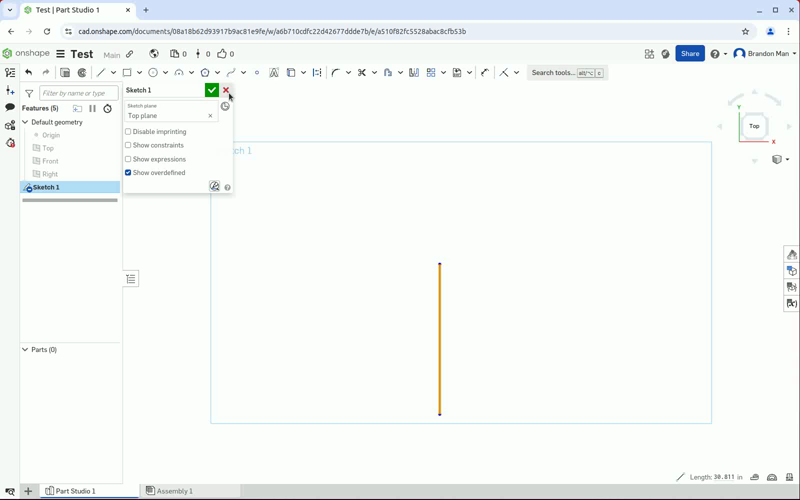
key(shift+h)
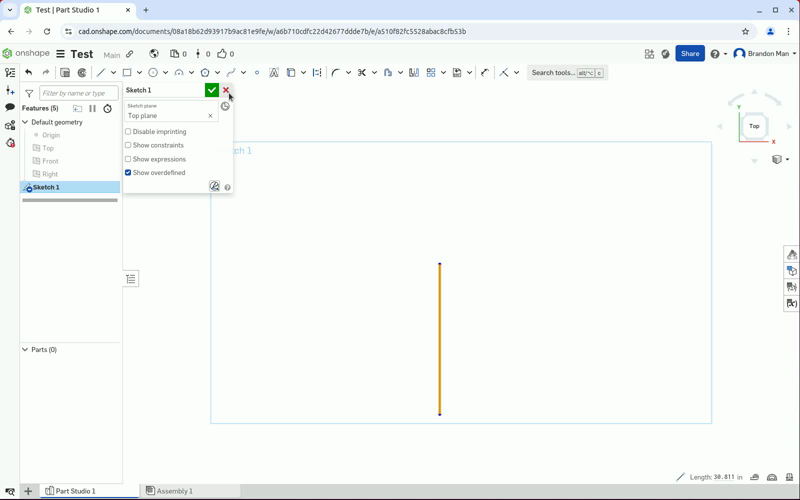
key(shift+s)
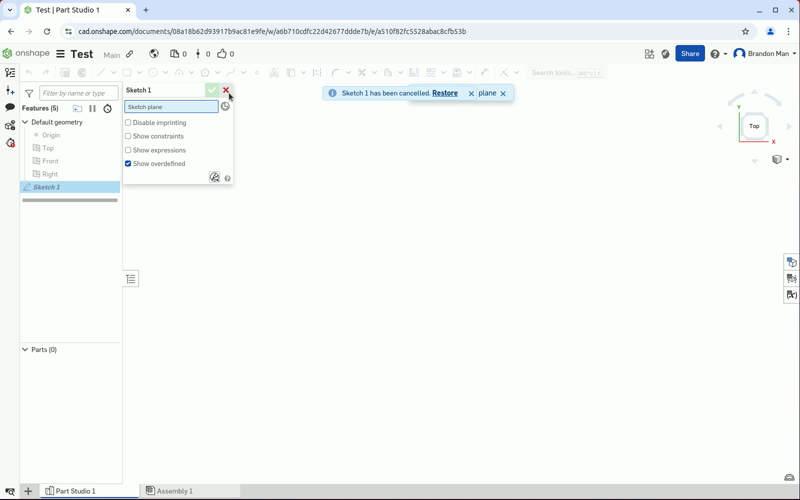
mouse_move(73, 150)
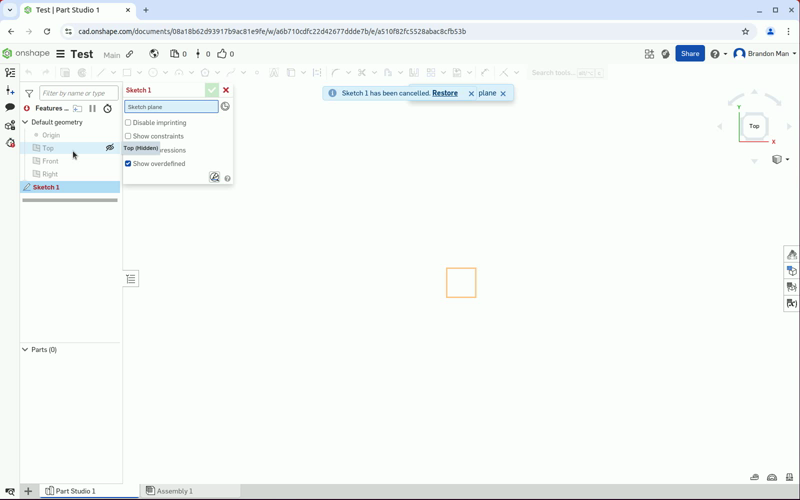
click(73, 150)
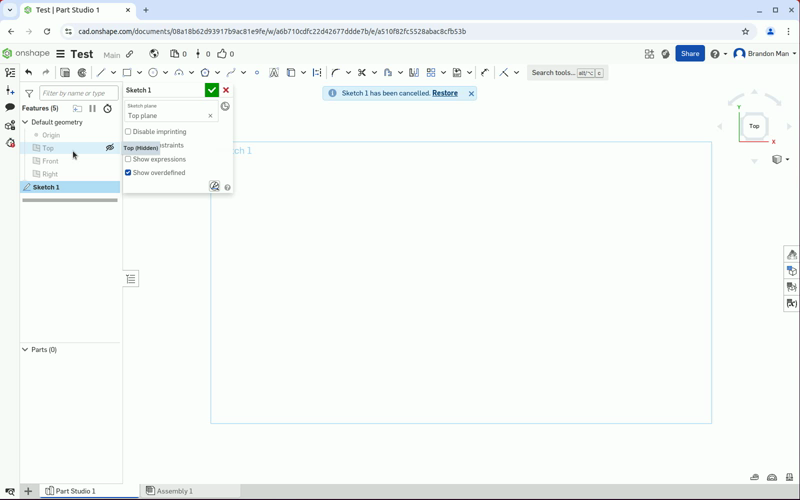
mouse_move(73, 352)
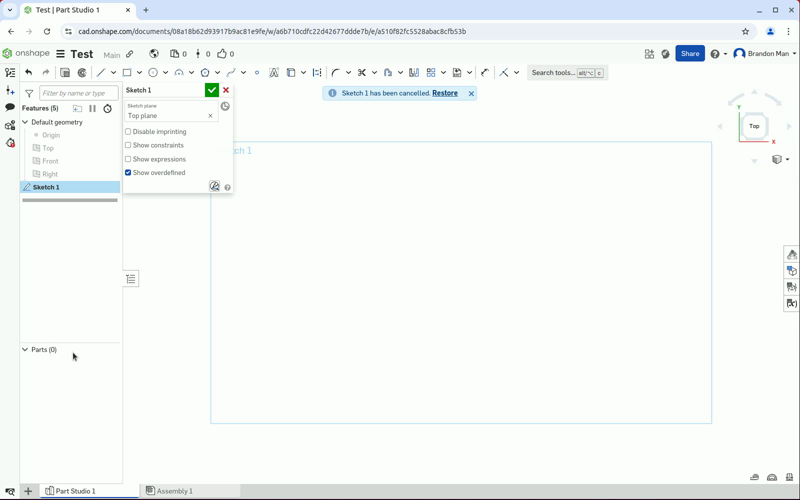
key(y)
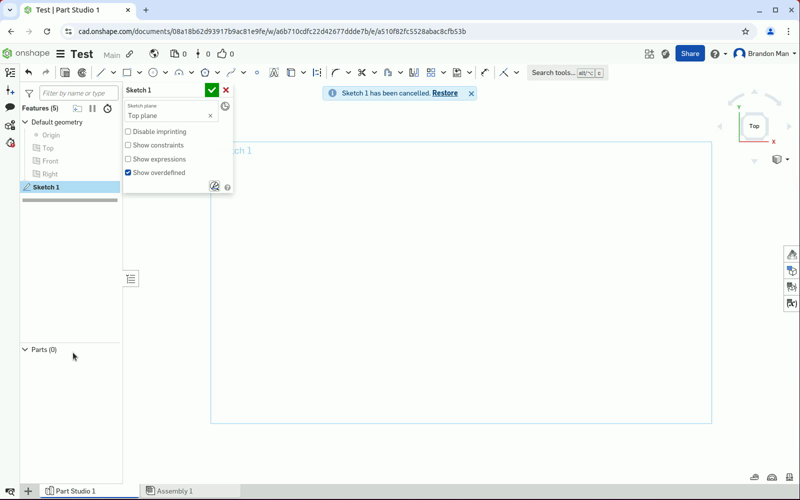
key(c)
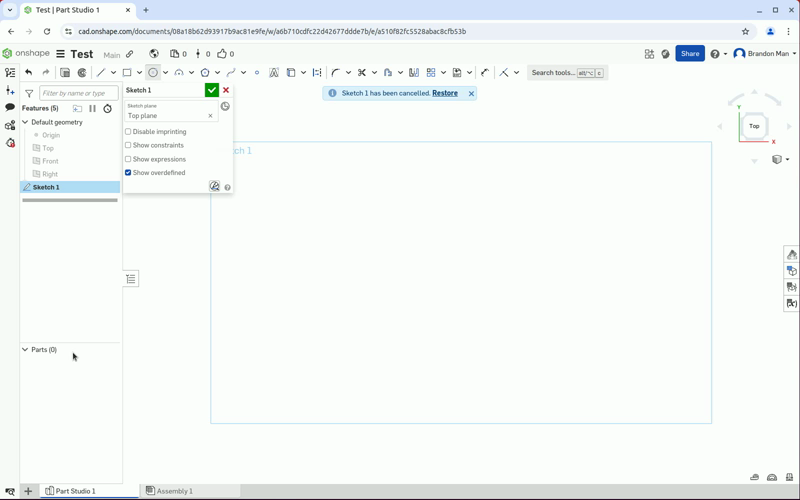
key_down(shift)
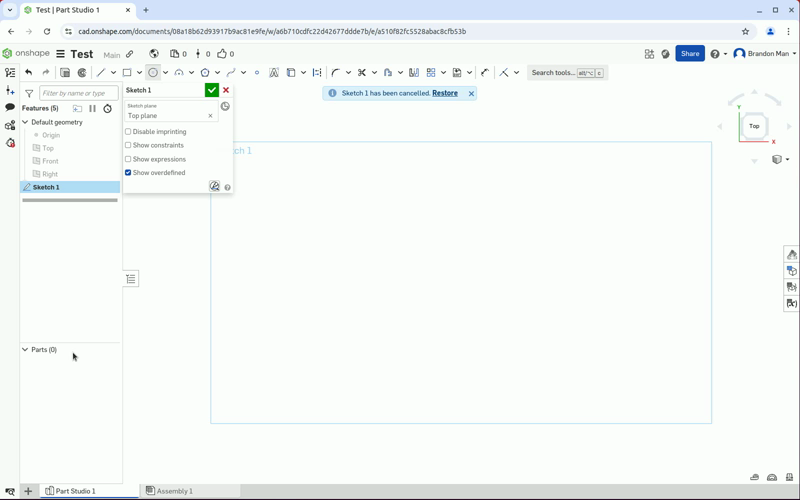
mouse_move(461, 282)
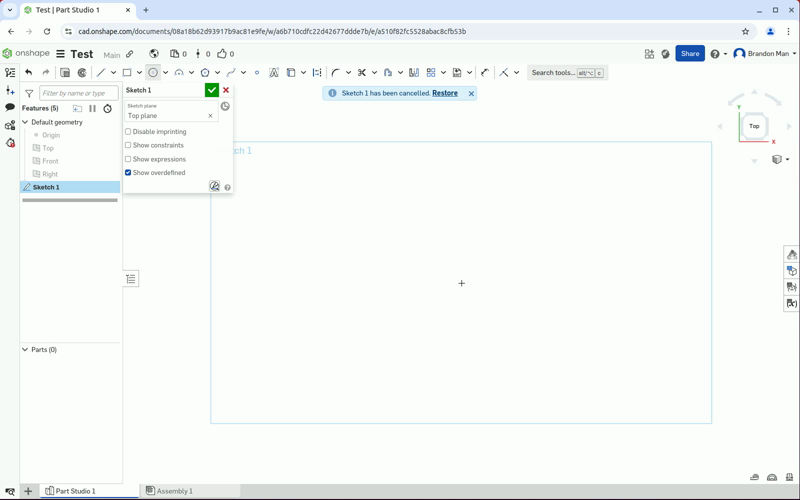
click(461, 282)
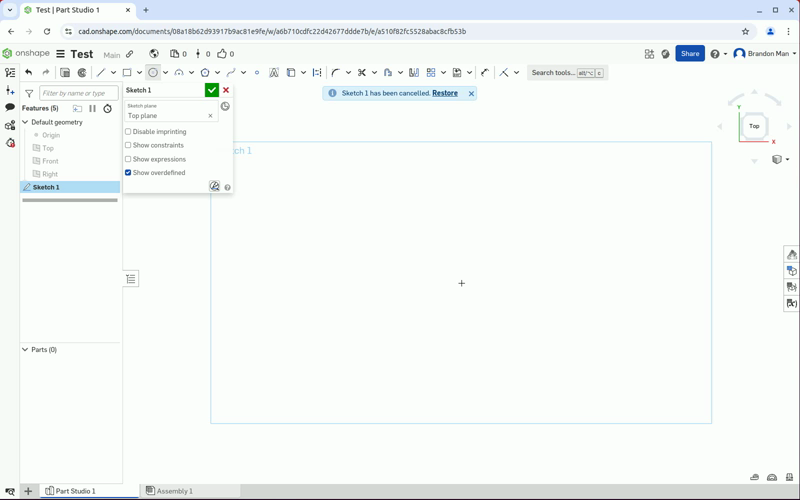
key_up(shift)
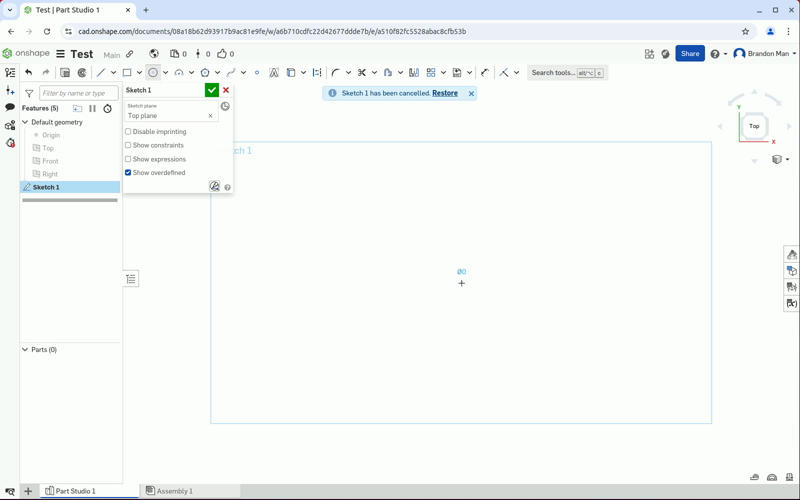
mouse_move(497, 282)
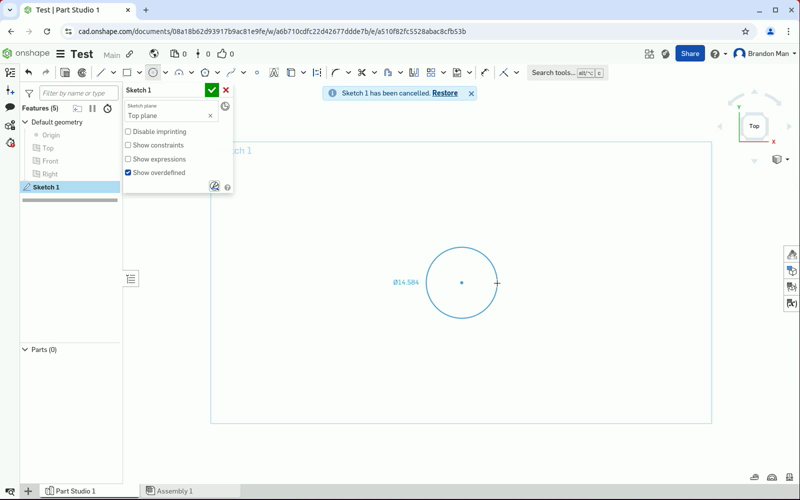
click(497, 282)
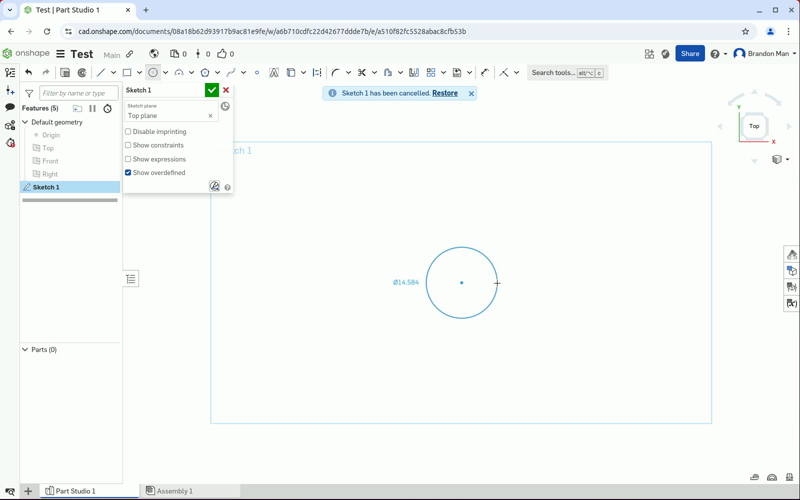
key(esc)
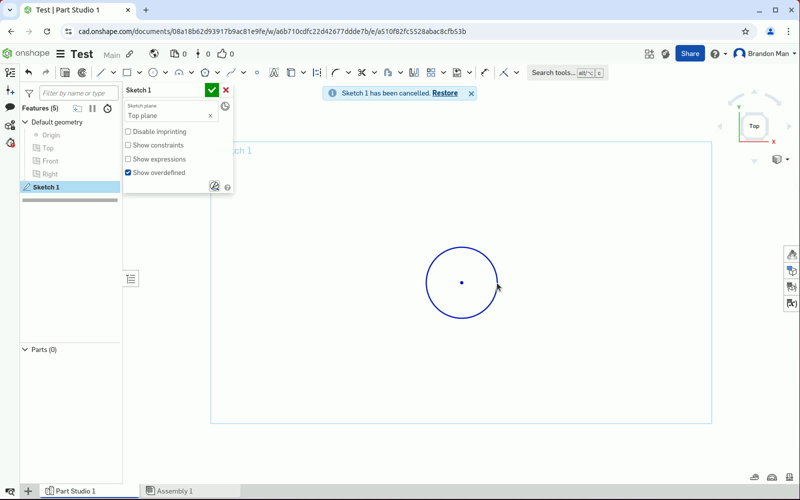
key(c)
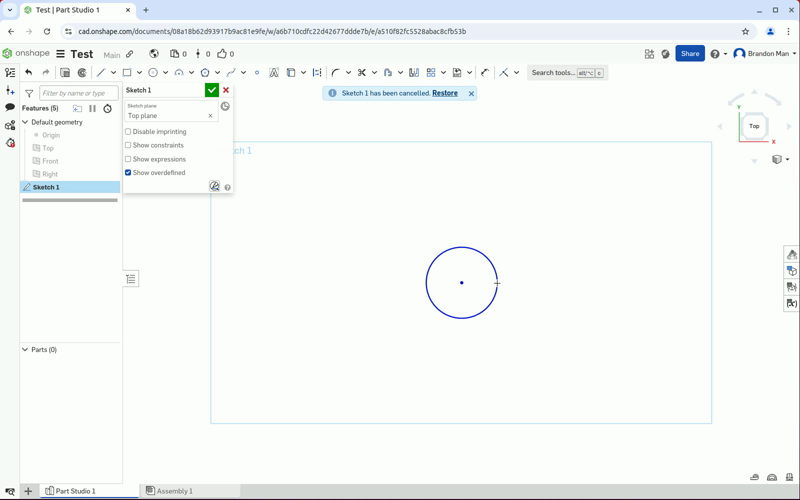
key_down(shift)
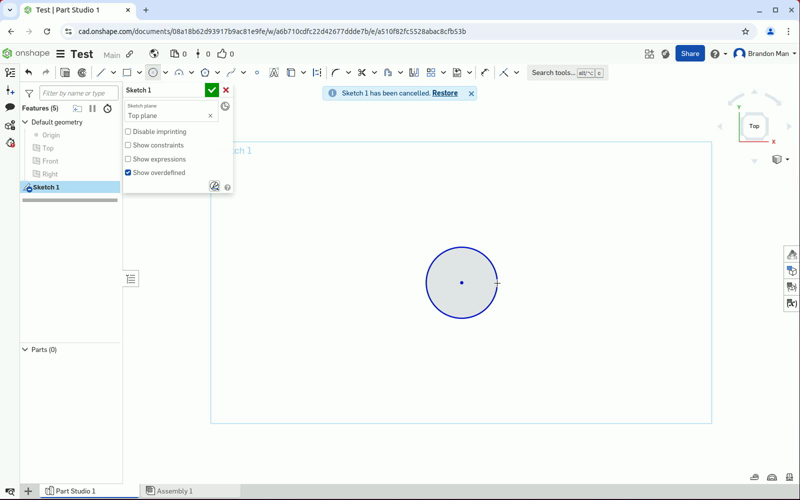
mouse_move(461, 282)
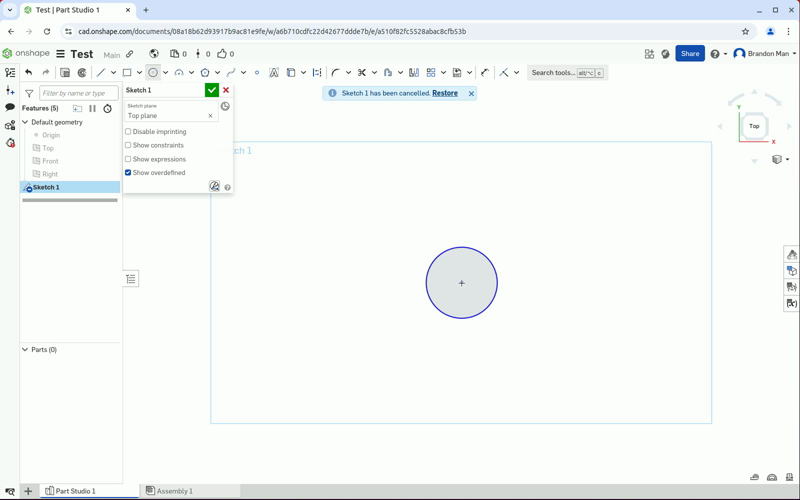
click(461, 282)
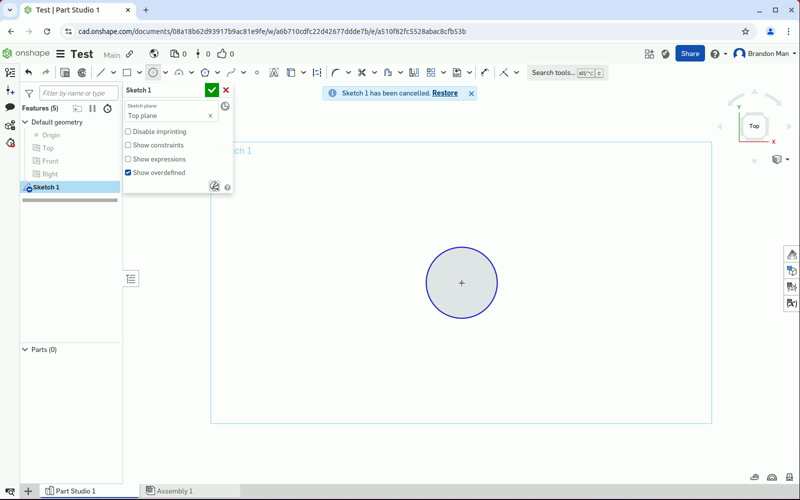
key_up(shift)
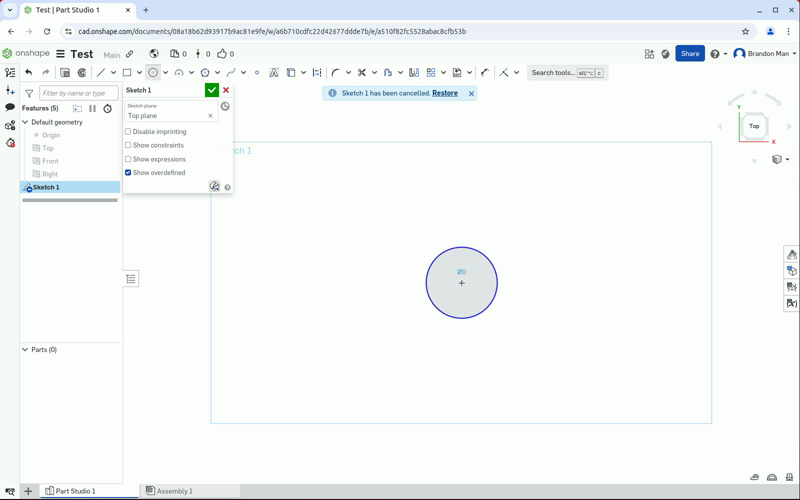
mouse_move(491, 282)
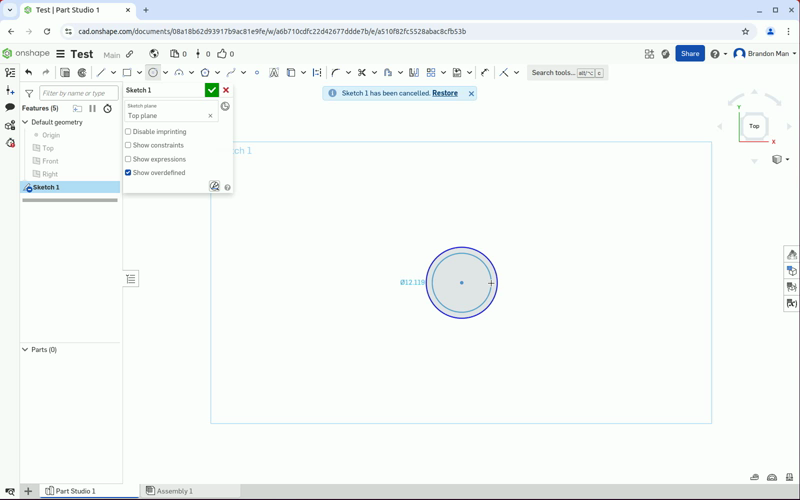
click(491, 282)
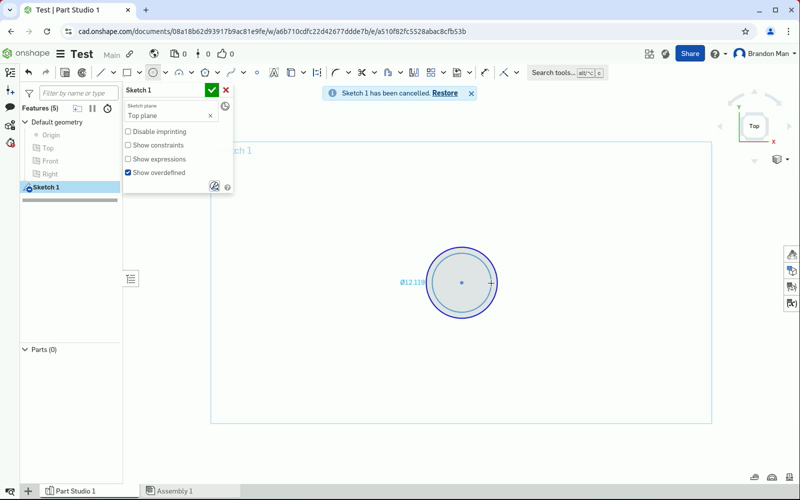
key(esc)
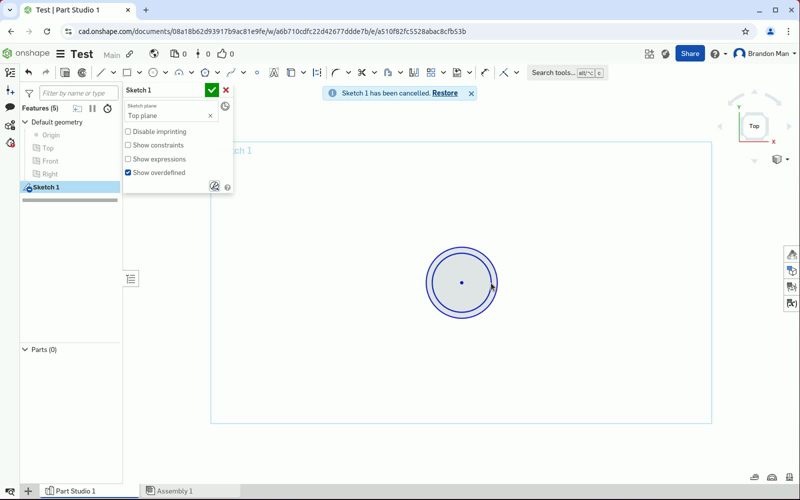
mouse_move(479, 311)
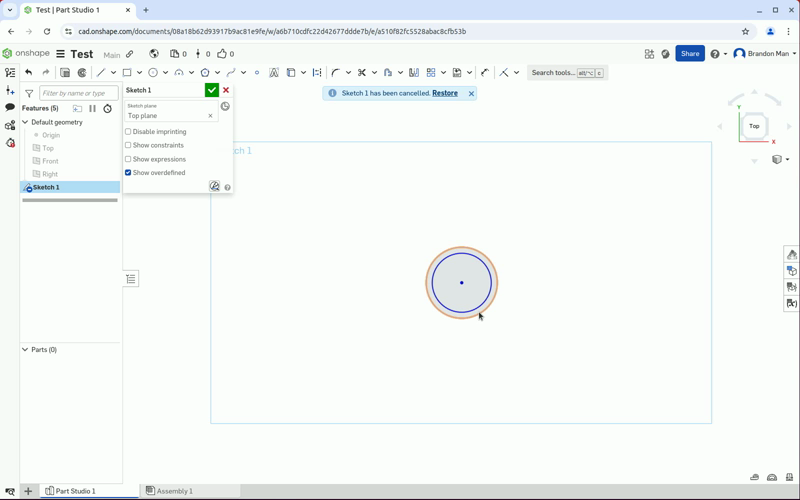
scroll(6)
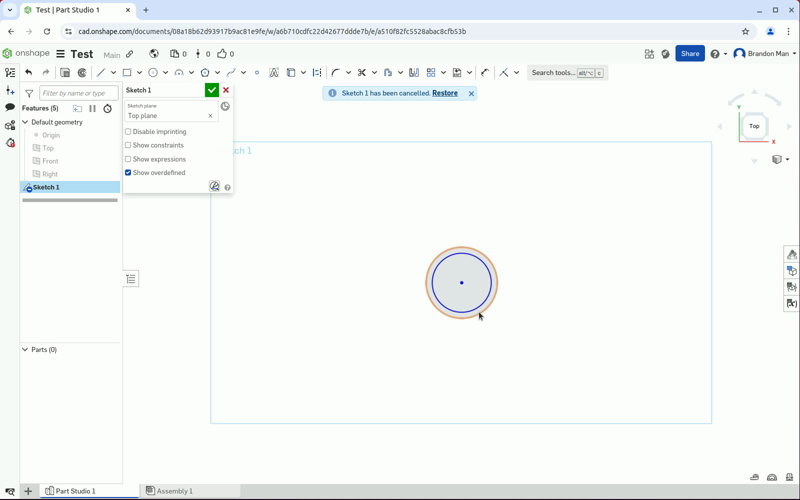
scroll(6)
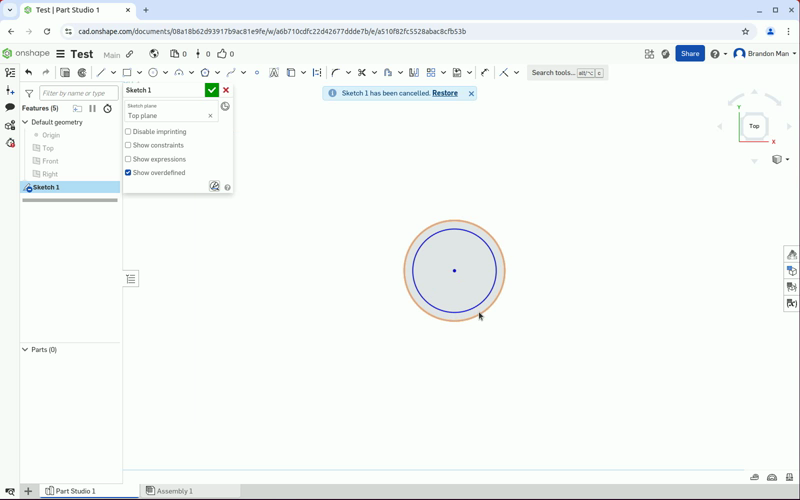
scroll(6)
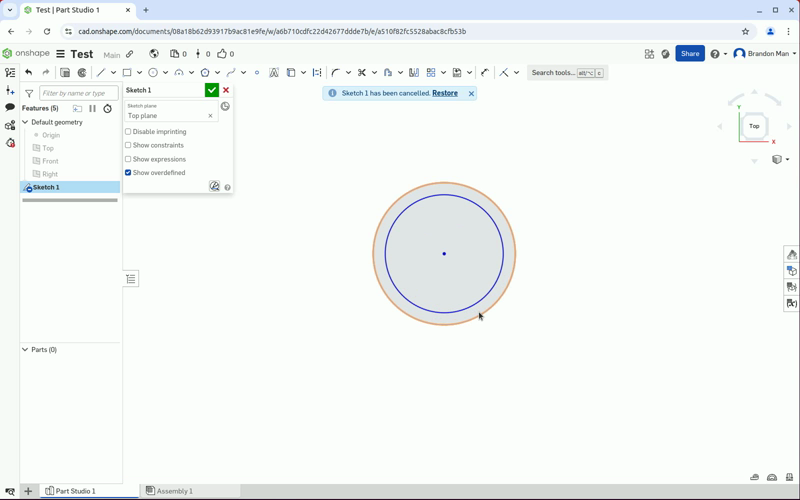
scroll(6)
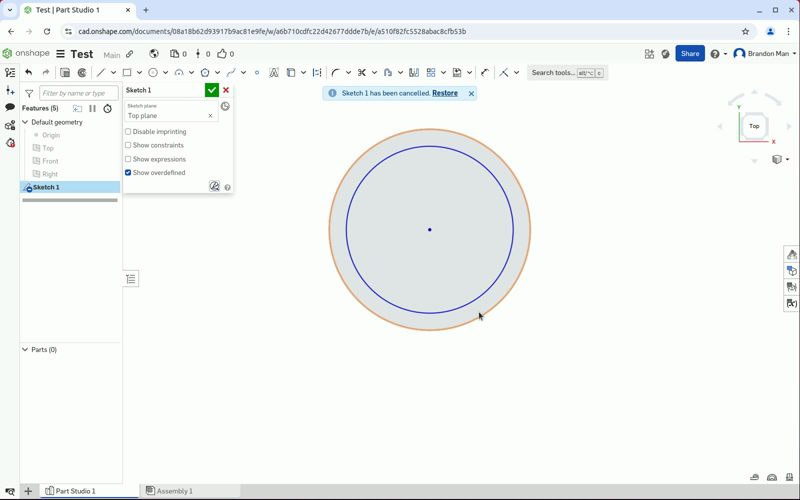
scroll(6)
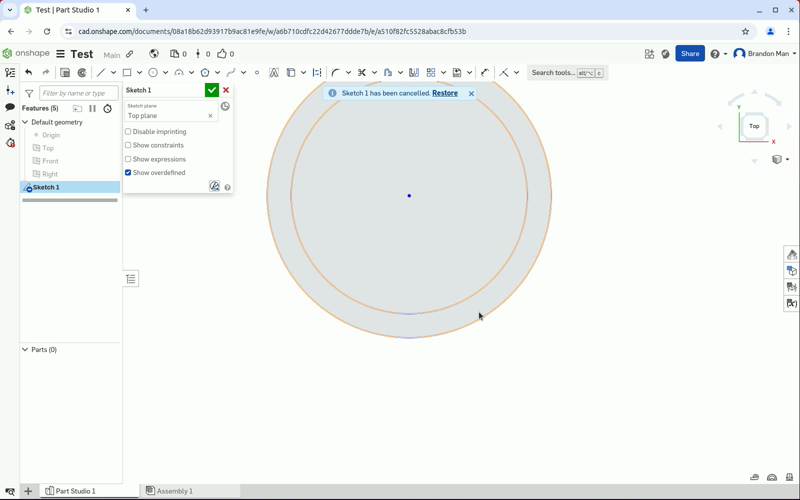
scroll(6)
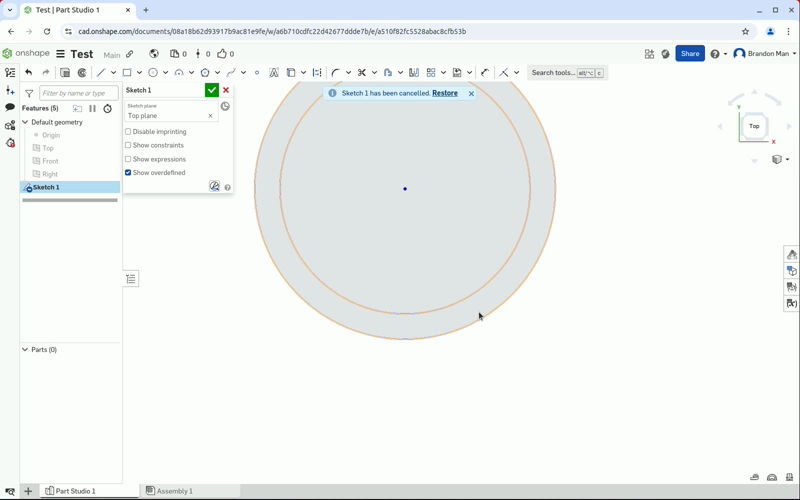
scroll(6)
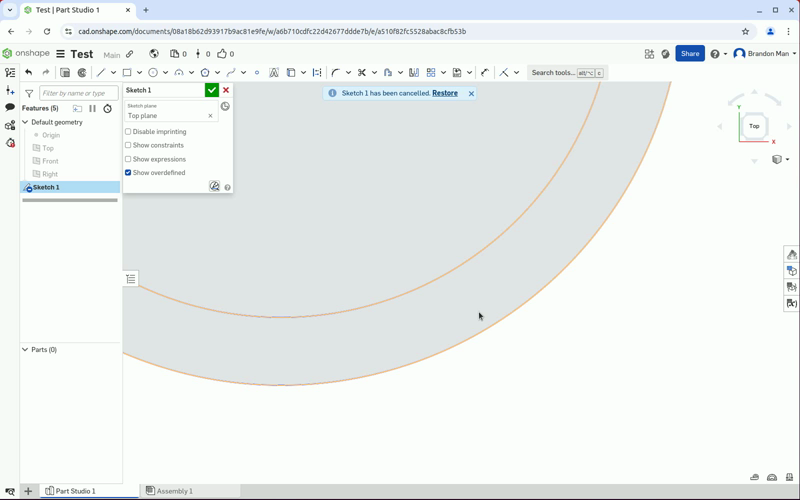
click(479, 311)
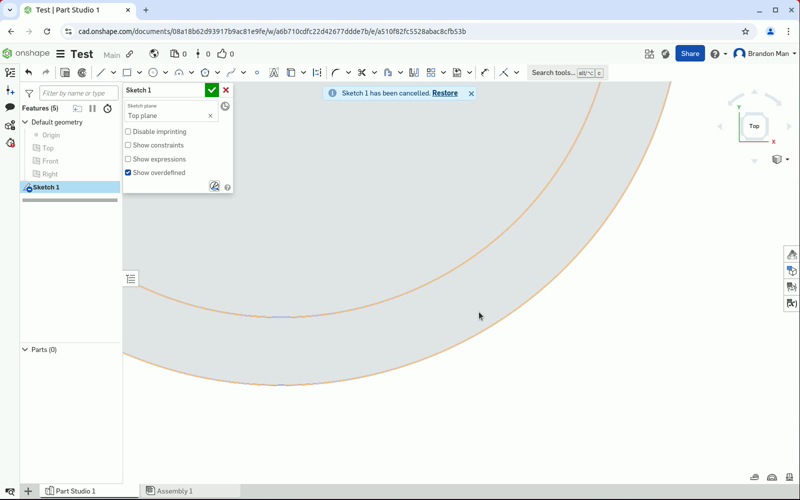
scroll(-6)
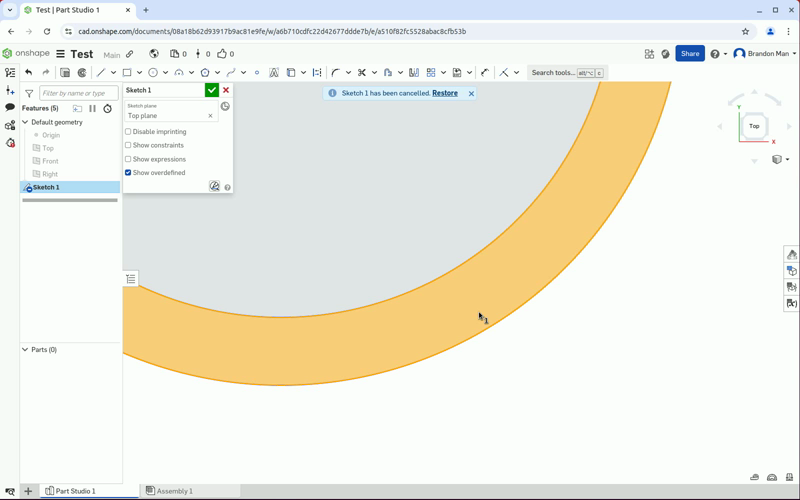
scroll(-6)
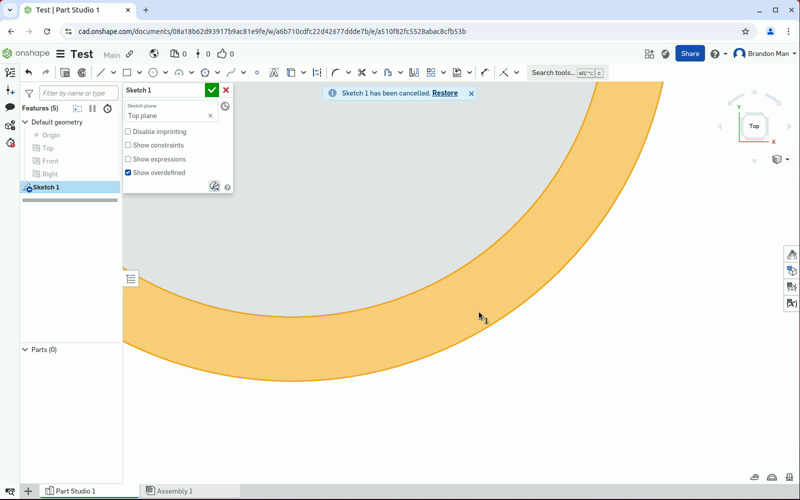
scroll(-6)
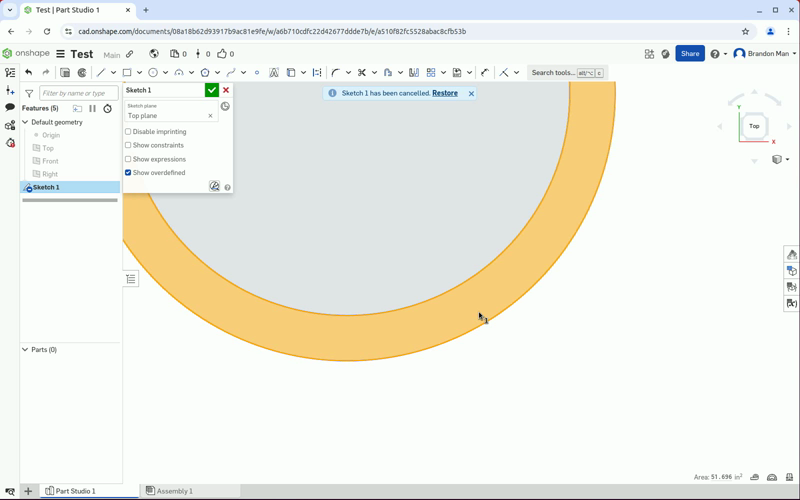
scroll(-6)
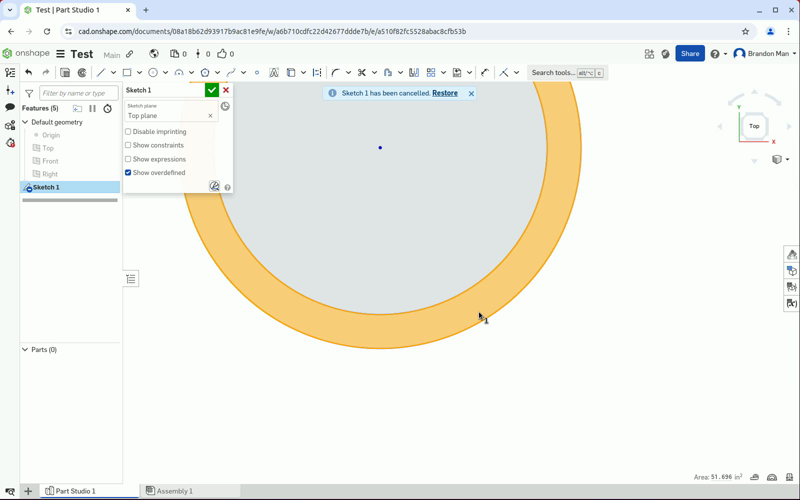
scroll(-6)
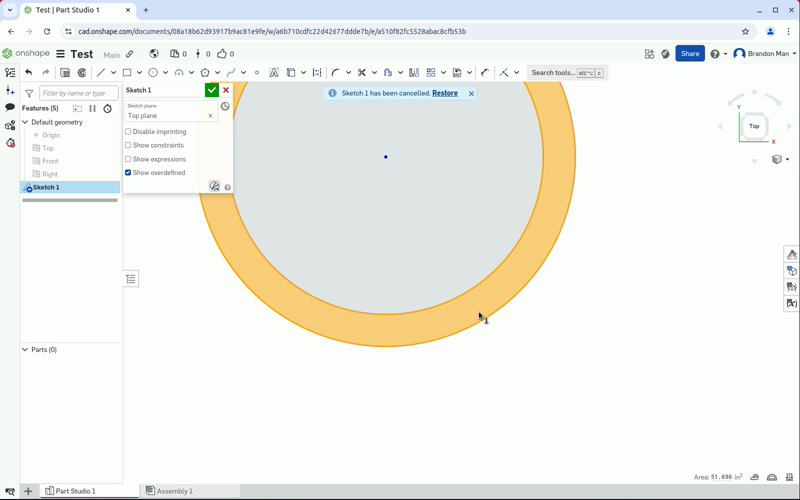
scroll(-6)
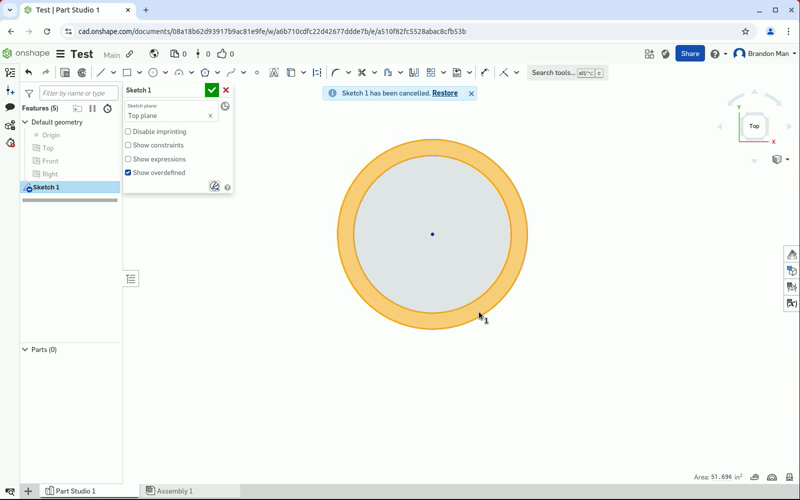
scroll(-6)
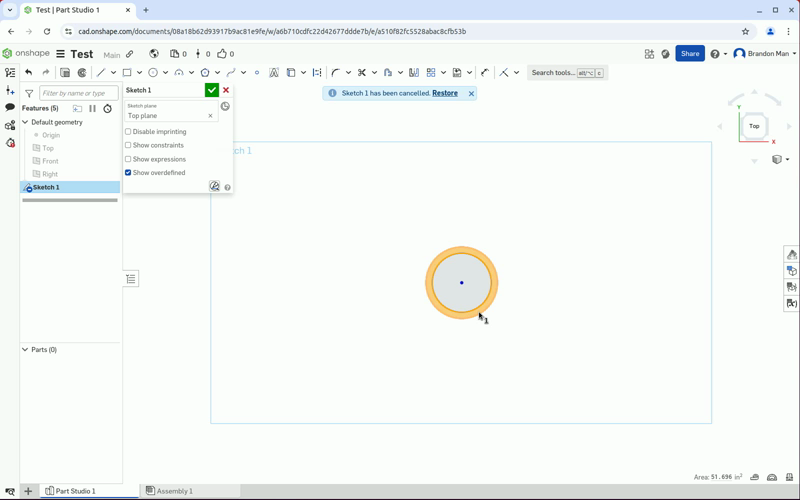
mouse_move(73, 352)
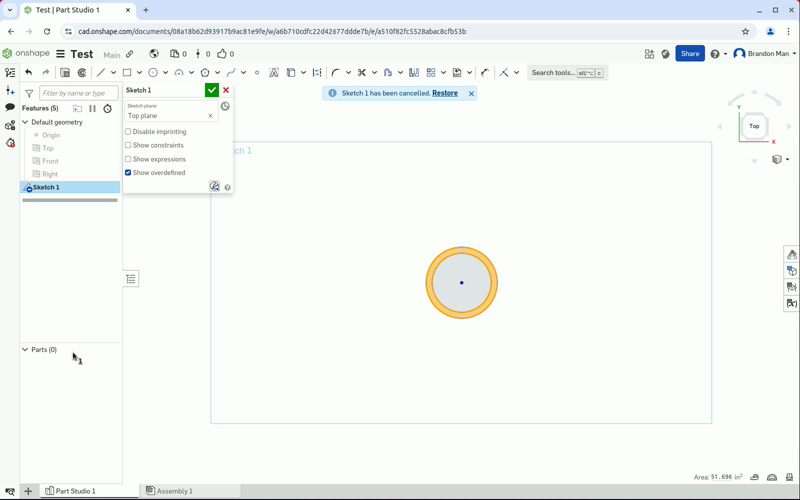
key(shift+y)
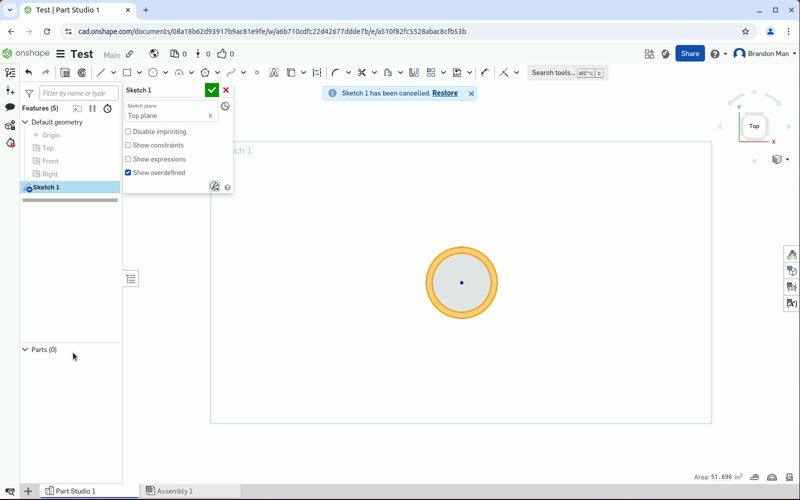
key(shift+e)
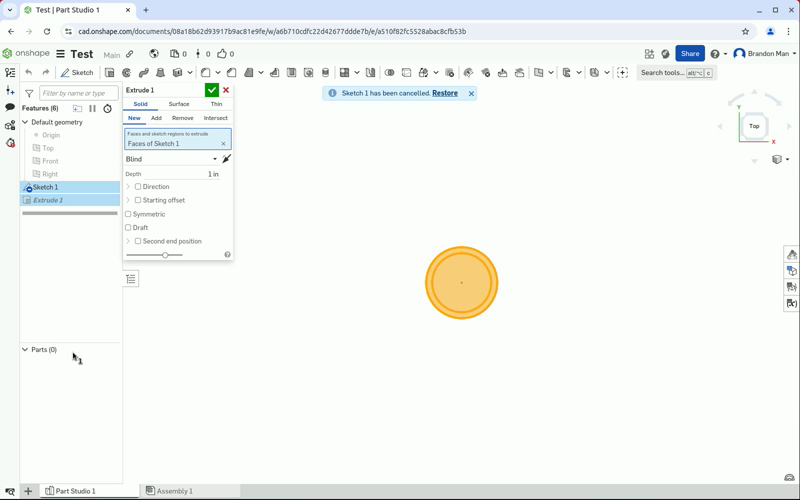
mouse_move(143, 106)
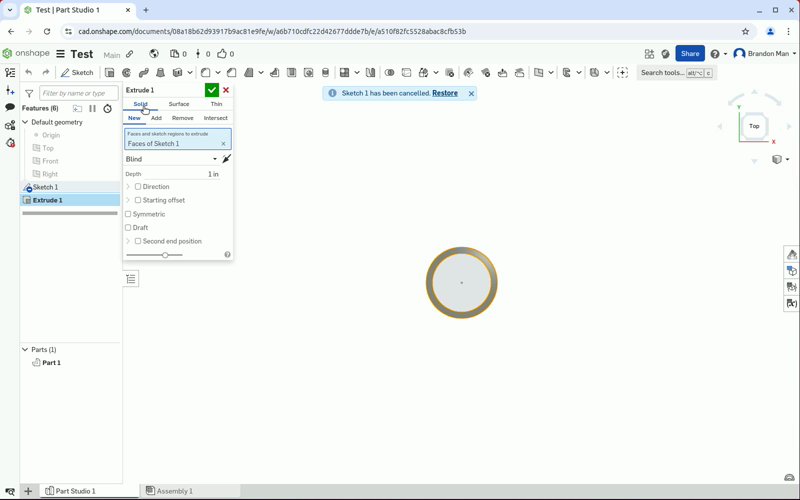
click(143, 106)
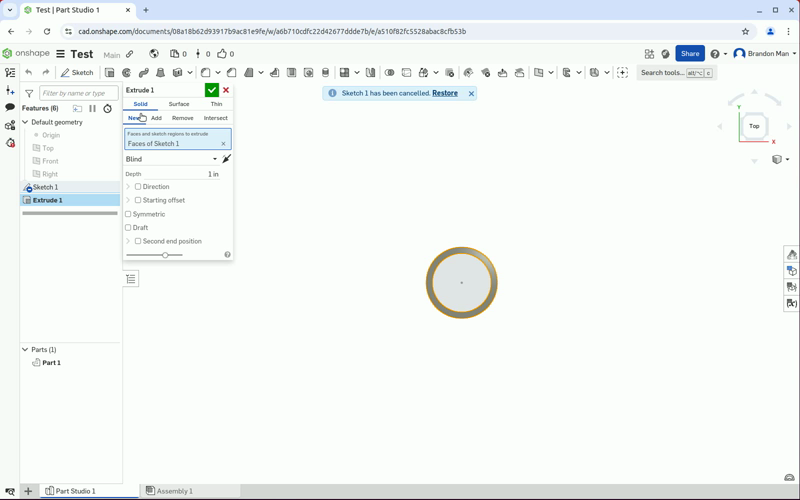
mouse_move(137, 120)
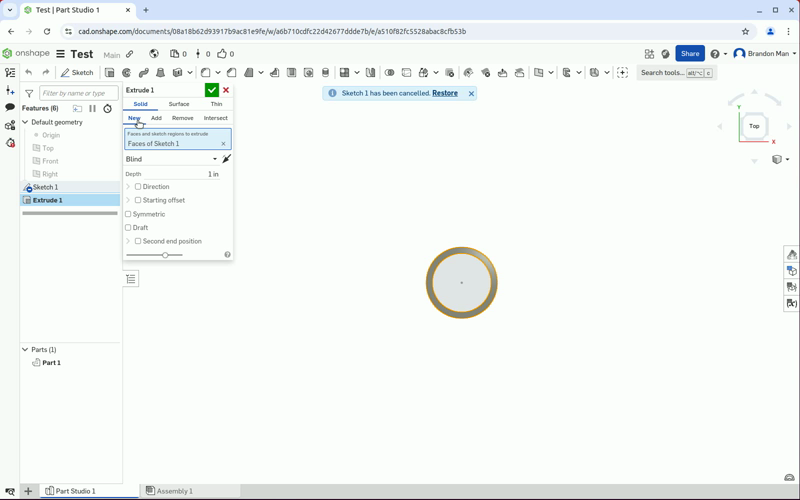
click(137, 120)
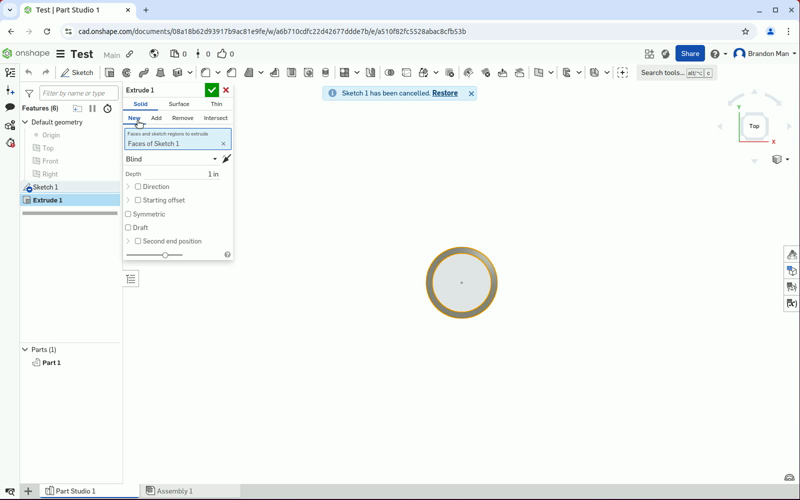
key(tab, 4)
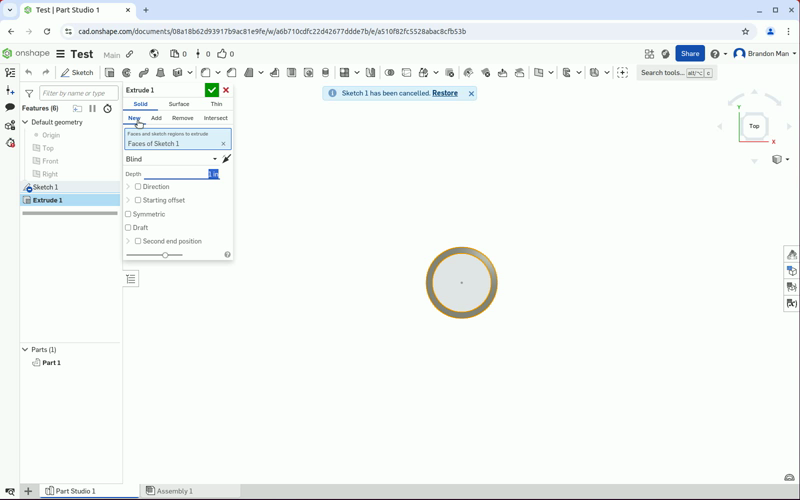
text(3.611)
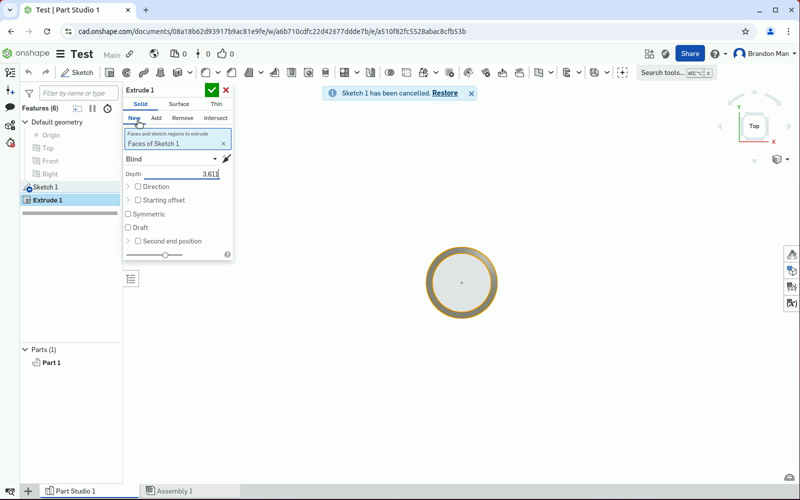
key(enter)
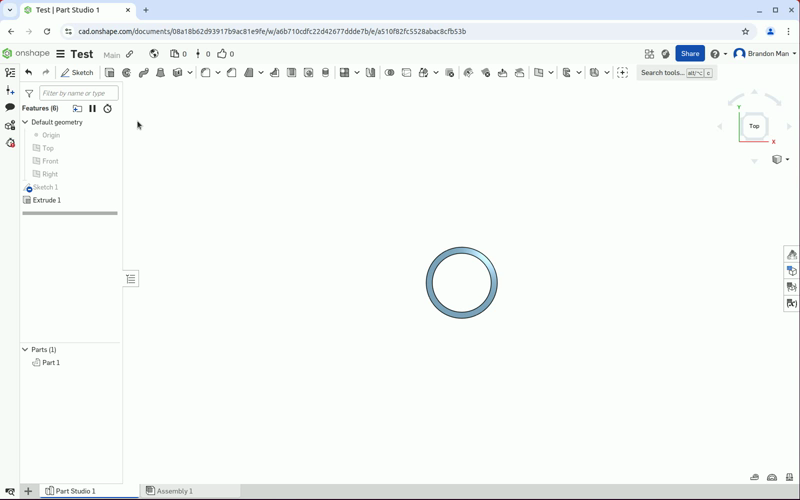
key(shift+h)
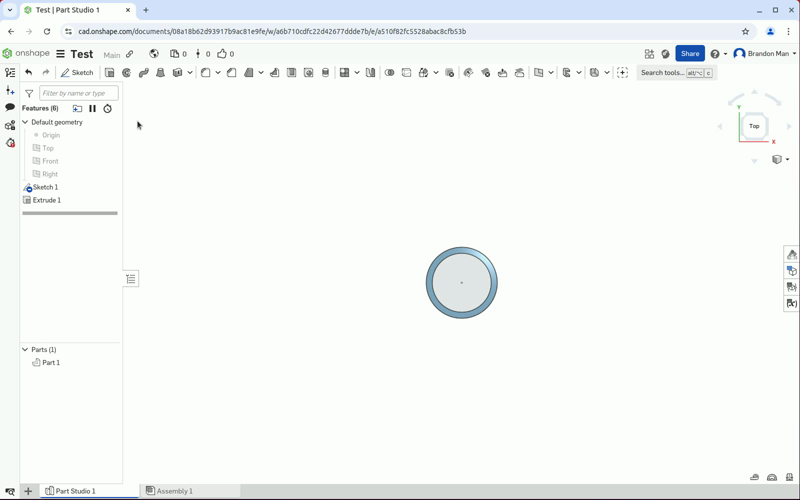
key(shift+h)
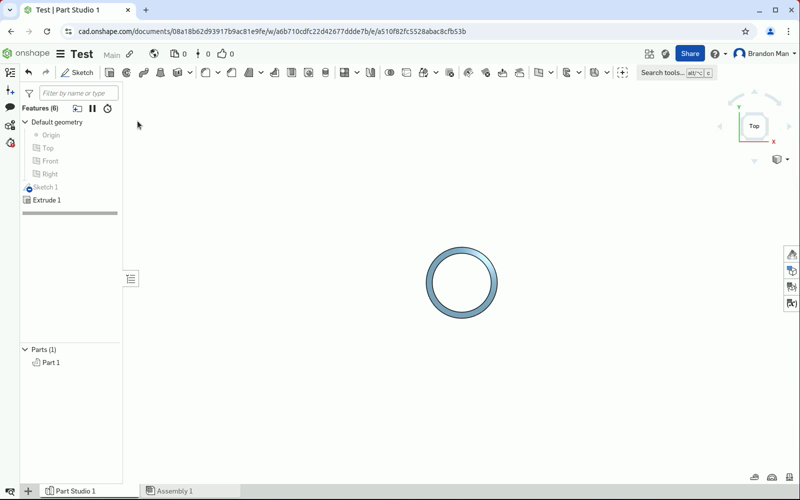
mouse_move(73, 189)
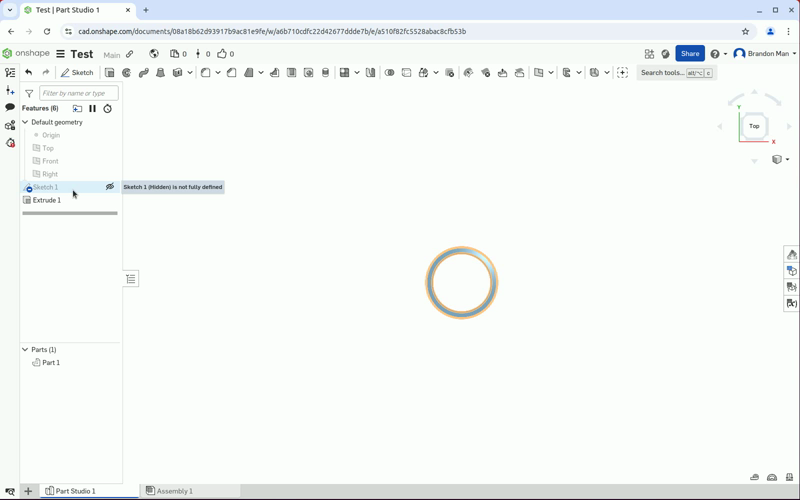
click(73, 189)
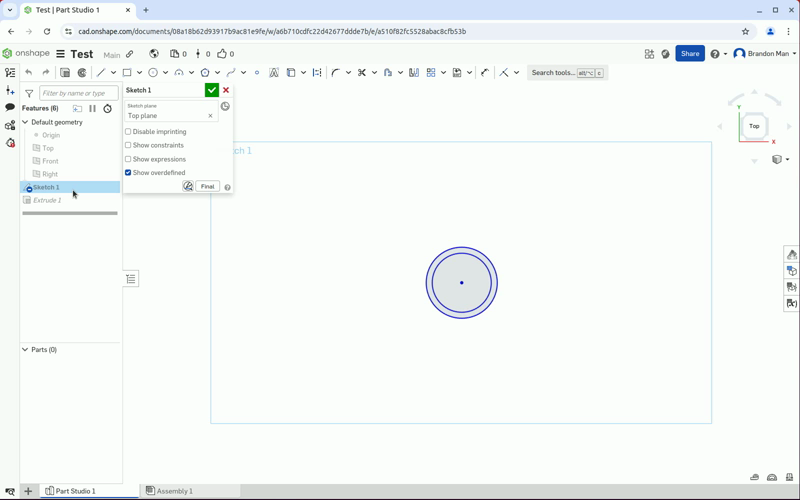
mouse_move(229, 92)
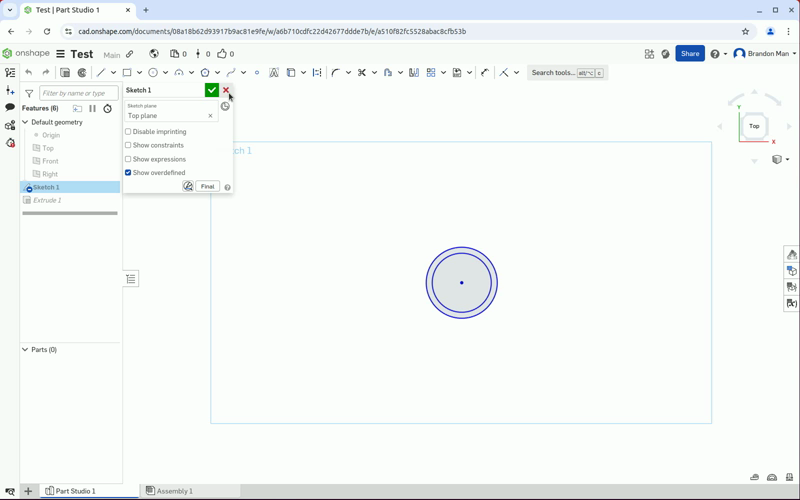
click(229, 92)
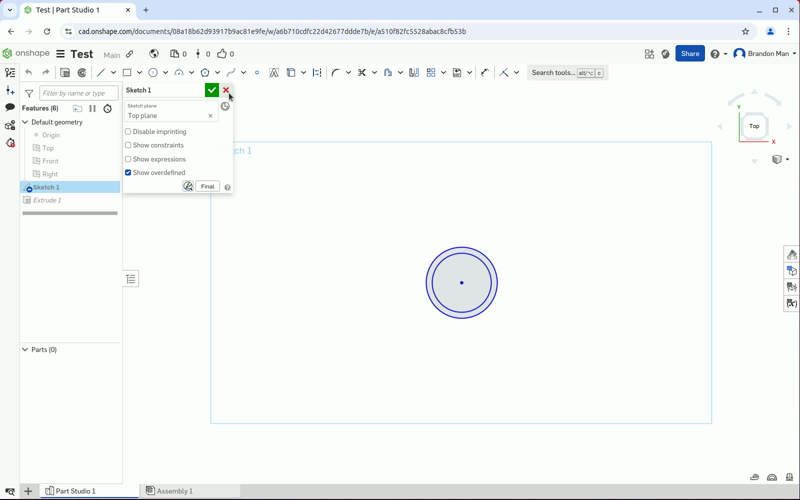
key(shift+s)
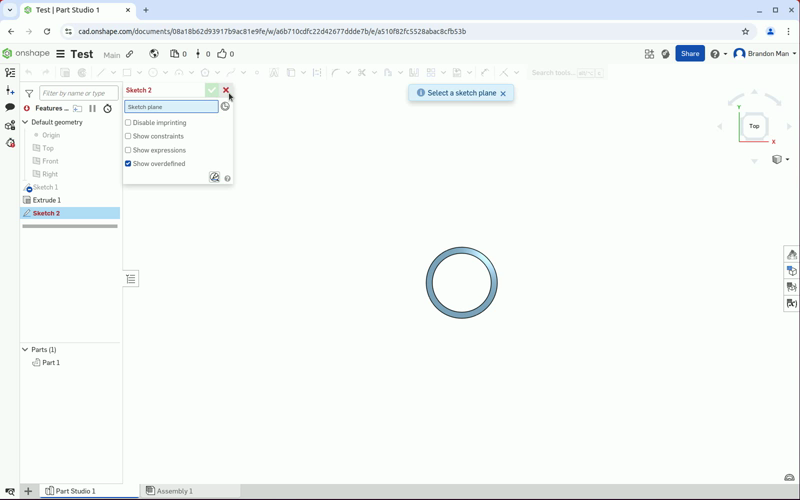
mouse_move(73, 150)
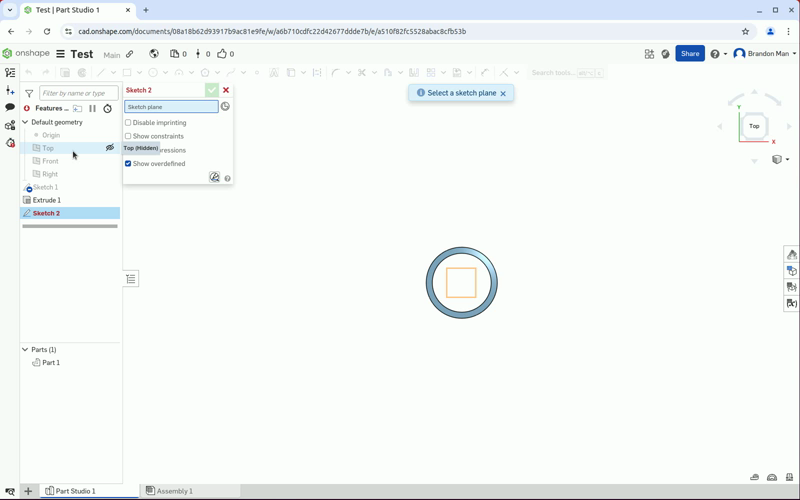
click(73, 150)
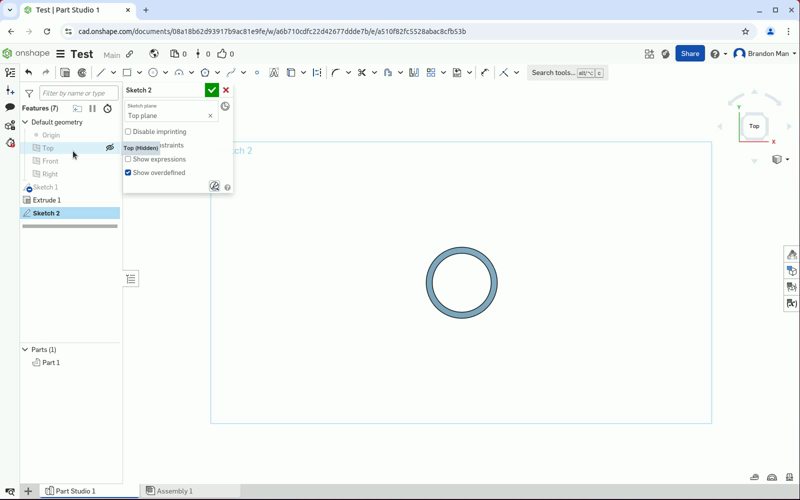
mouse_move(73, 352)
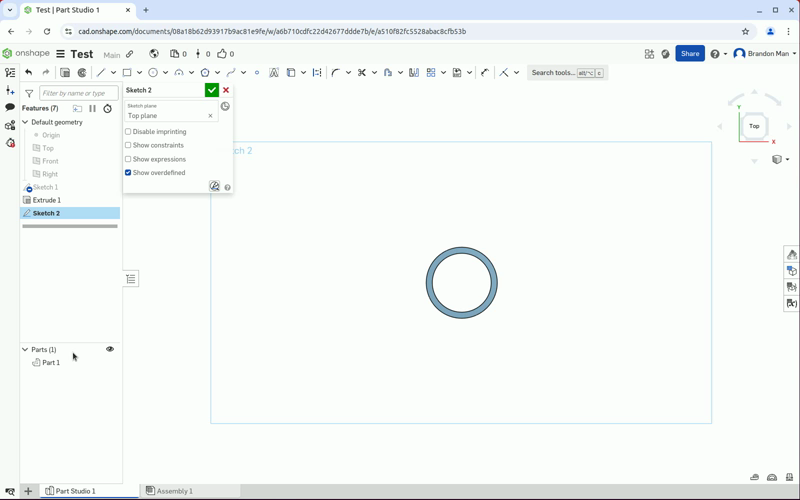
key(y)
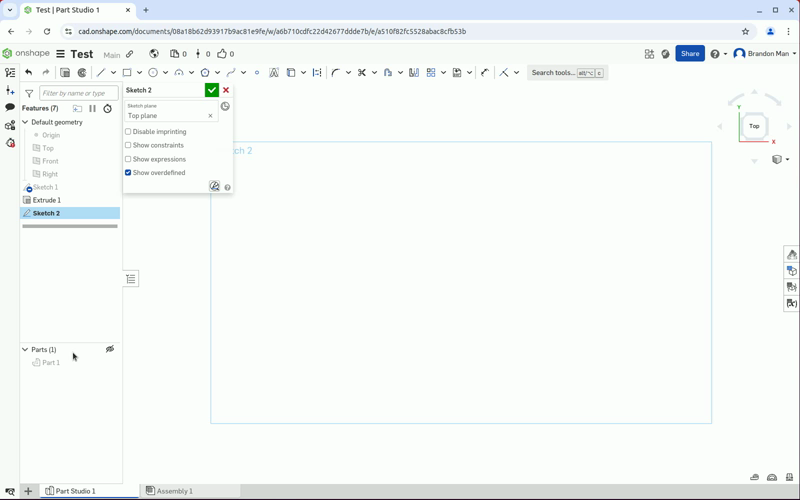
key(c)
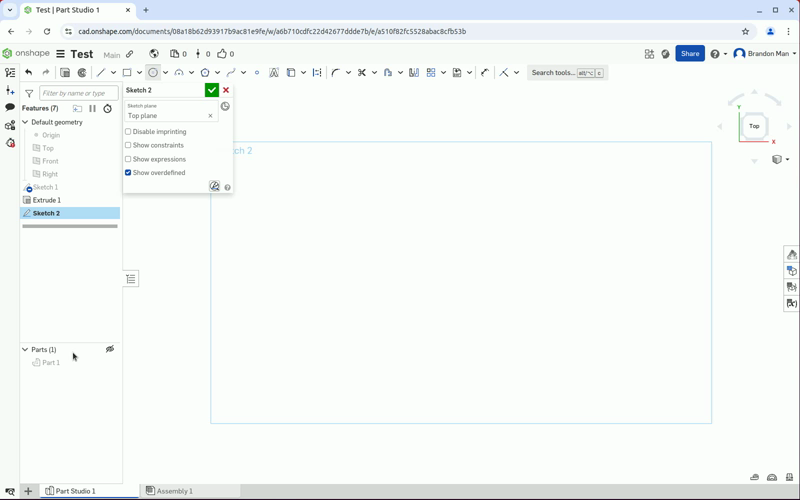
key_down(shift)
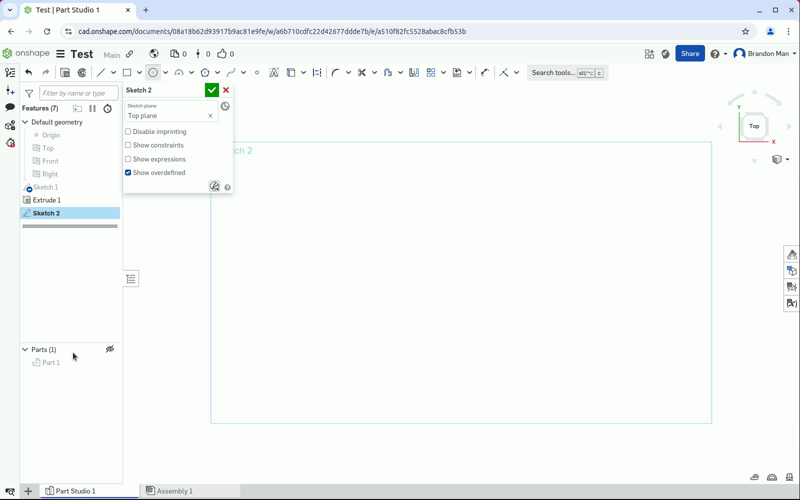
mouse_move(461, 282)
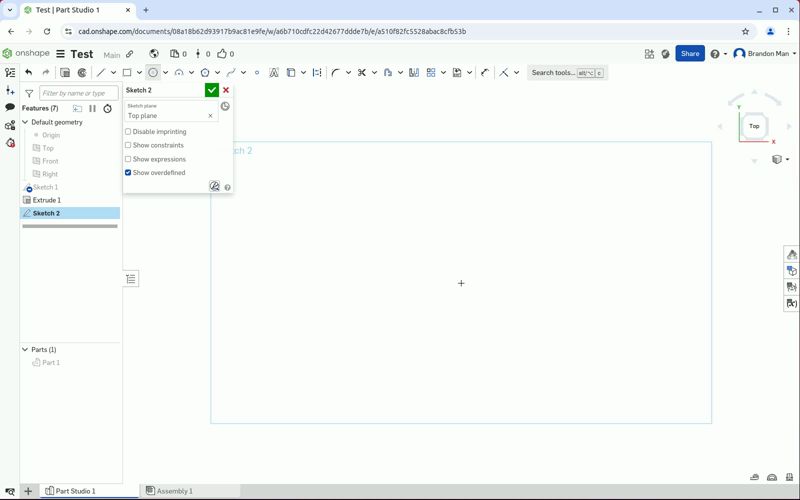
click(461, 282)
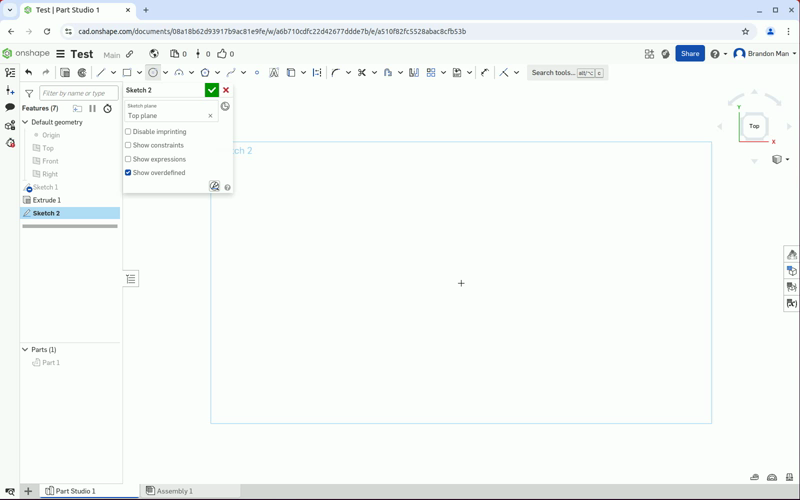
key_up(shift)
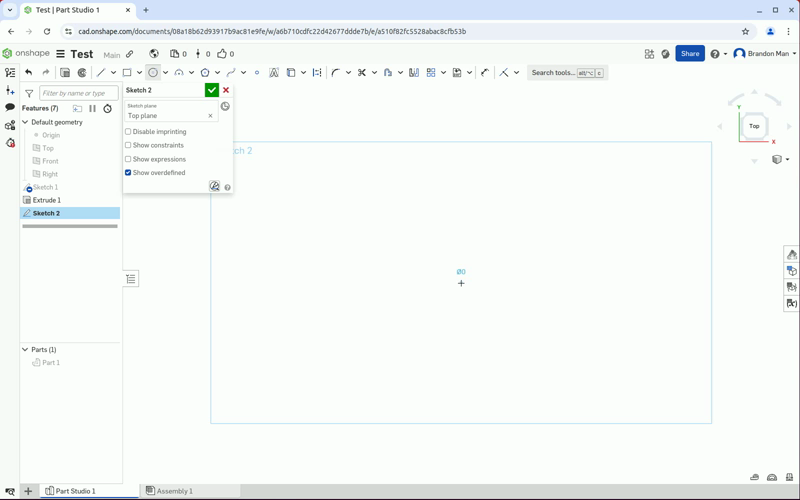
mouse_move(539, 282)
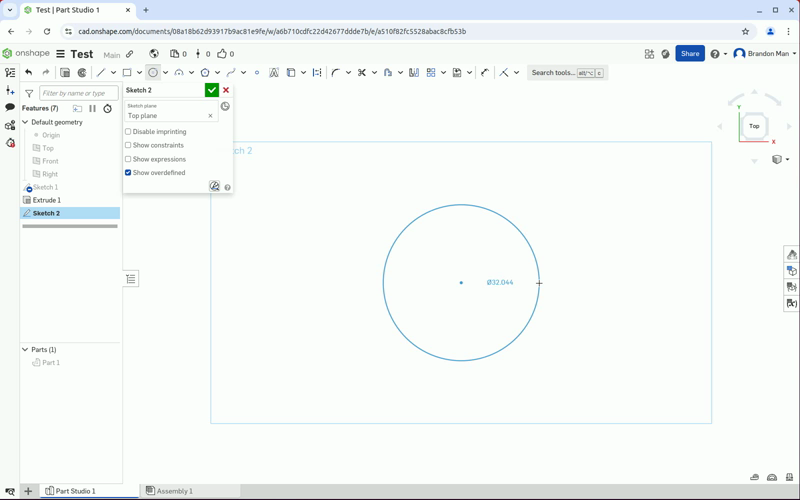
click(539, 282)
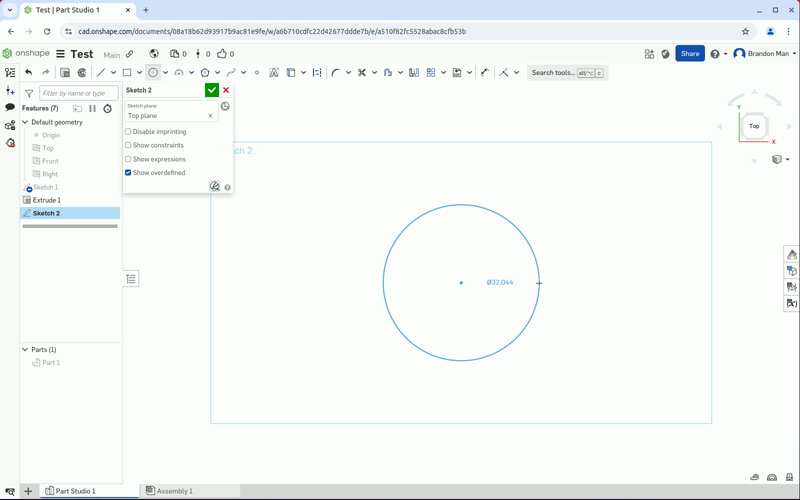
key(esc)
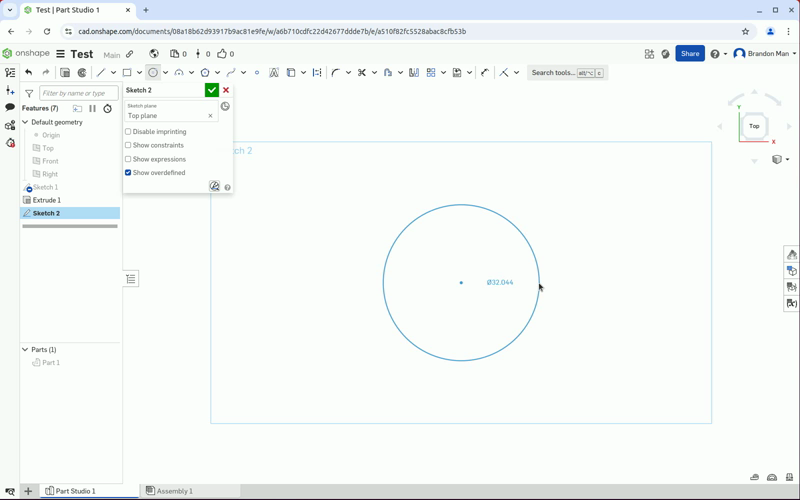
key(c)
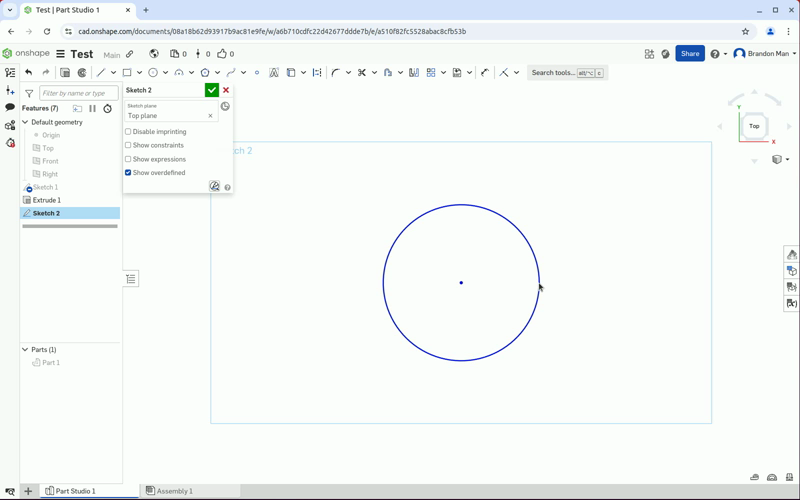
key_down(shift)
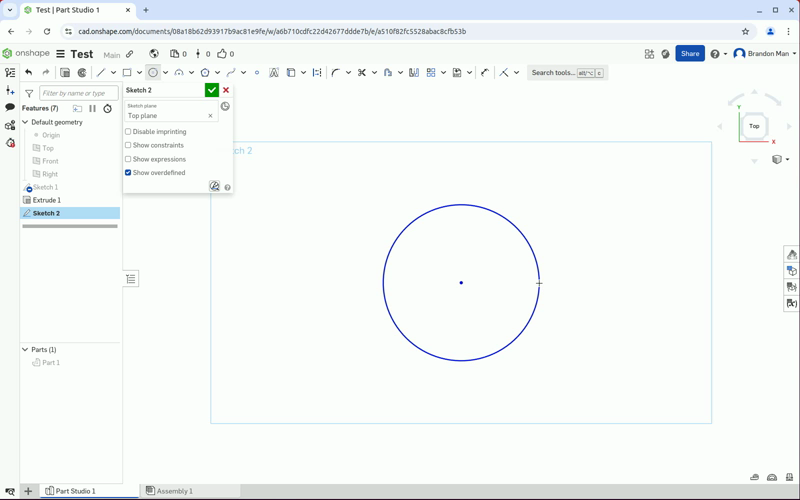
mouse_move(461, 282)
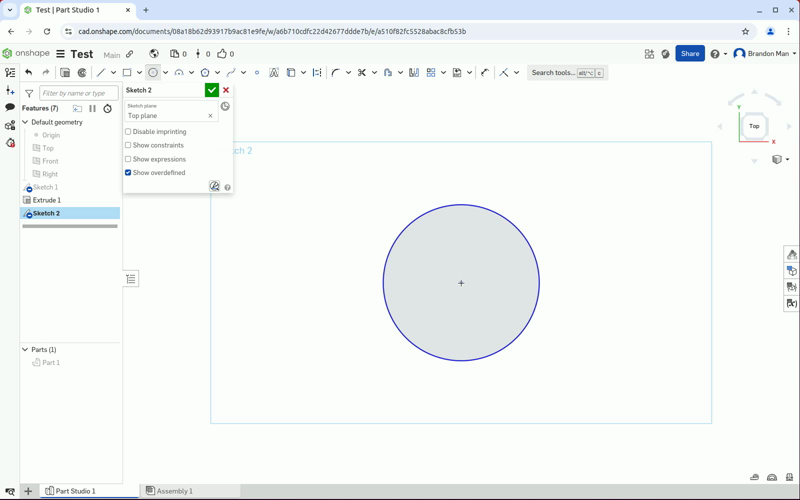
click(461, 282)
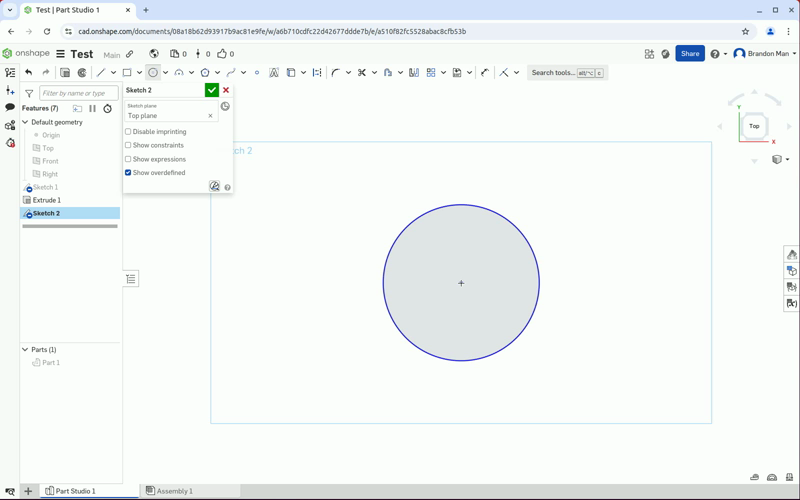
key_up(shift)
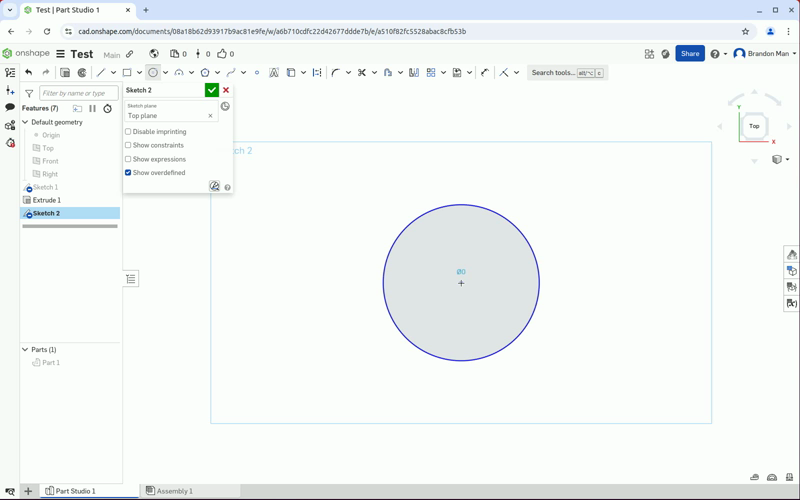
mouse_move(526, 282)
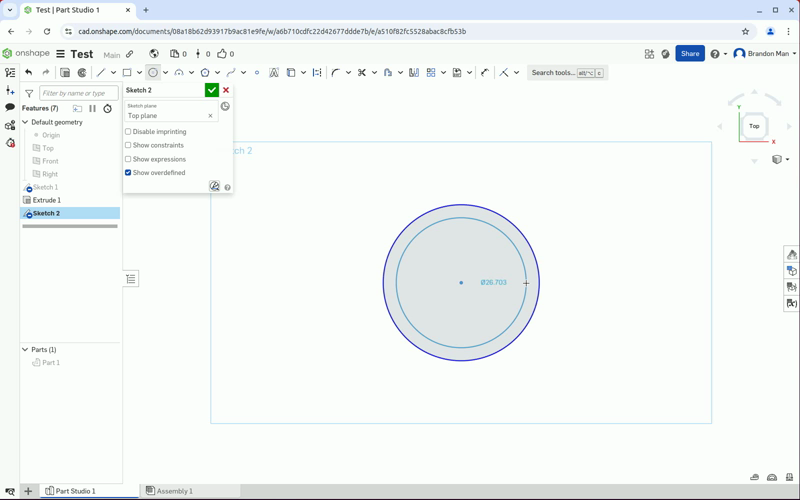
click(526, 282)
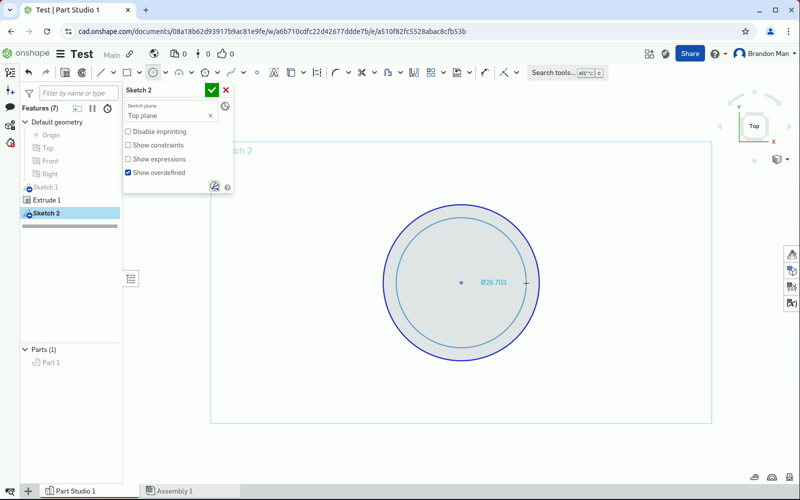
key(esc)
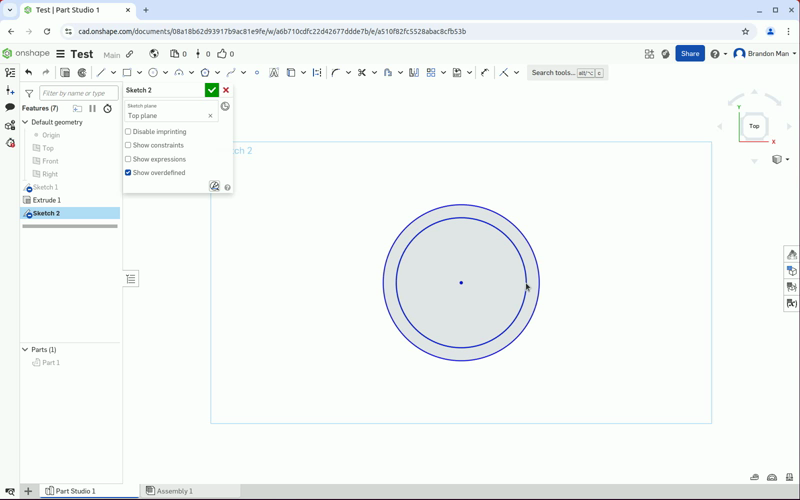
mouse_move(480, 212)
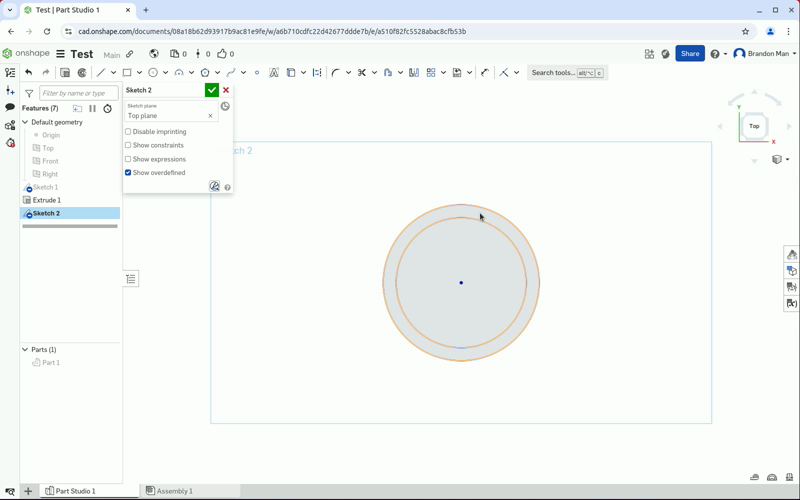
click(480, 212)
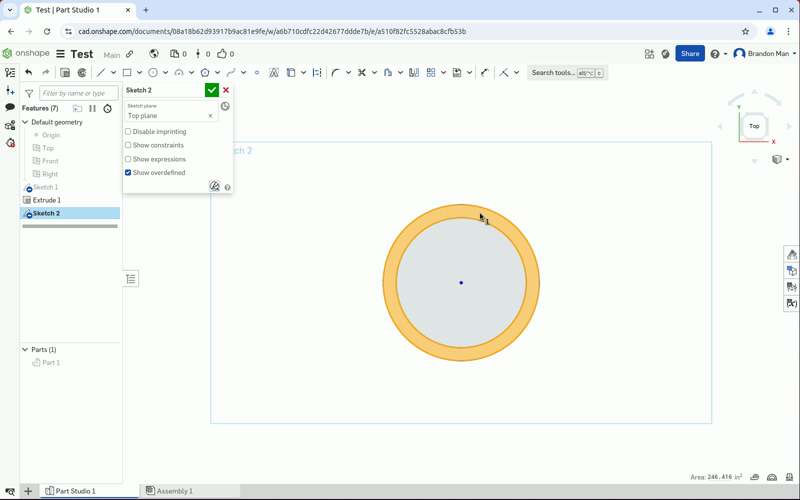
mouse_move(73, 352)
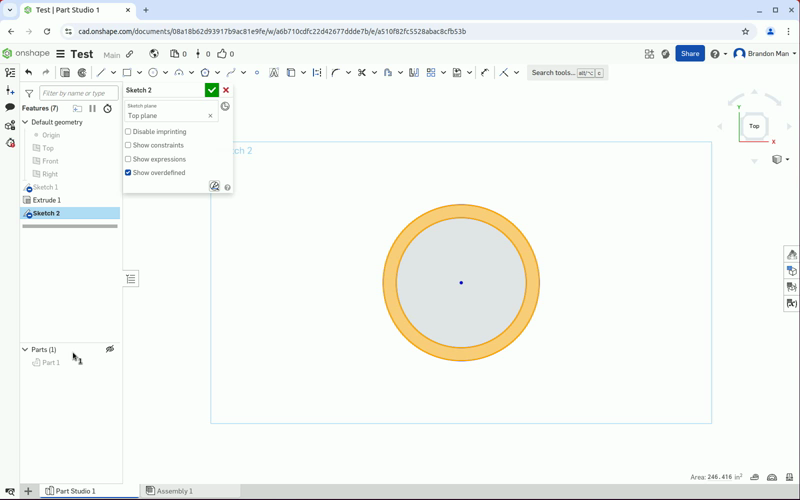
key(shift+y)
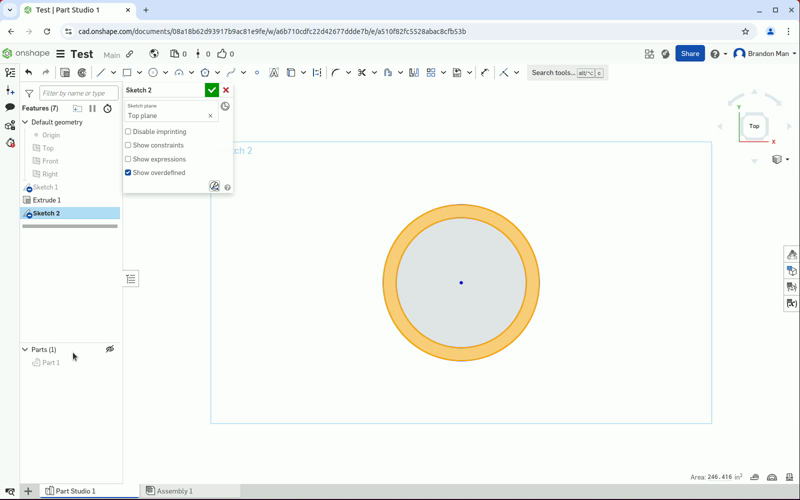
key(shift+e)
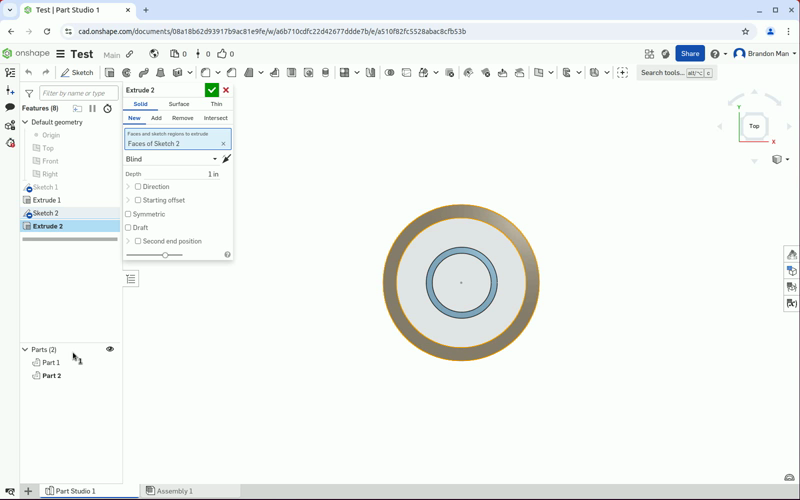
mouse_move(143, 106)
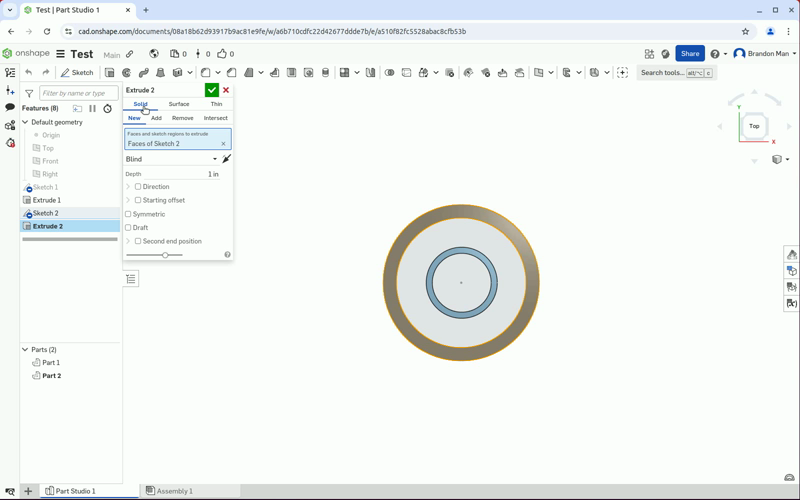
click(143, 106)
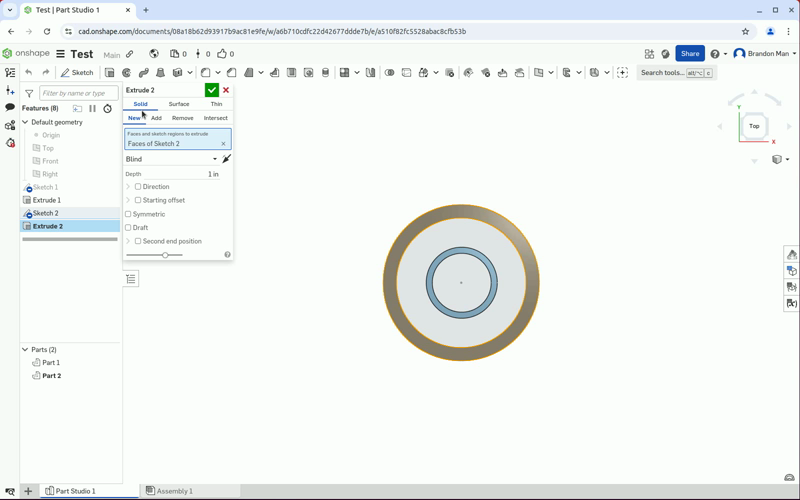
mouse_move(137, 120)
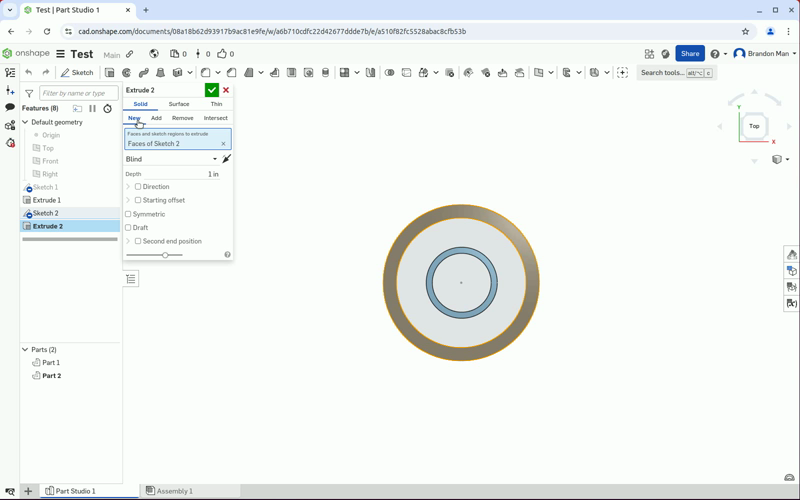
click(137, 120)
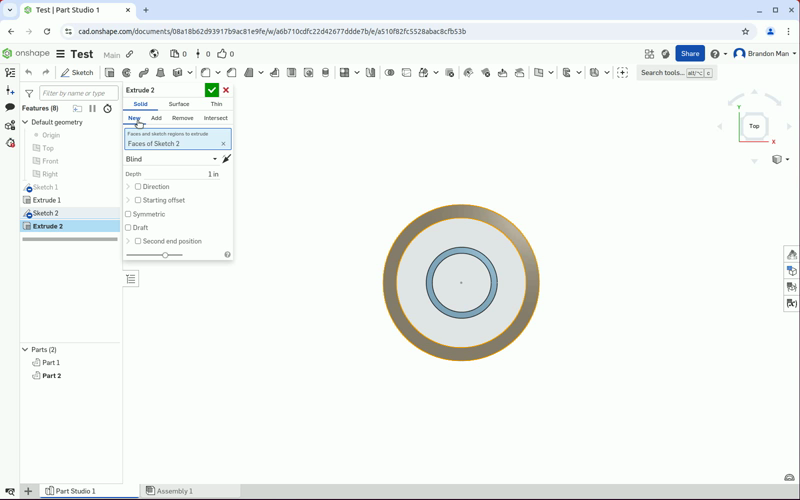
key(tab, 4)
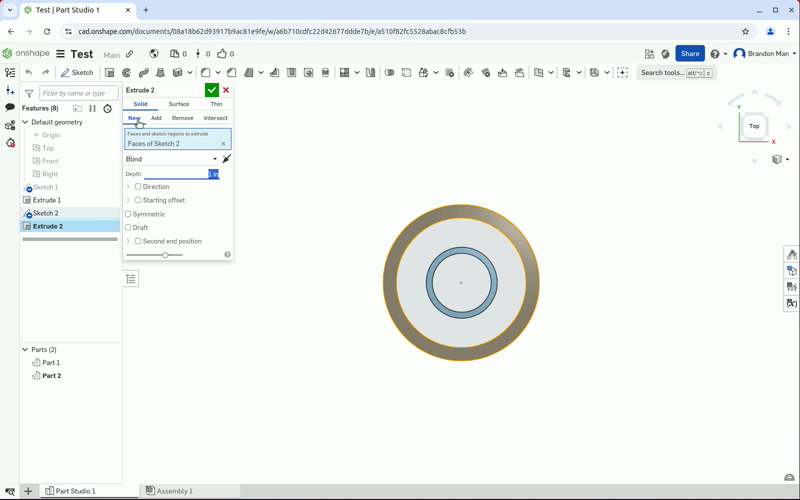
text(3.611)
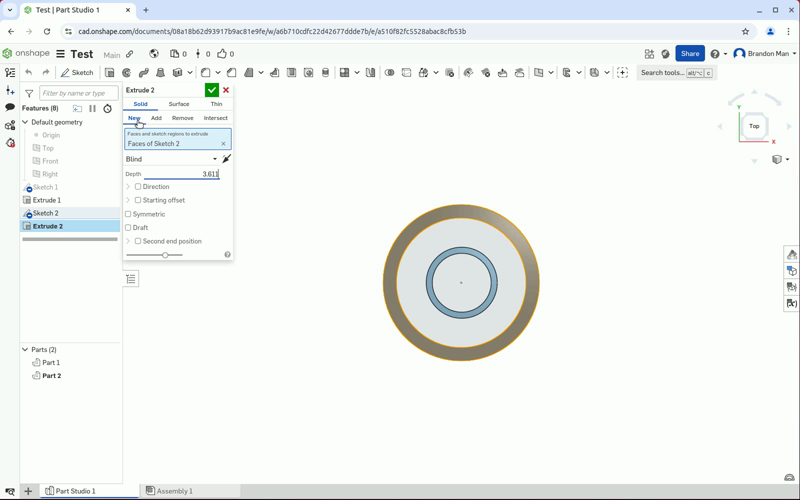
key(enter)
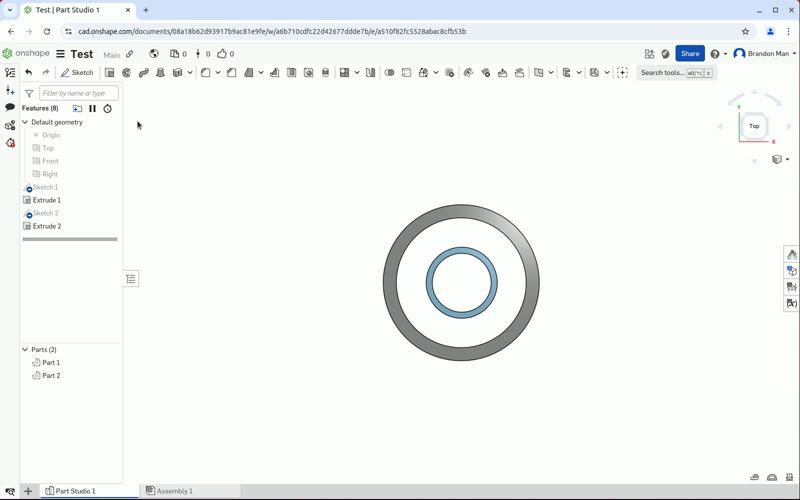
key(shift+h)
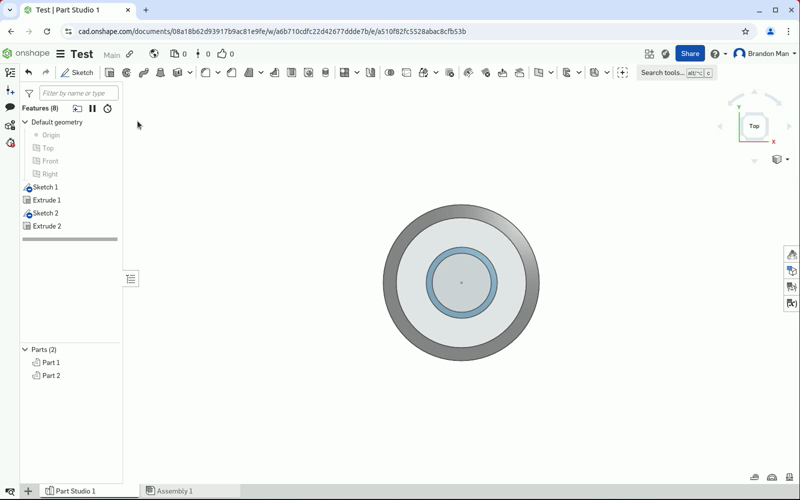
key(shift+h)
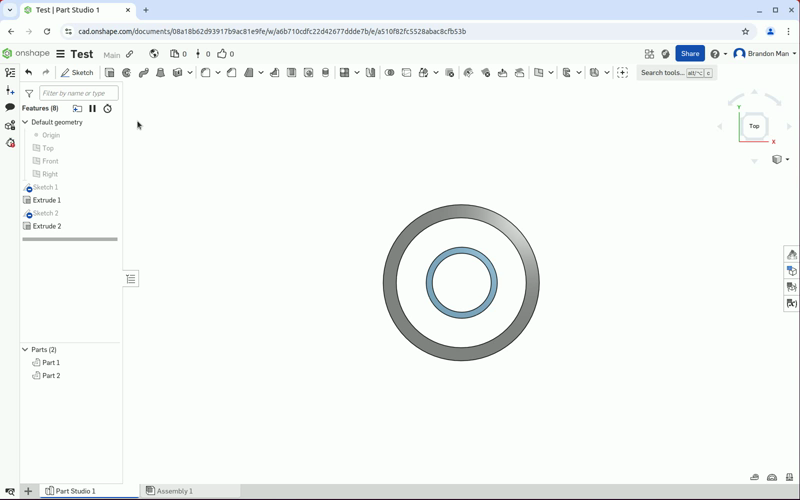
mouse_move(73, 189)
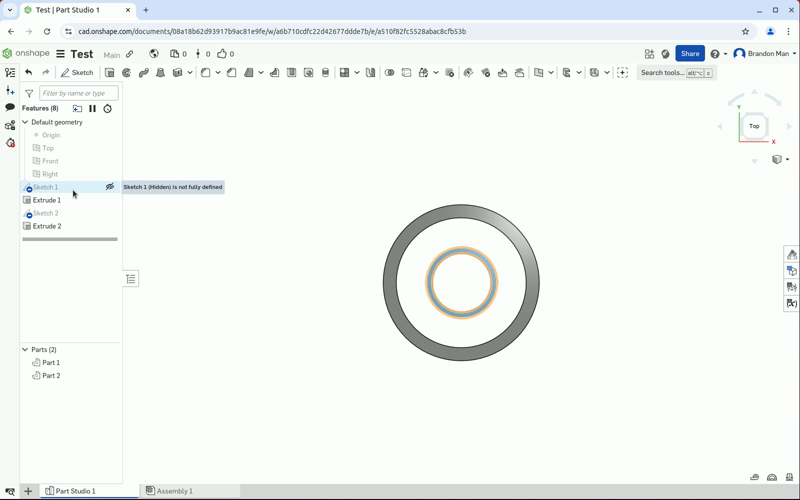
click(73, 189)
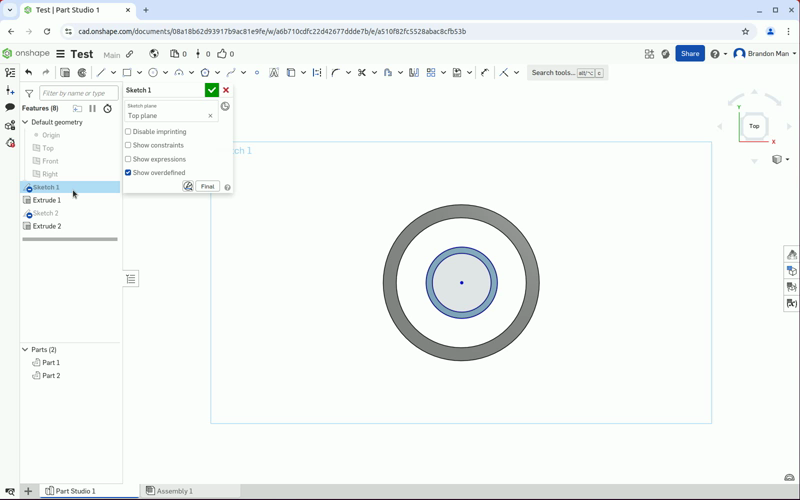
mouse_move(229, 92)
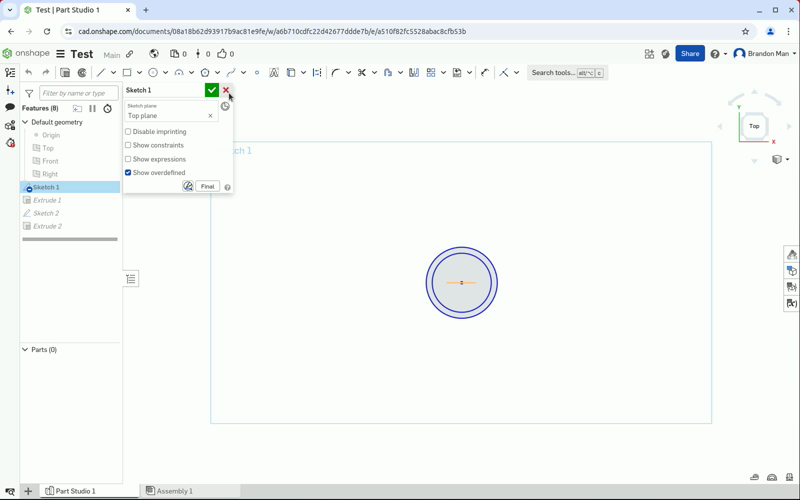
click(229, 92)
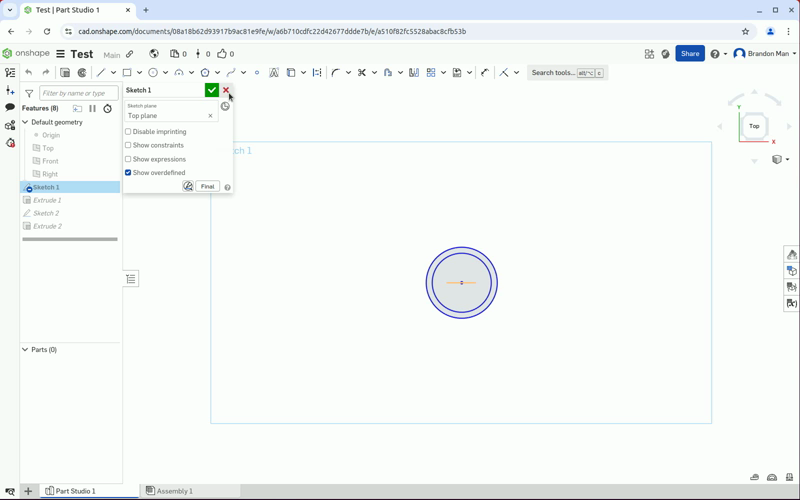
key(shift+s)
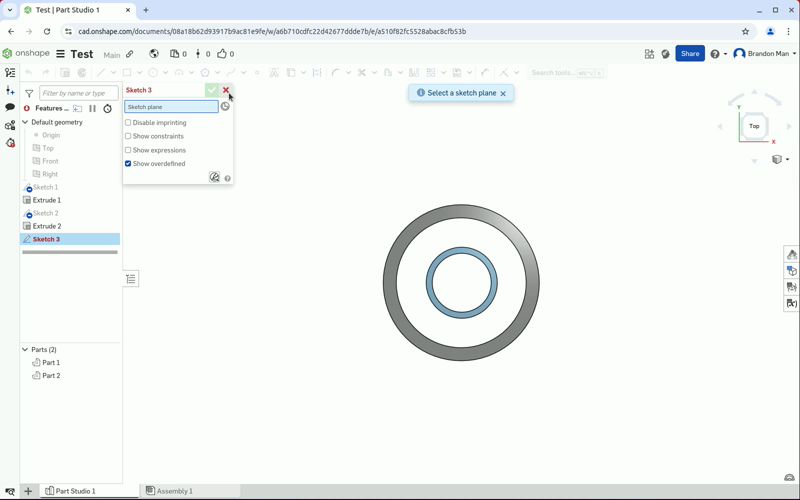
mouse_move(73, 150)
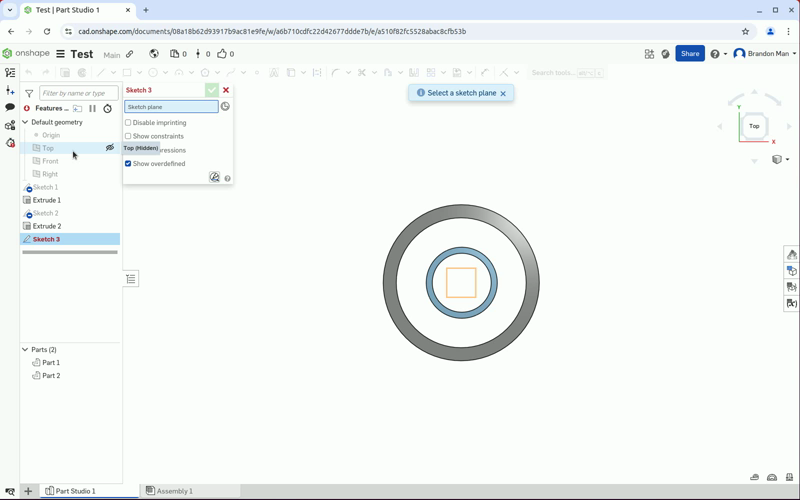
click(73, 150)
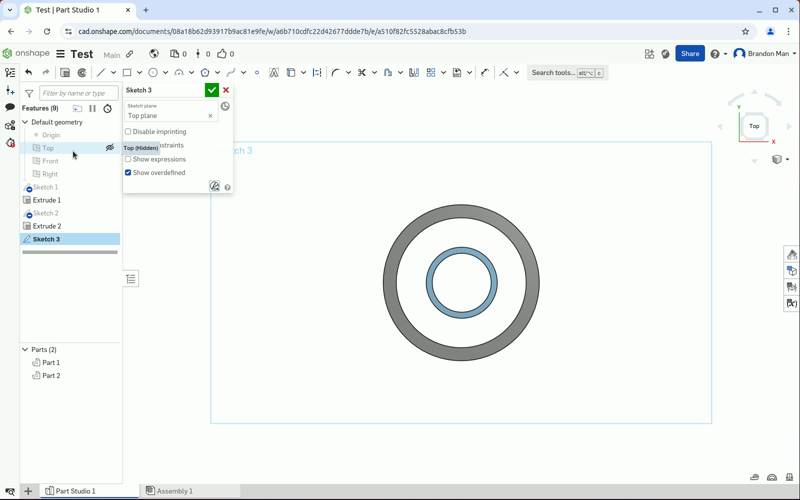
mouse_move(73, 352)
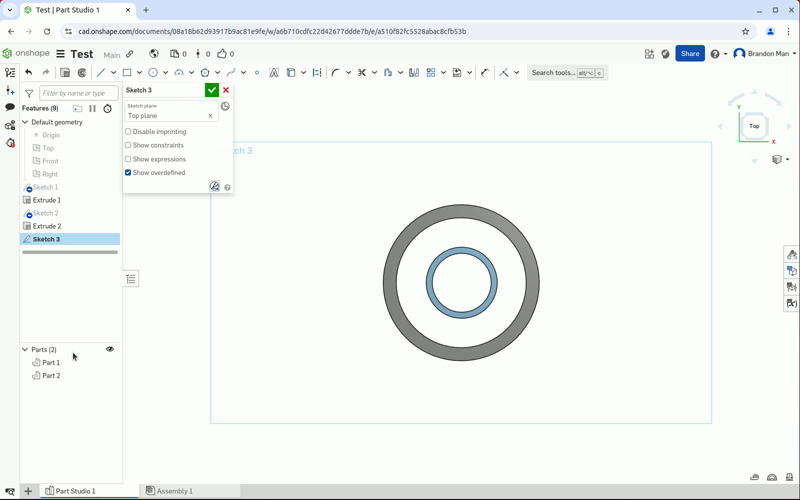
key(y)
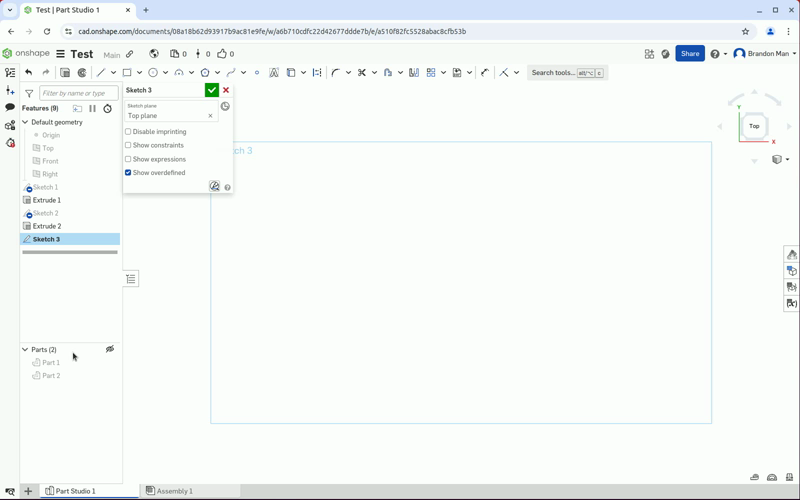
key(a)
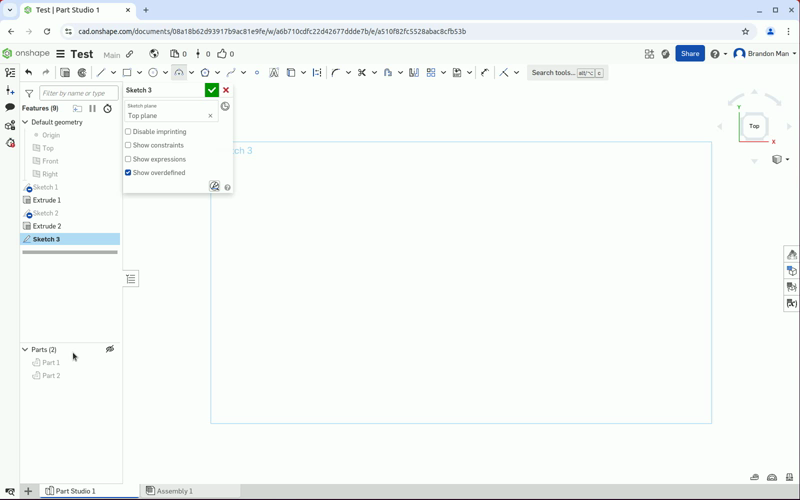
key_down(shift)
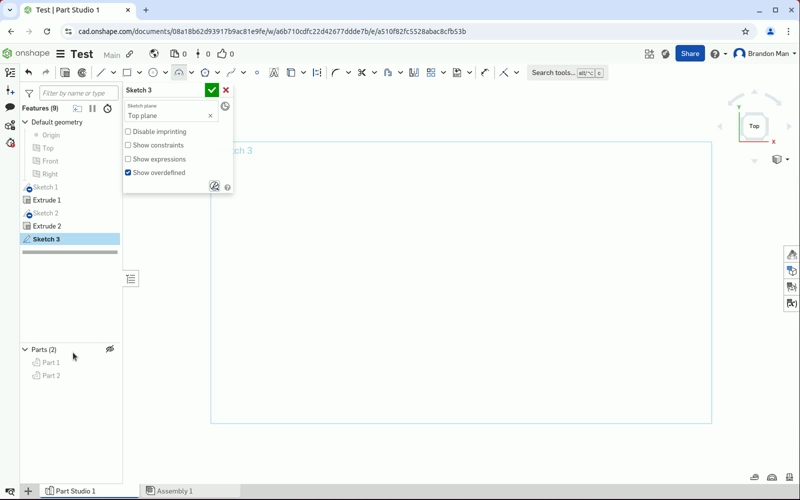
mouse_move(460, 205)
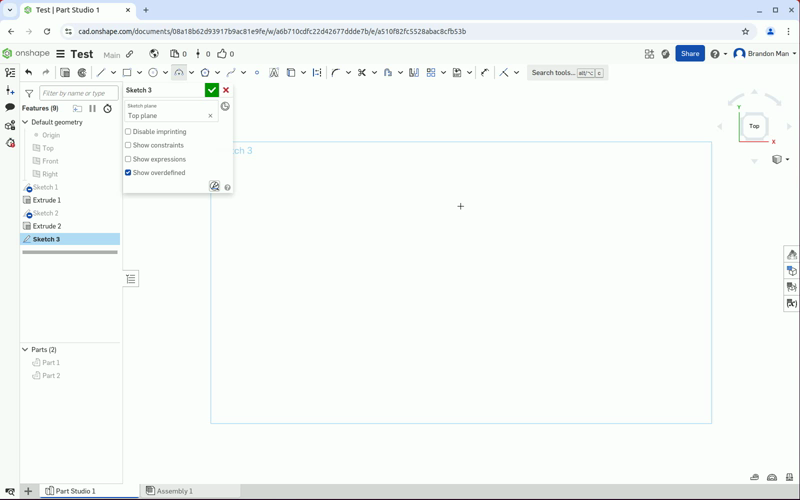
click(460, 205)
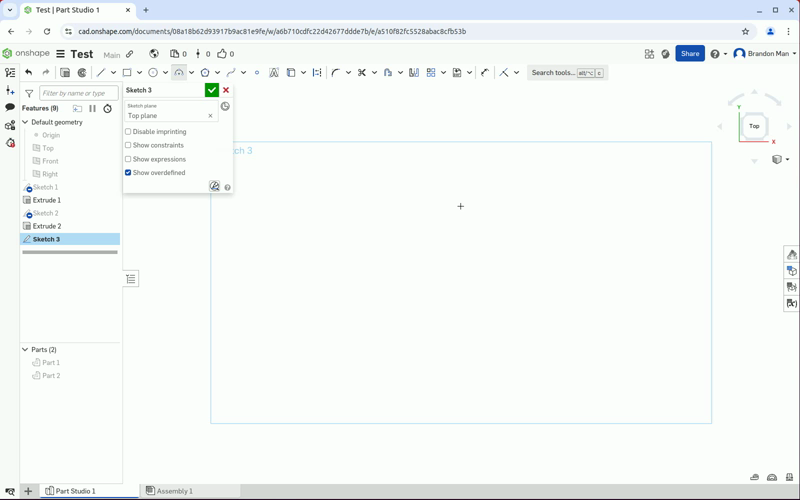
key_up(shift)
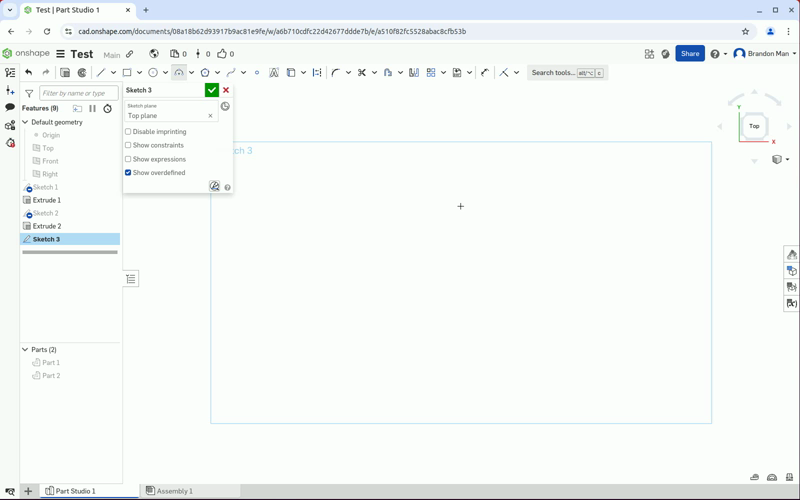
key_down(shift)
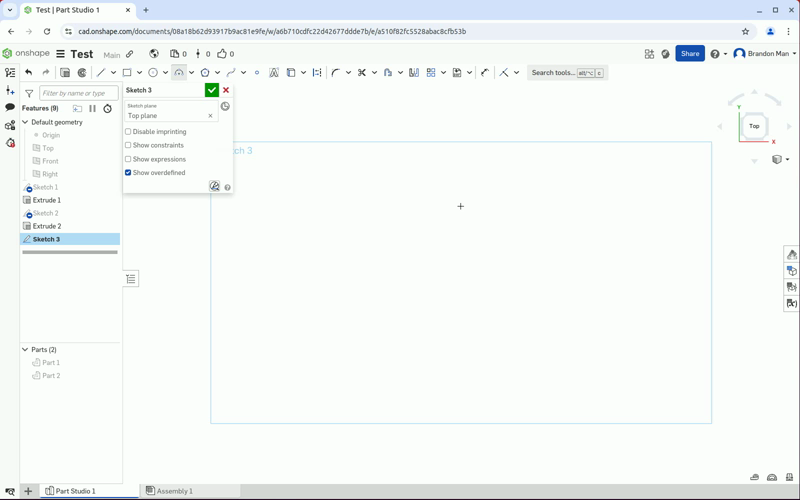
mouse_move(512, 225)
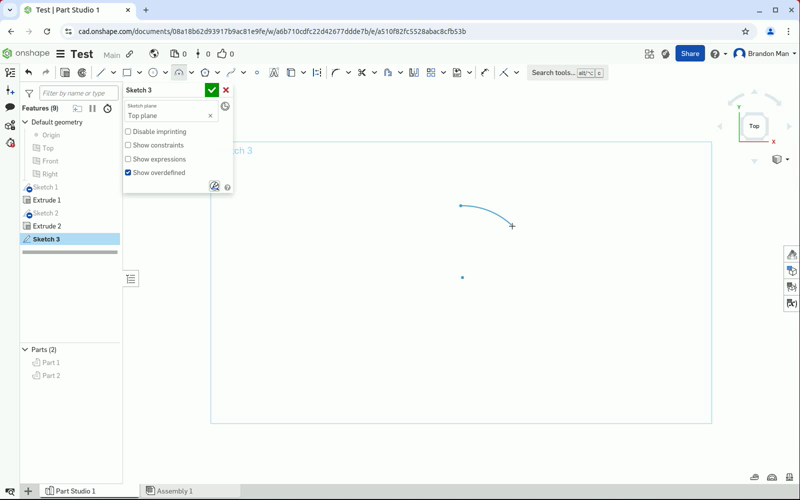
click(512, 225)
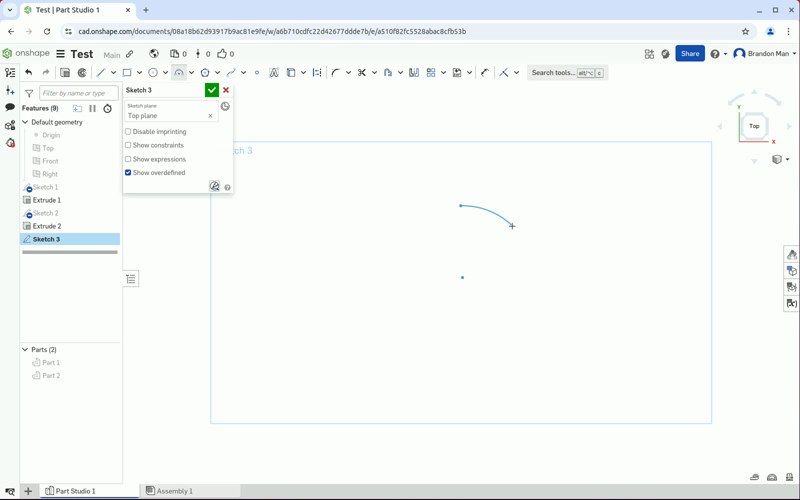
mouse_move(488, 210)
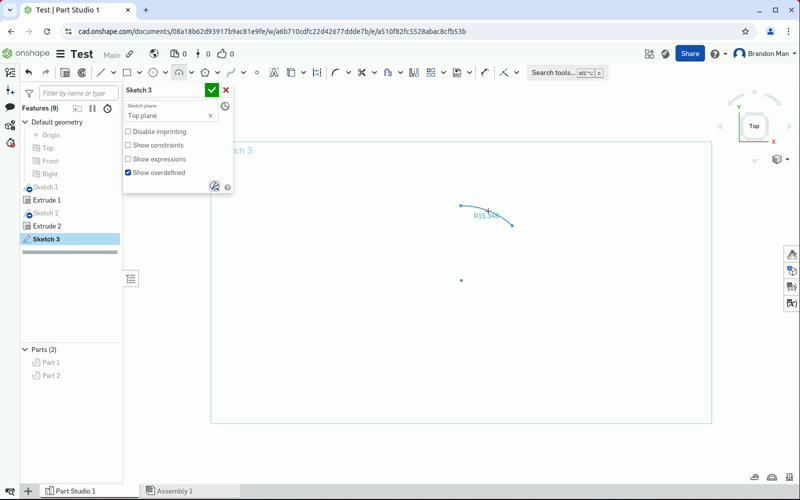
click(488, 210)
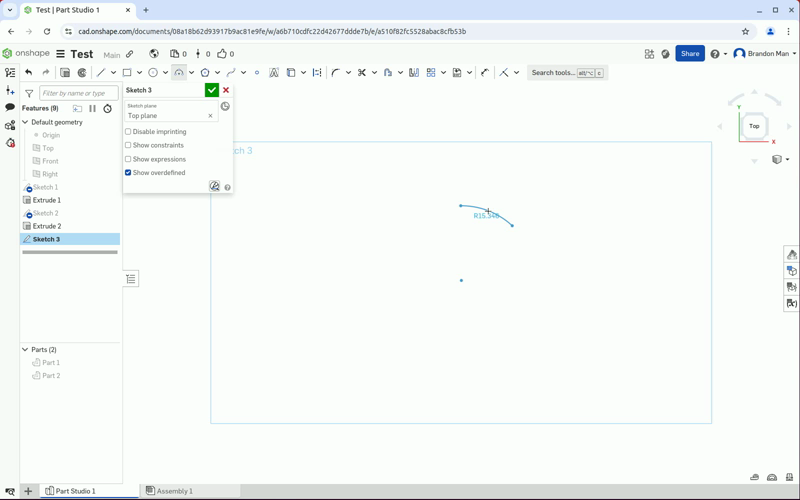
key_up(shift)
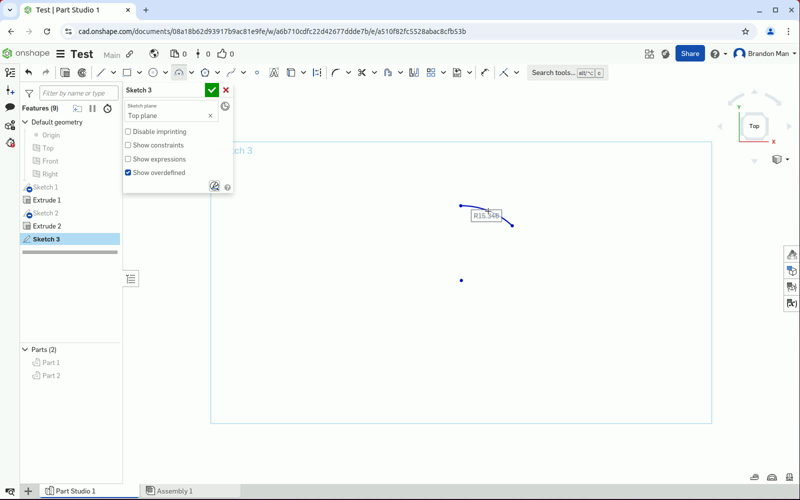
mouse_move(512, 225)
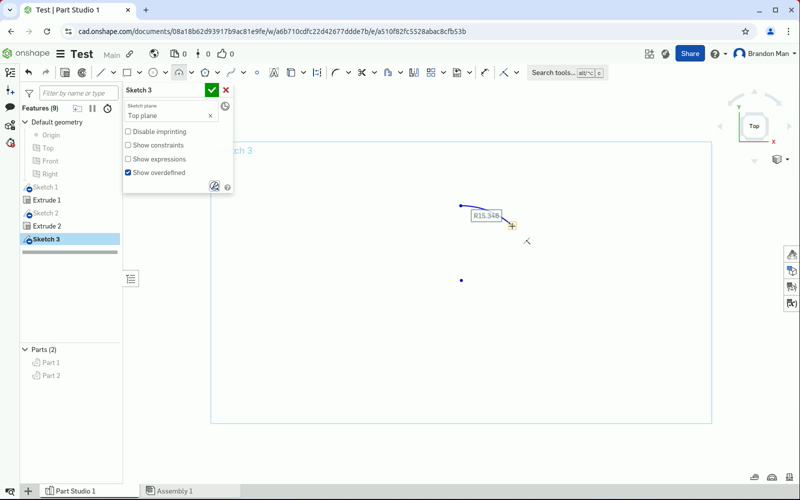
click(512, 225)
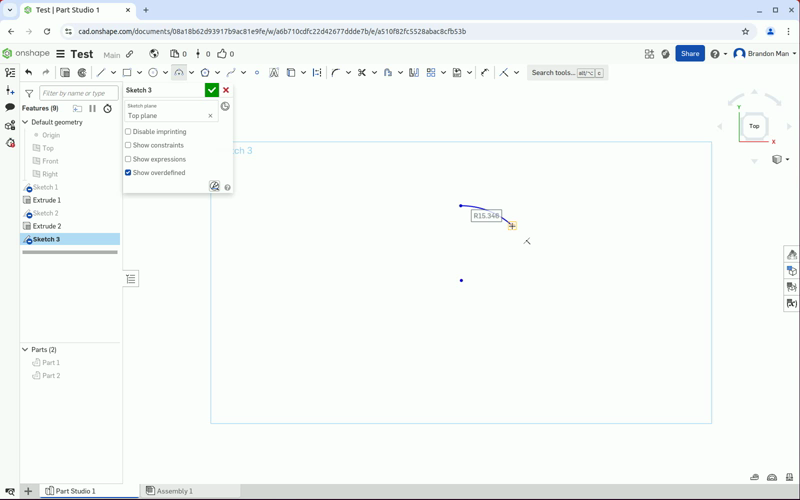
key_down(shift)
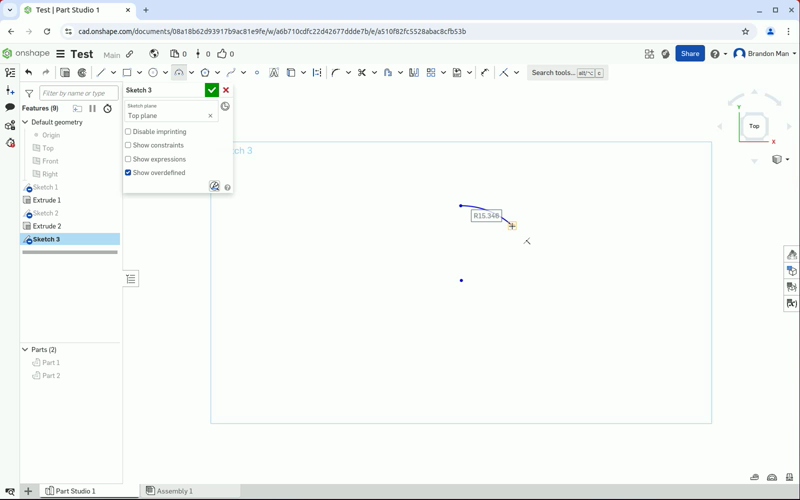
mouse_move(538, 197)
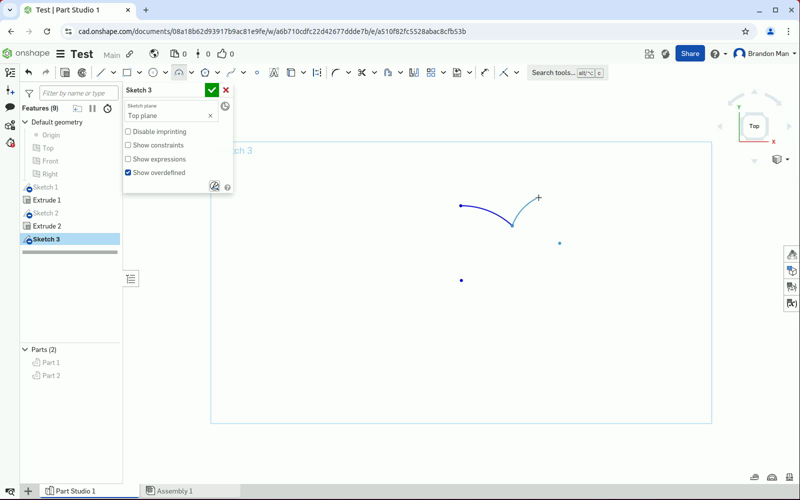
click(538, 197)
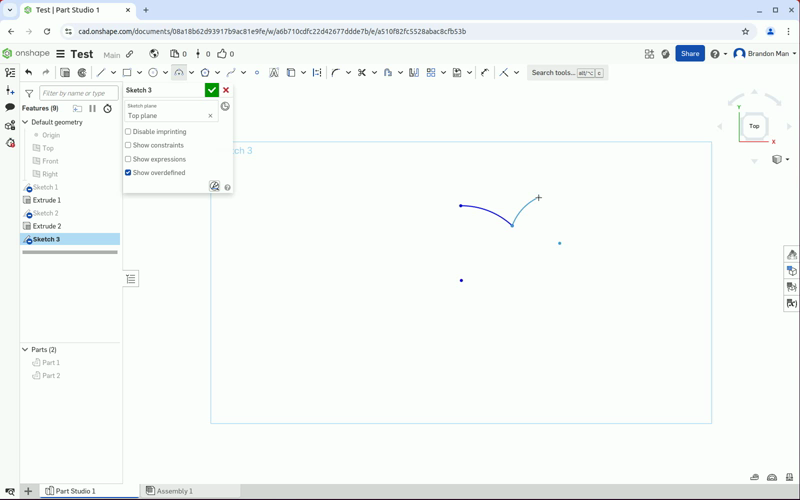
mouse_move(521, 208)
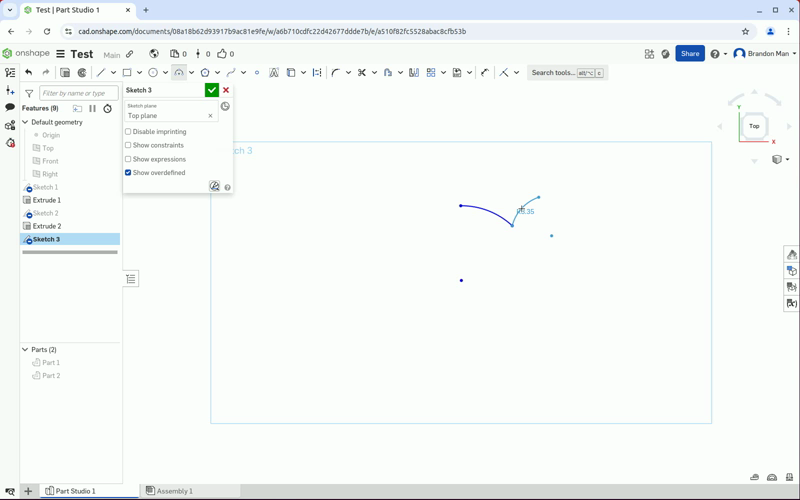
click(521, 208)
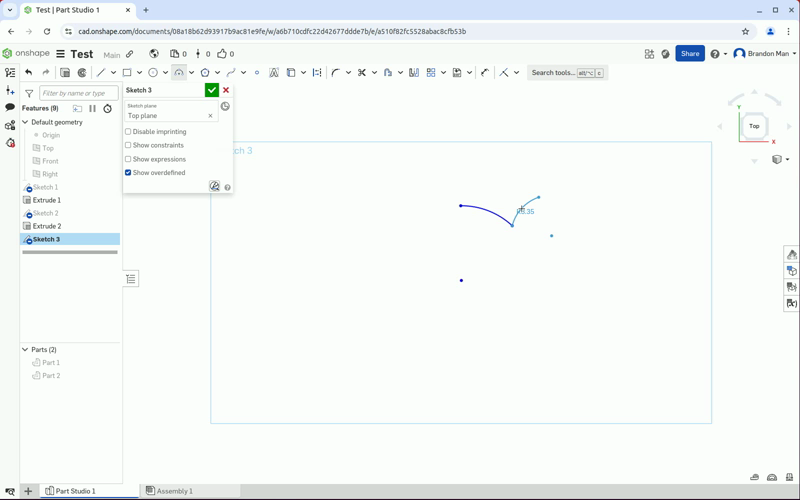
key_up(shift)
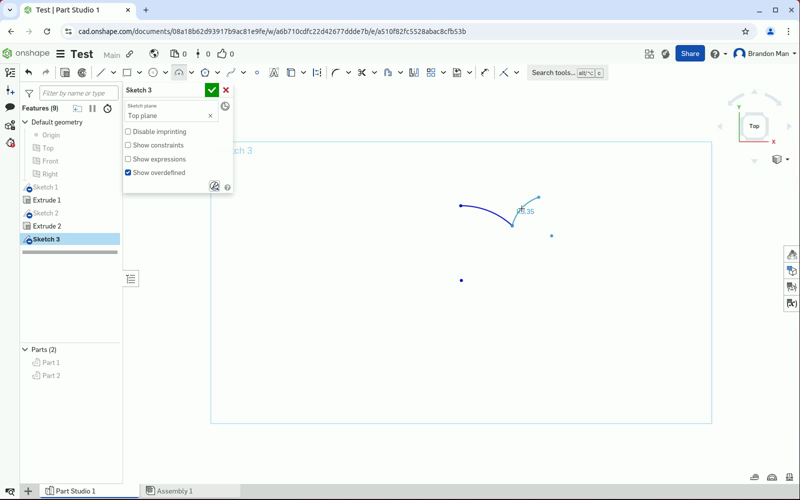
mouse_move(538, 197)
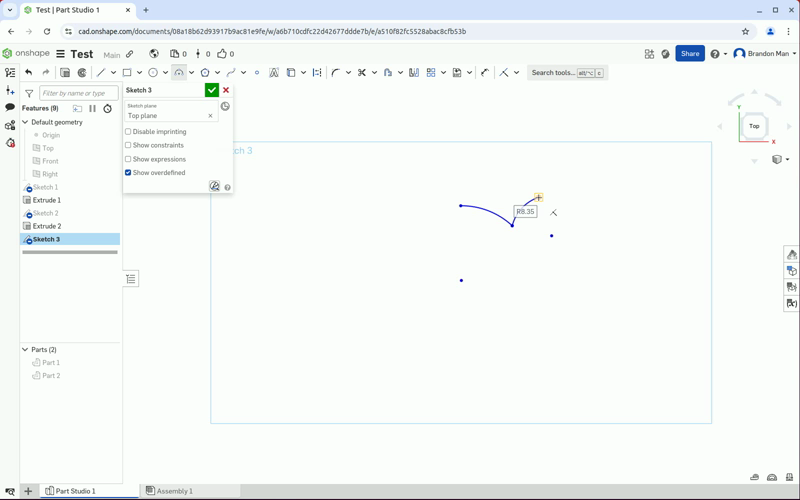
click(538, 197)
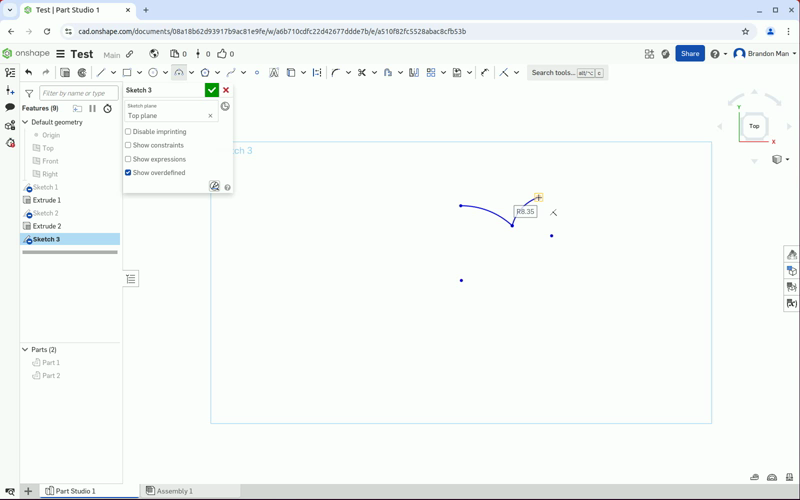
mouse_move(460, 205)
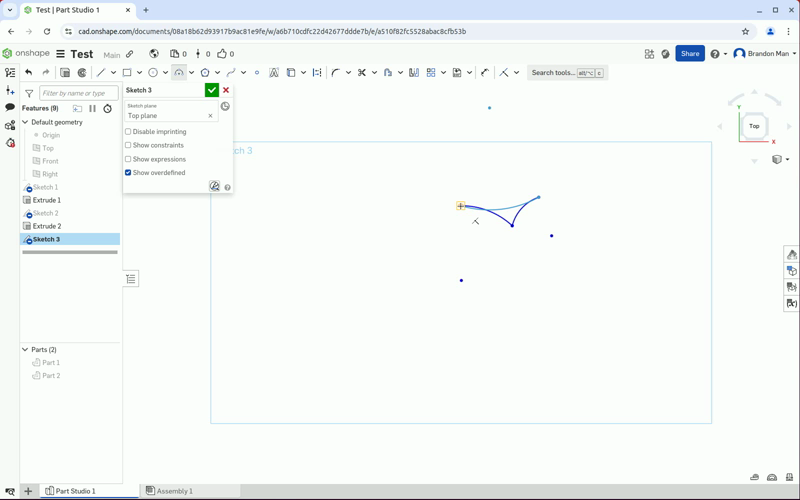
click(460, 205)
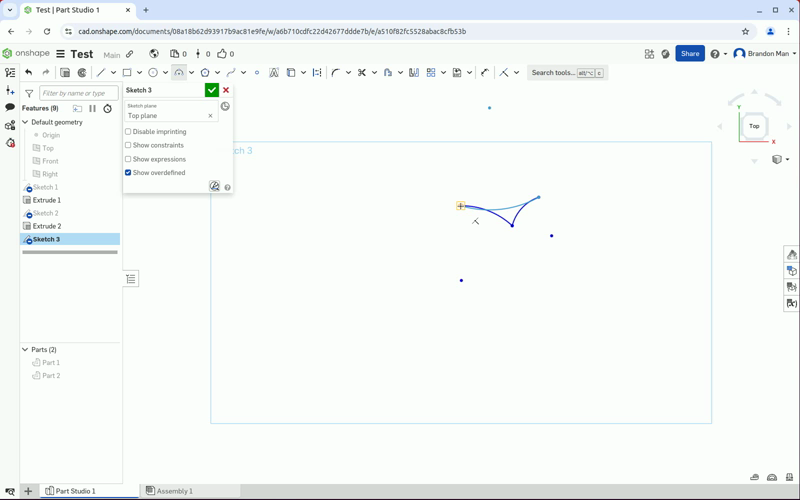
key_down(shift)
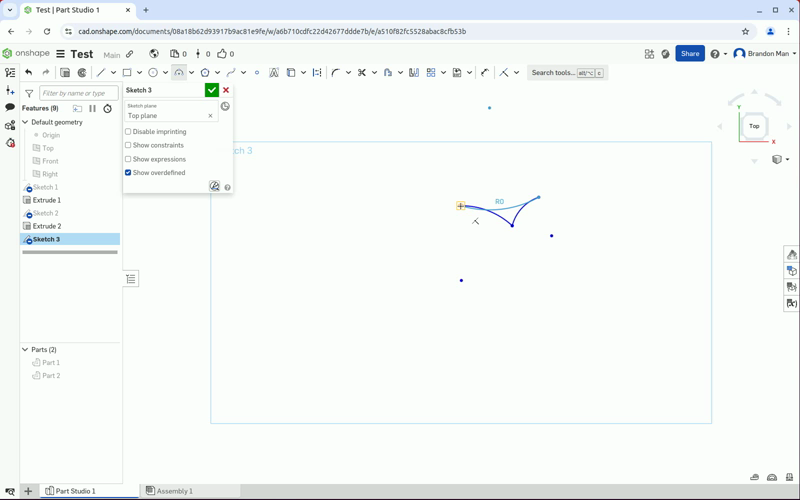
mouse_move(498, 189)
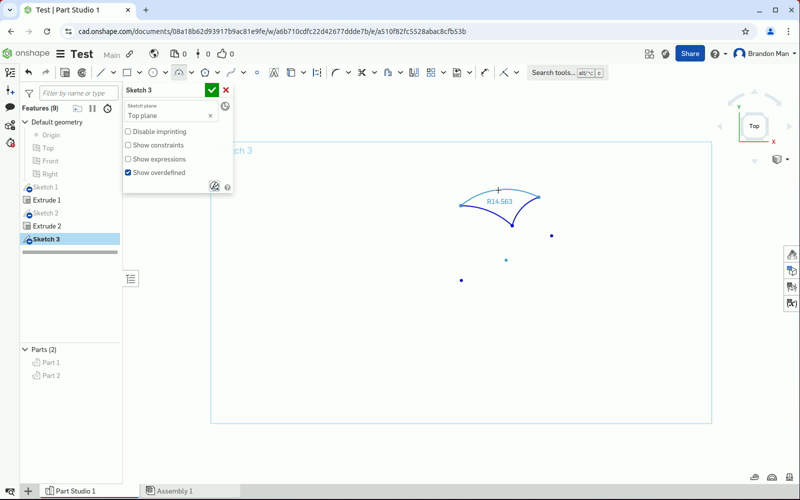
click(498, 189)
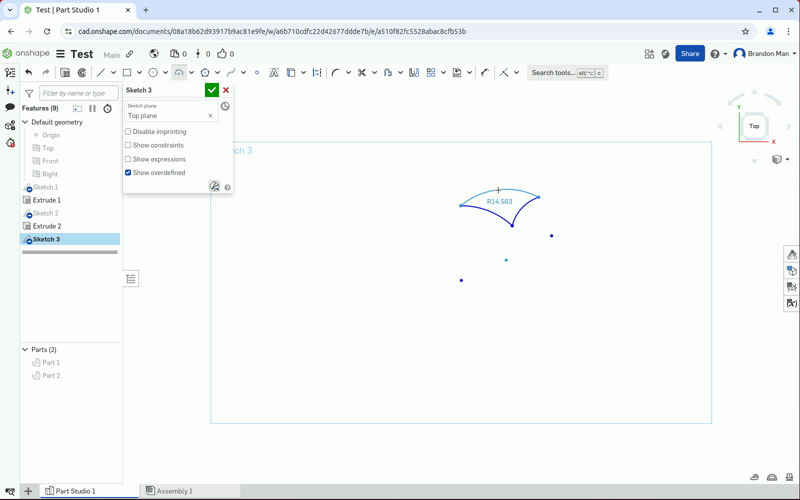
key_up(shift)
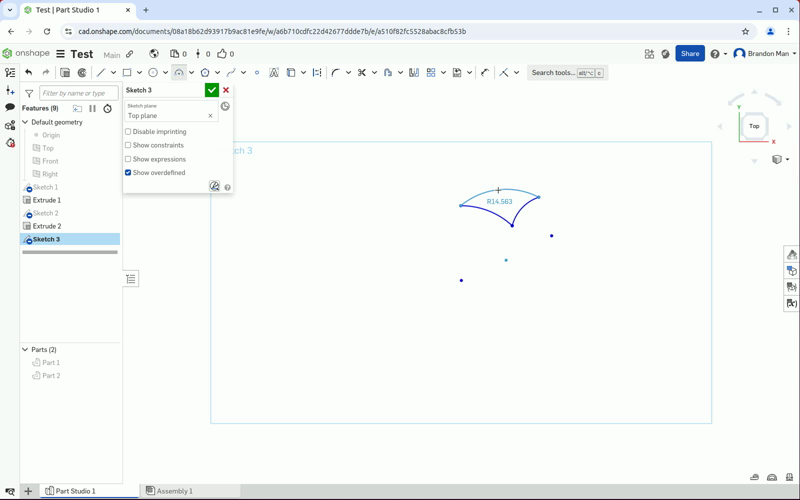
key(esc)
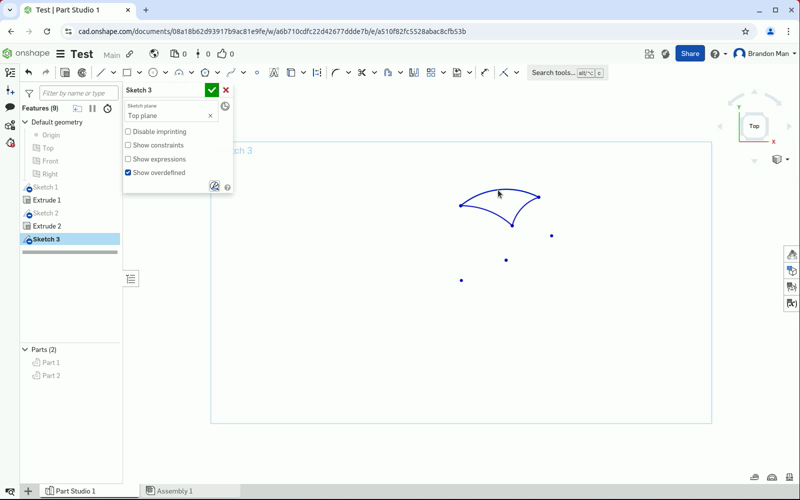
mouse_move(530, 194)
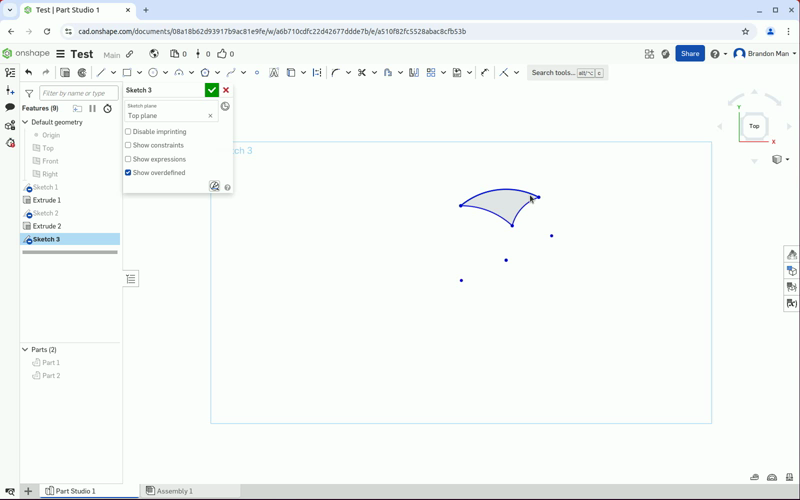
scroll(6)
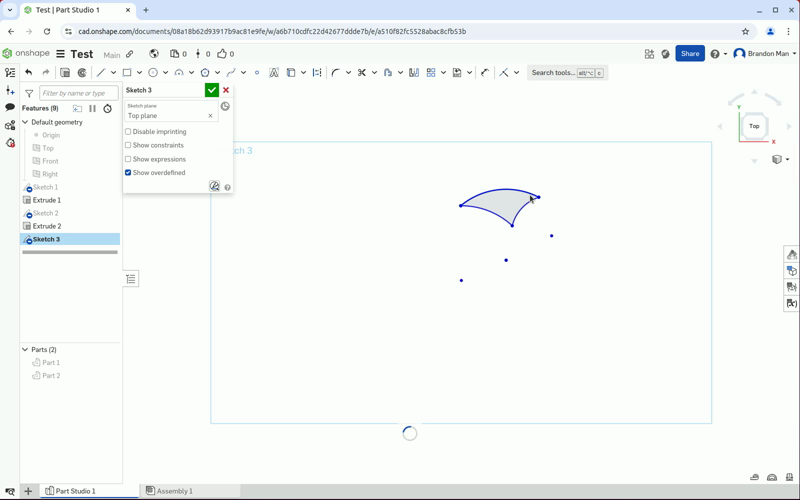
scroll(6)
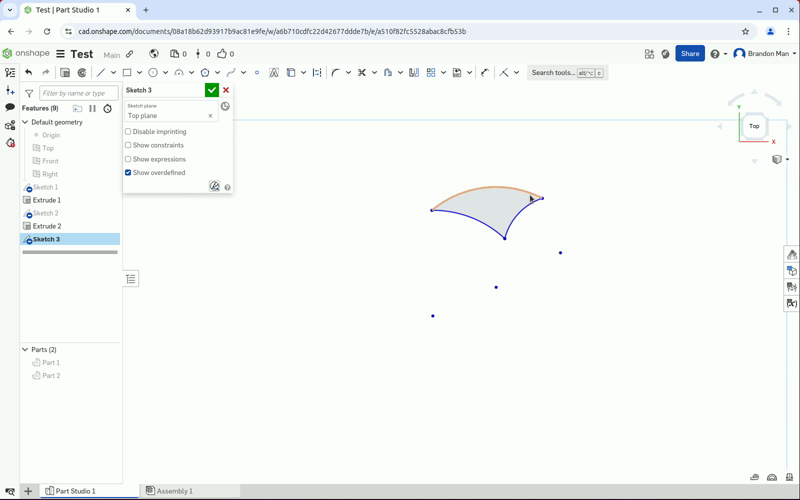
scroll(6)
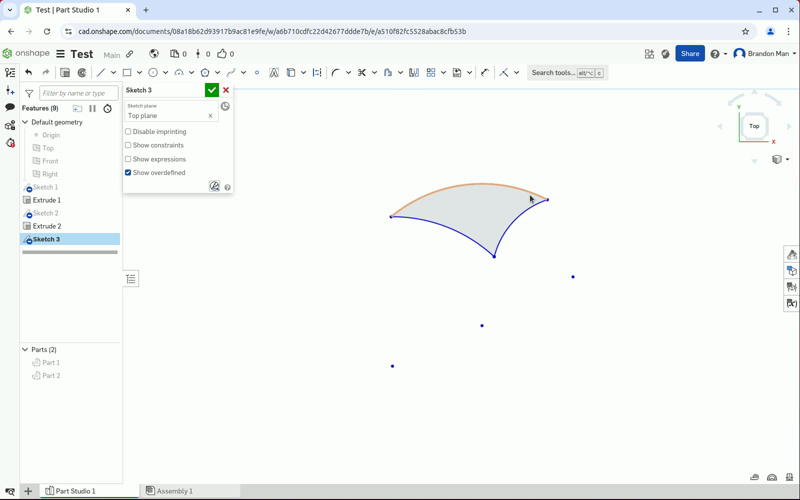
scroll(6)
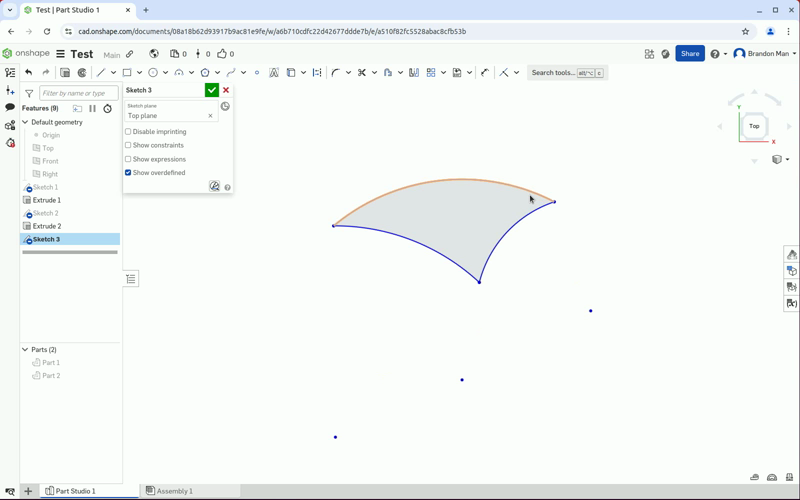
scroll(6)
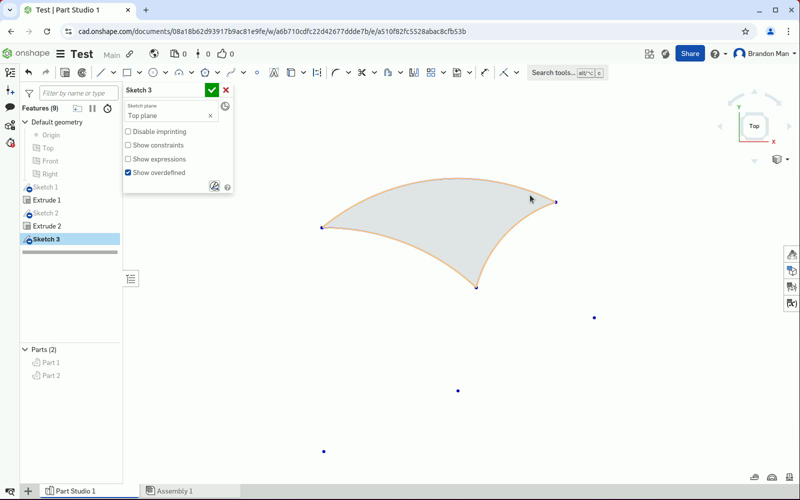
scroll(6)
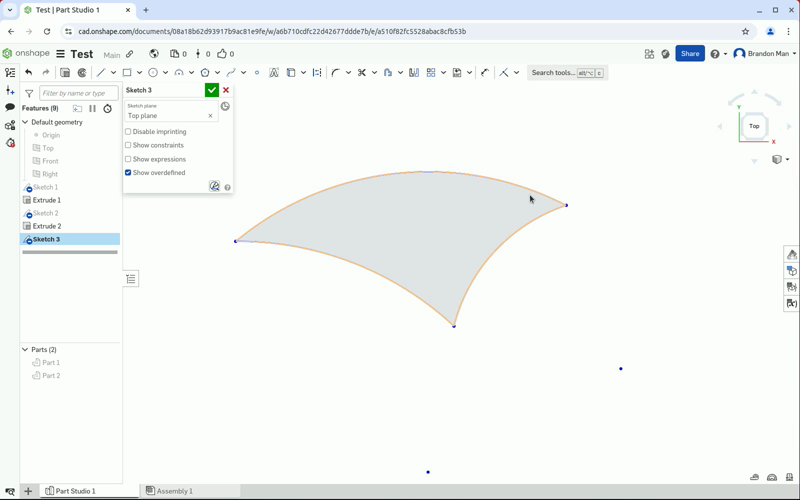
scroll(6)
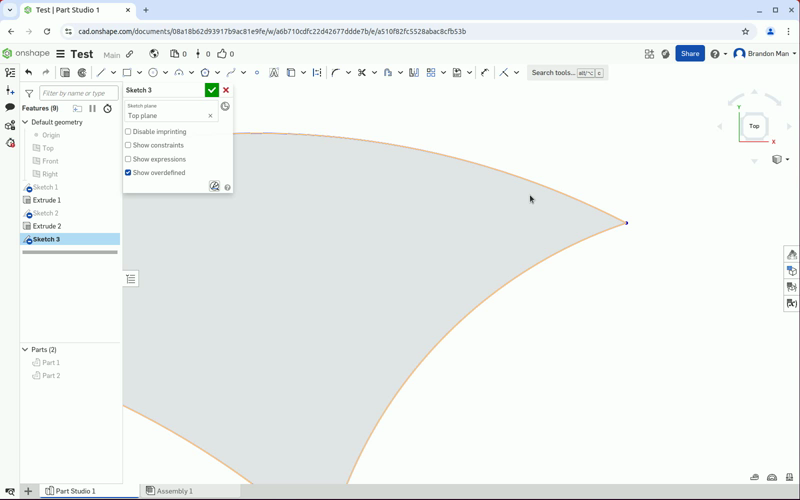
click(530, 194)
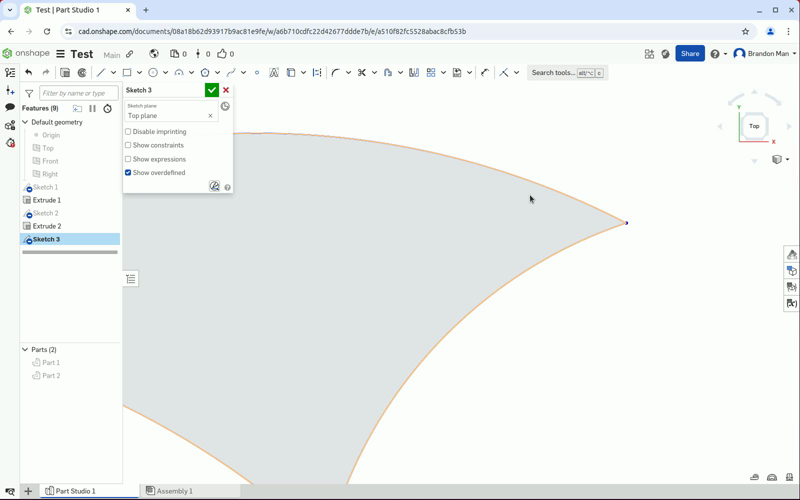
scroll(-6)
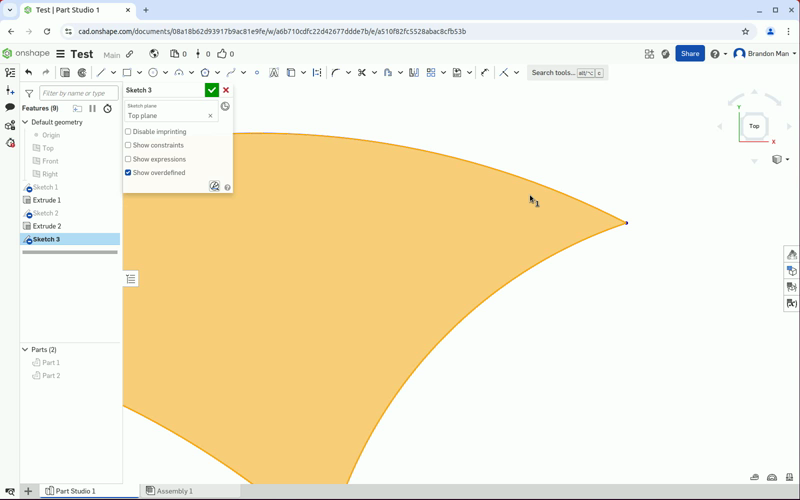
scroll(-6)
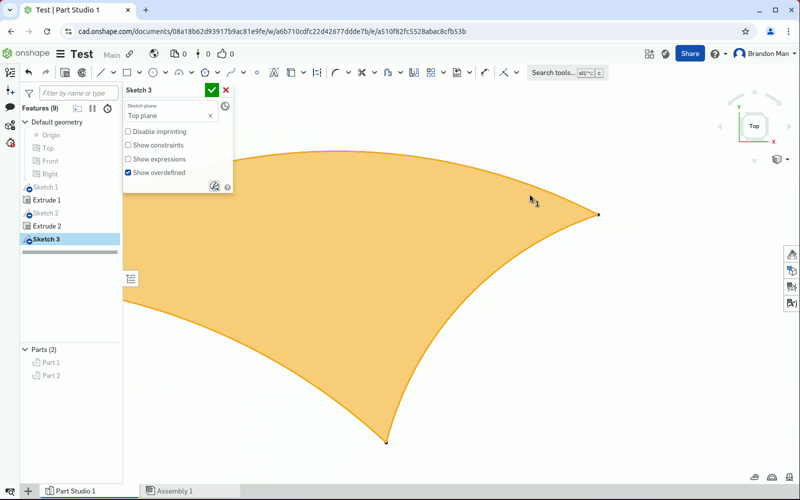
scroll(-6)
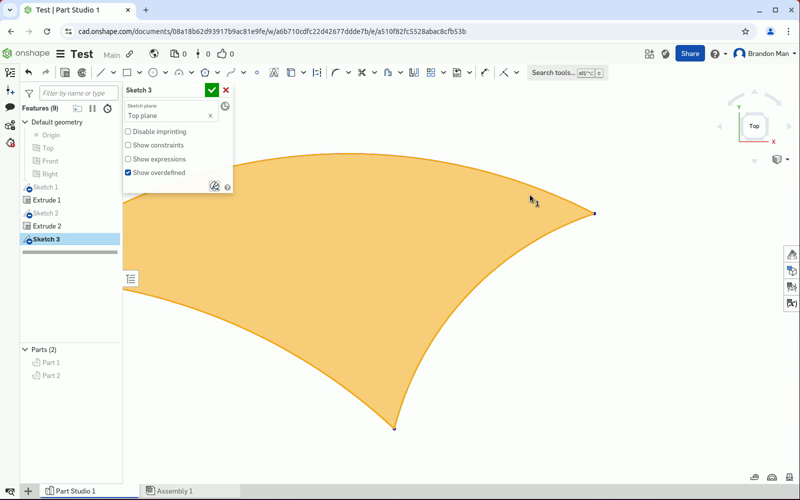
scroll(-6)
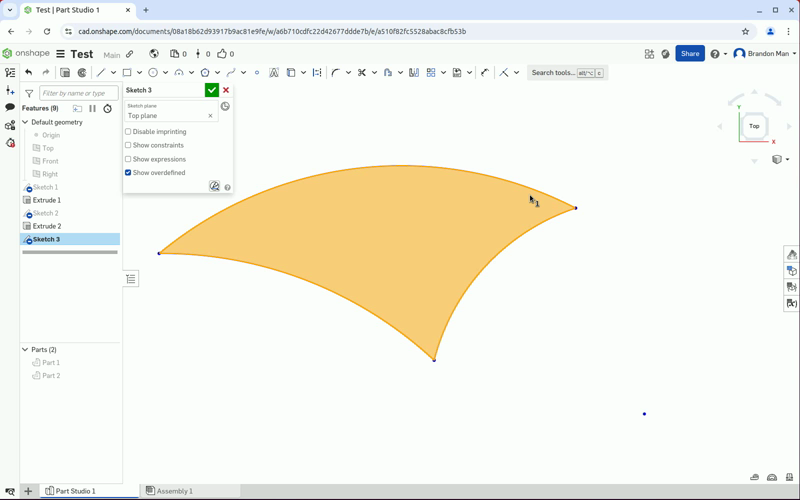
scroll(-6)
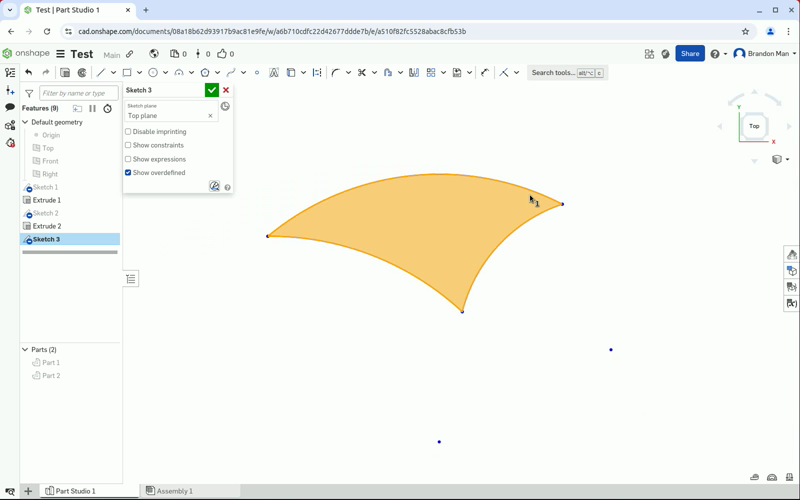
scroll(-6)
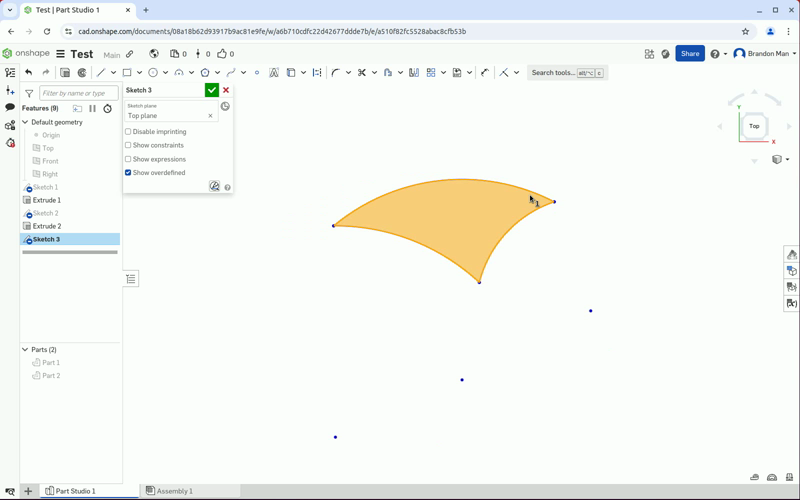
scroll(-6)
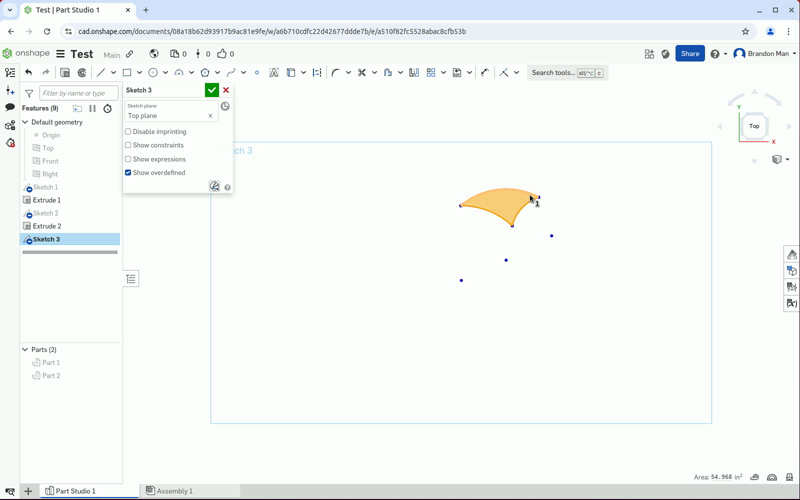
mouse_move(73, 352)
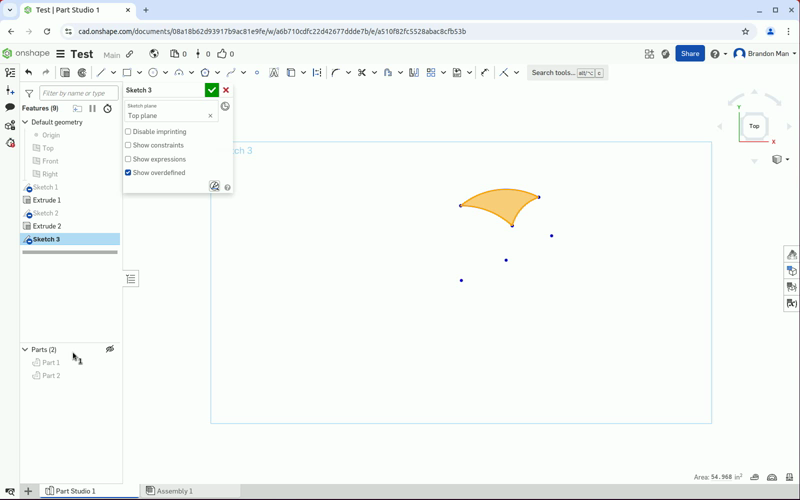
key(shift+y)
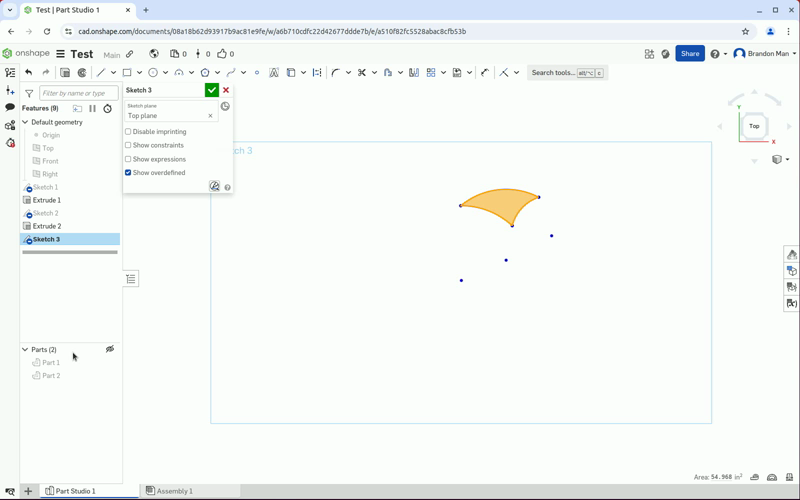
key(shift+e)
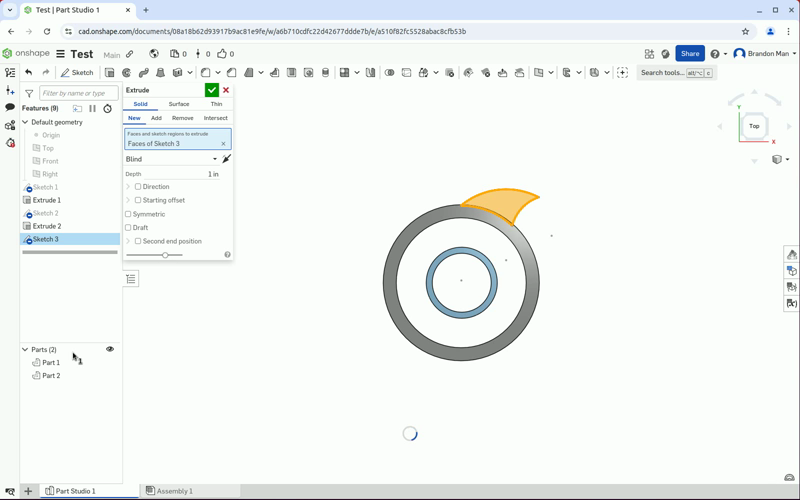
mouse_move(143, 106)
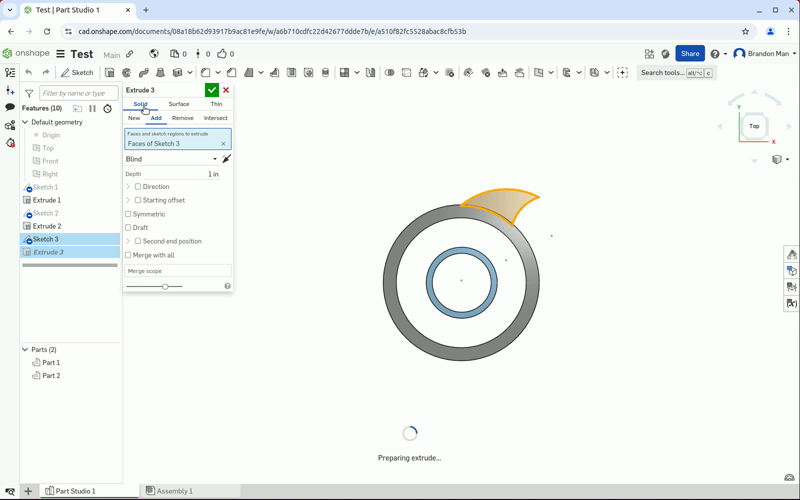
click(143, 106)
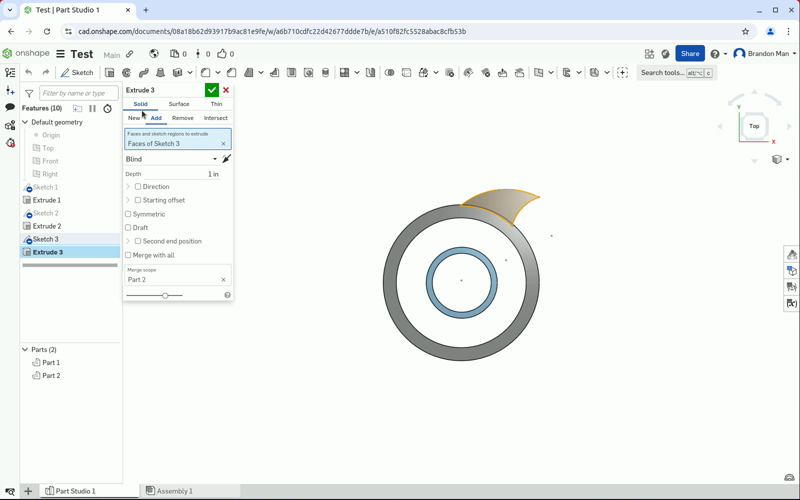
mouse_move(137, 120)
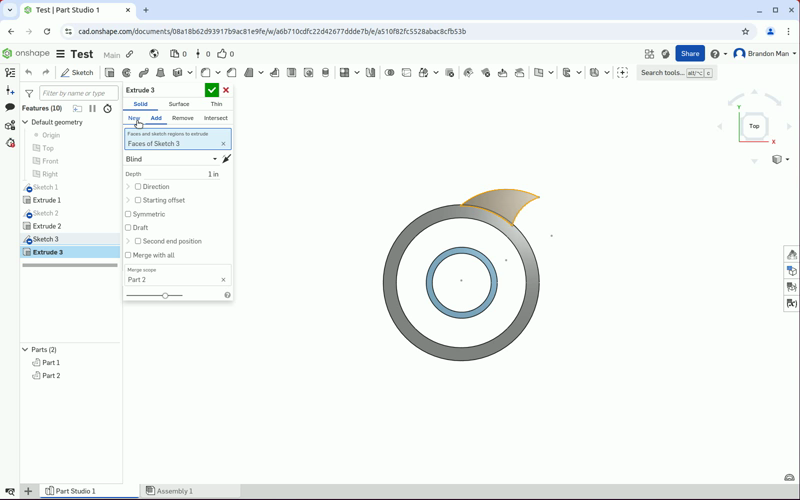
click(137, 120)
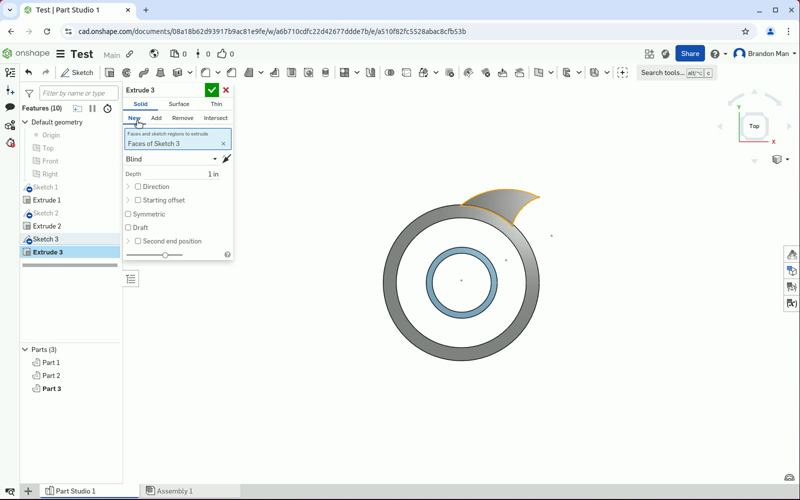
key(tab, 4)
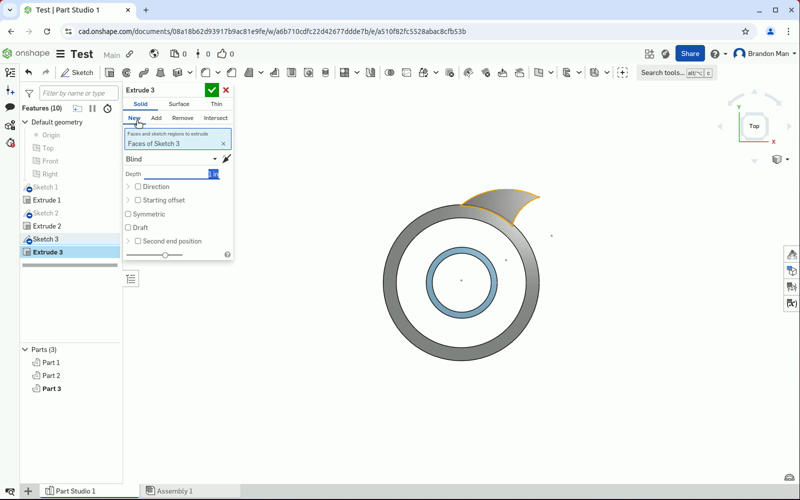
text(3.611)
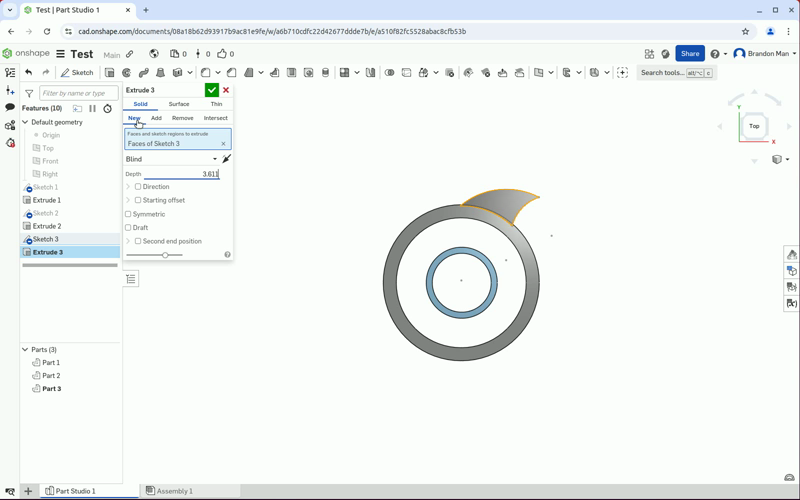
key(enter)
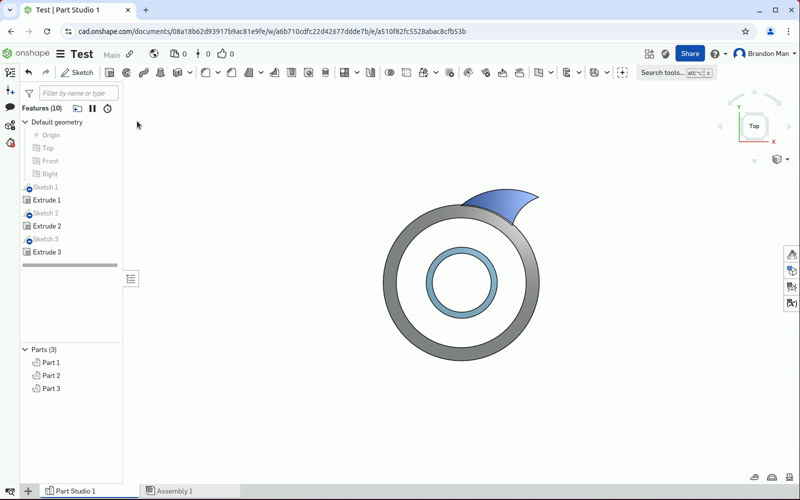
key(shift+h)
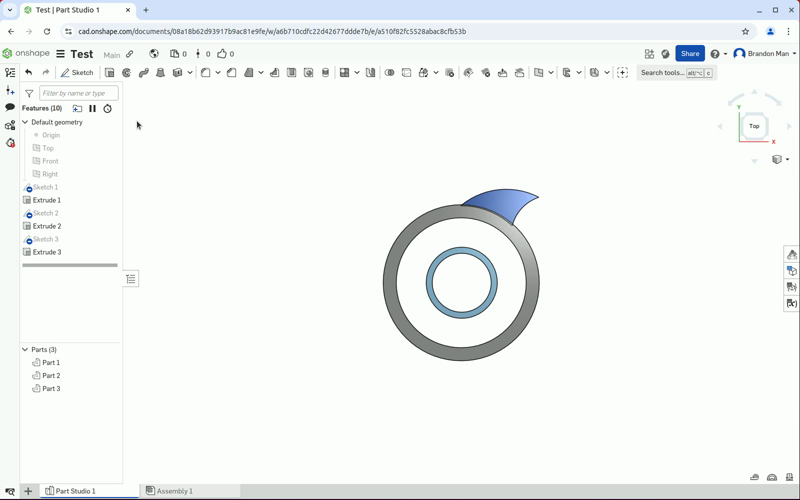
key(shift+h)
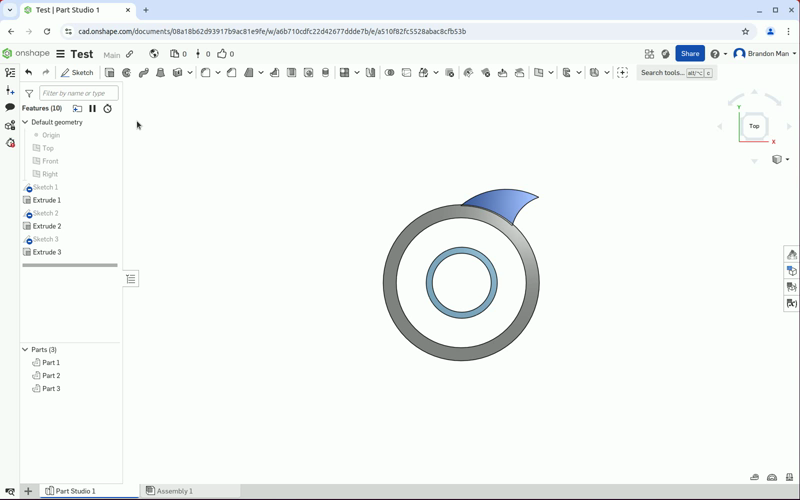
mouse_move(73, 189)
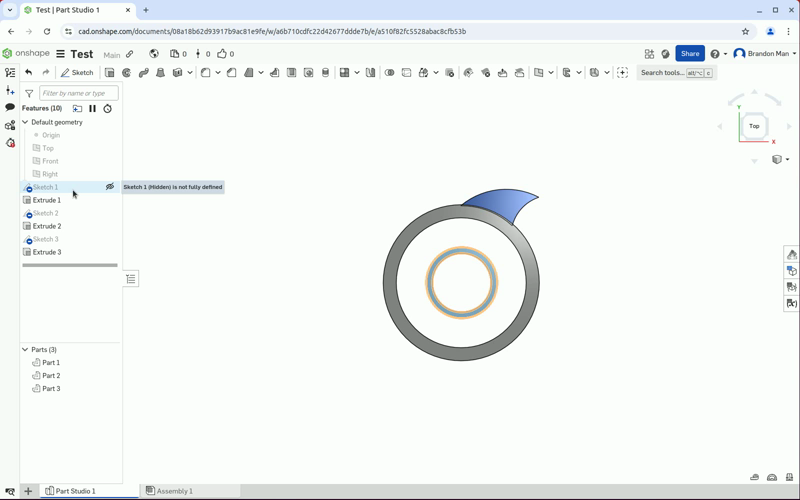
click(73, 189)
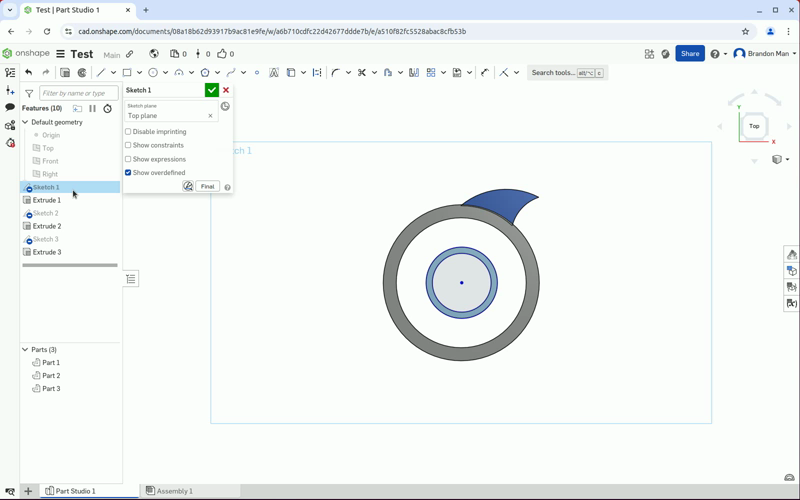
mouse_move(229, 92)
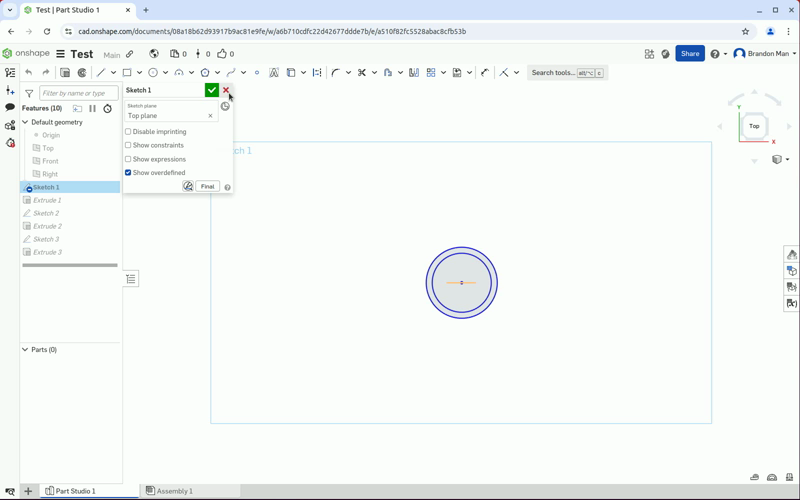
click(229, 92)
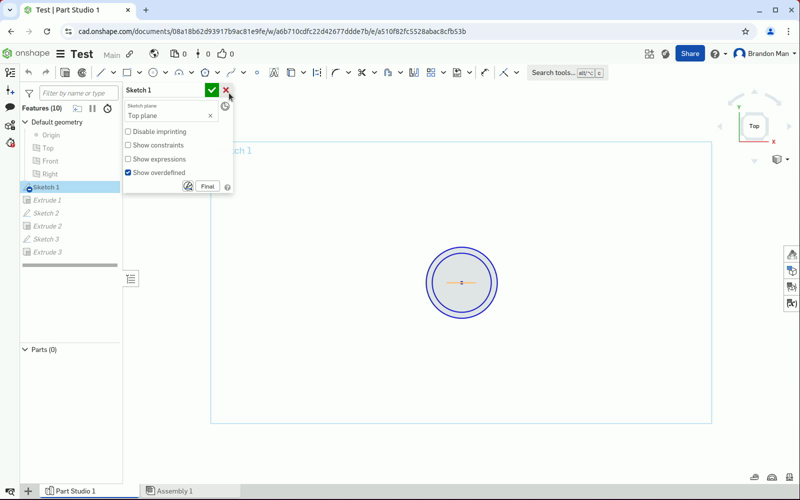
key(shift+s)
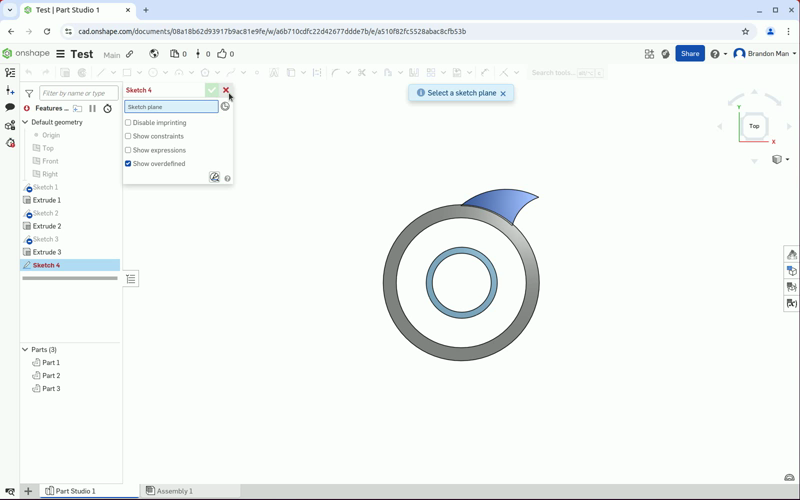
mouse_move(73, 150)
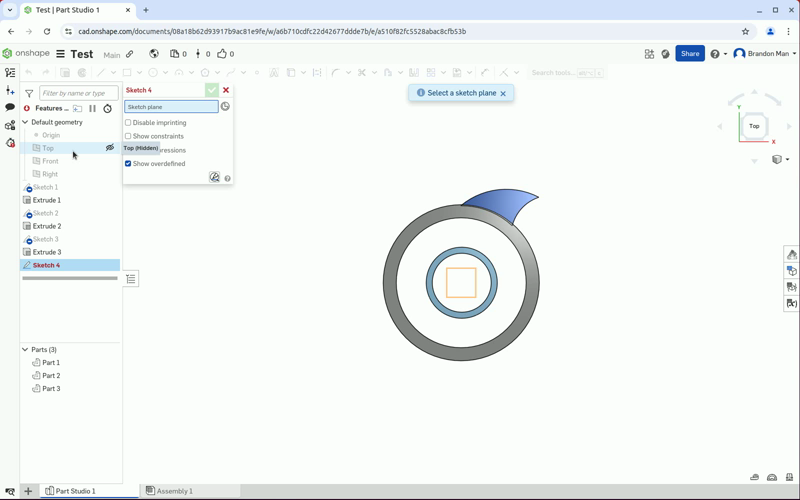
click(73, 150)
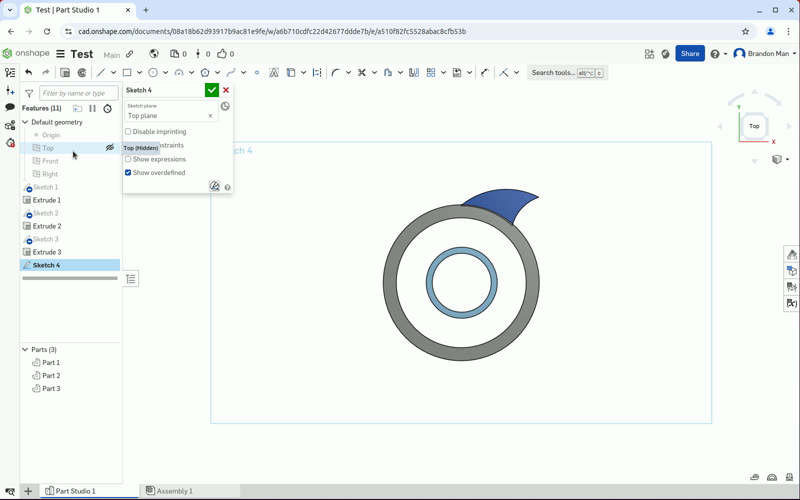
mouse_move(73, 352)
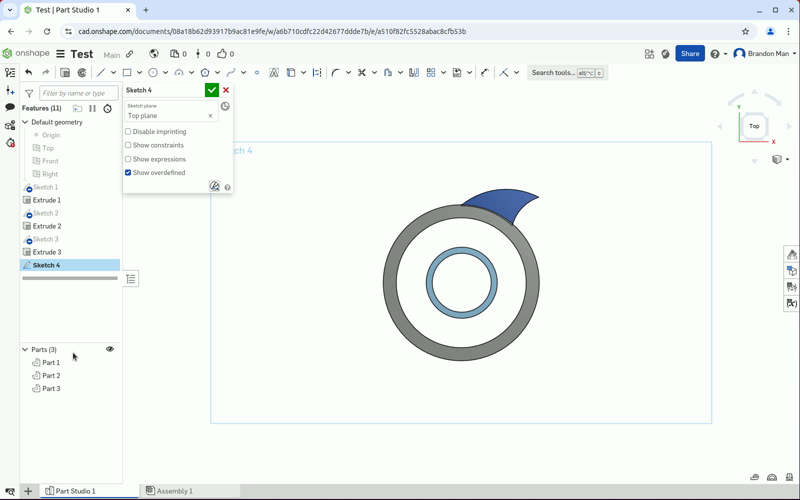
key(y)
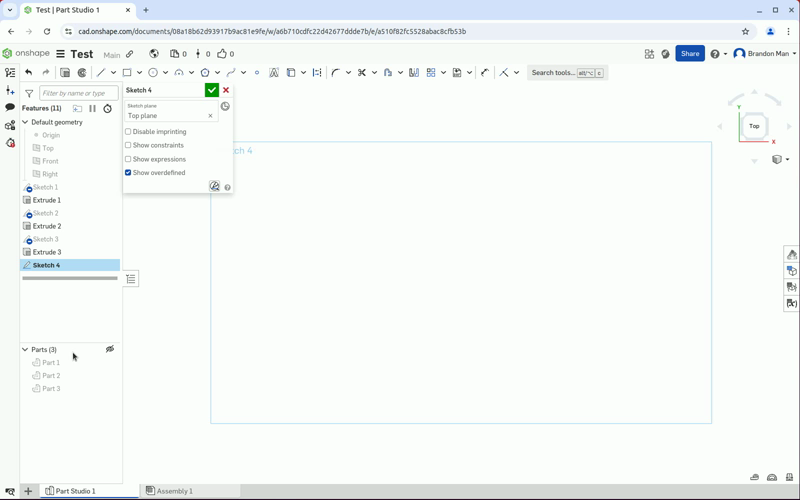
key(a)
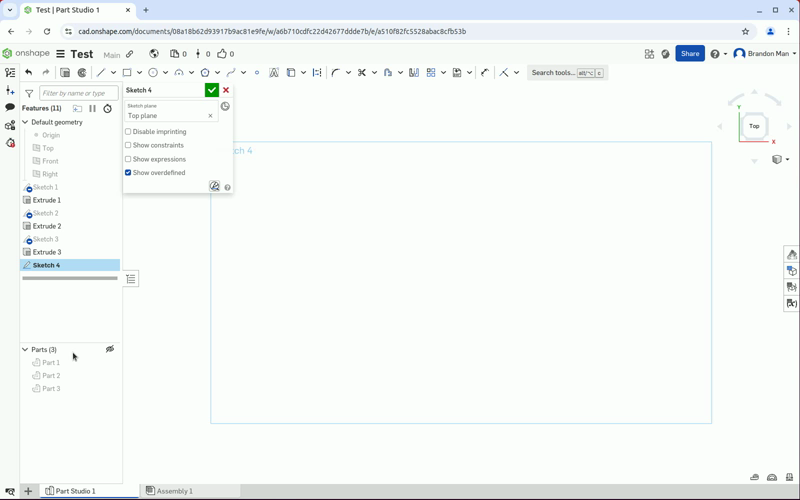
key_down(shift)
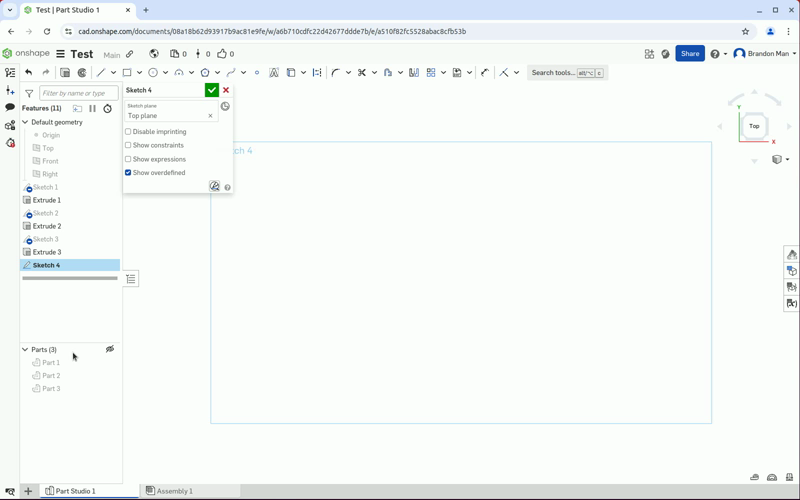
mouse_move(348, 258)
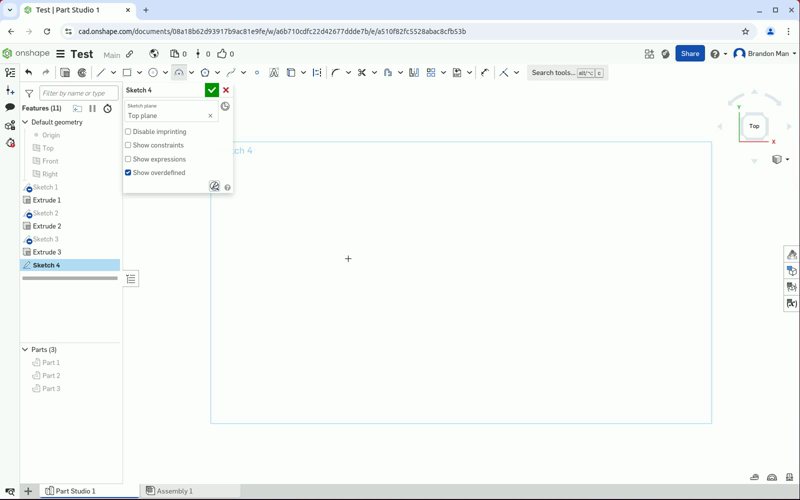
click(348, 258)
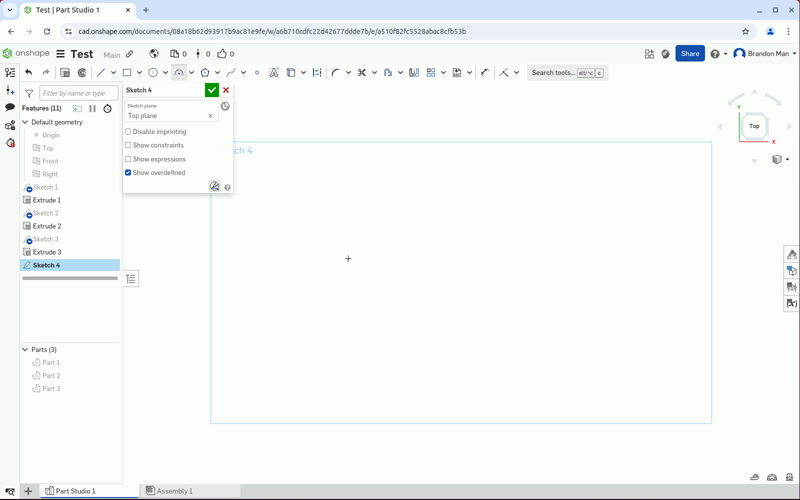
key_up(shift)
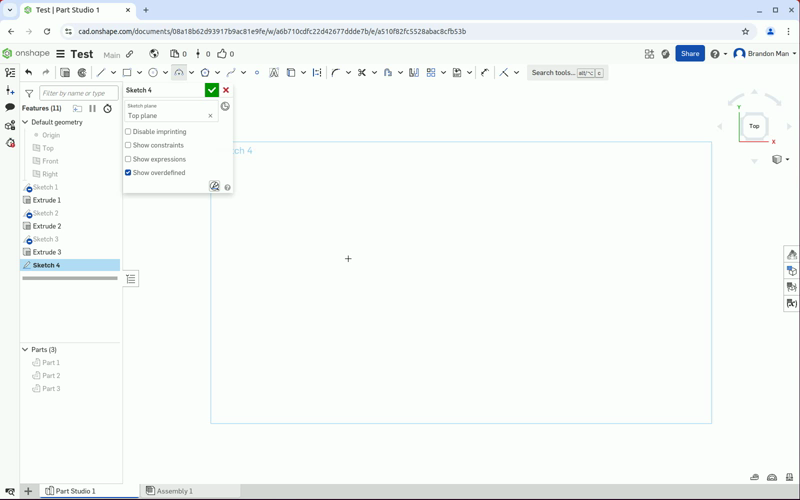
key_down(shift)
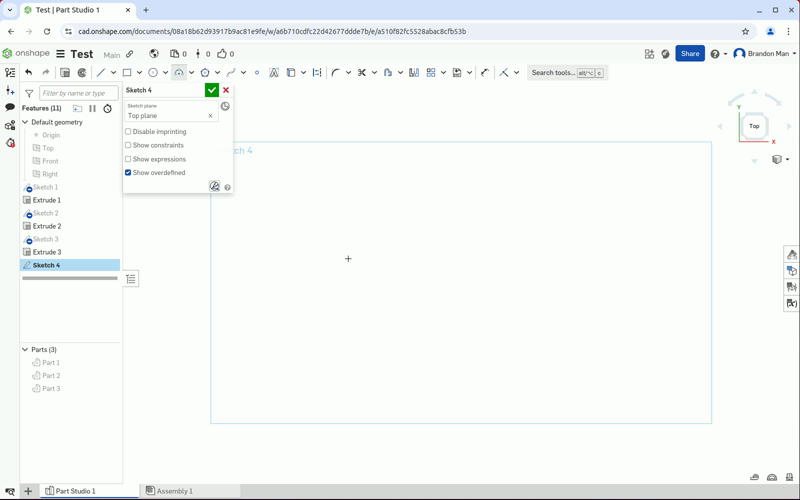
mouse_move(393, 322)
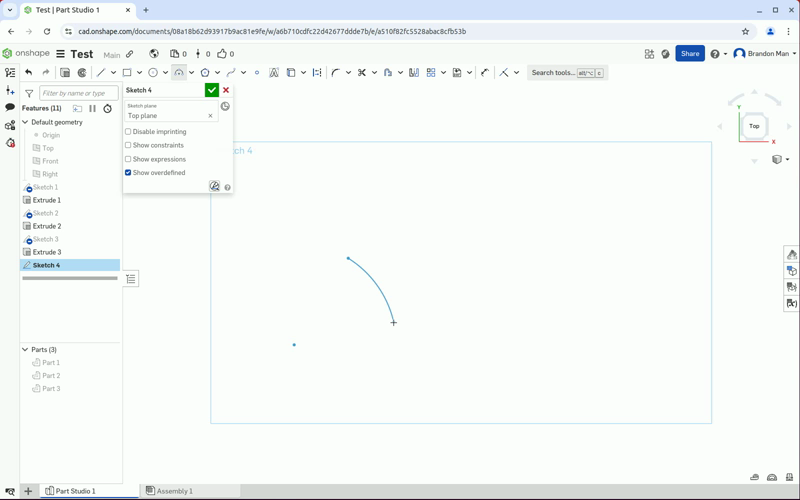
click(393, 322)
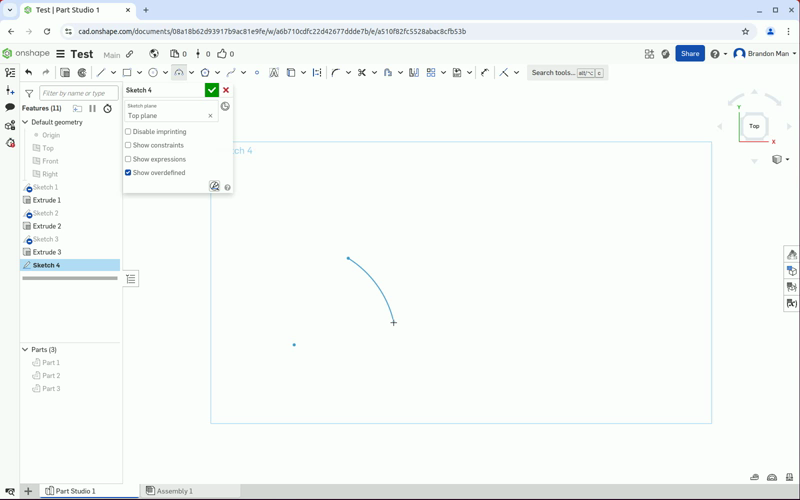
mouse_move(361, 297)
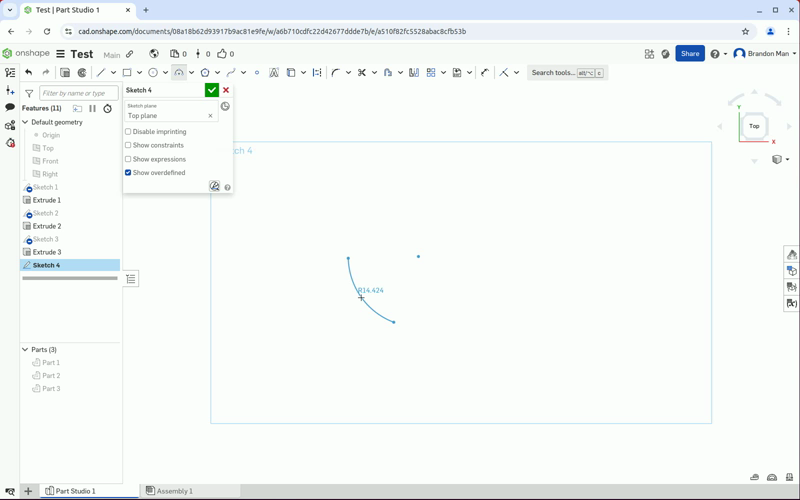
click(361, 297)
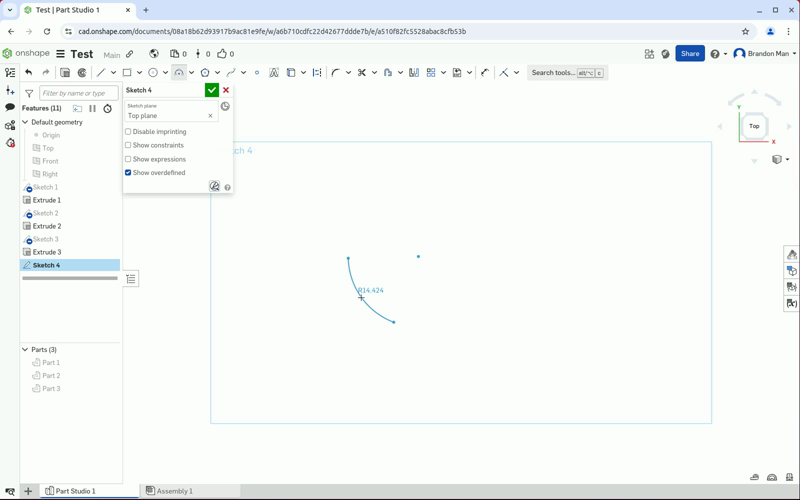
key_up(shift)
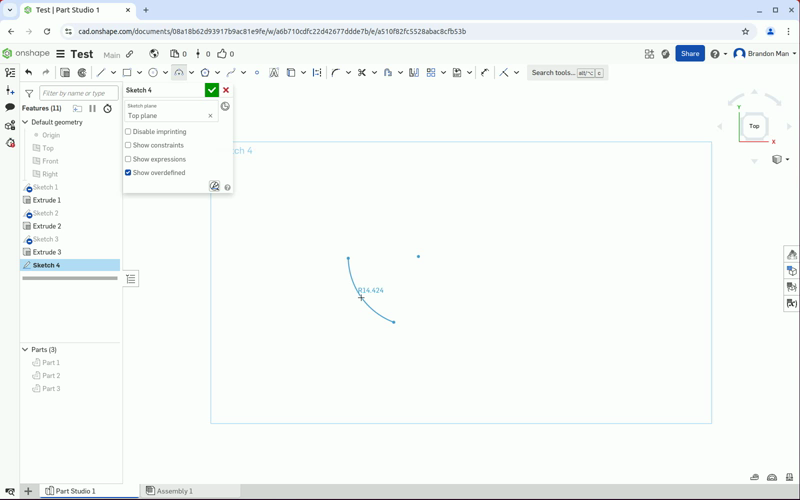
mouse_move(393, 322)
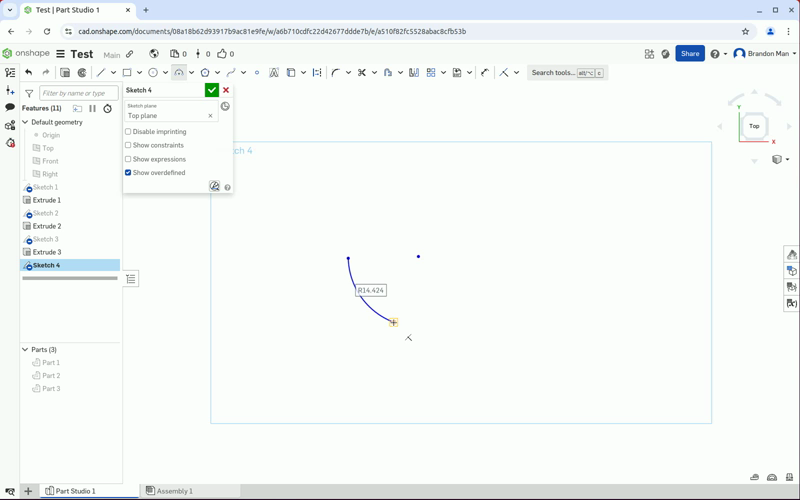
click(393, 322)
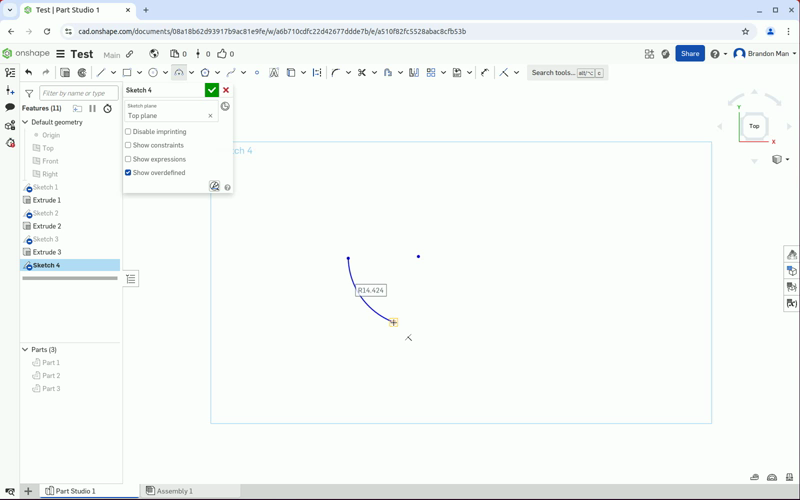
key_down(shift)
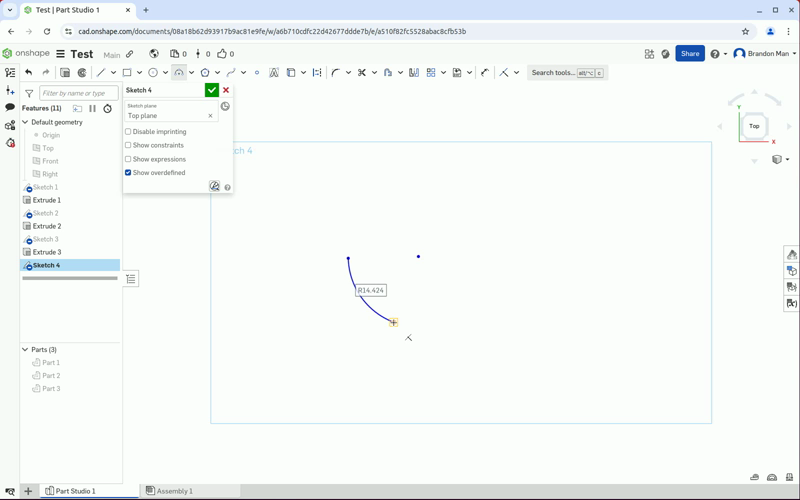
mouse_move(385, 267)
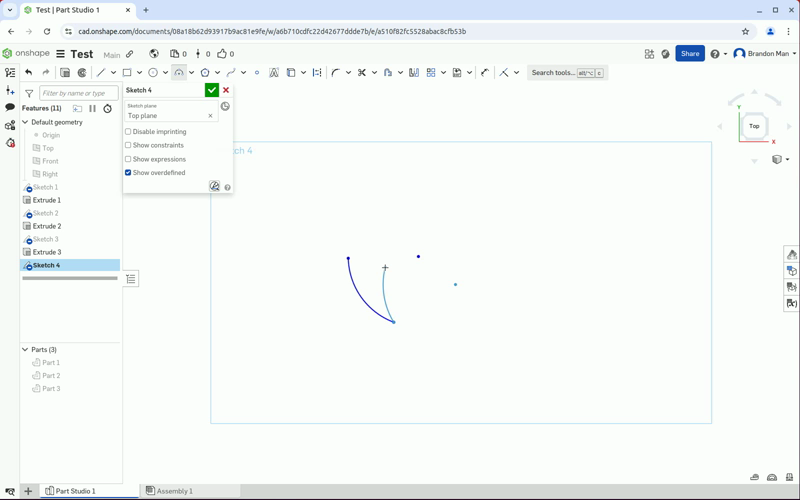
click(385, 267)
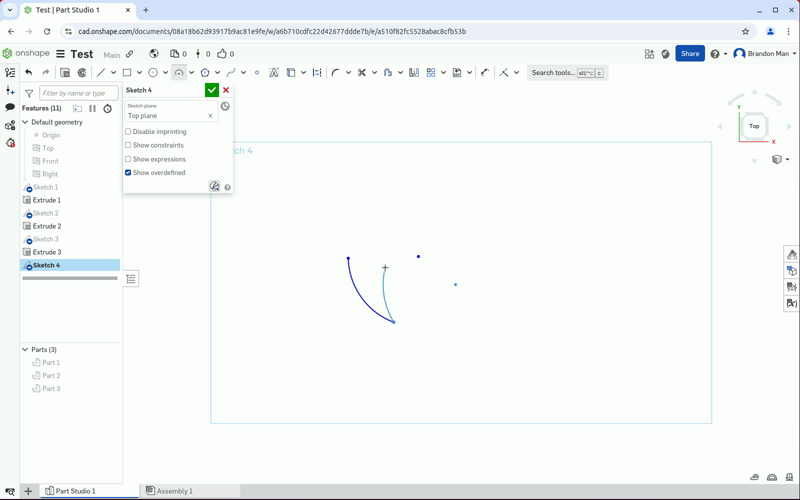
mouse_move(384, 295)
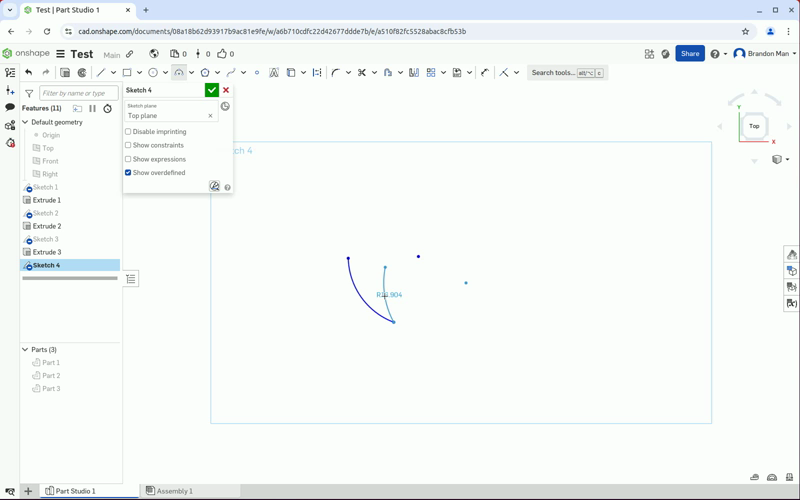
click(384, 295)
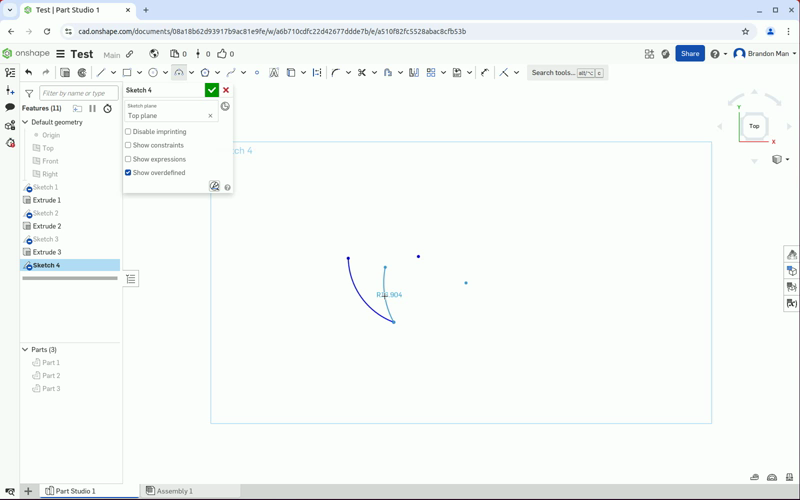
key_up(shift)
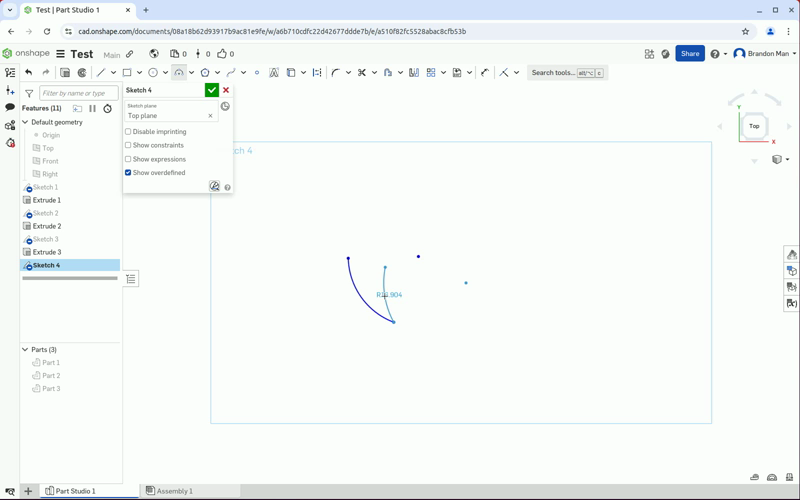
mouse_move(385, 267)
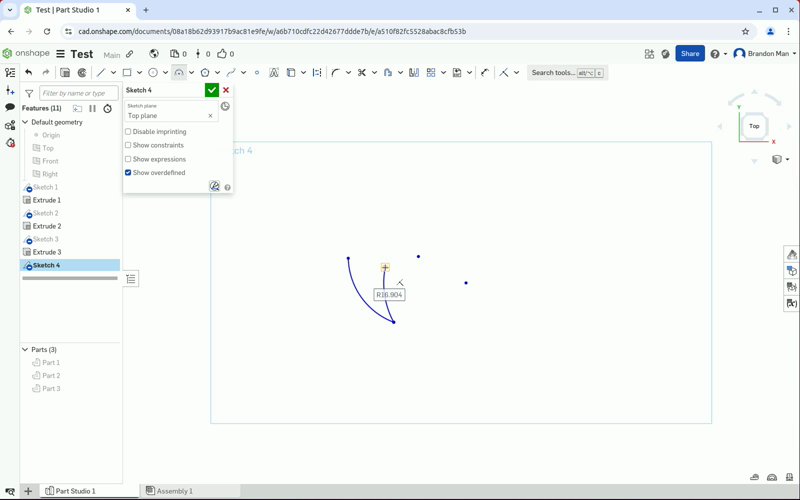
click(385, 267)
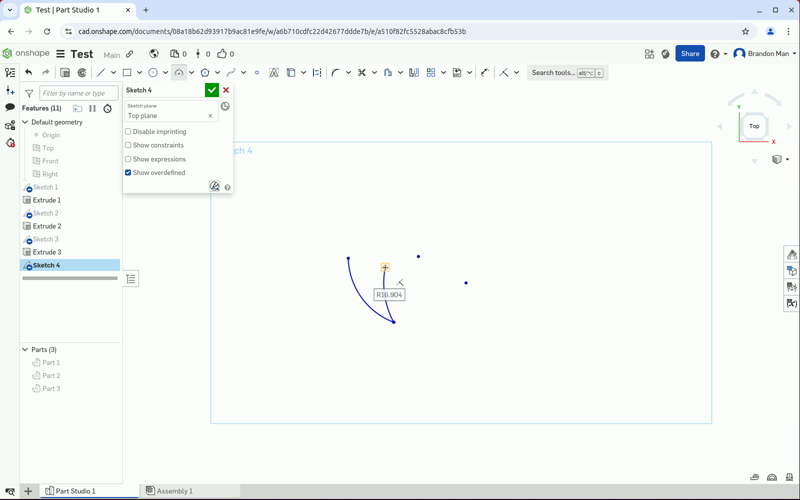
mouse_move(348, 258)
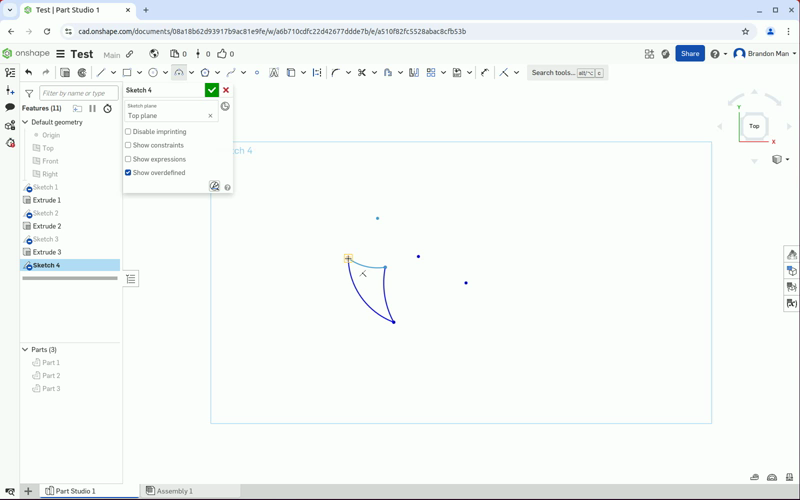
click(348, 258)
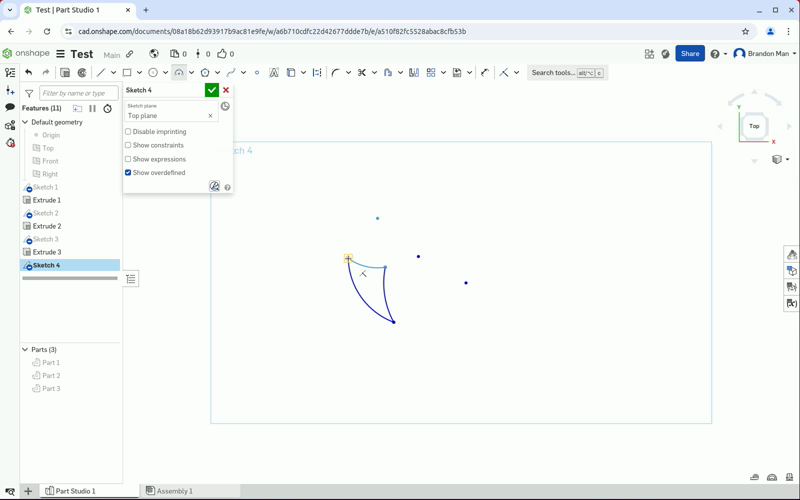
key_down(shift)
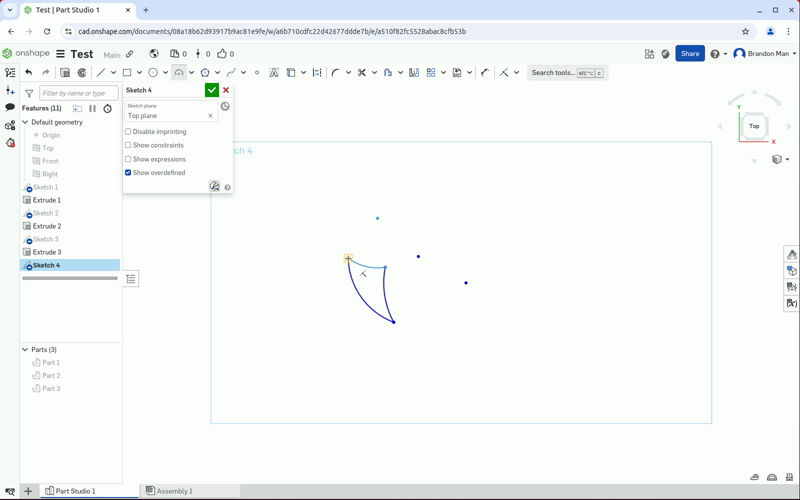
mouse_move(365, 267)
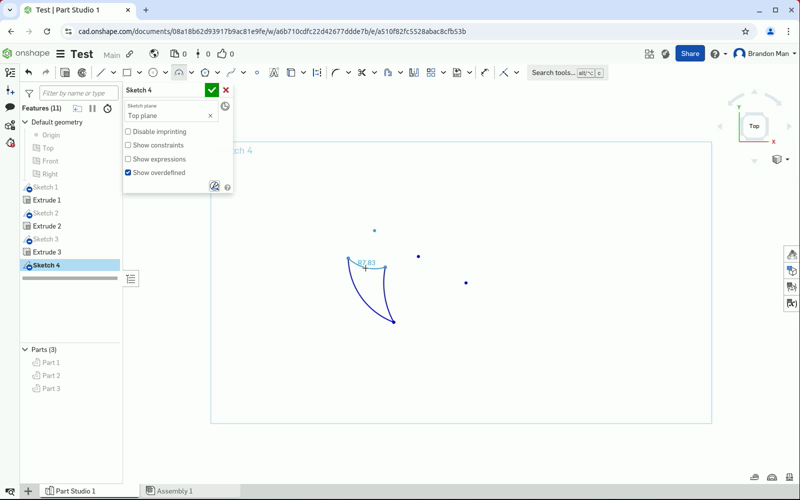
click(365, 267)
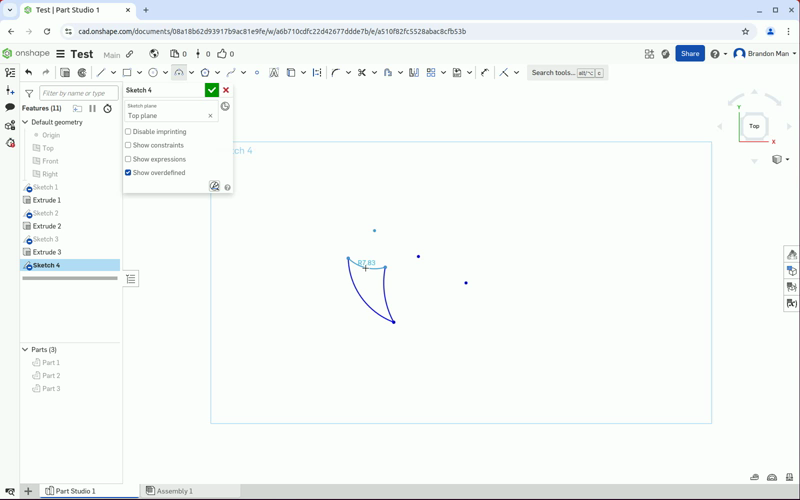
key_up(shift)
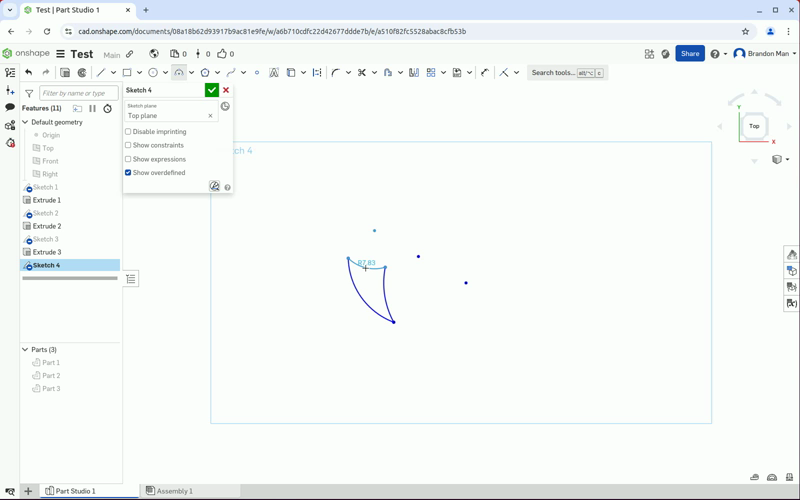
key(esc)
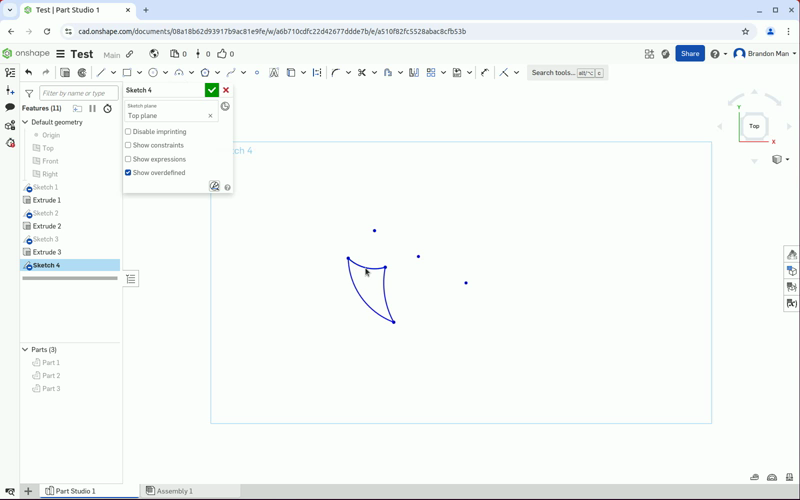
mouse_move(366, 297)
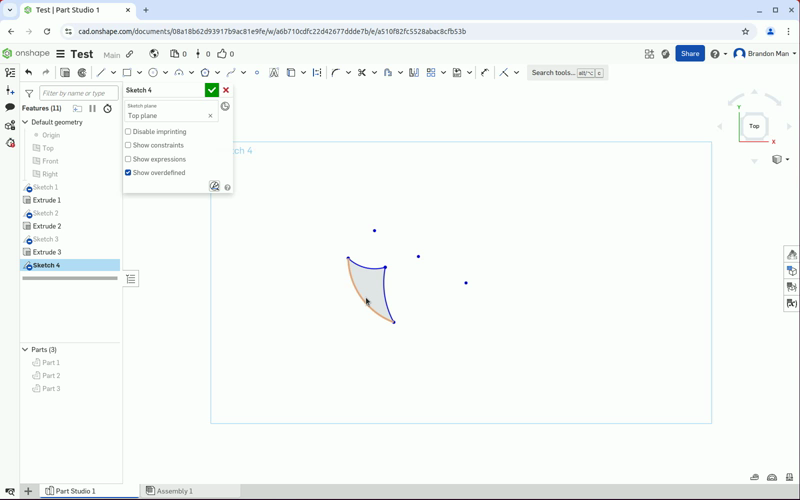
scroll(6)
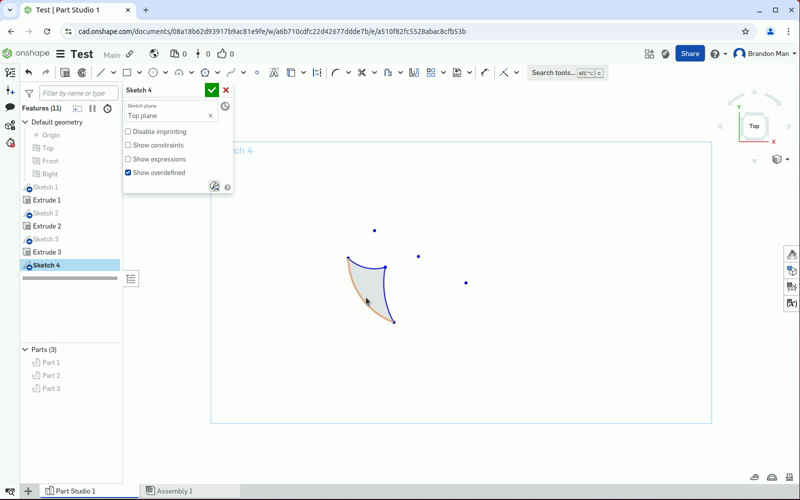
scroll(6)
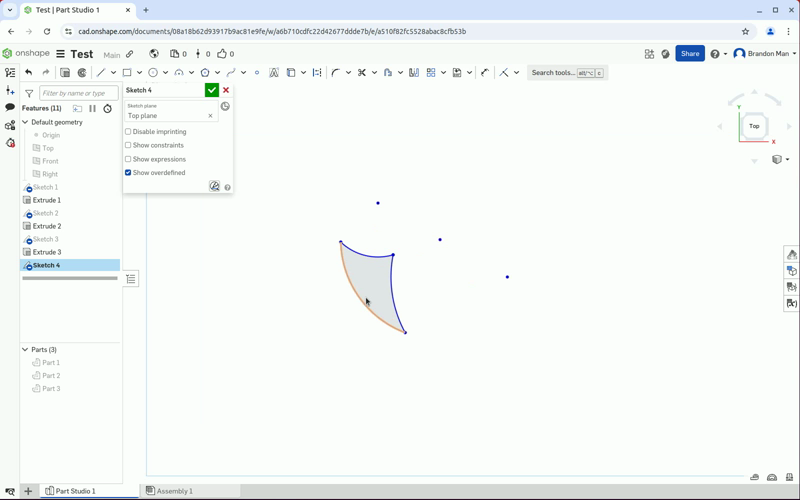
scroll(6)
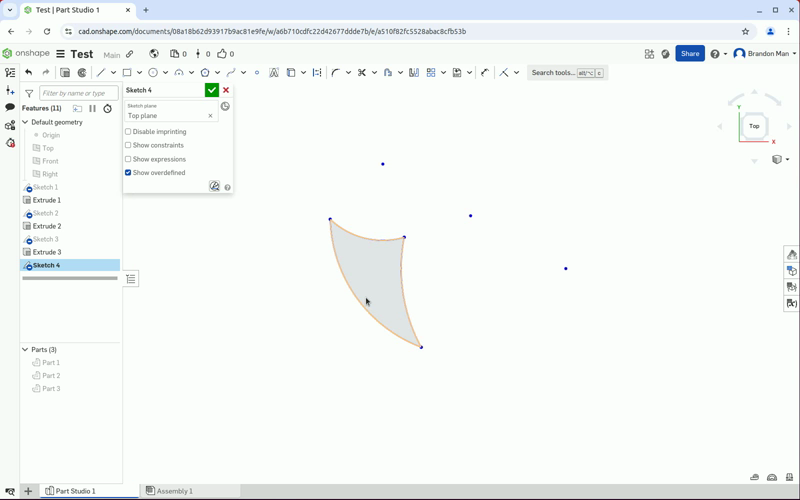
scroll(6)
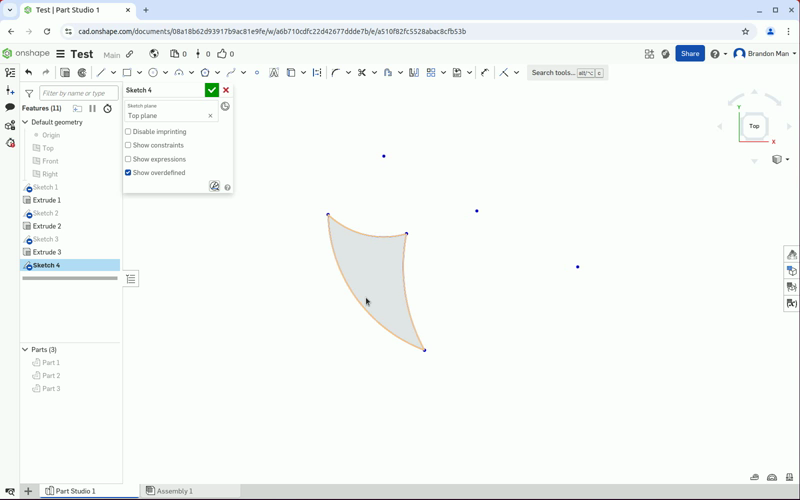
scroll(6)
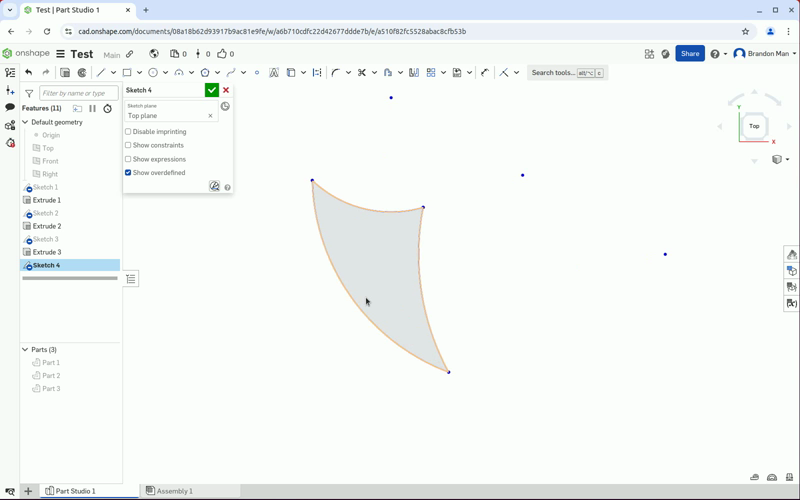
scroll(6)
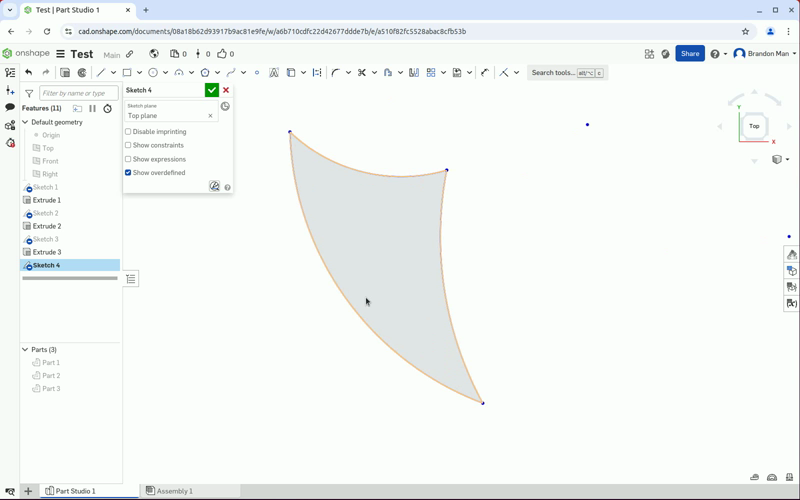
scroll(6)
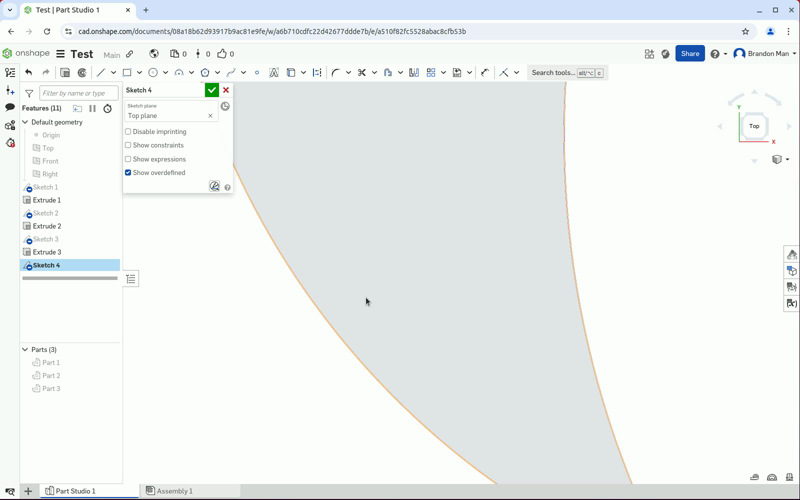
click(366, 297)
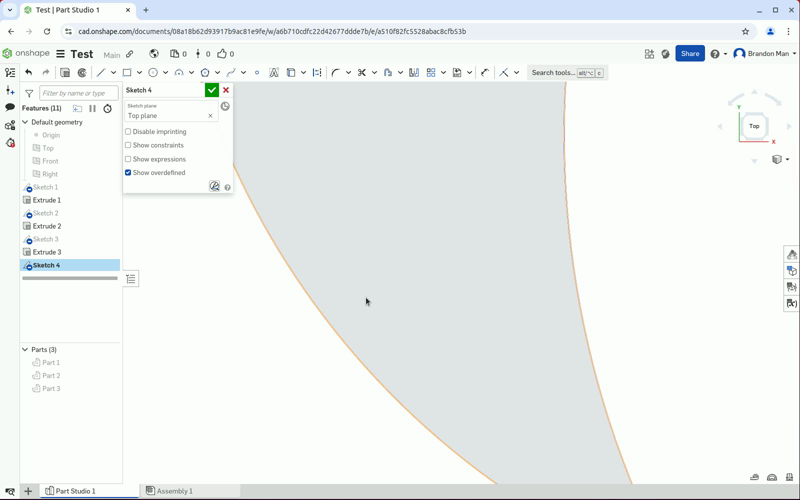
scroll(-6)
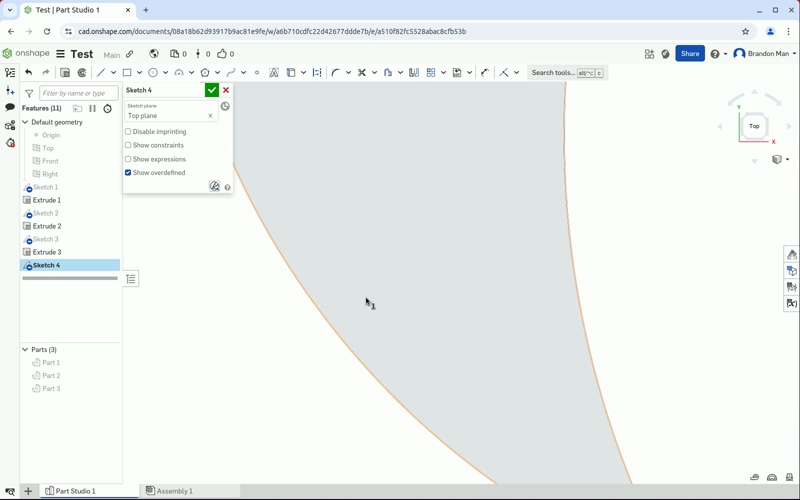
scroll(-6)
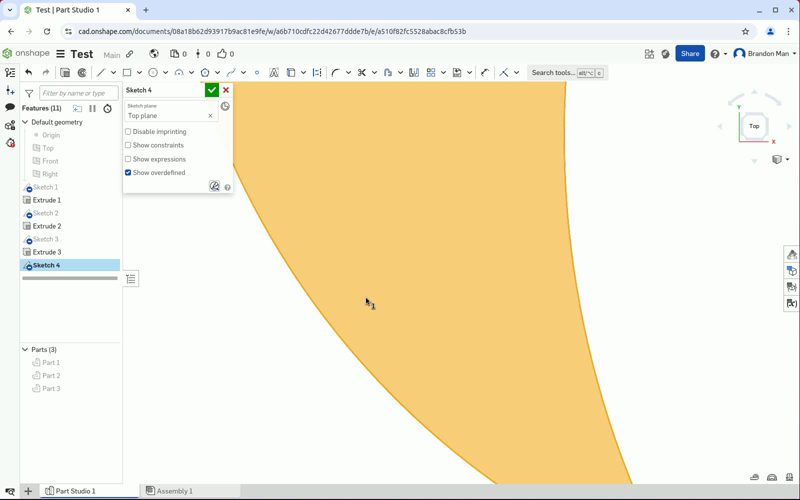
scroll(-6)
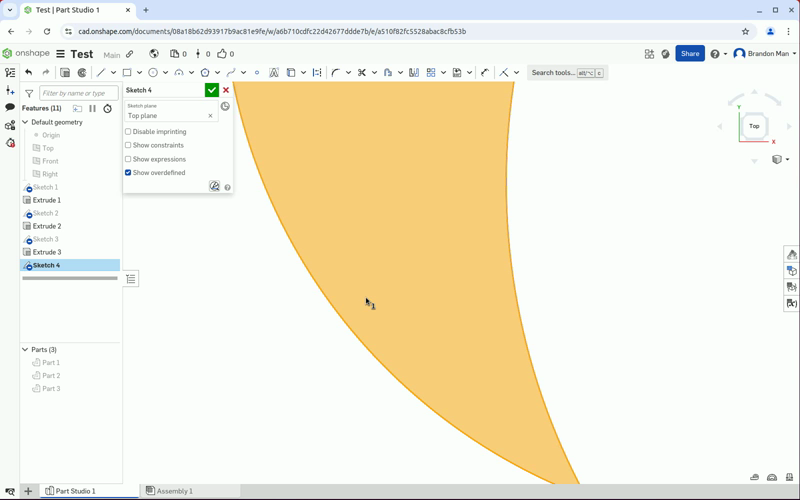
scroll(-6)
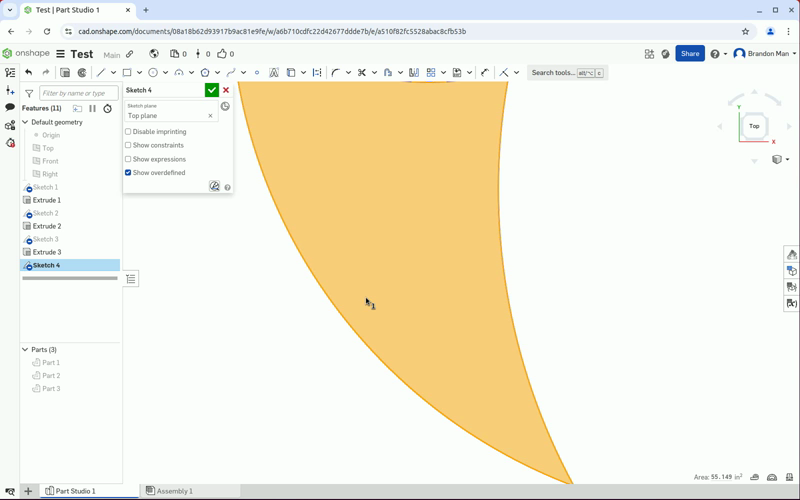
scroll(-6)
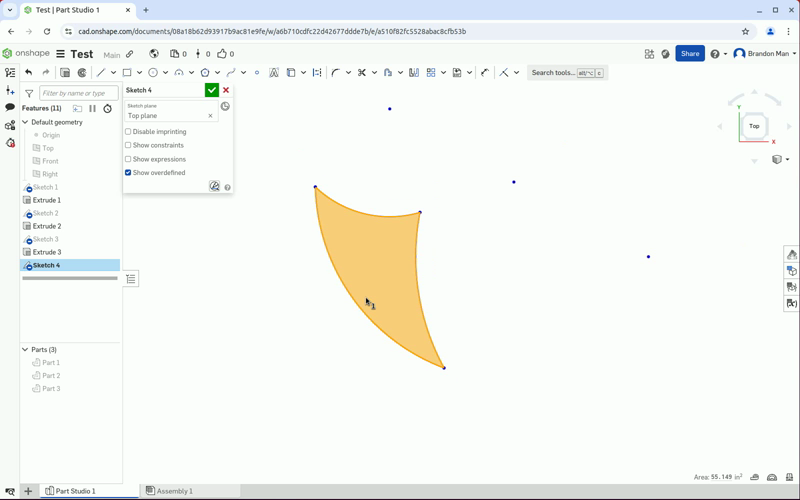
scroll(-6)
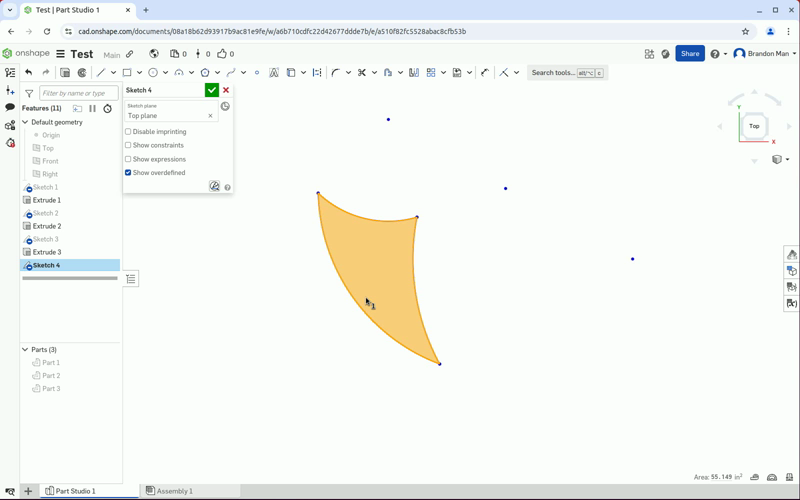
scroll(-6)
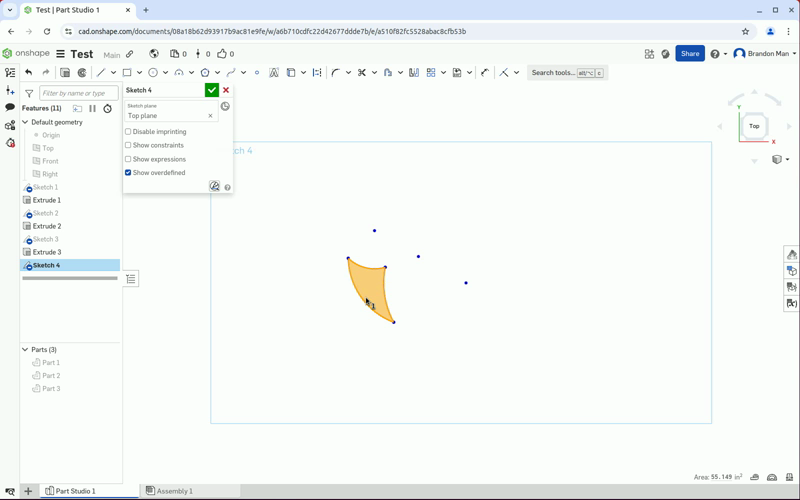
mouse_move(73, 352)
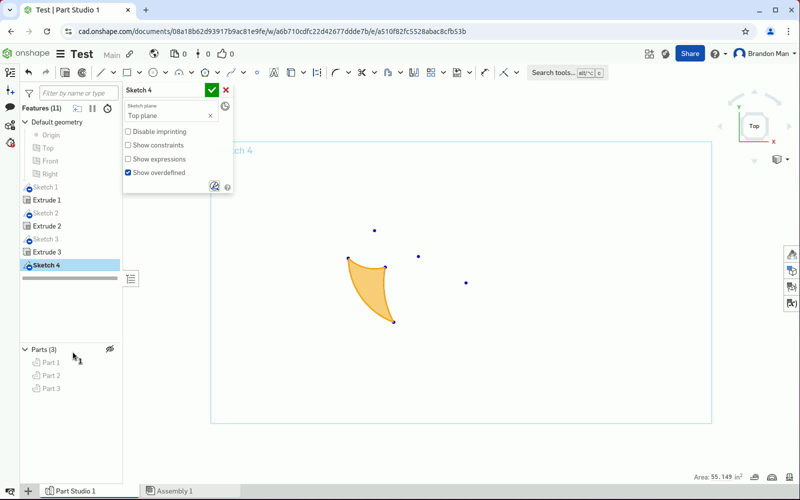
key(shift+y)
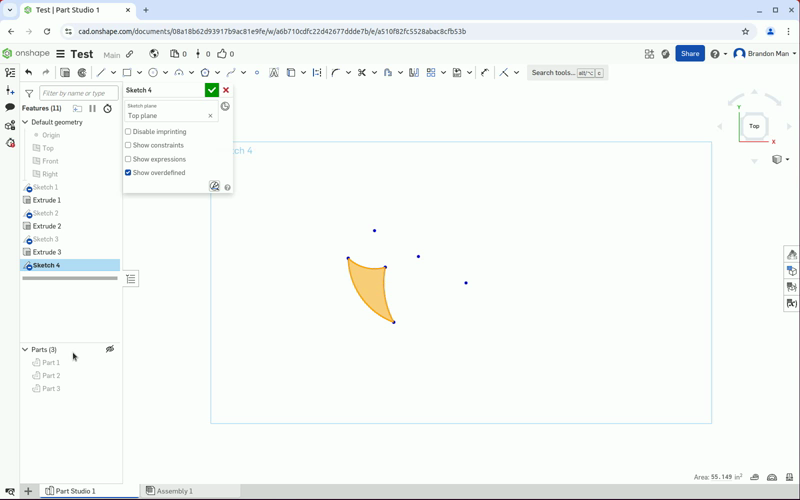
key(shift+e)
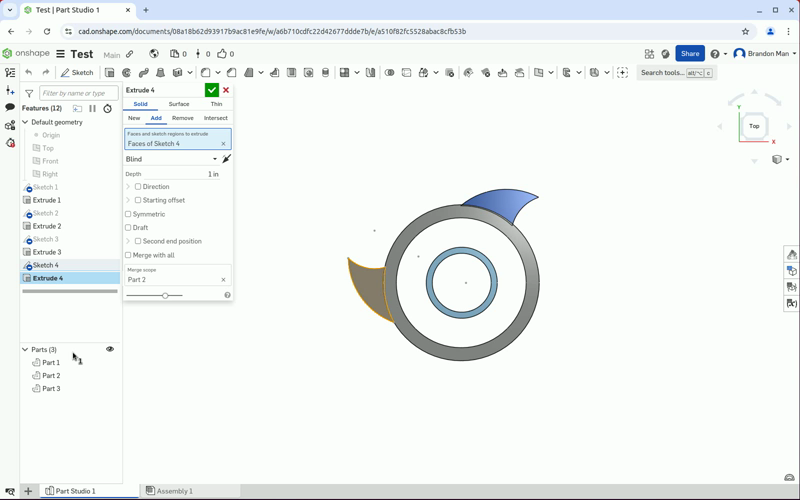
mouse_move(143, 106)
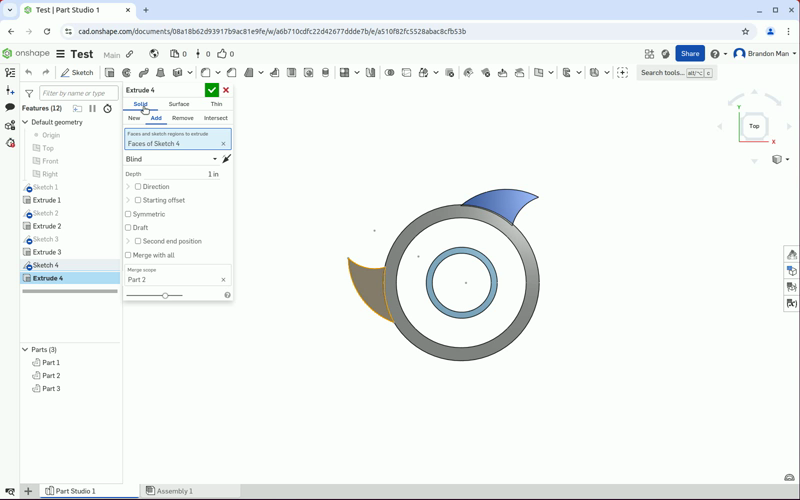
click(143, 106)
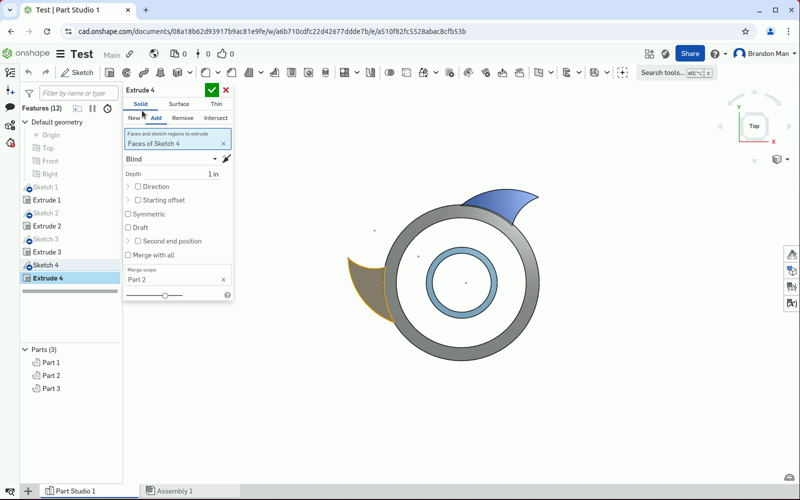
mouse_move(137, 120)
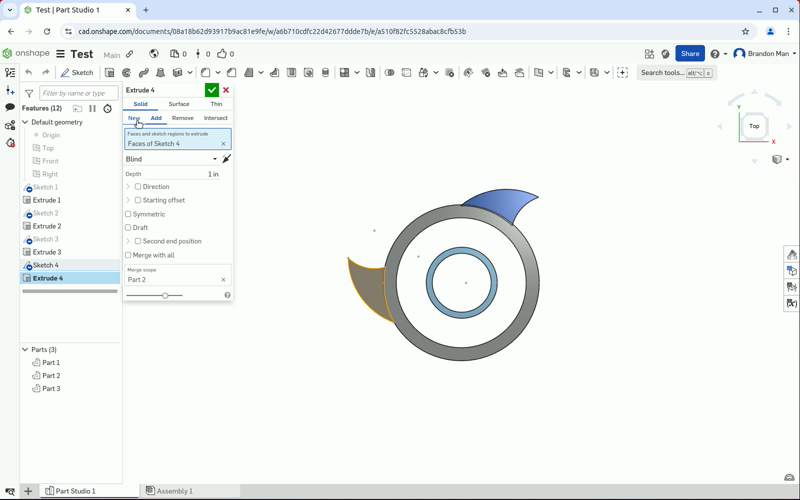
click(137, 120)
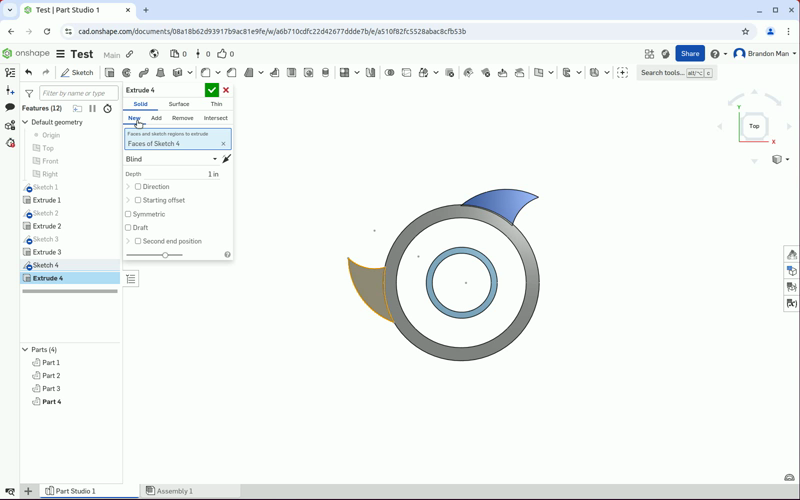
key(tab, 4)
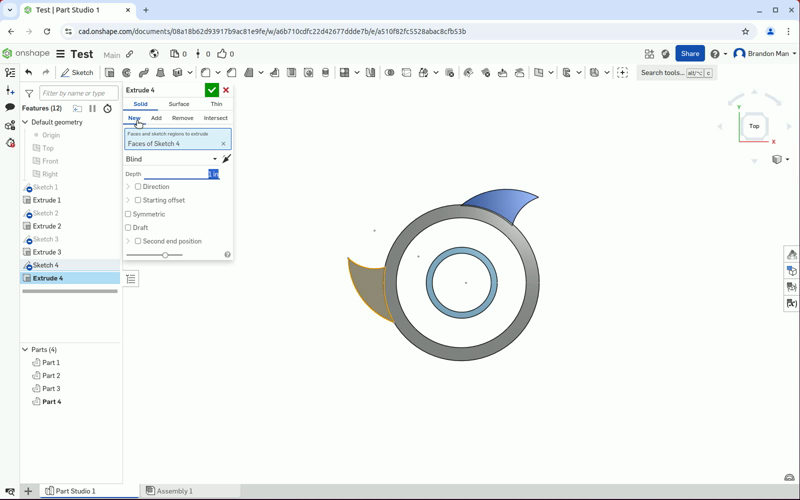
text(3.611)
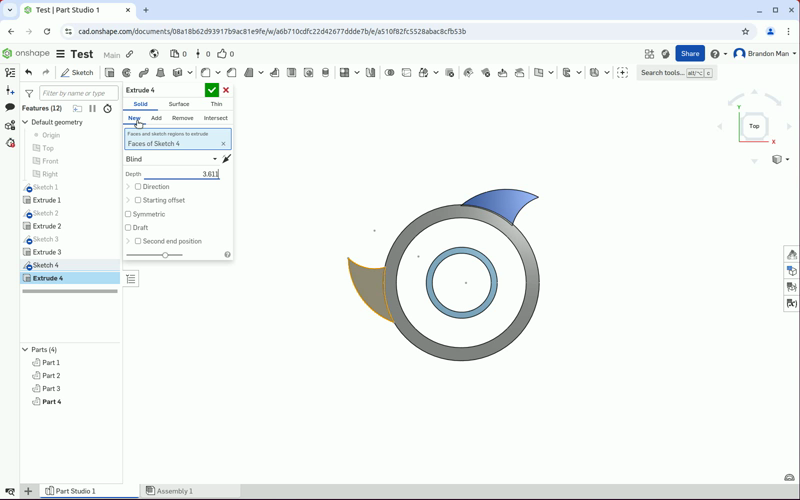
key(enter)
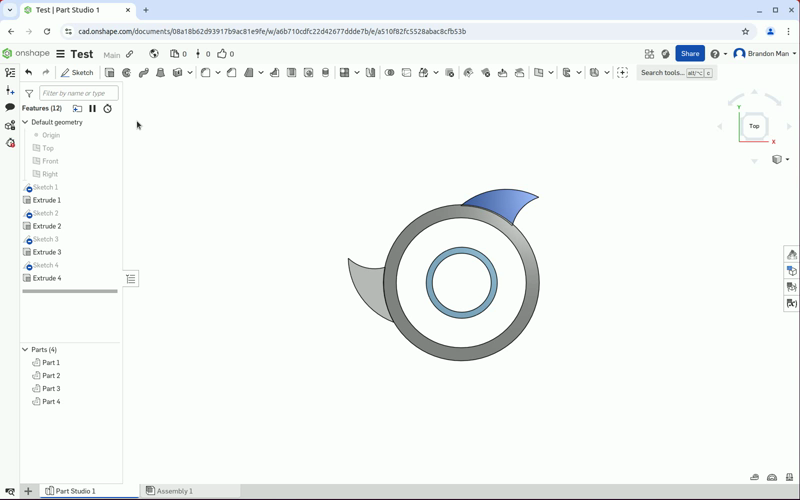
key(shift+h)
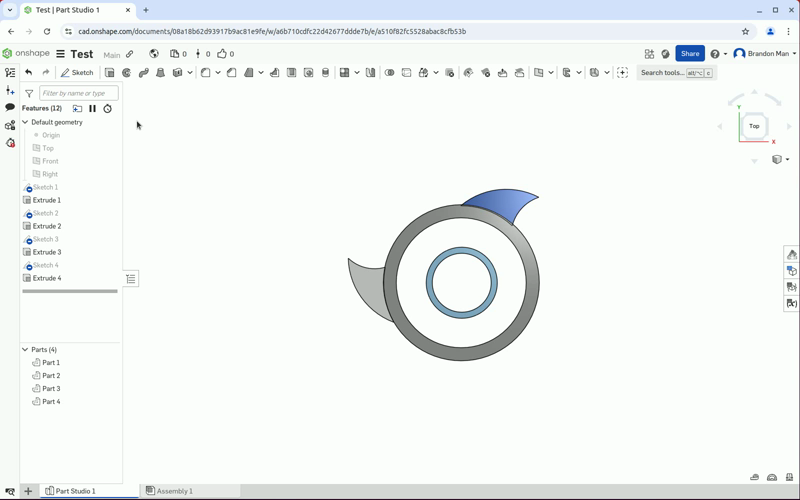
key(shift+h)
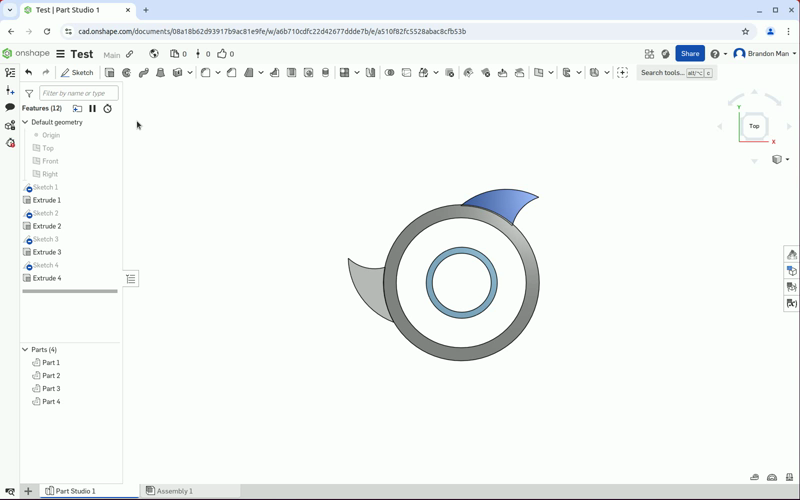
mouse_move(73, 189)
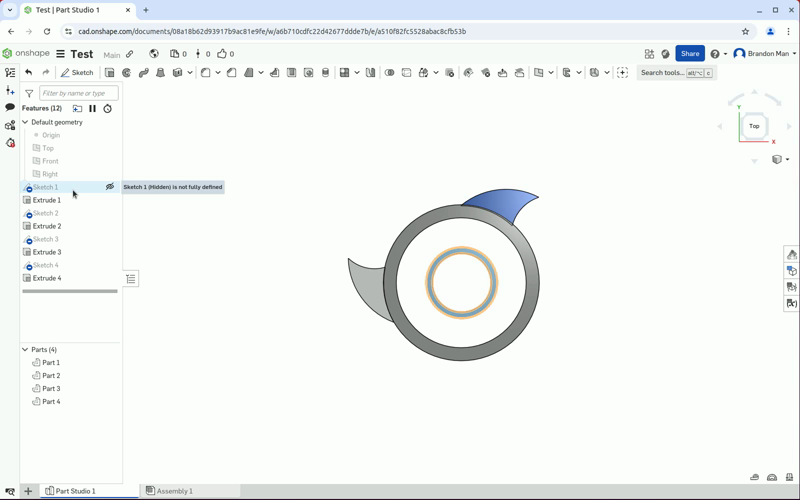
click(73, 189)
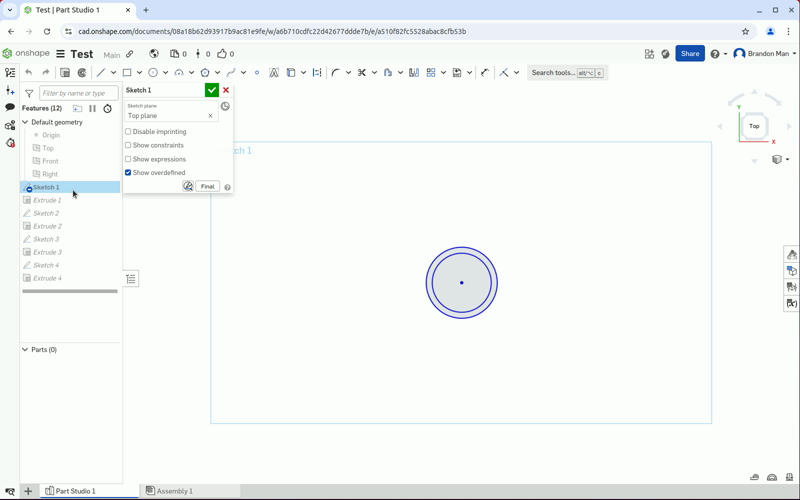
mouse_move(229, 92)
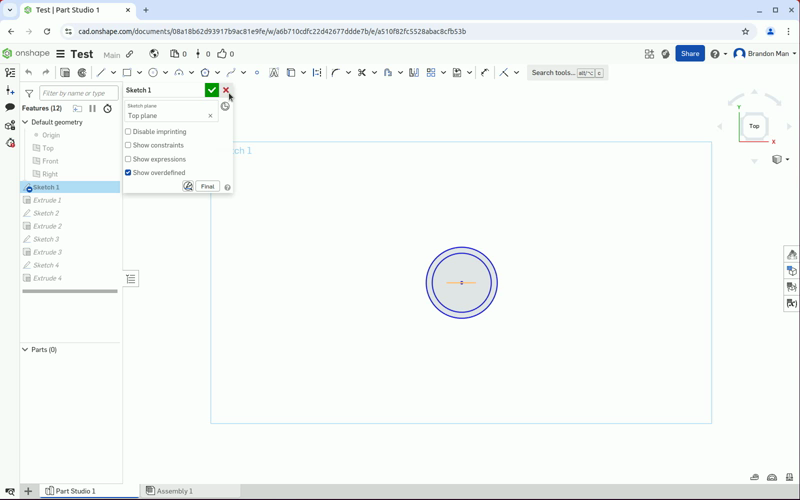
click(229, 92)
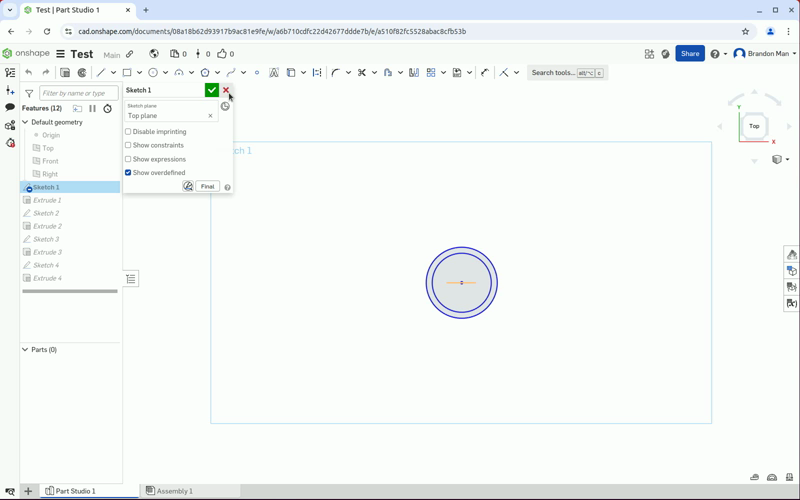
key(shift+s)
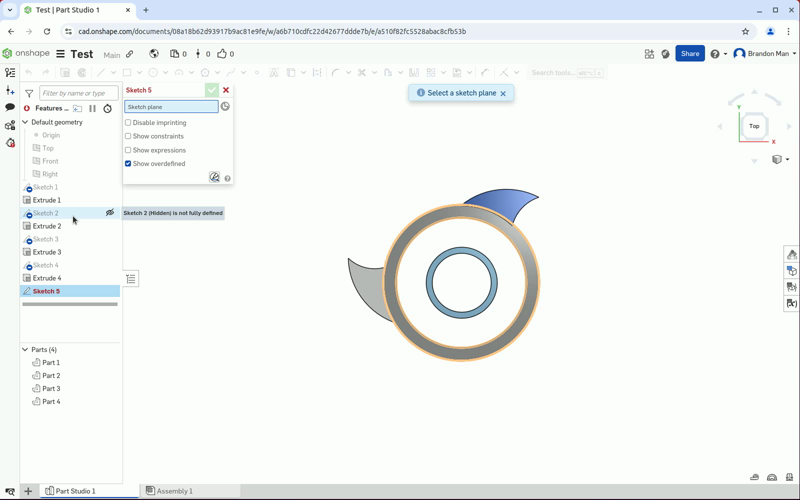
scroll(3)
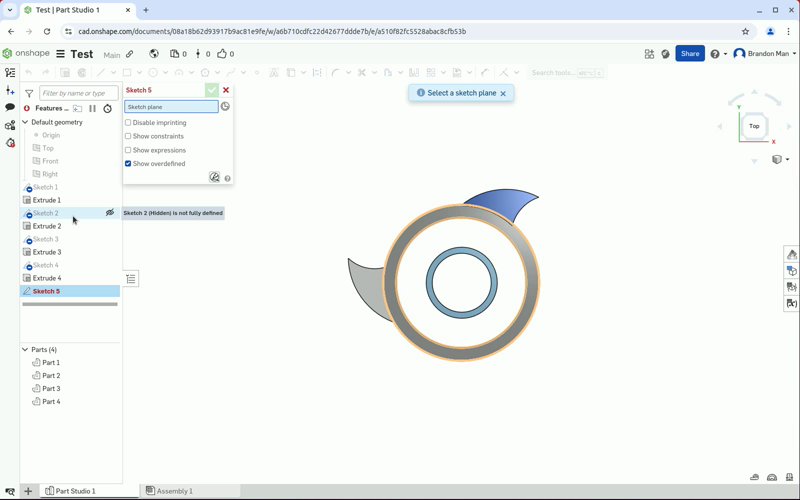
mouse_move(73, 150)
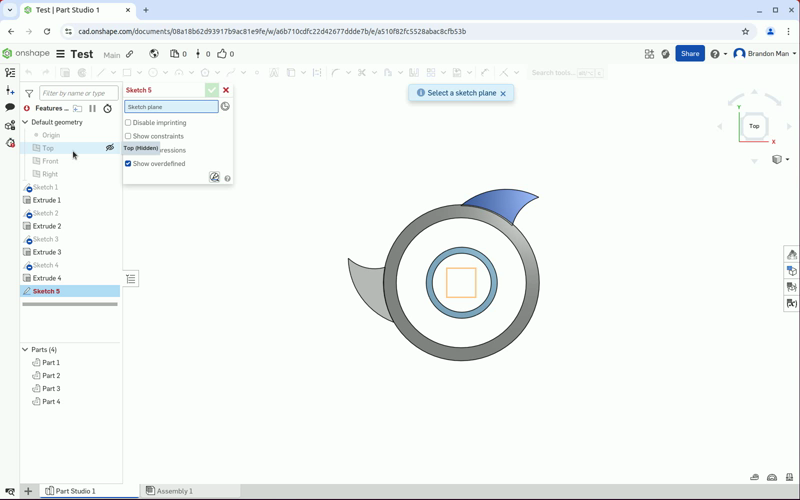
click(73, 150)
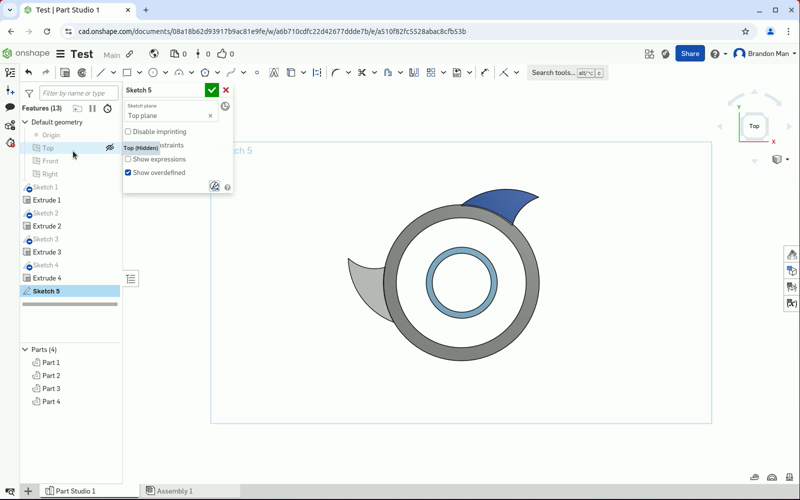
mouse_move(73, 352)
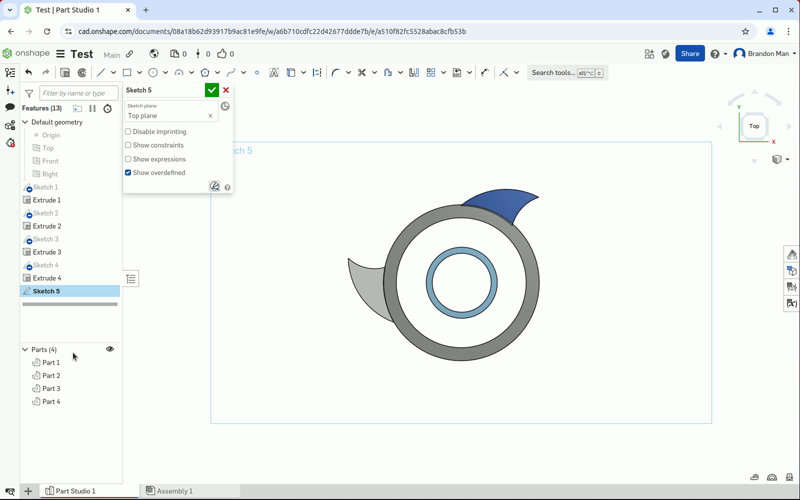
key(y)
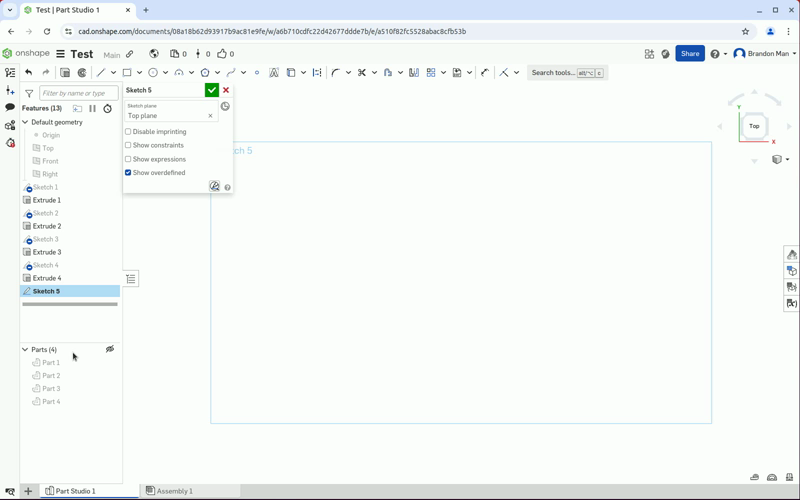
key(a)
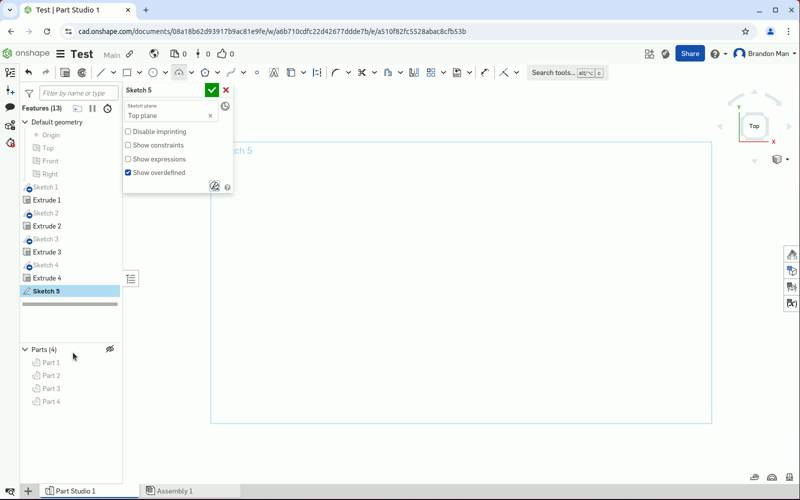
key_down(shift)
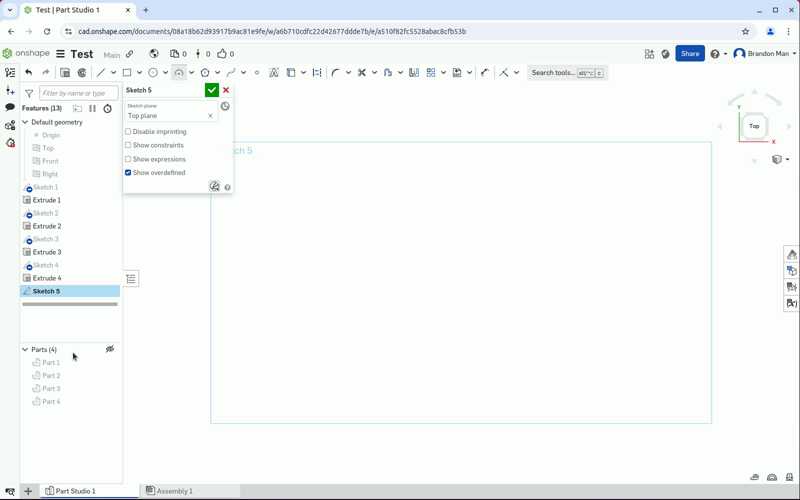
mouse_move(484, 356)
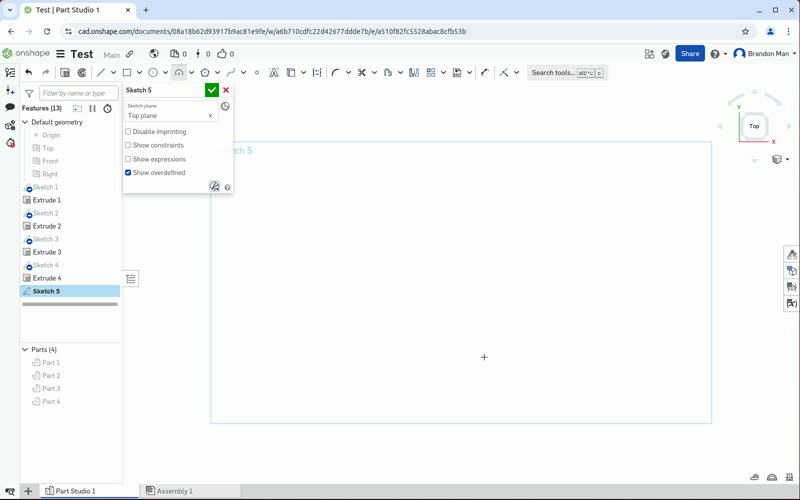
click(484, 356)
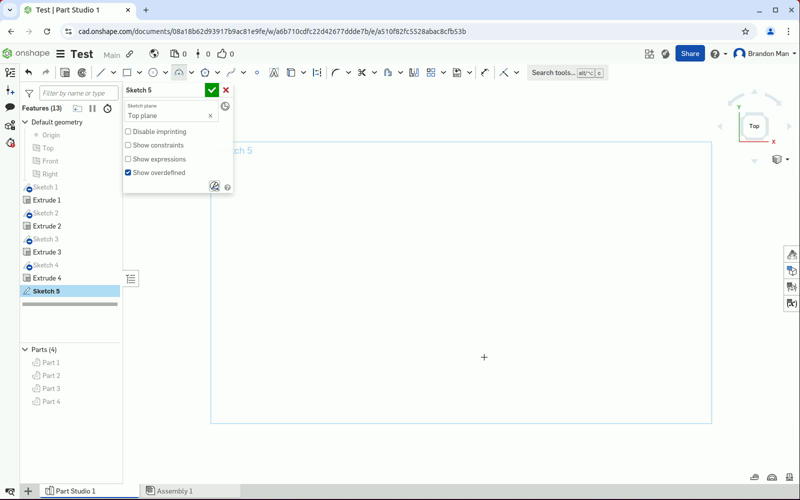
key_up(shift)
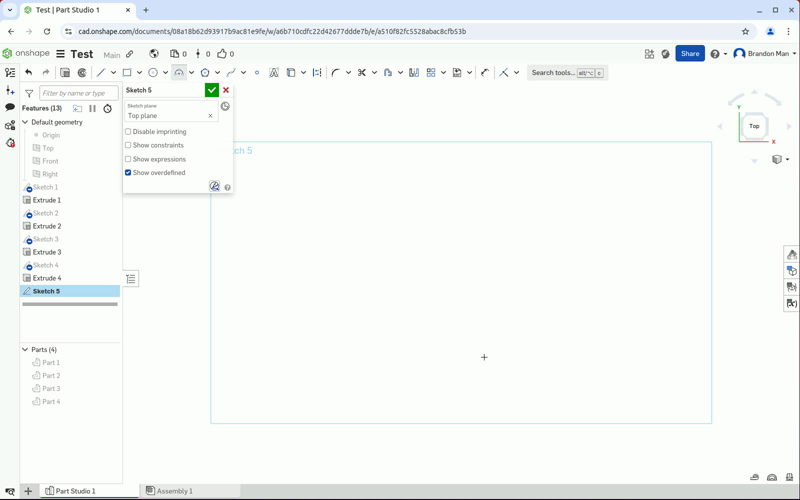
key_down(shift)
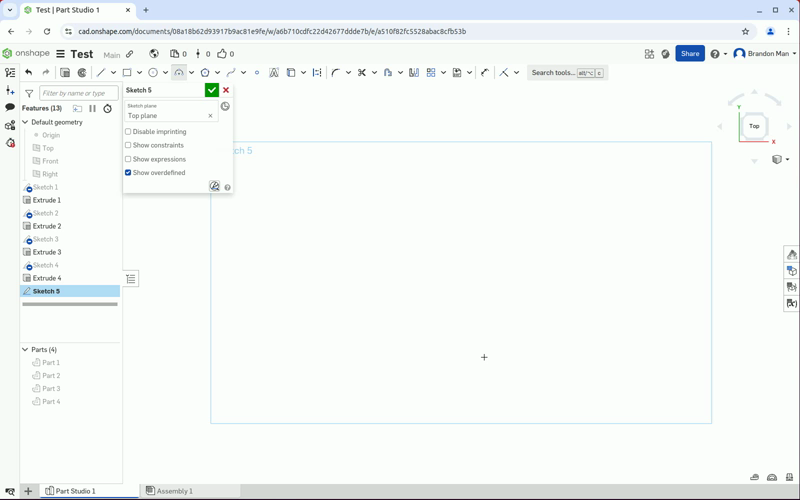
mouse_move(495, 393)
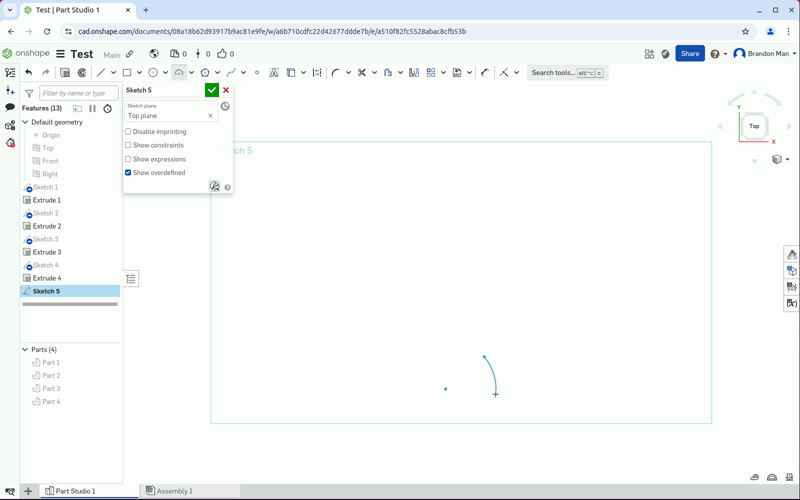
click(495, 393)
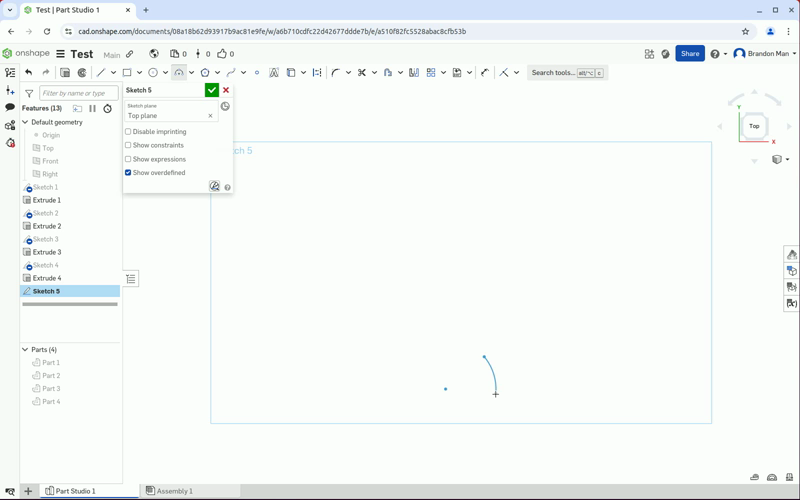
mouse_move(494, 373)
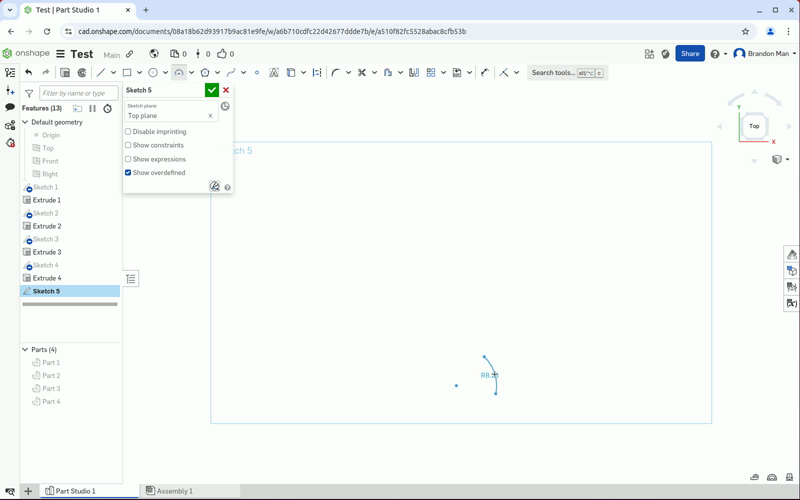
click(494, 373)
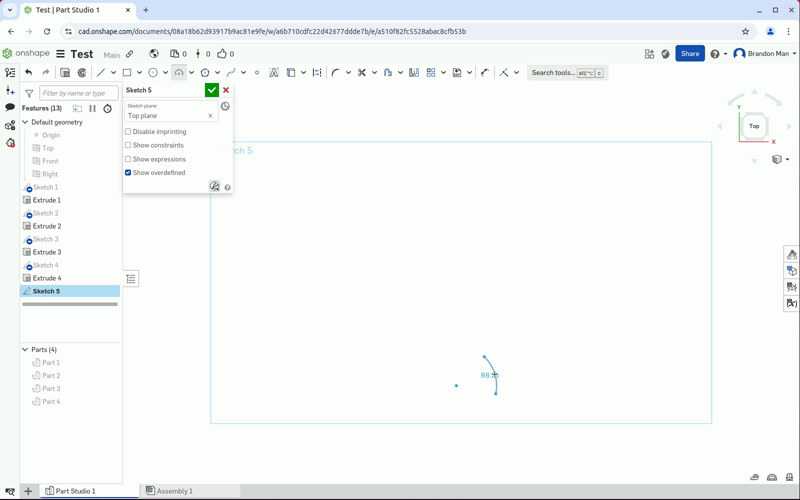
key_up(shift)
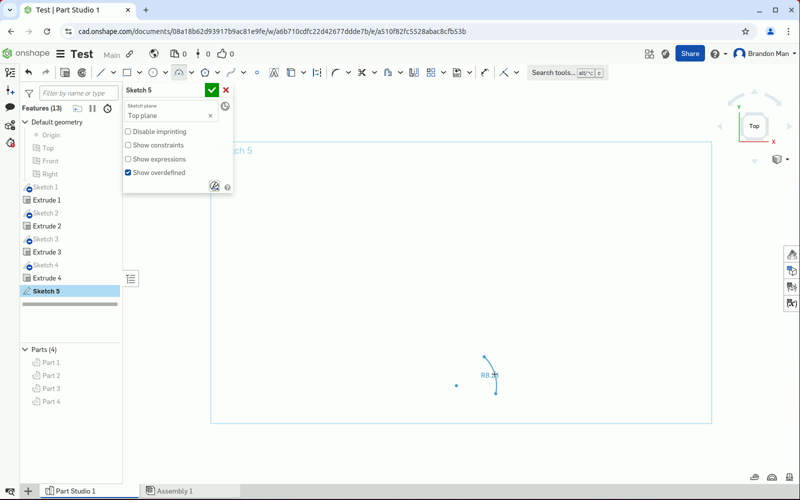
mouse_move(495, 393)
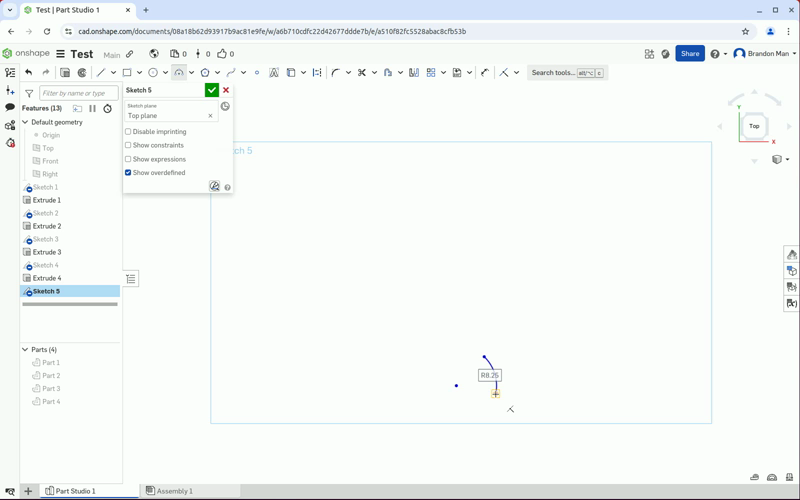
click(495, 393)
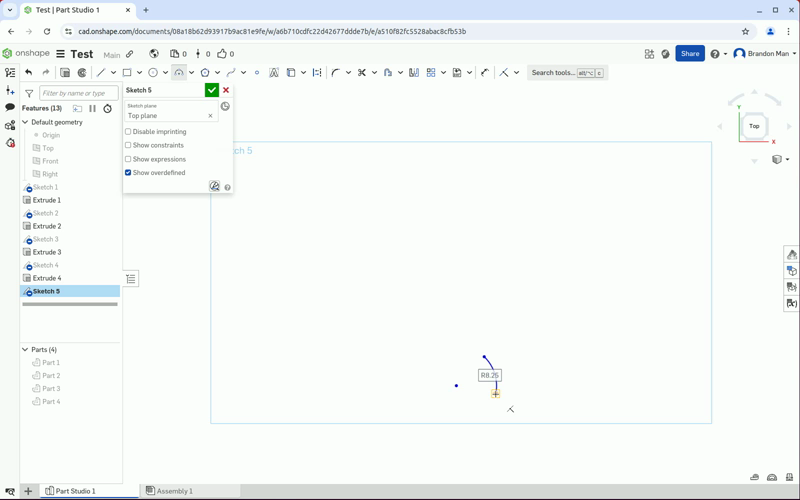
key_down(shift)
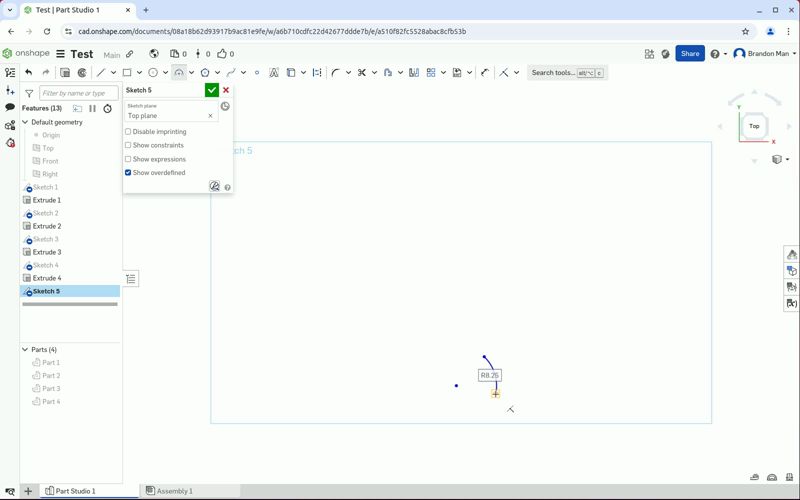
mouse_move(528, 321)
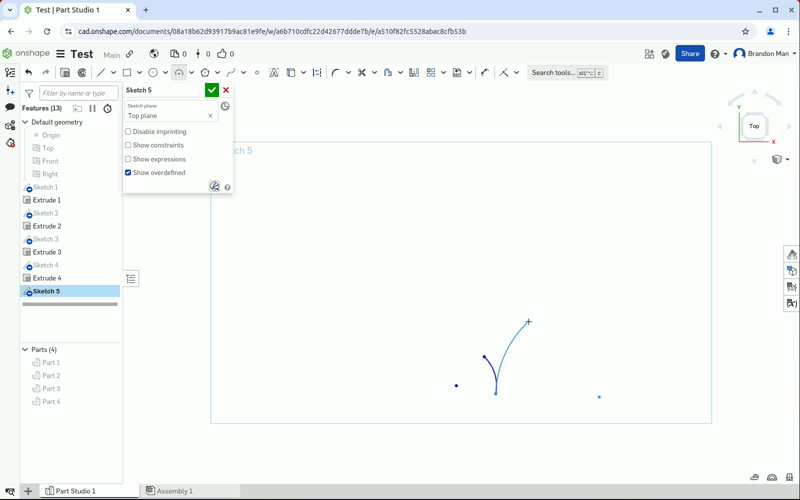
click(528, 321)
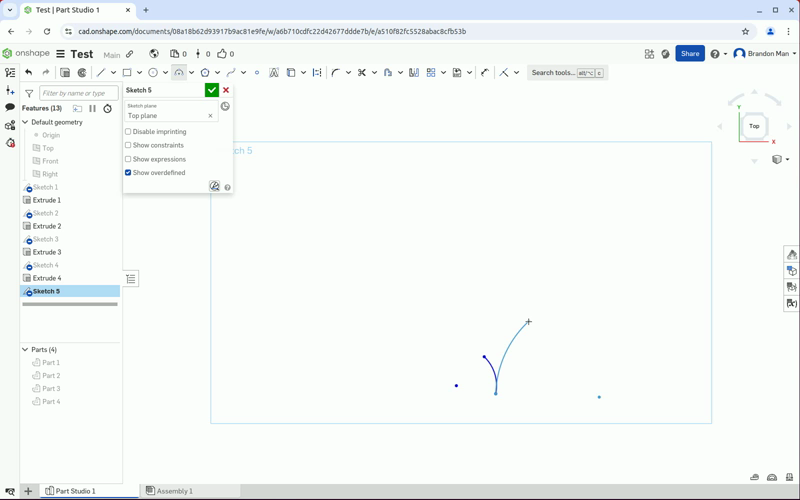
mouse_move(523, 362)
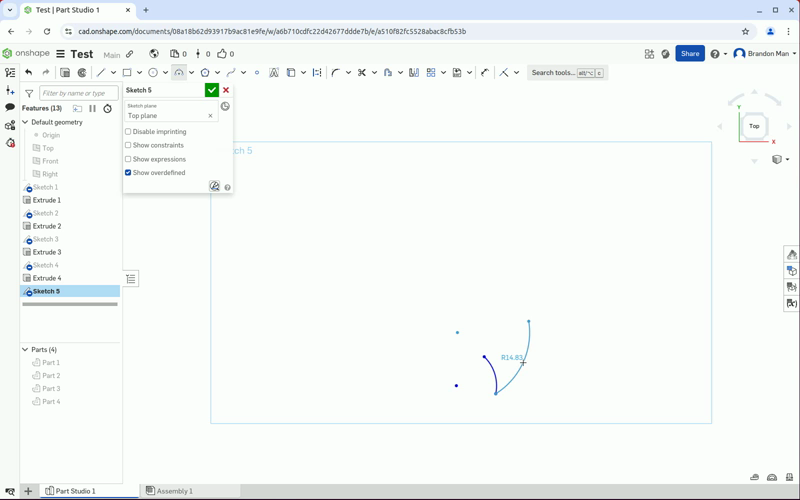
click(523, 362)
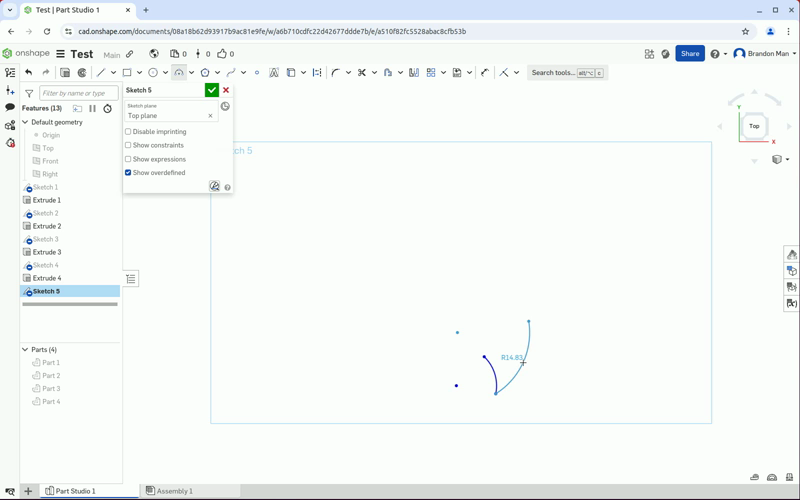
key_up(shift)
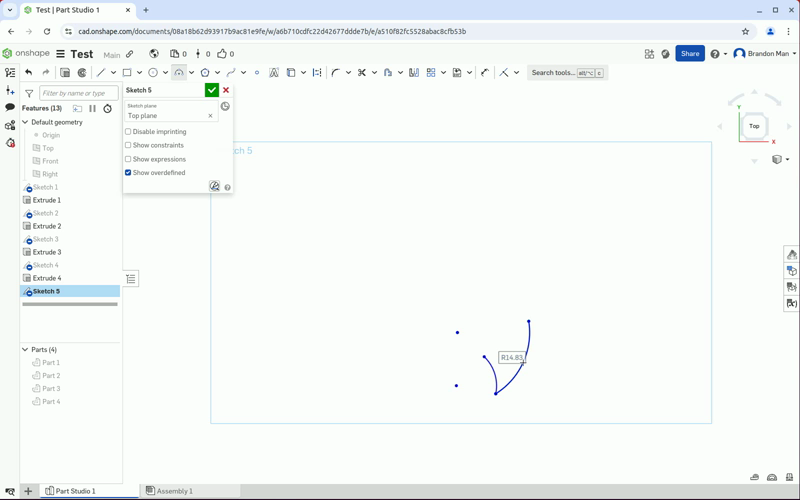
mouse_move(528, 321)
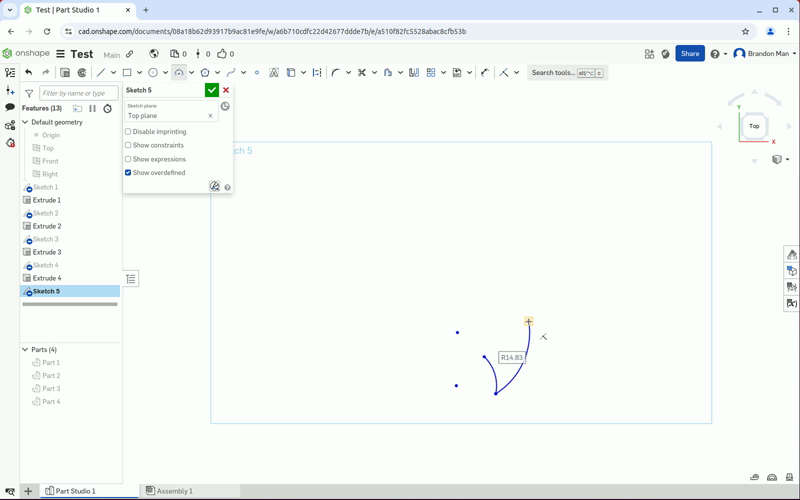
click(528, 321)
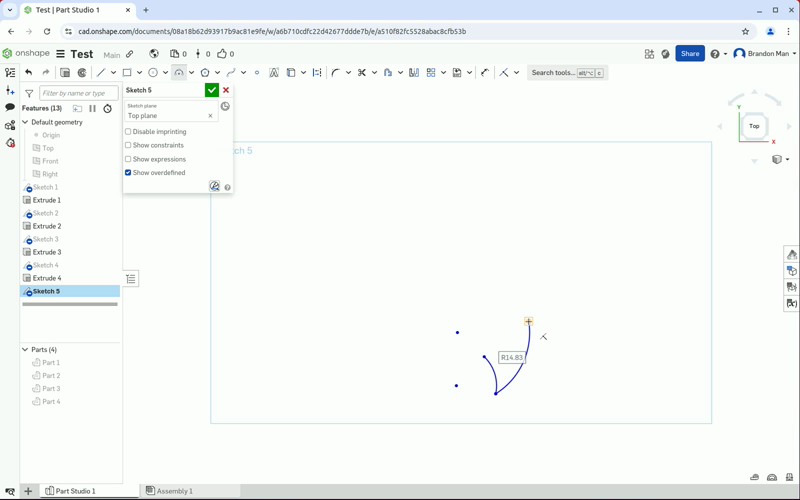
mouse_move(484, 356)
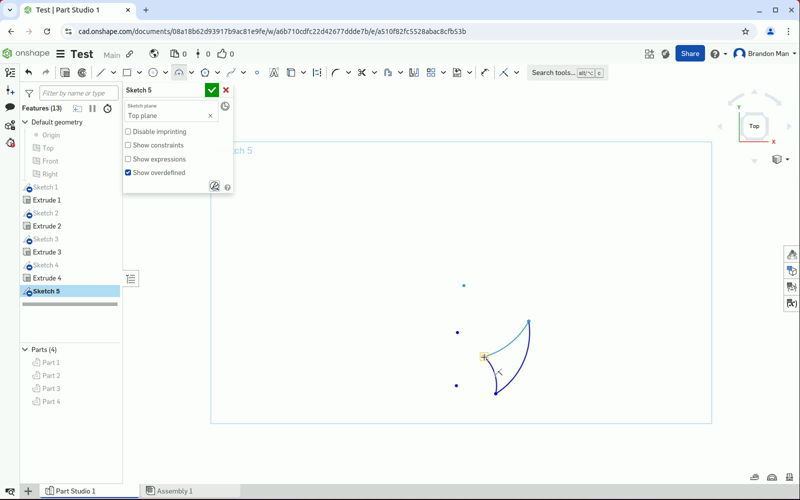
click(484, 356)
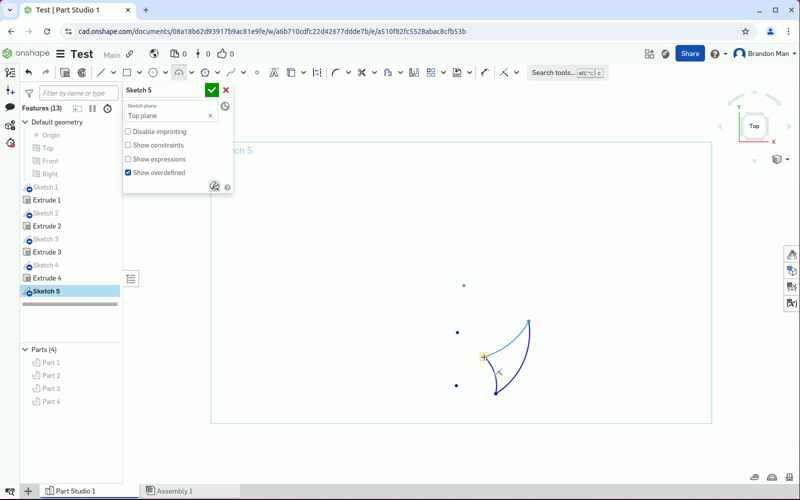
key_down(shift)
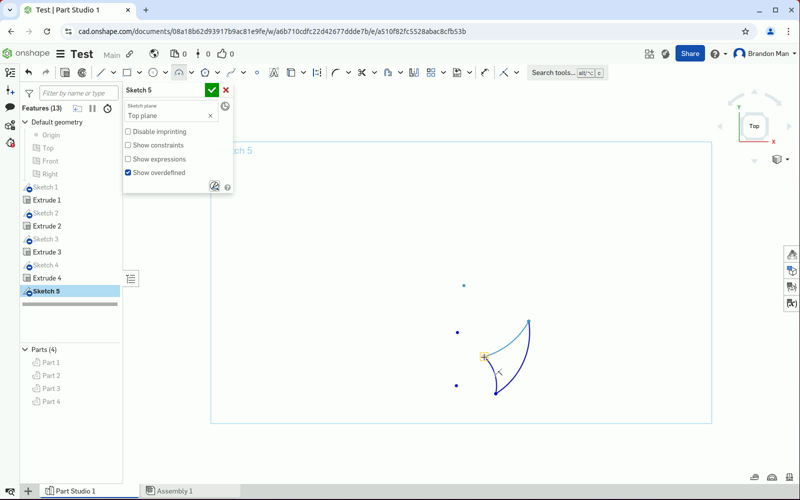
mouse_move(509, 342)
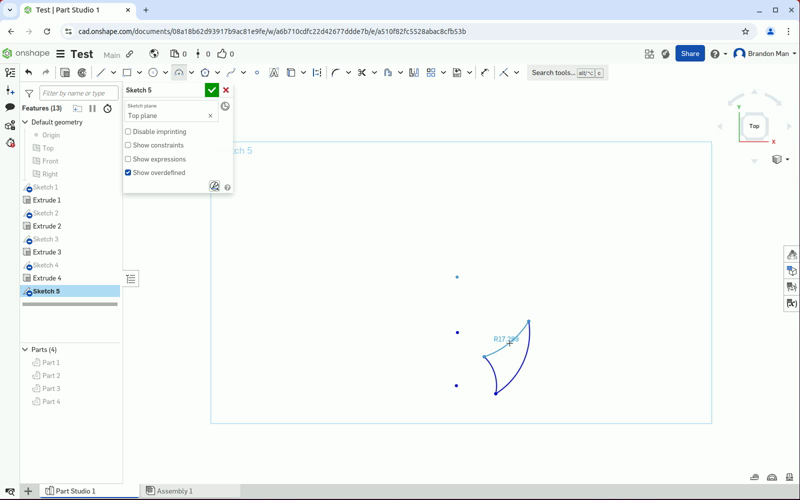
click(509, 342)
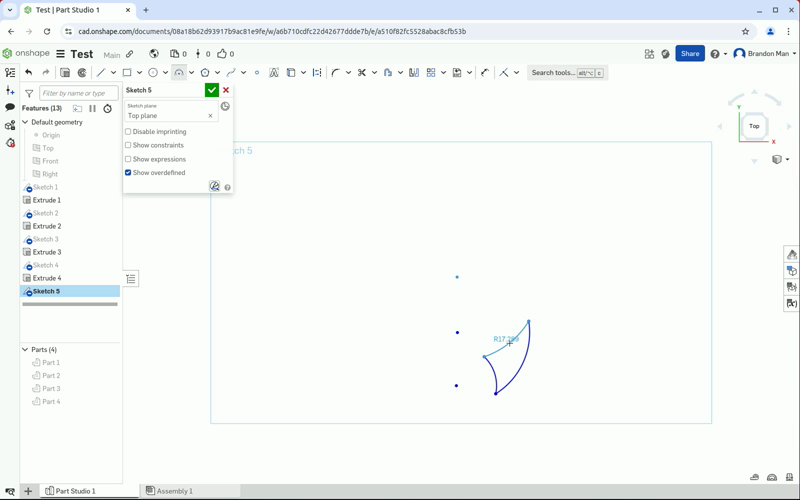
key_up(shift)
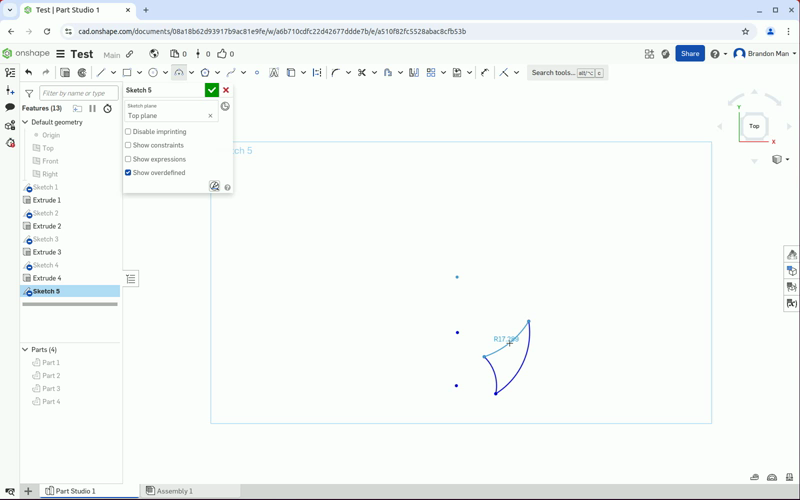
key(esc)
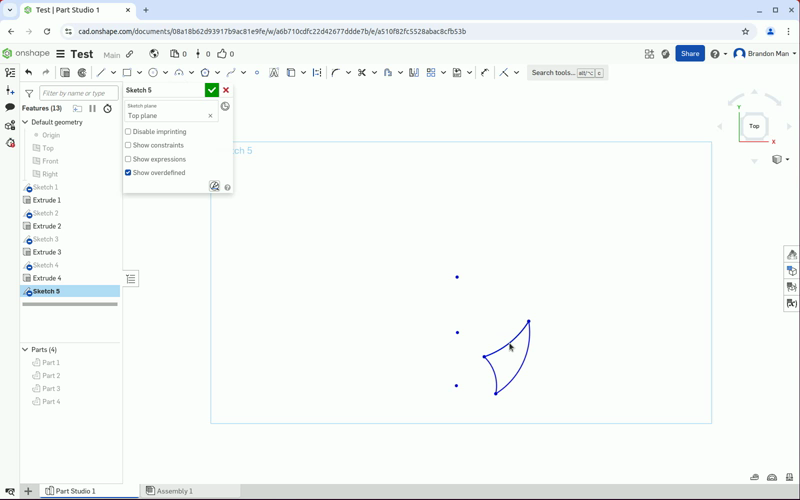
mouse_move(500, 347)
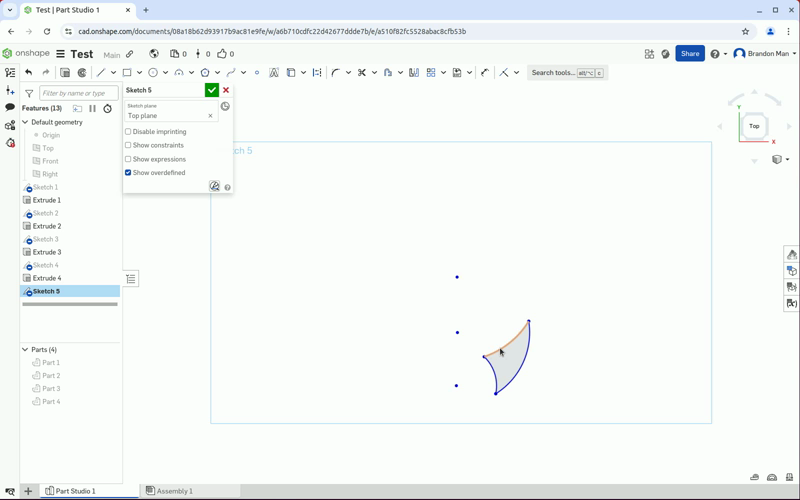
scroll(6)
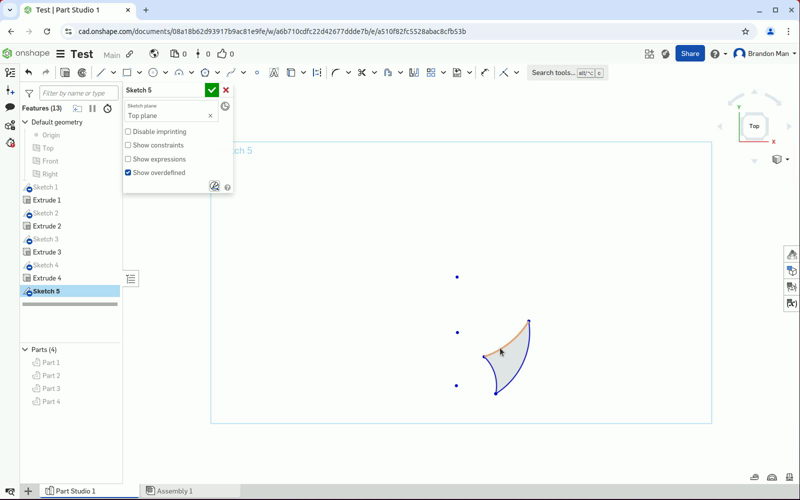
scroll(6)
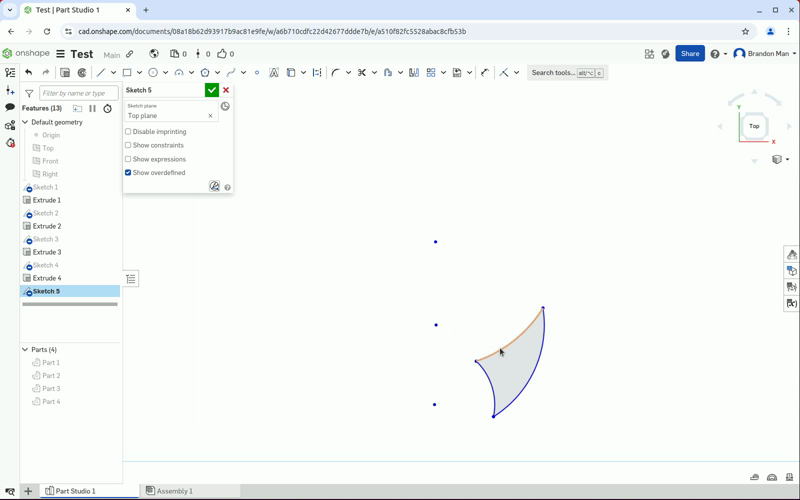
scroll(6)
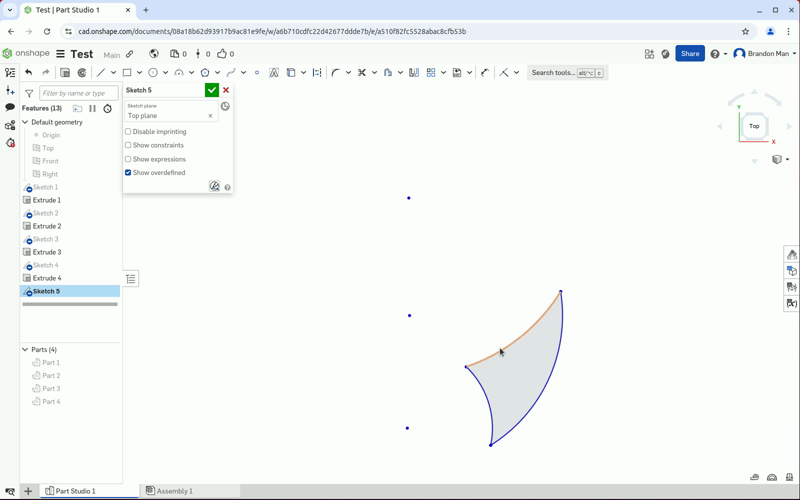
scroll(6)
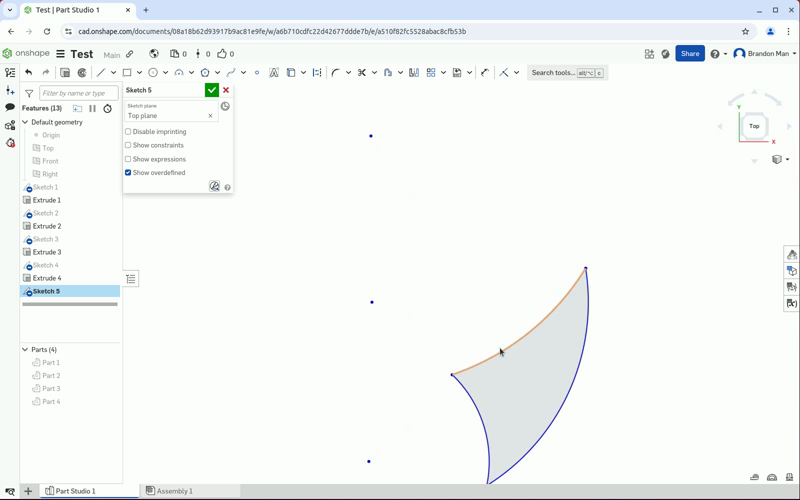
scroll(6)
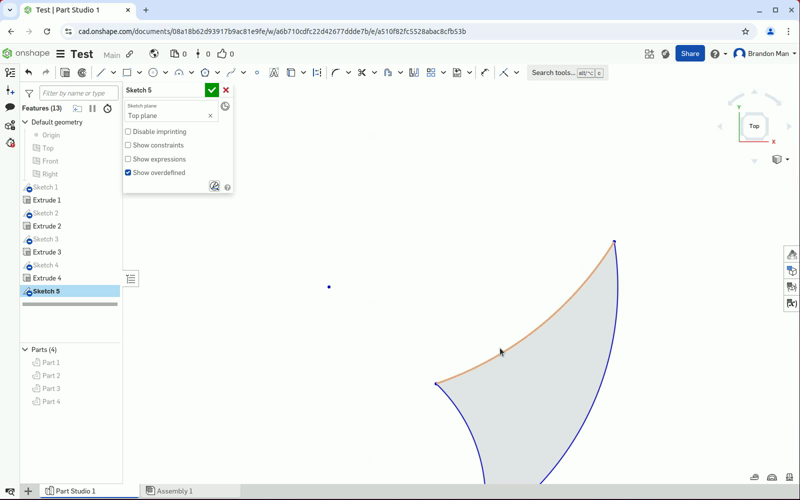
scroll(6)
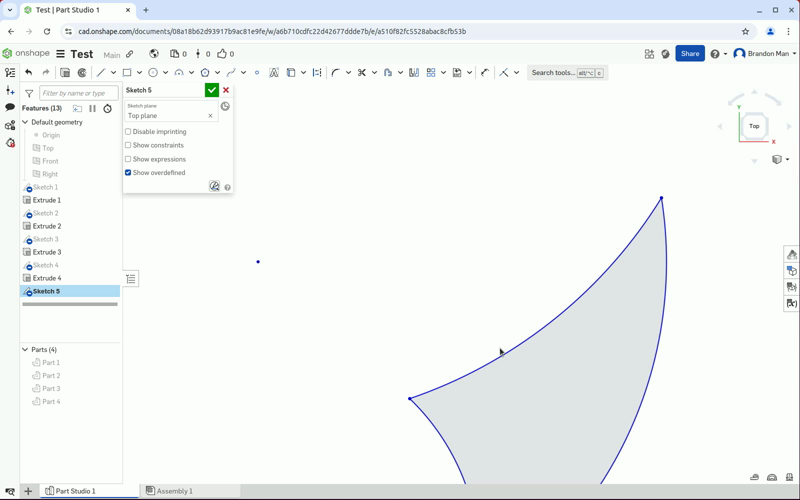
scroll(6)
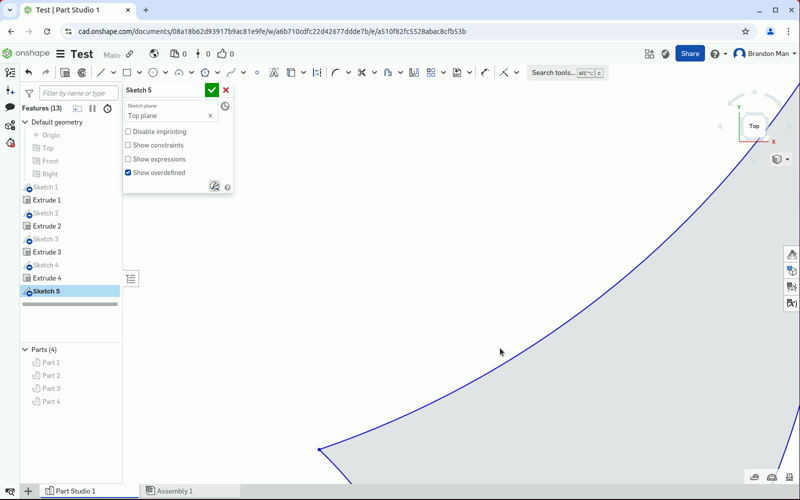
click(500, 347)
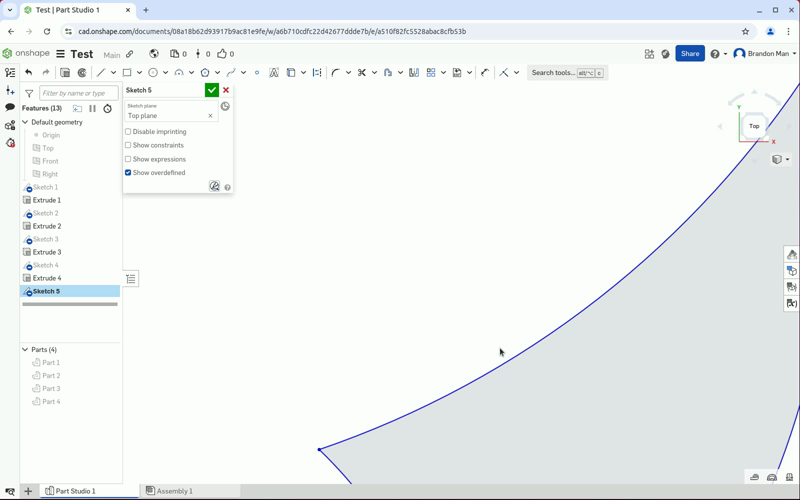
scroll(-6)
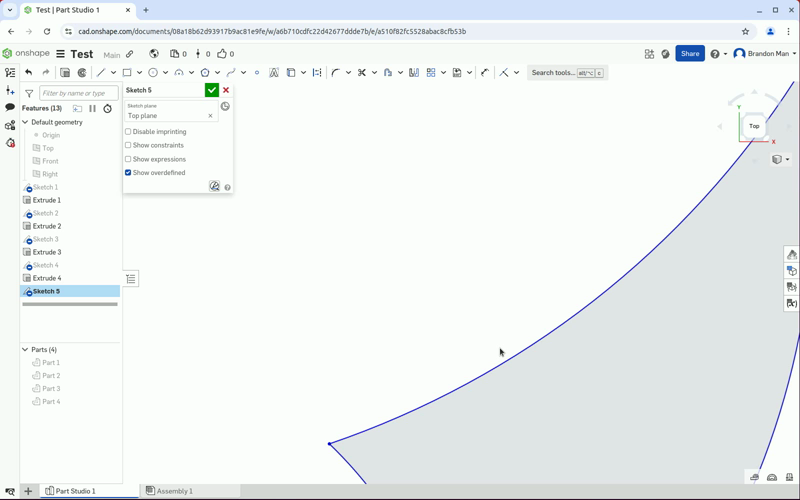
scroll(-6)
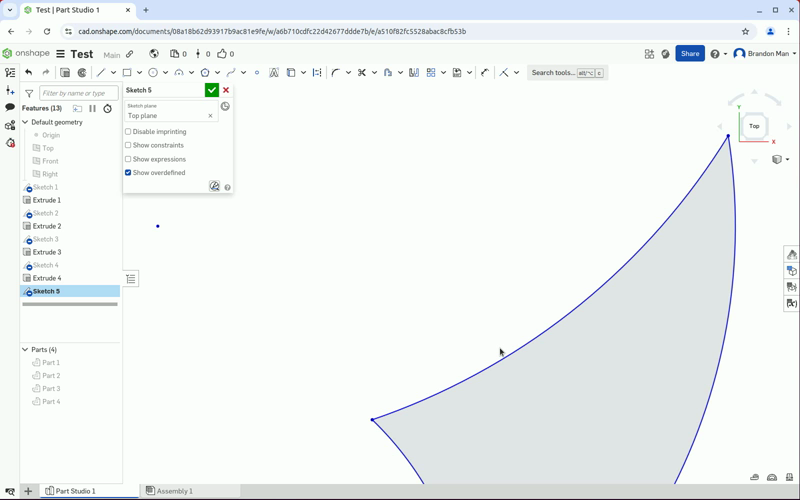
scroll(-6)
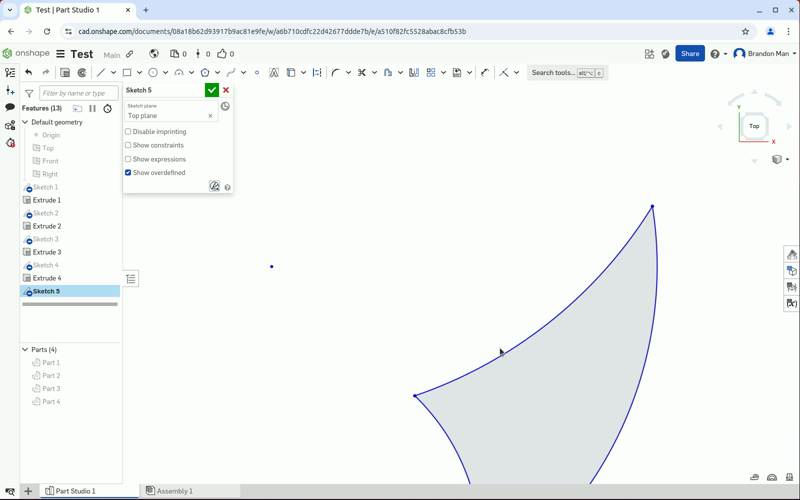
scroll(-6)
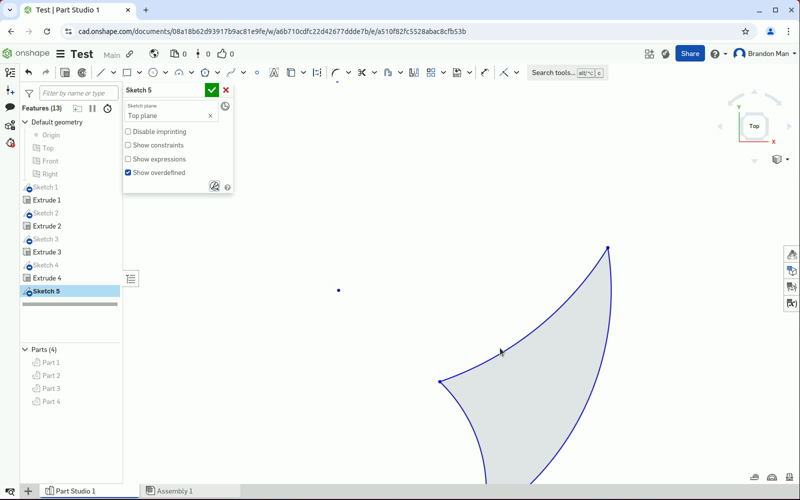
scroll(-6)
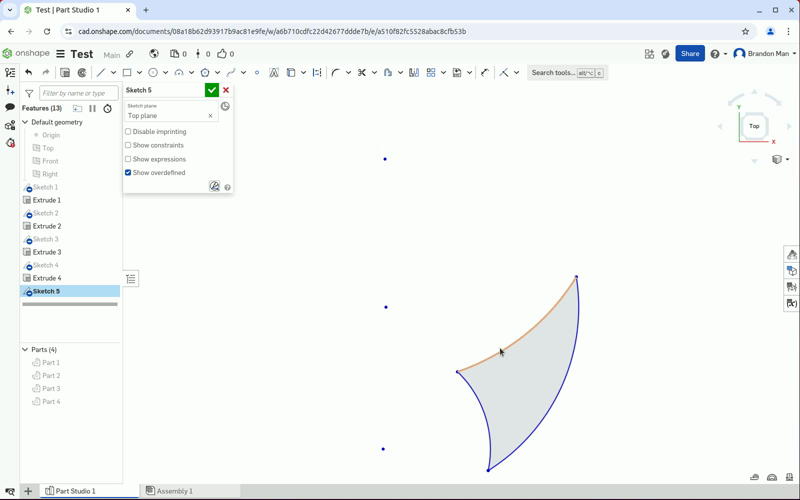
scroll(-6)
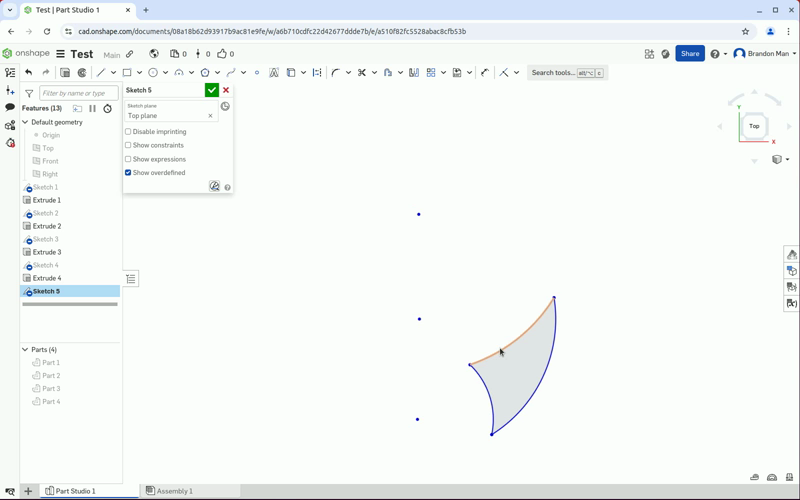
scroll(-6)
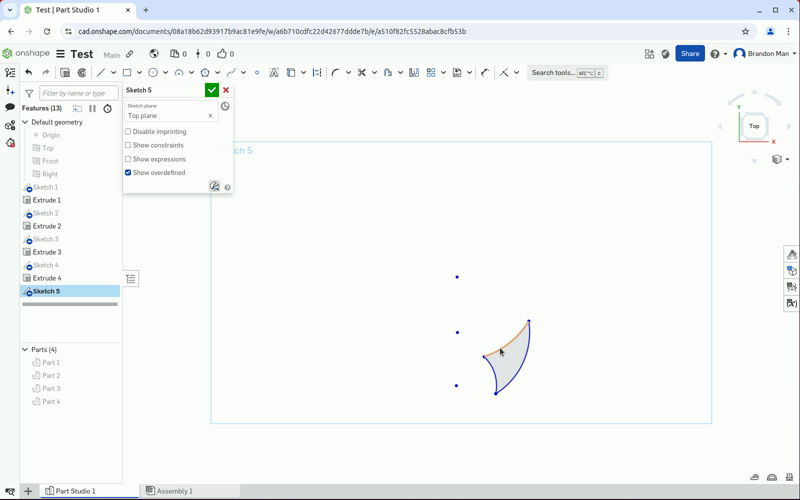
mouse_move(73, 352)
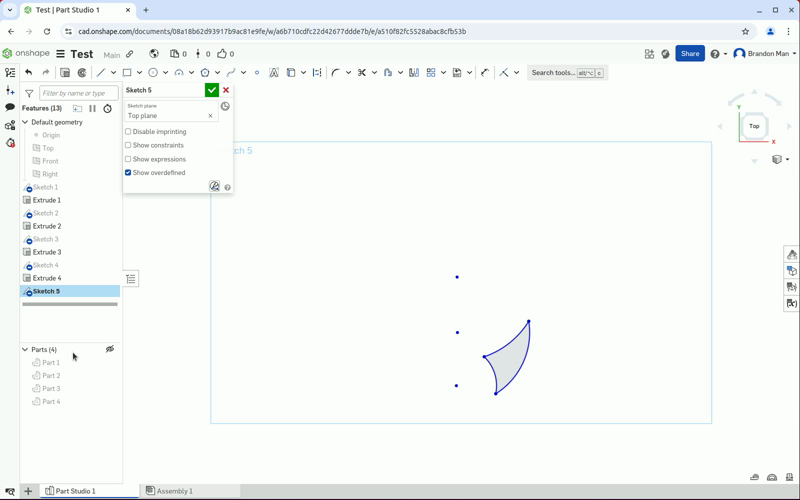
key(shift+y)
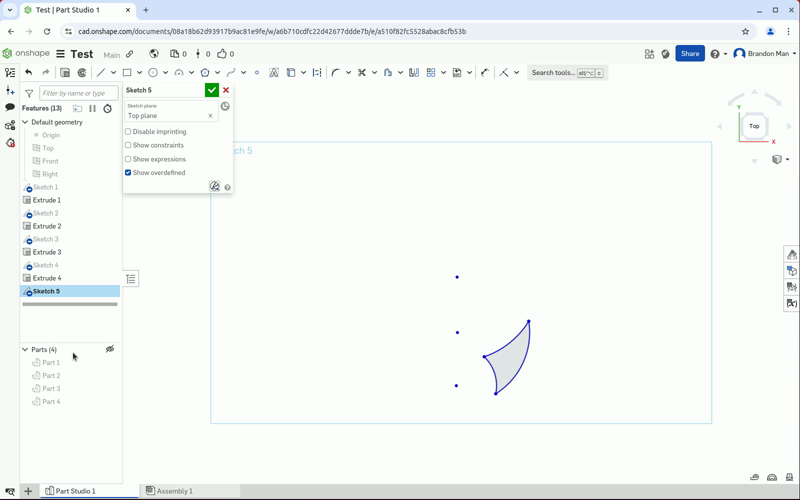
key(shift+e)
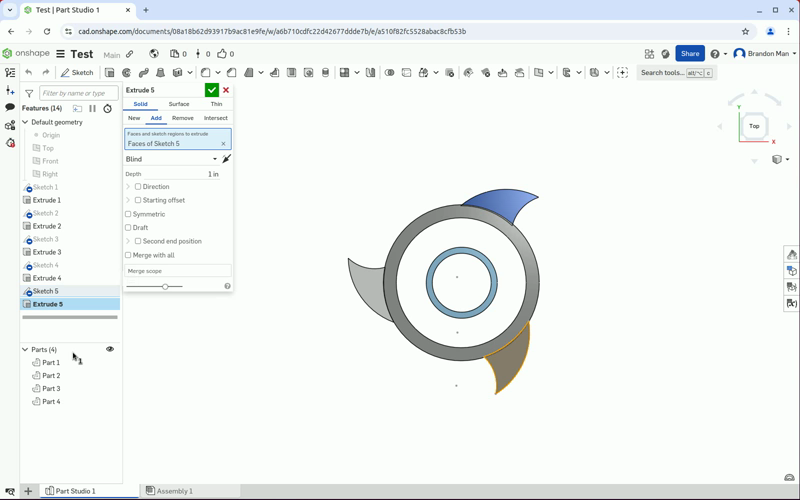
mouse_move(143, 106)
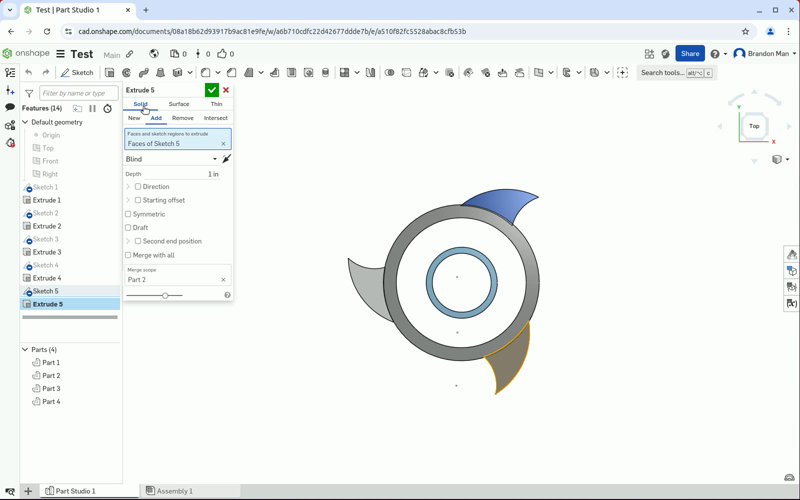
click(143, 106)
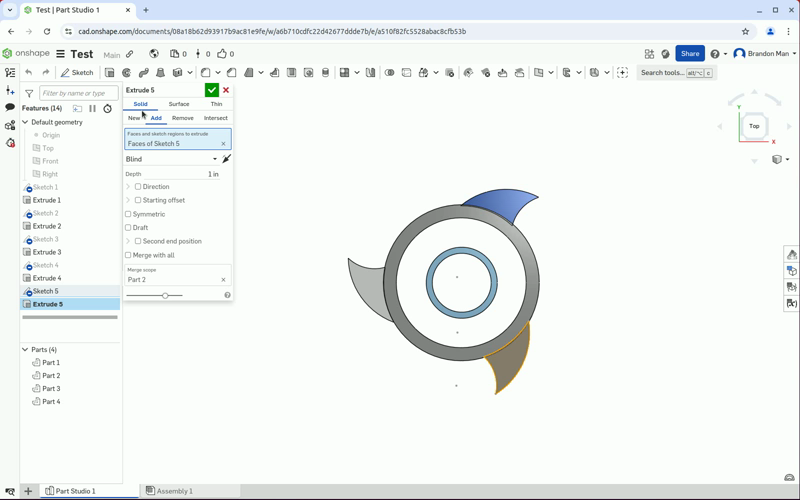
mouse_move(137, 120)
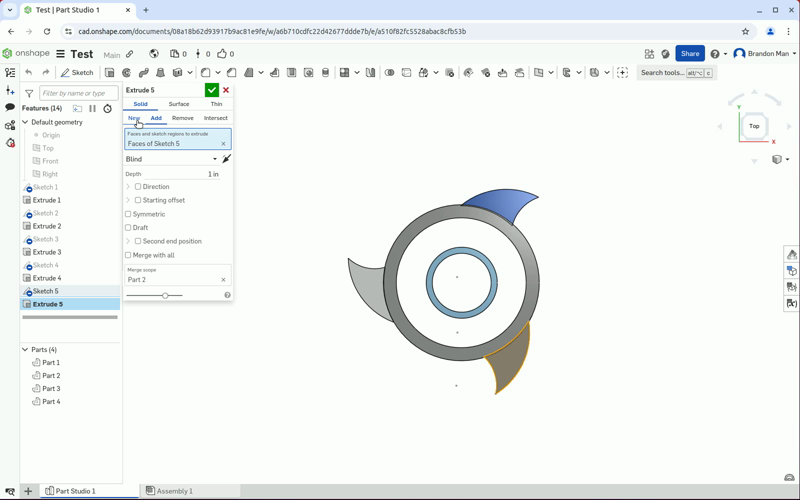
click(137, 120)
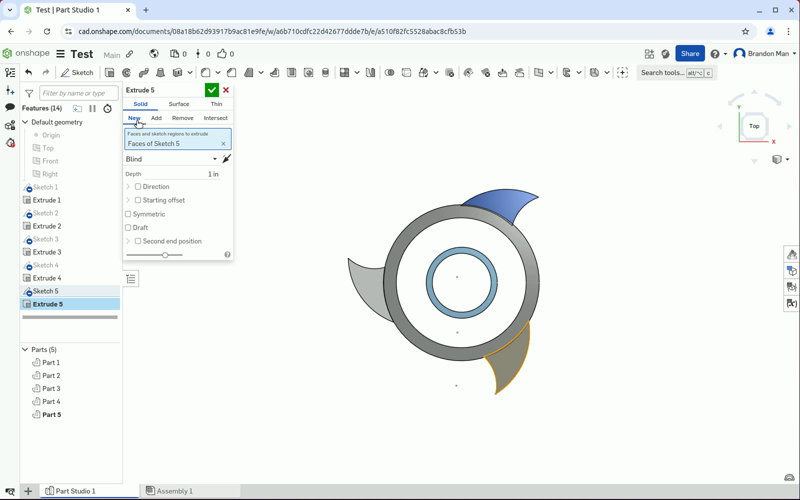
key(tab, 4)
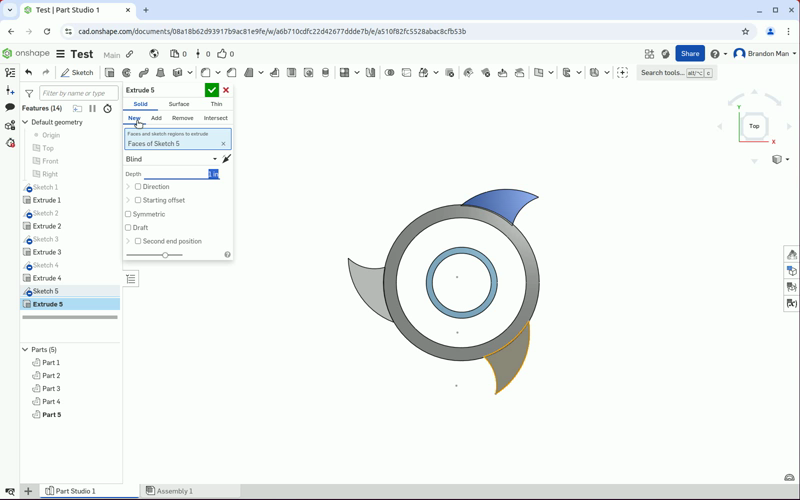
text(3.611)
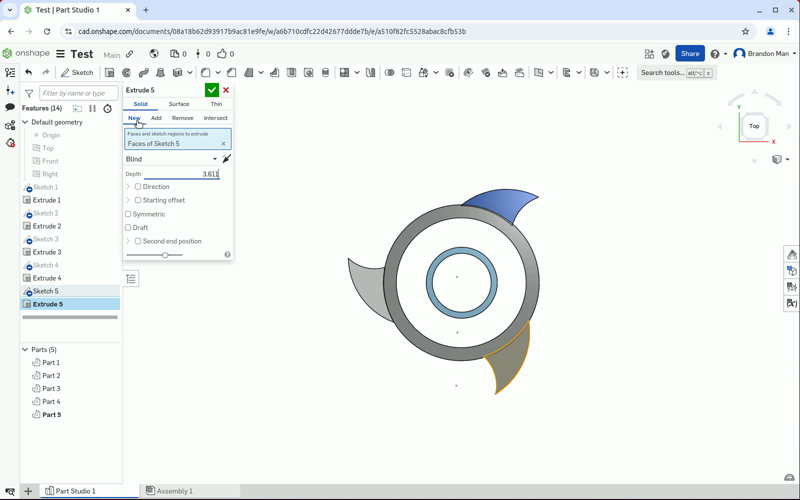
key(enter)
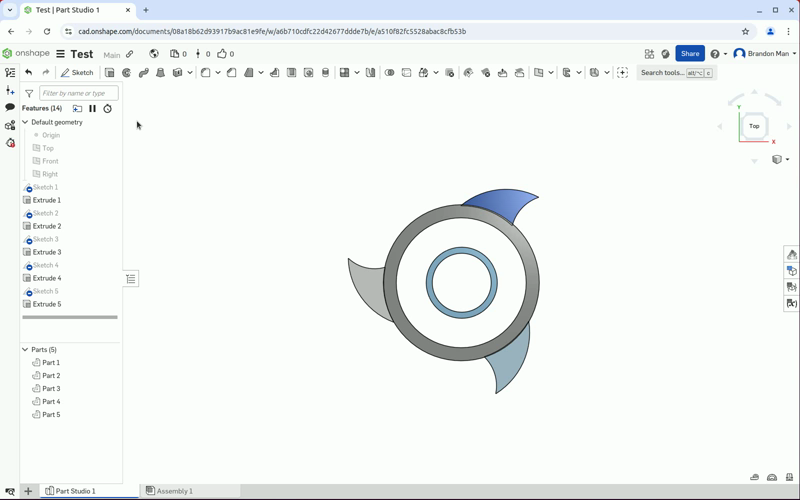
key(shift+h)
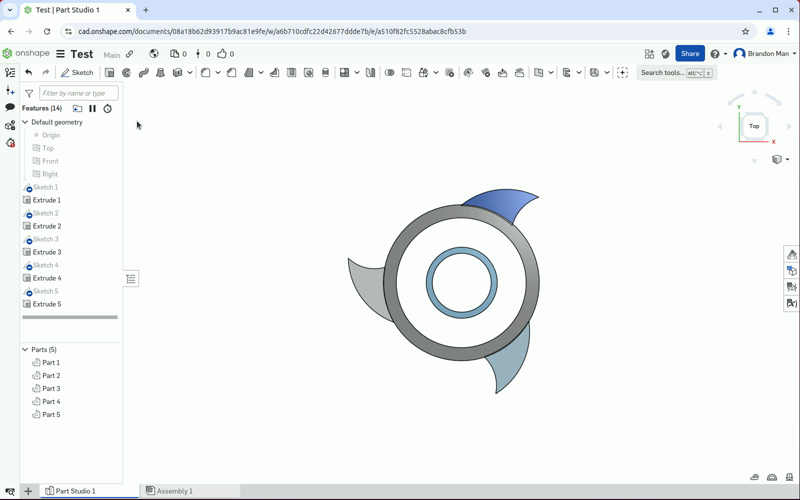
key(shift+h)
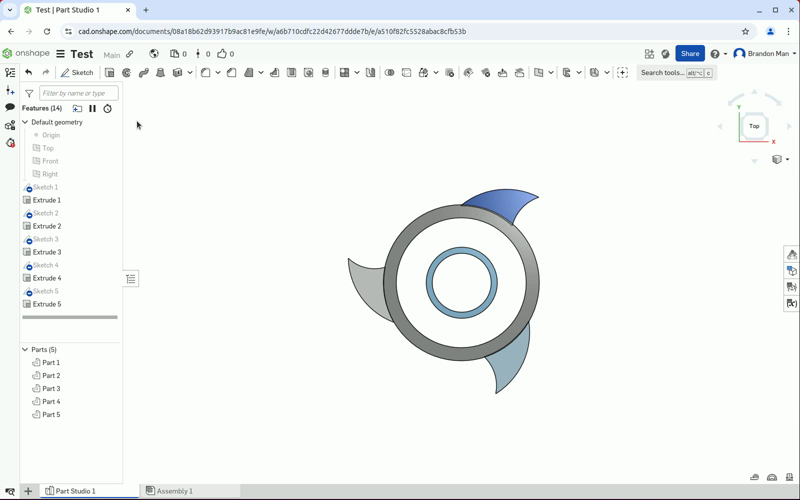
mouse_move(73, 189)
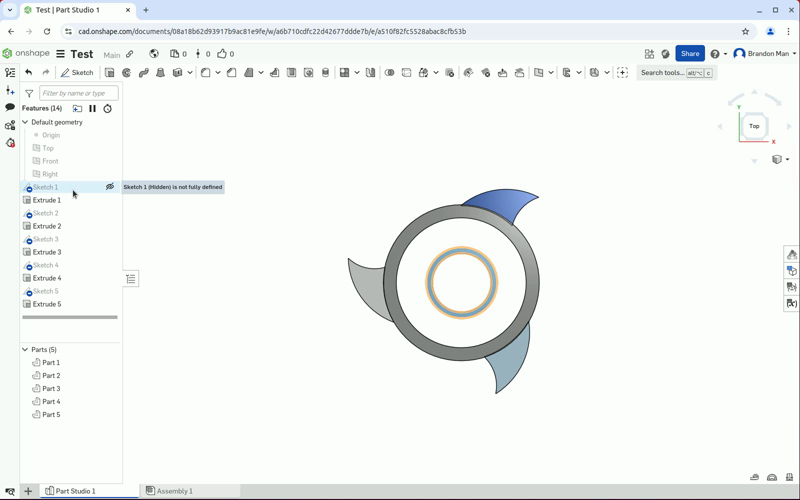
click(73, 189)
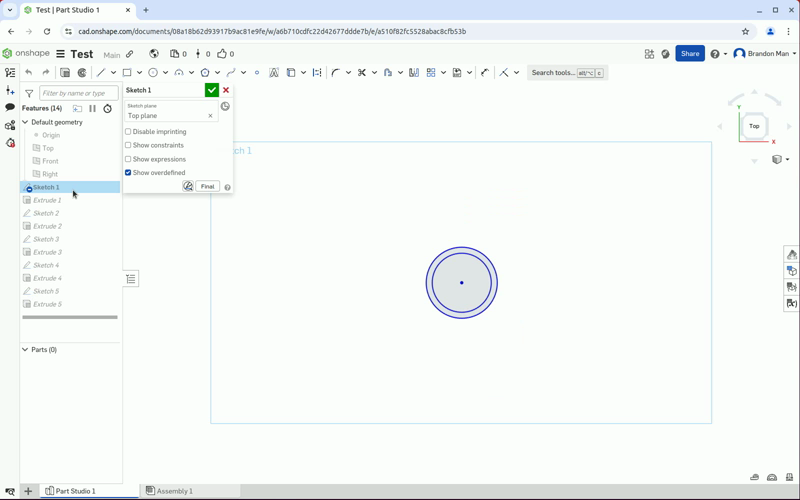
mouse_move(229, 92)
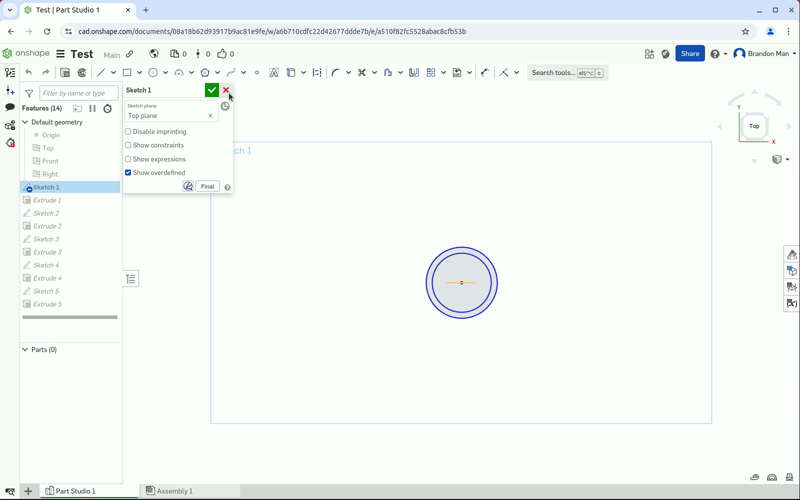
click(229, 92)
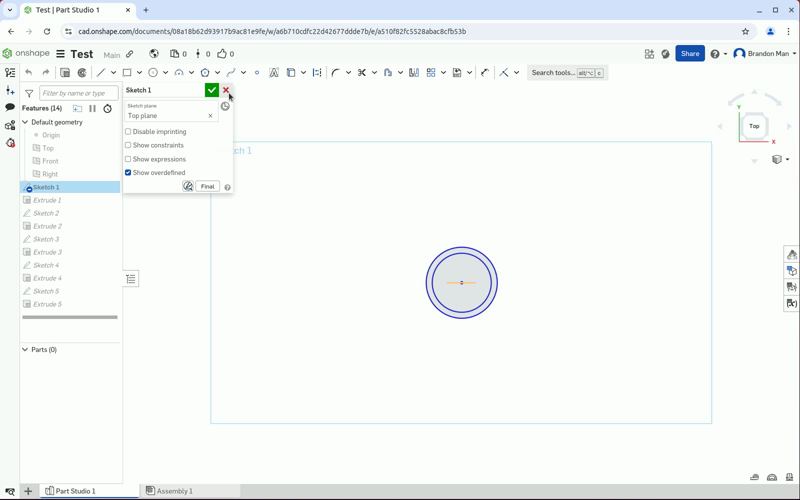
key(shift+s)
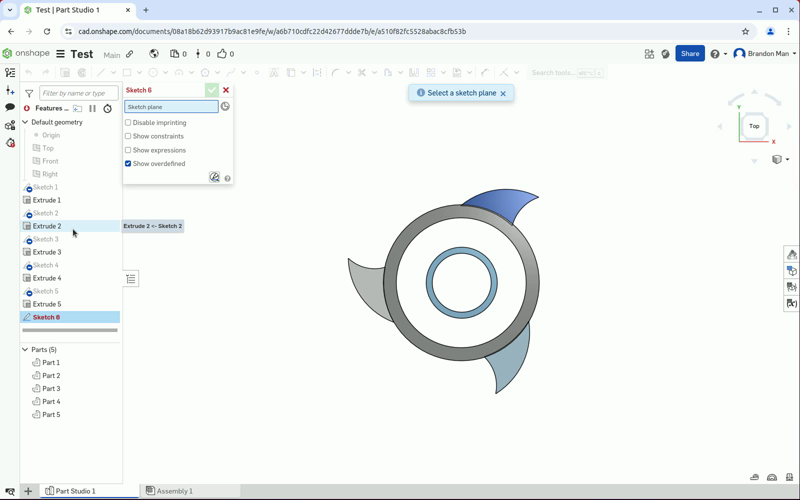
scroll(3)
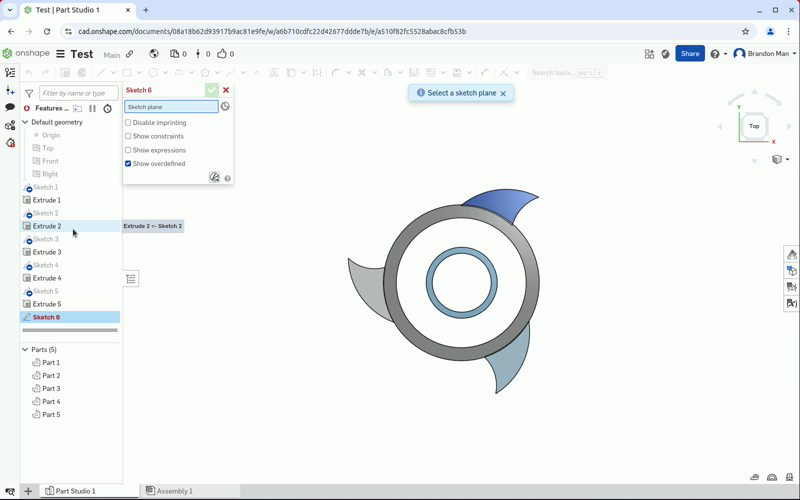
mouse_move(73, 150)
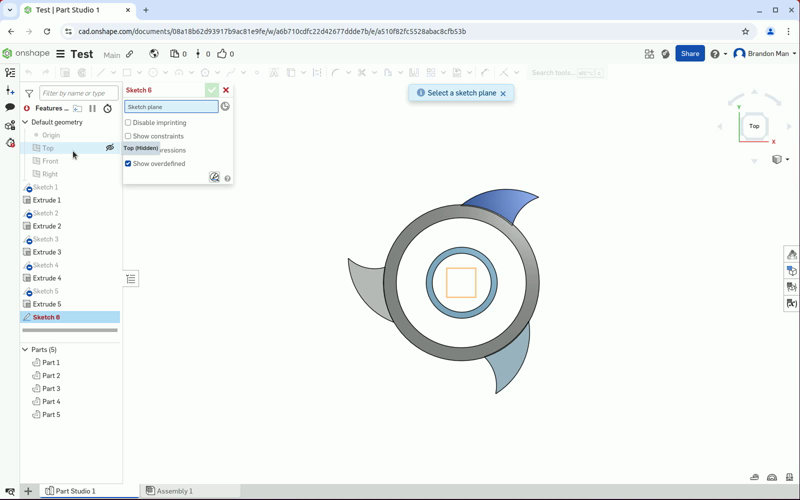
click(73, 150)
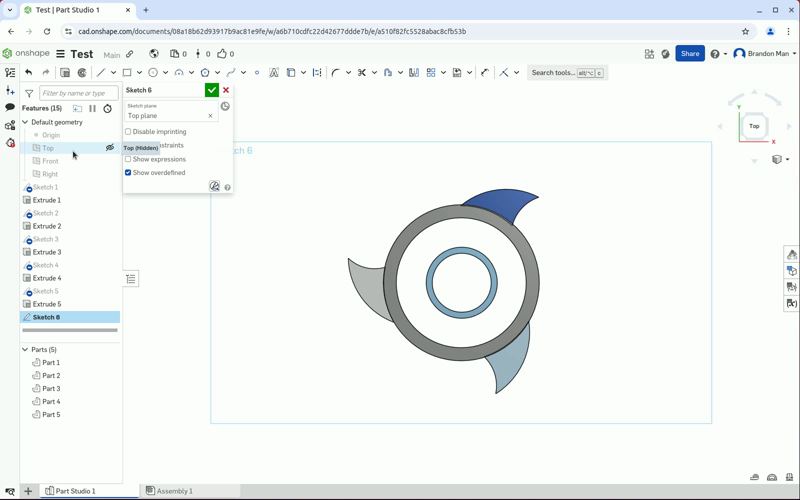
mouse_move(73, 352)
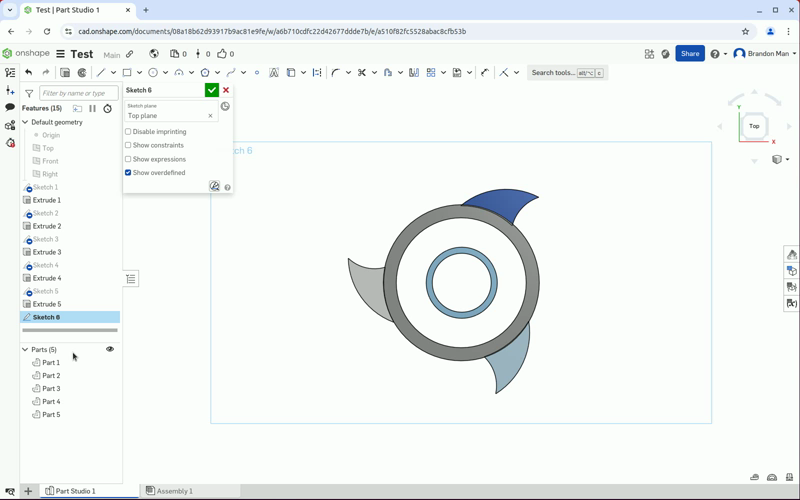
key(y)
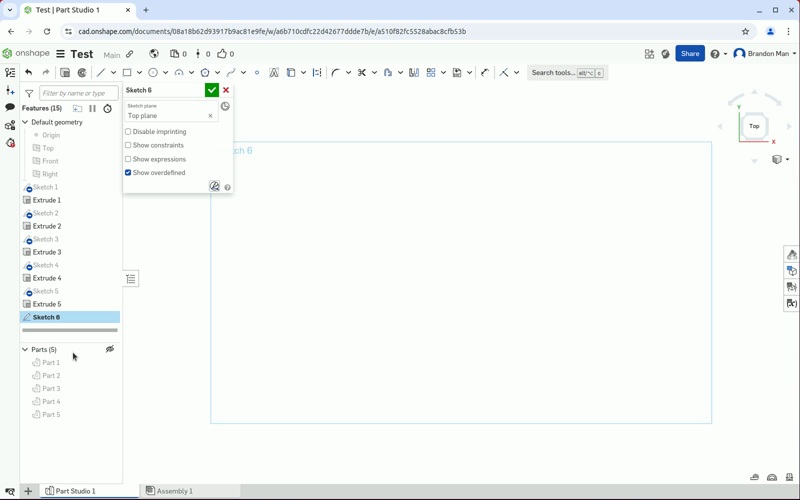
key(c)
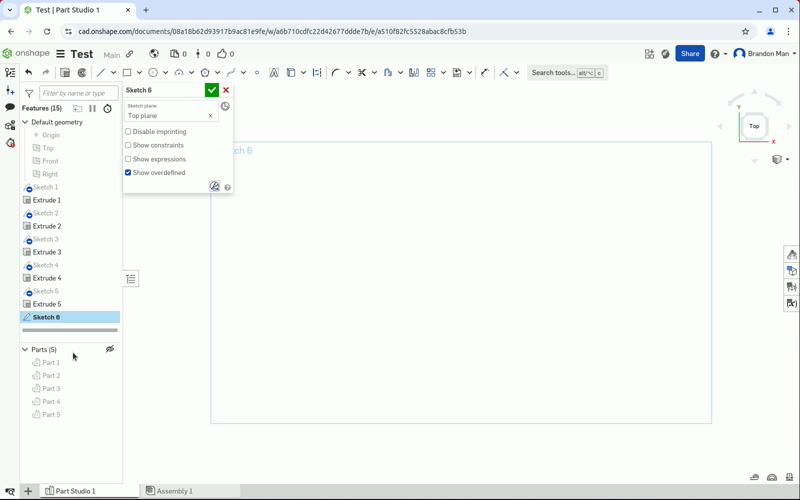
key_down(shift)
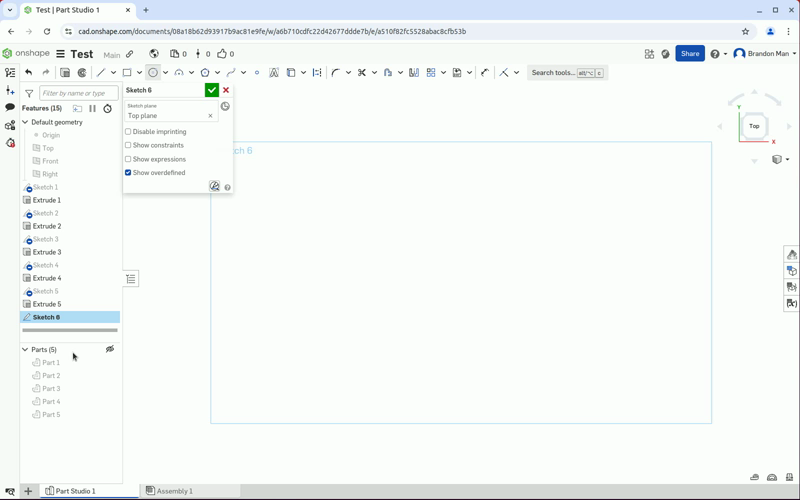
mouse_move(461, 282)
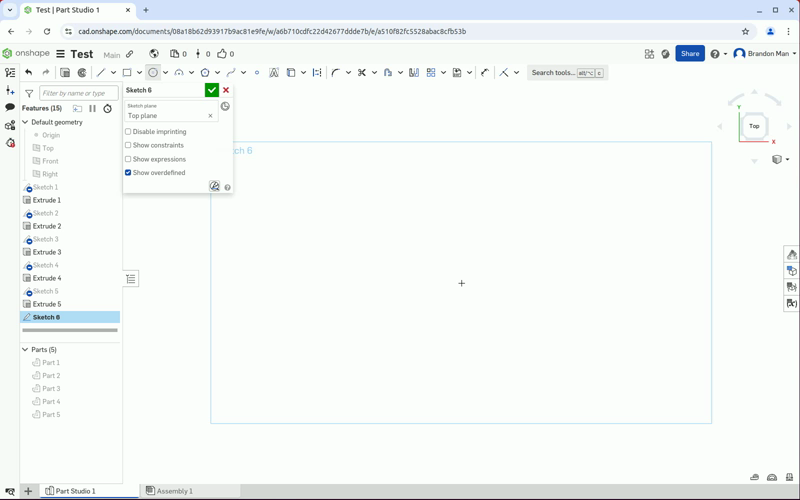
click(461, 282)
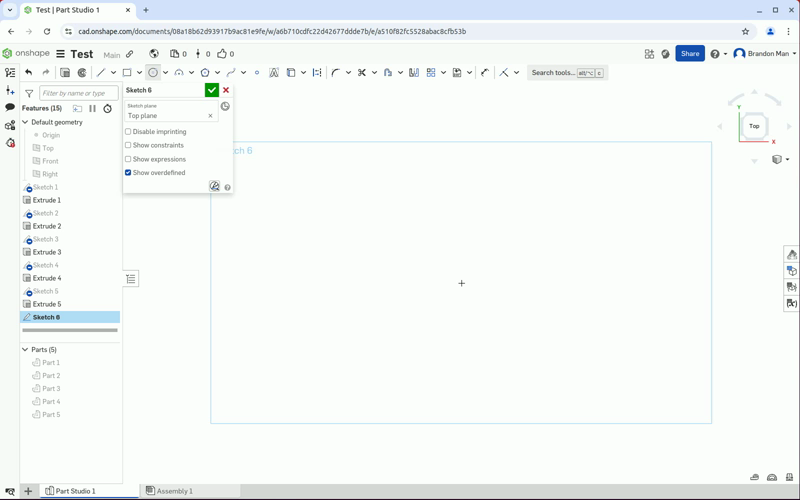
key_up(shift)
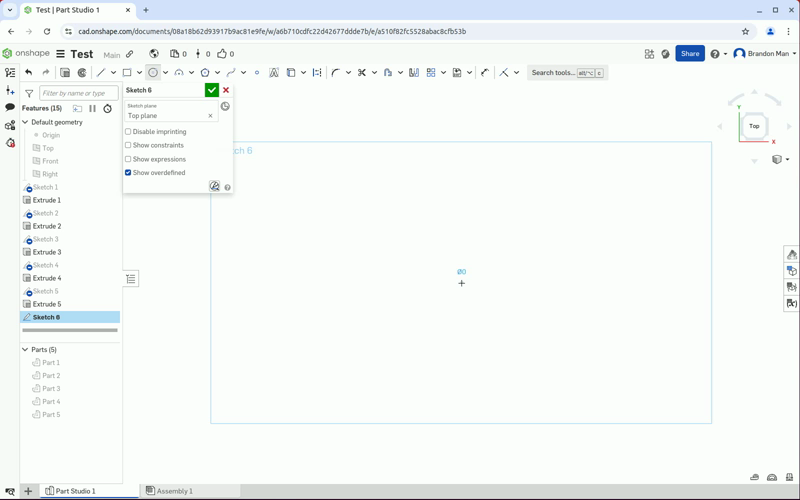
mouse_move(527, 282)
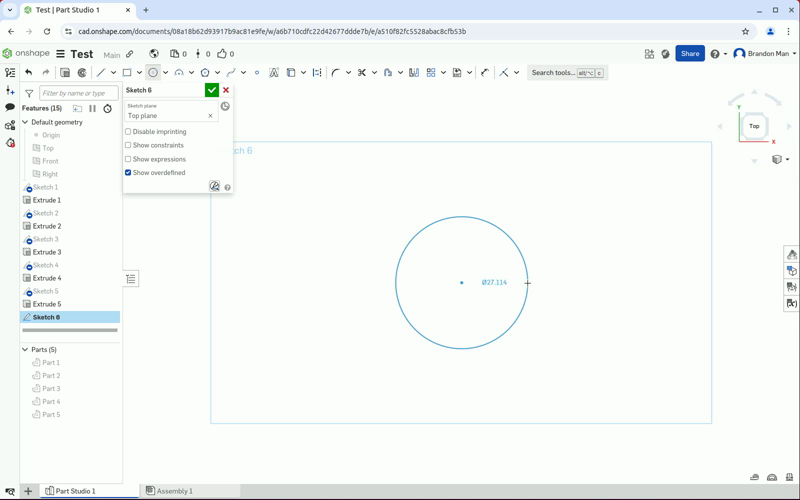
click(527, 282)
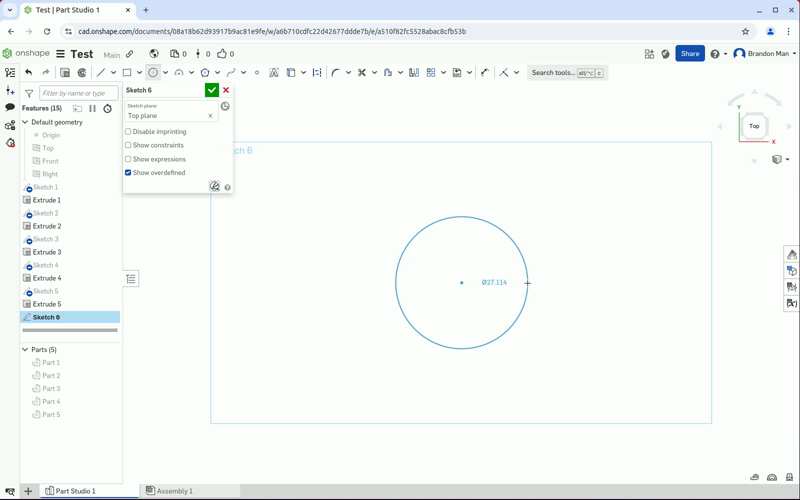
key(esc)
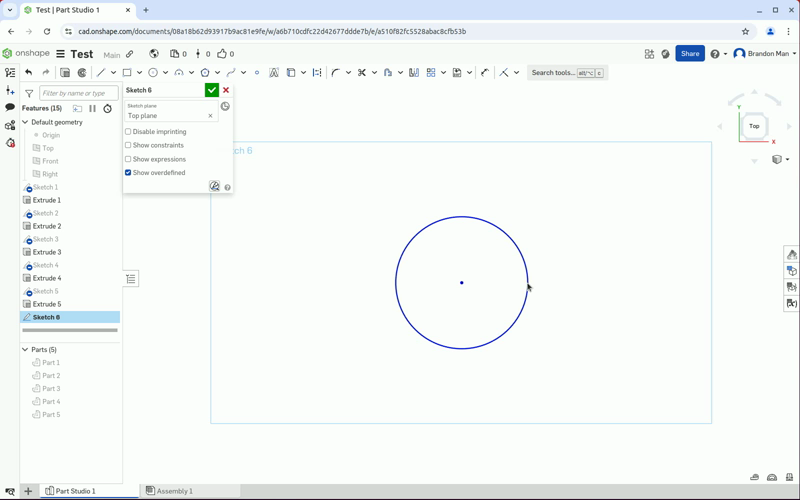
key(c)
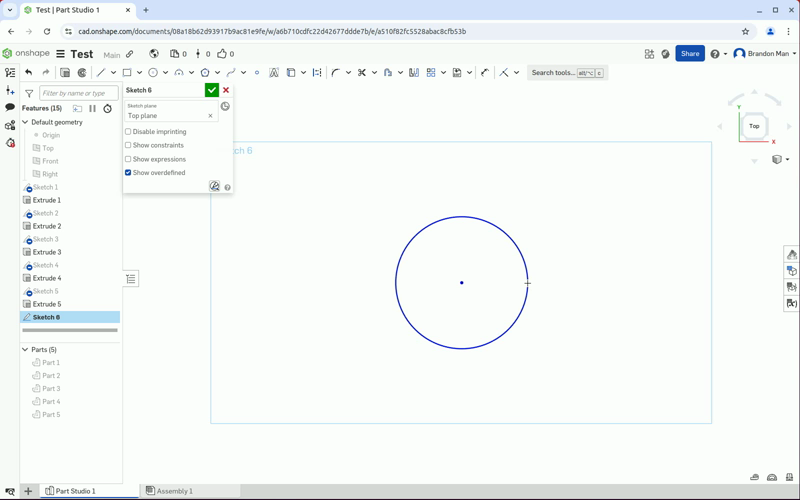
key_down(shift)
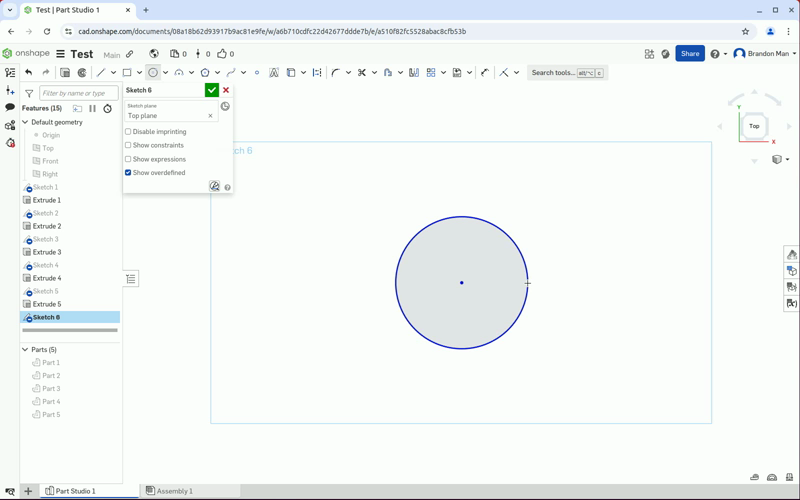
mouse_move(461, 282)
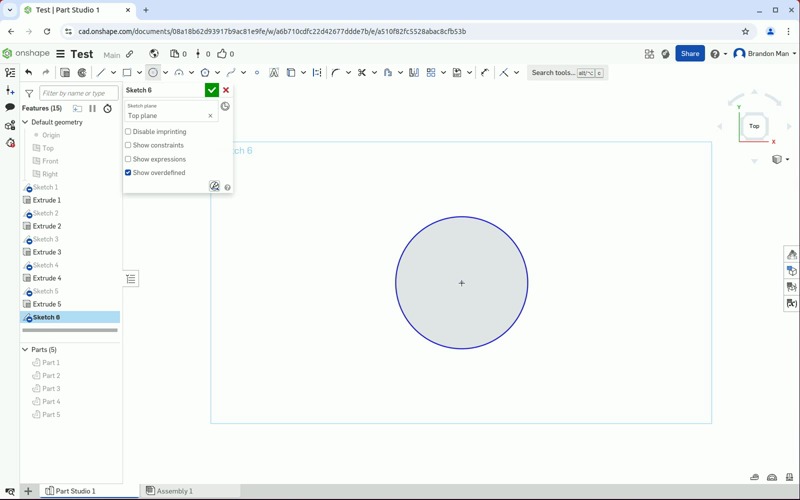
click(461, 282)
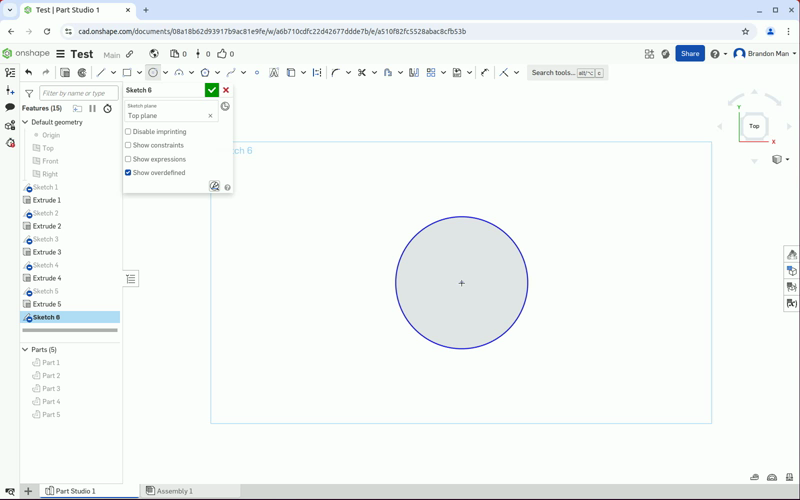
key_up(shift)
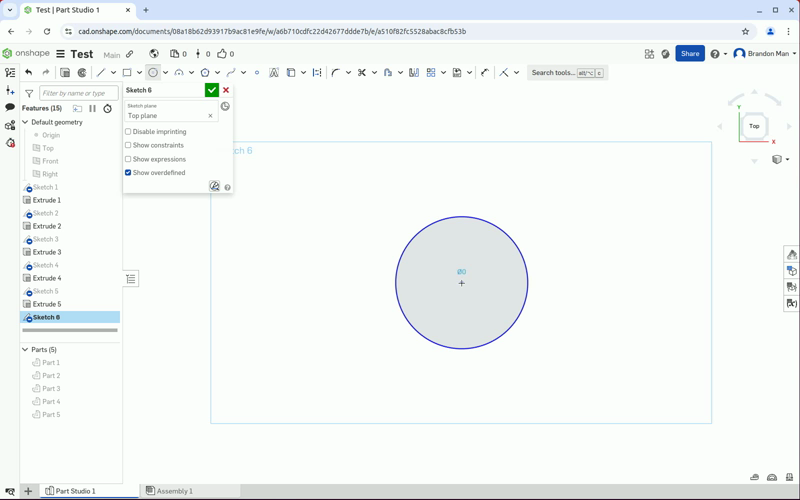
mouse_move(496, 282)
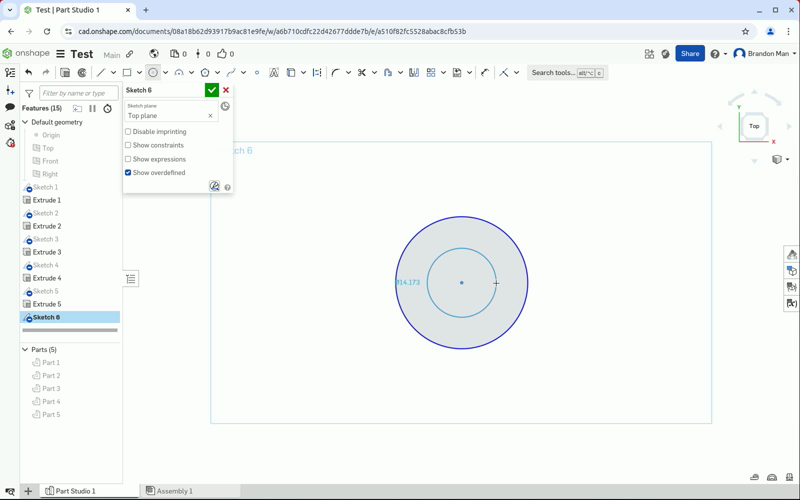
click(496, 282)
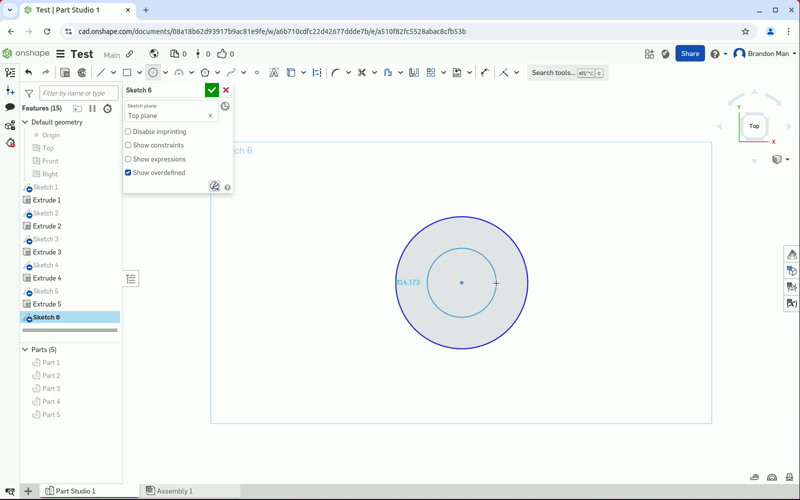
key(esc)
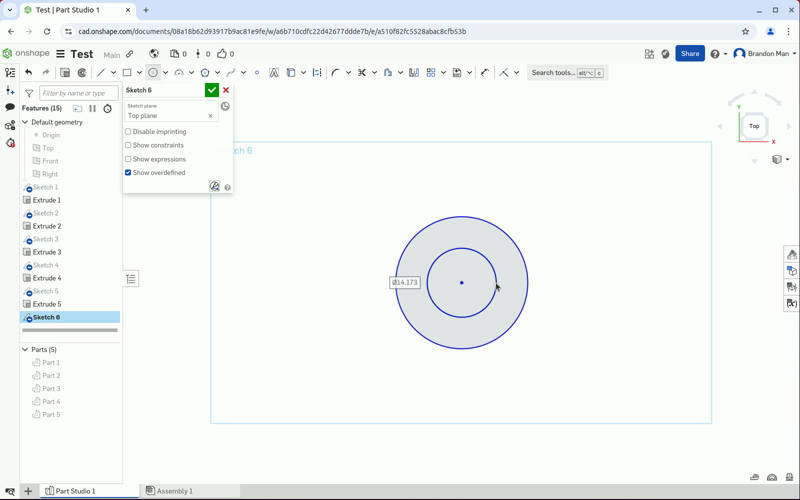
mouse_move(428, 250)
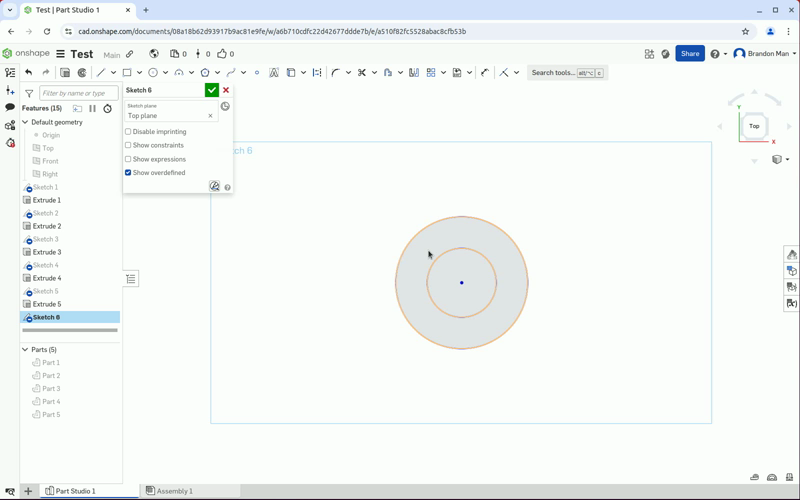
click(428, 250)
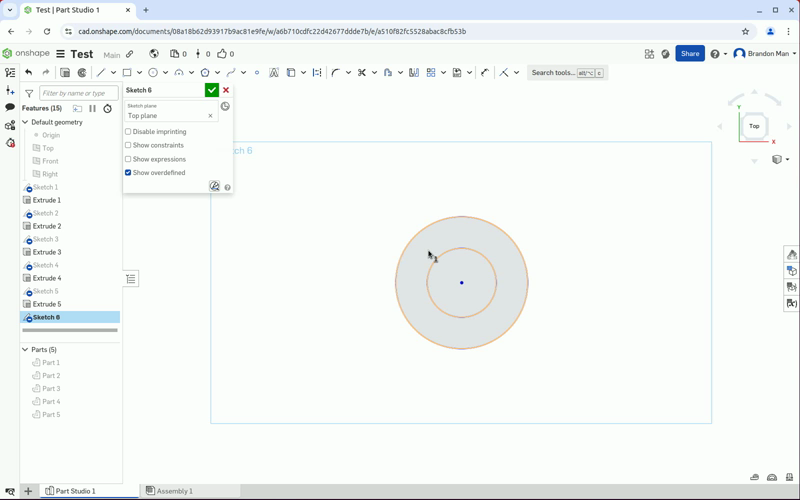
mouse_move(73, 352)
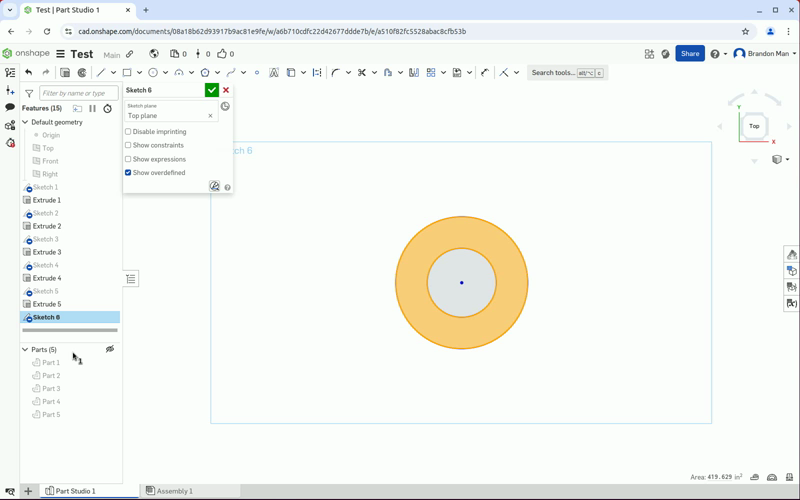
key(shift+y)
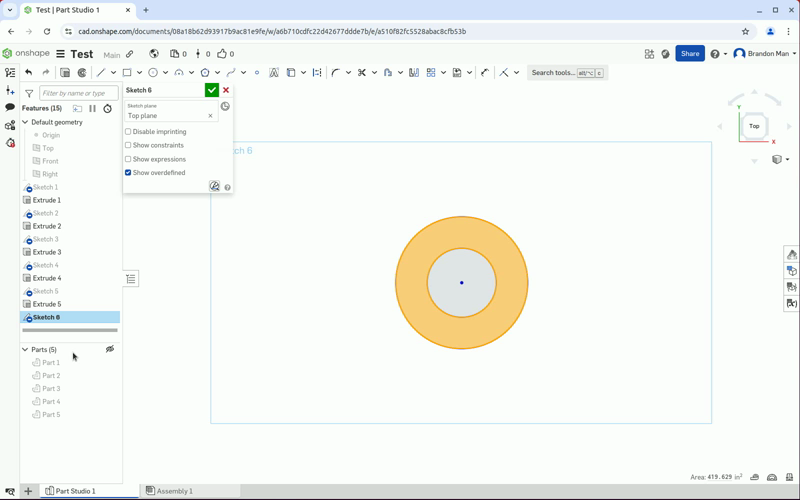
key(shift+e)
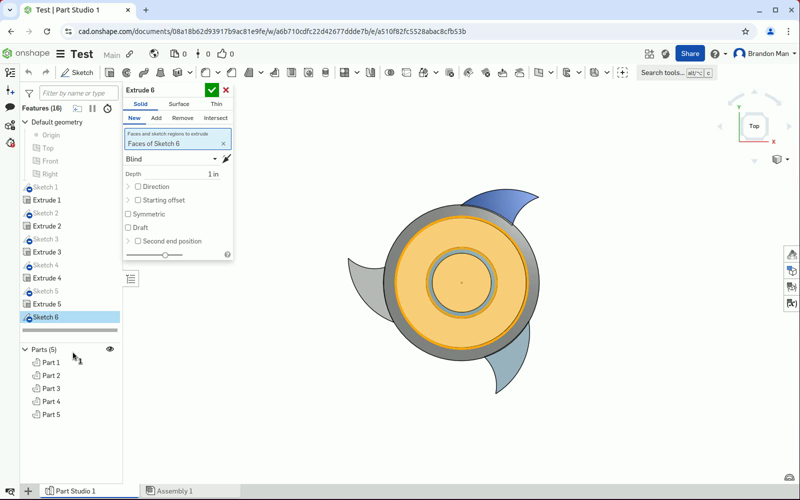
mouse_move(143, 106)
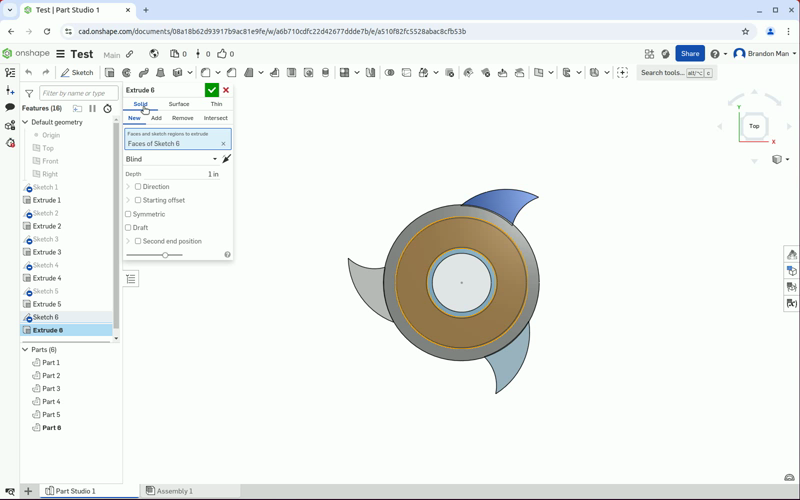
click(143, 106)
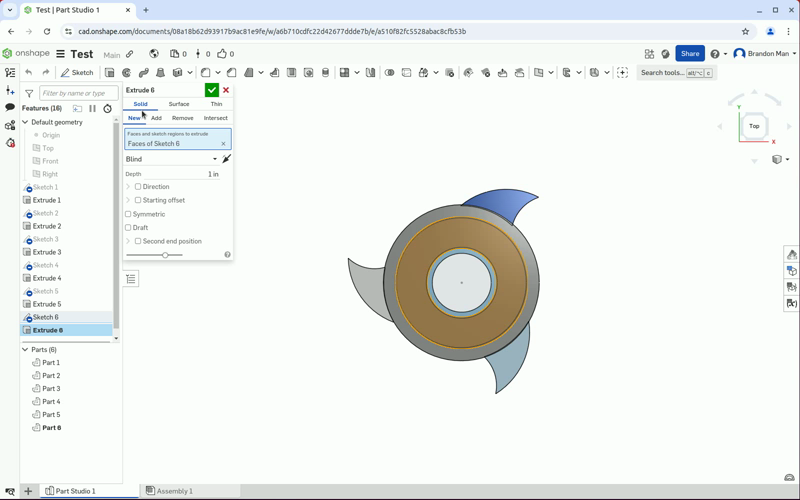
mouse_move(137, 120)
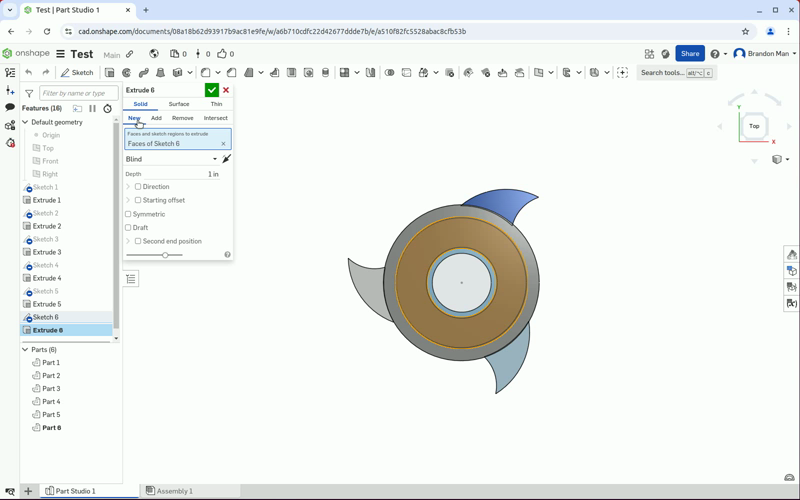
click(137, 120)
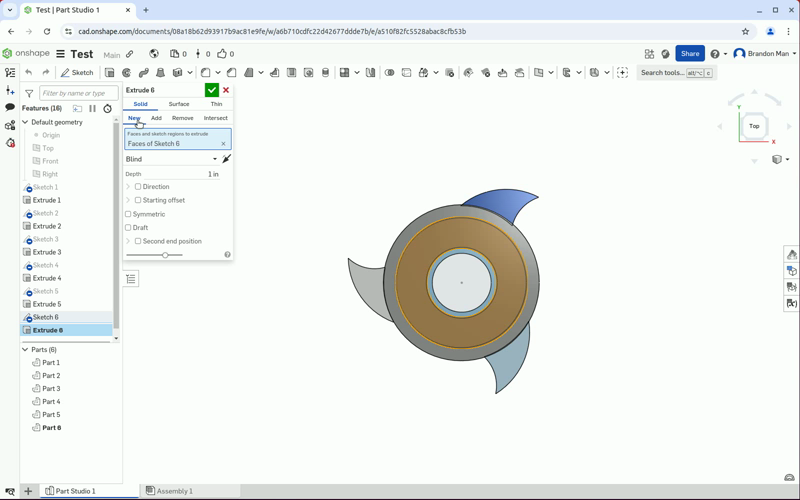
key(tab, 4)
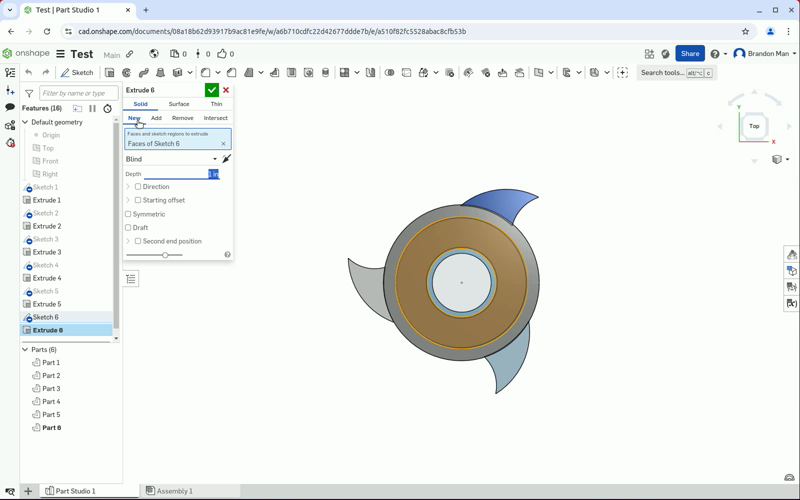
text(2.648)
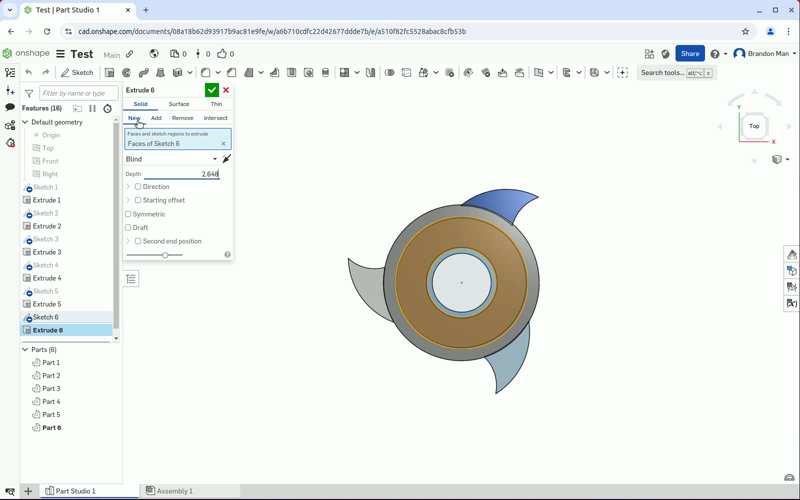
key(enter)
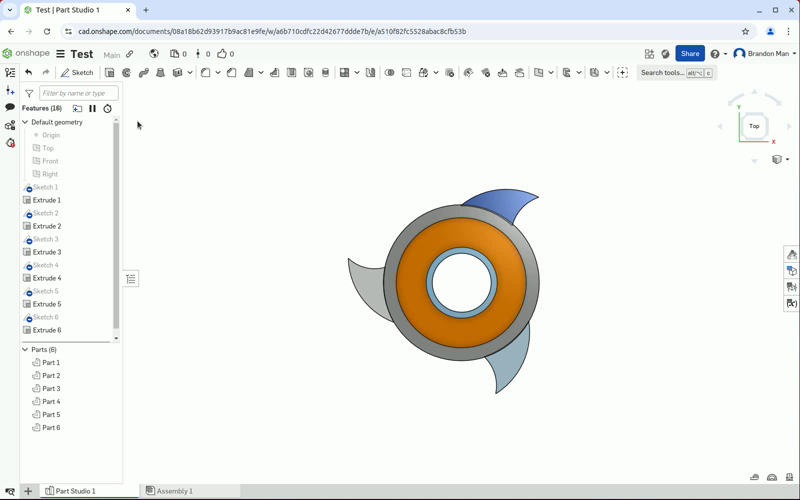
key(shift+h)
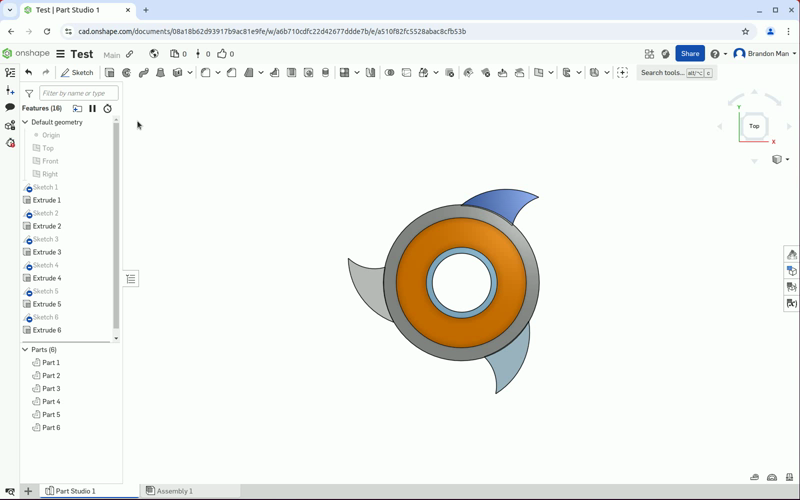
key(shift+h)
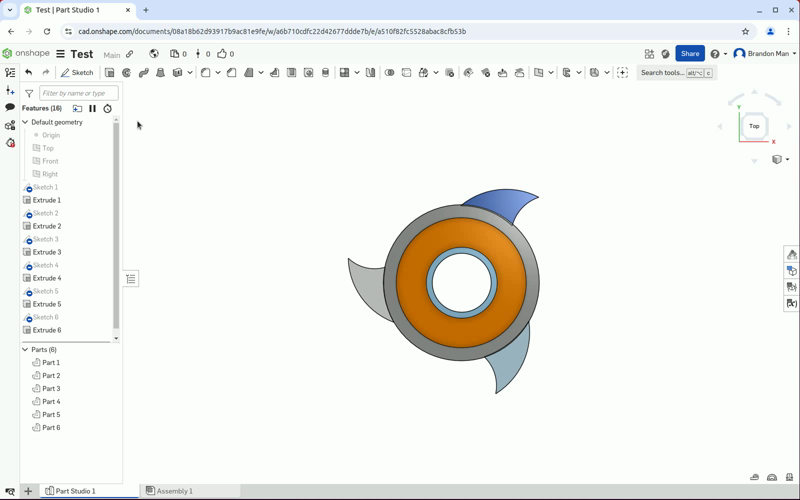
mouse_move(69, 189)
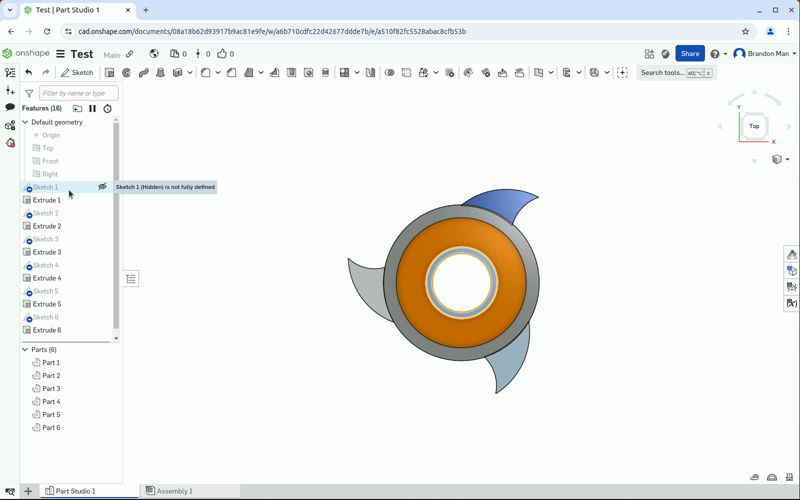
click(69, 189)
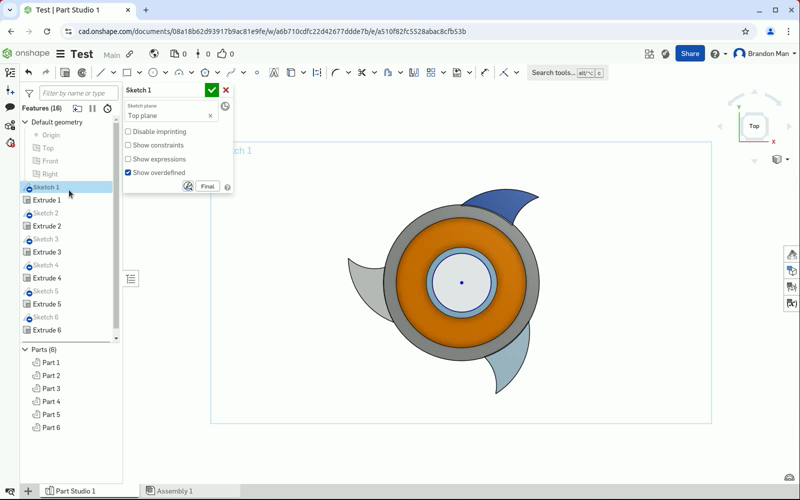
mouse_move(229, 92)
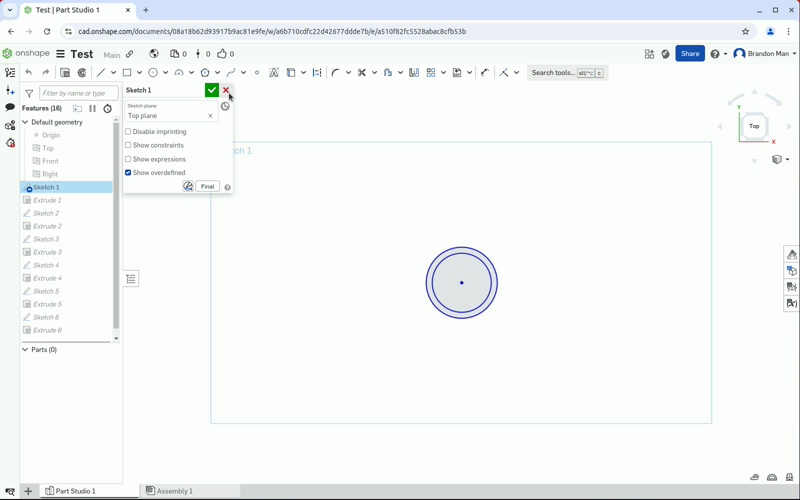
click(229, 92)
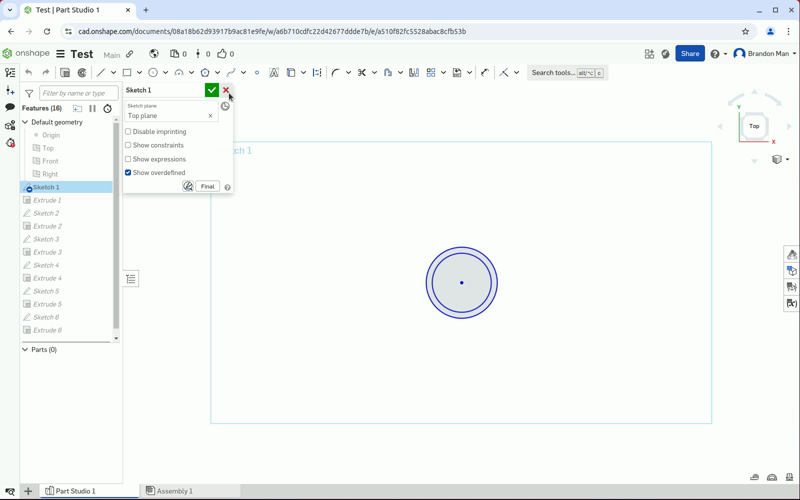
key(shift+s)
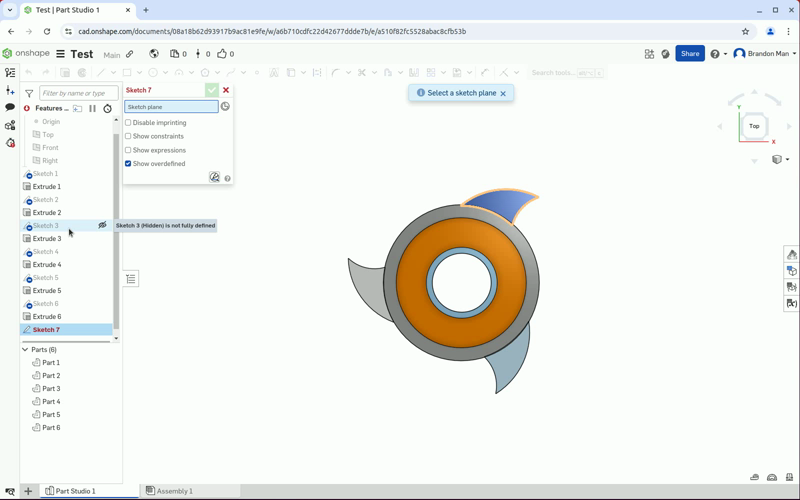
scroll(3)
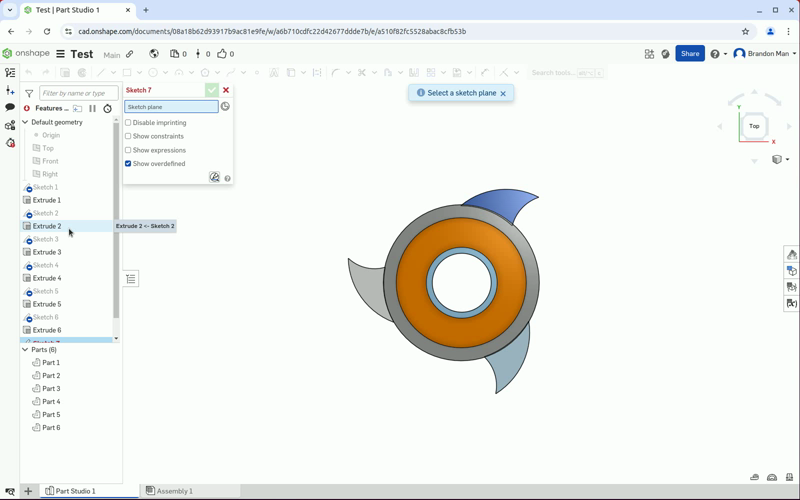
mouse_move(69, 150)
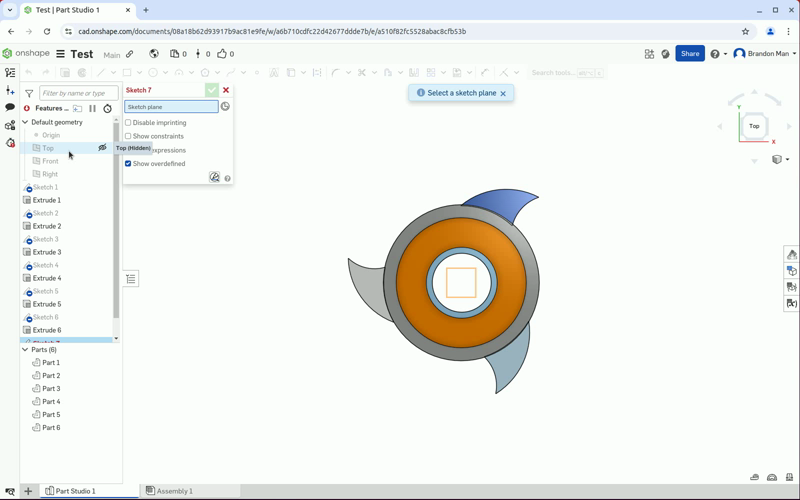
click(69, 150)
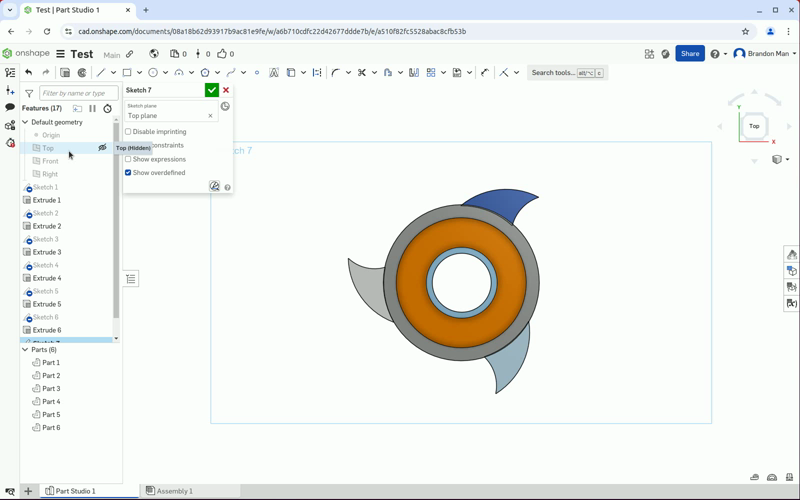
mouse_move(73, 352)
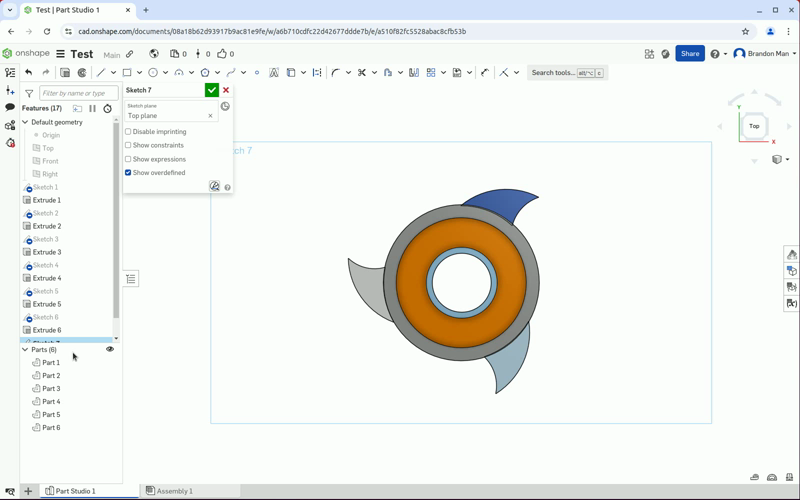
key(y)
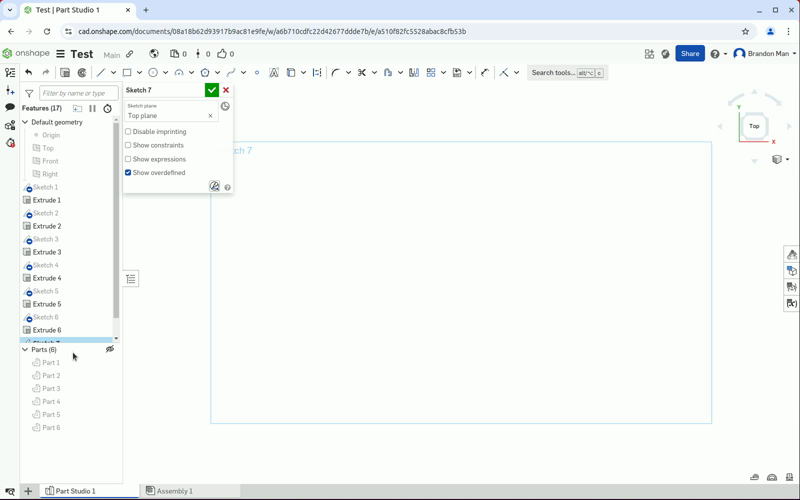
key(c)
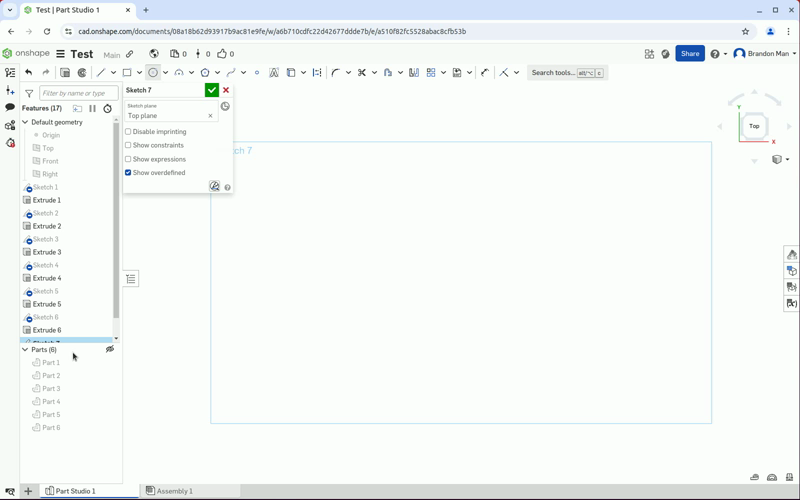
key_down(shift)
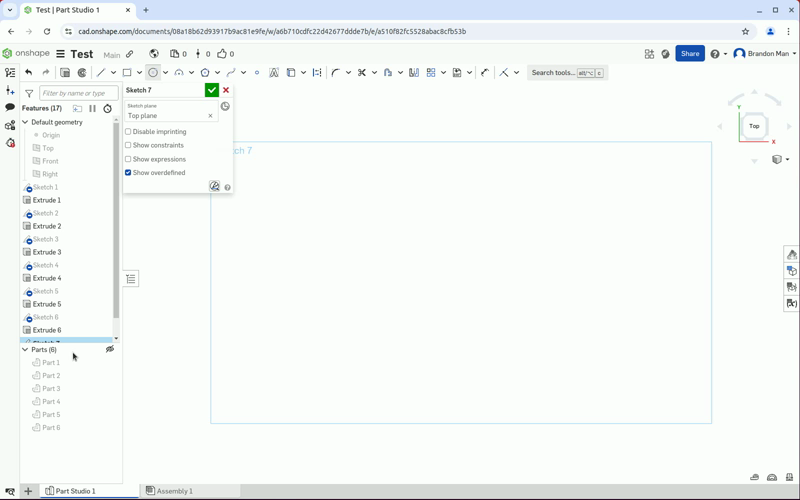
mouse_move(461, 282)
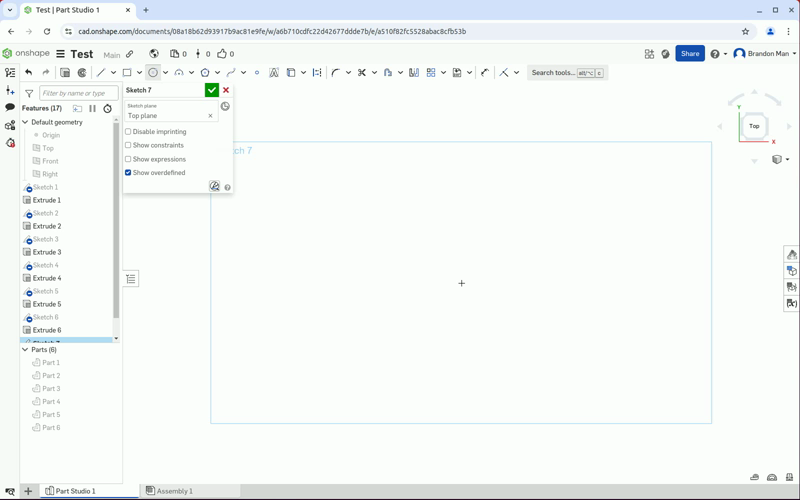
click(461, 282)
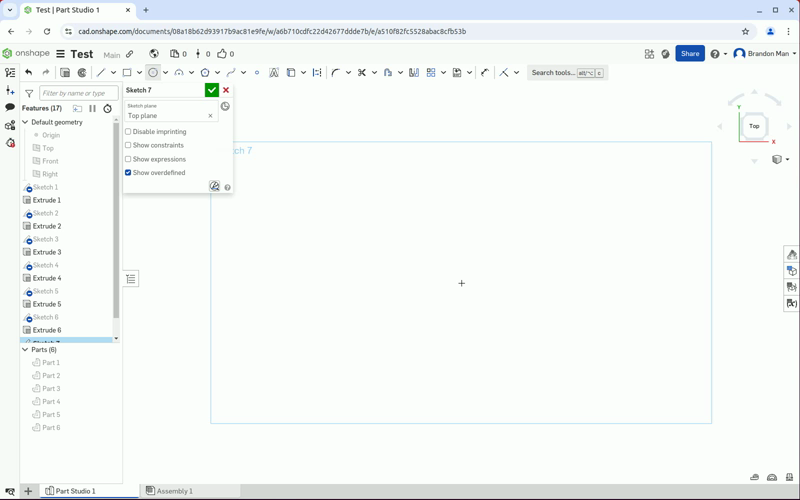
key_up(shift)
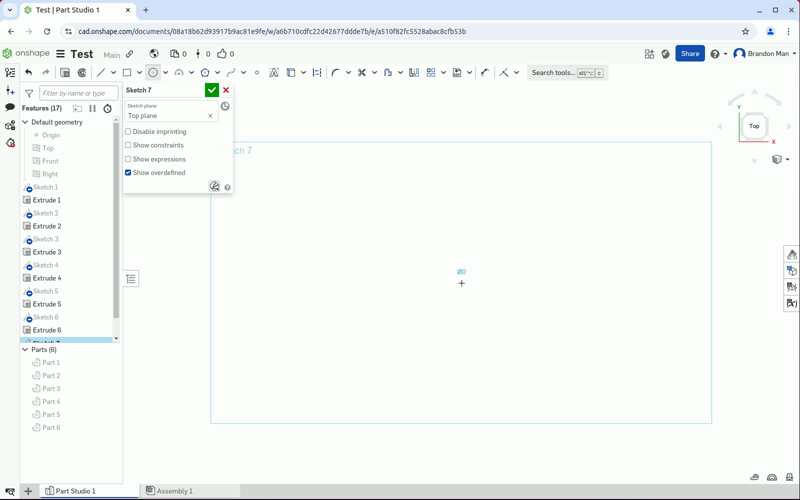
mouse_move(527, 282)
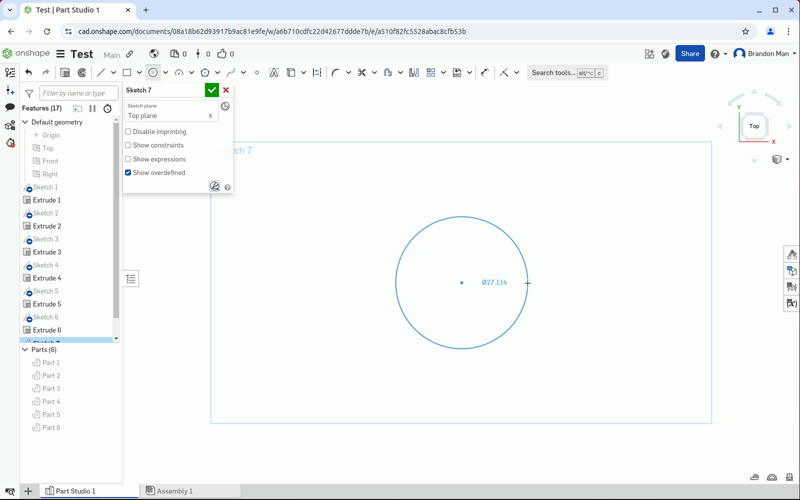
click(527, 282)
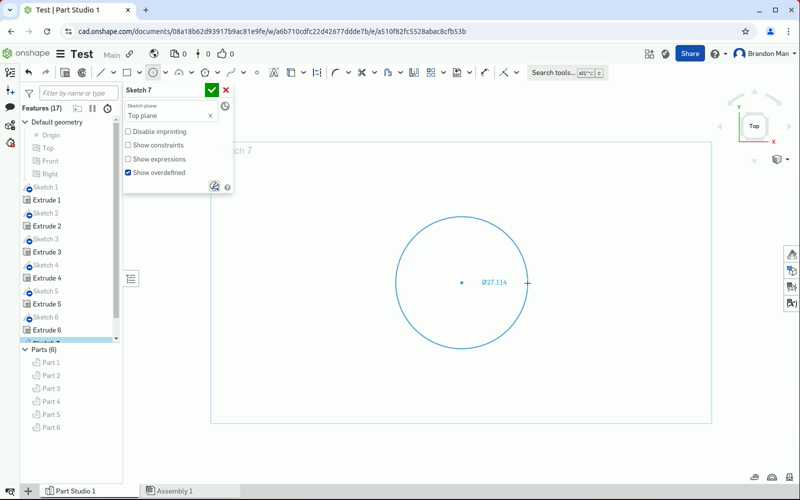
key(esc)
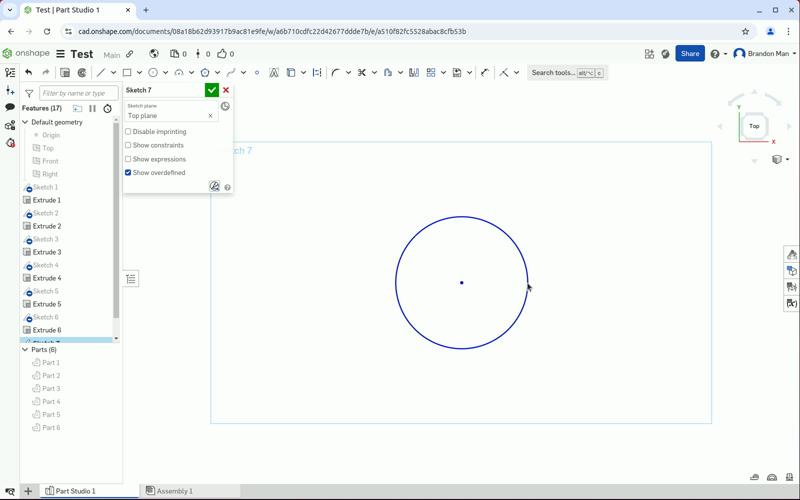
key(c)
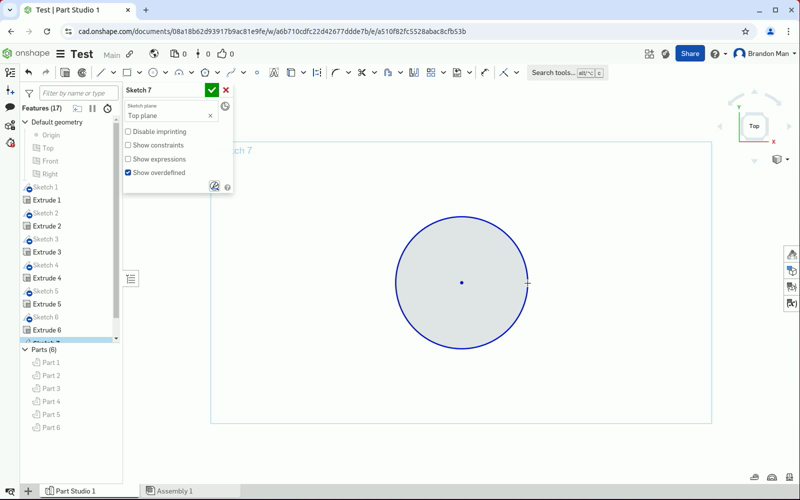
key_down(shift)
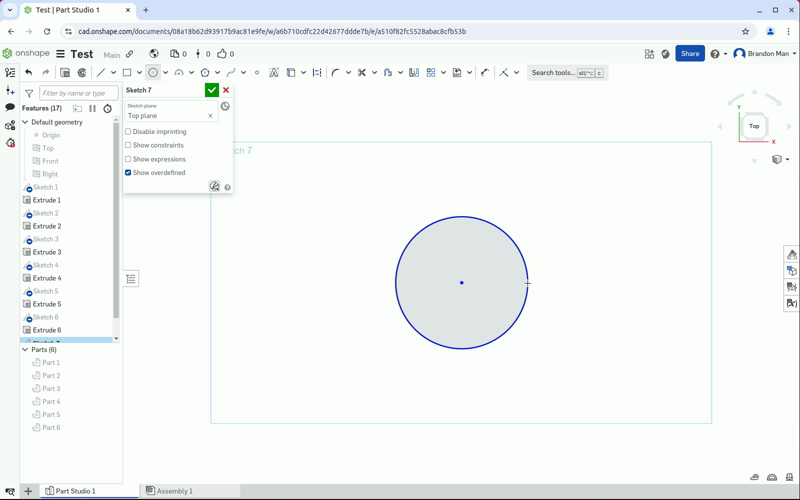
mouse_move(461, 282)
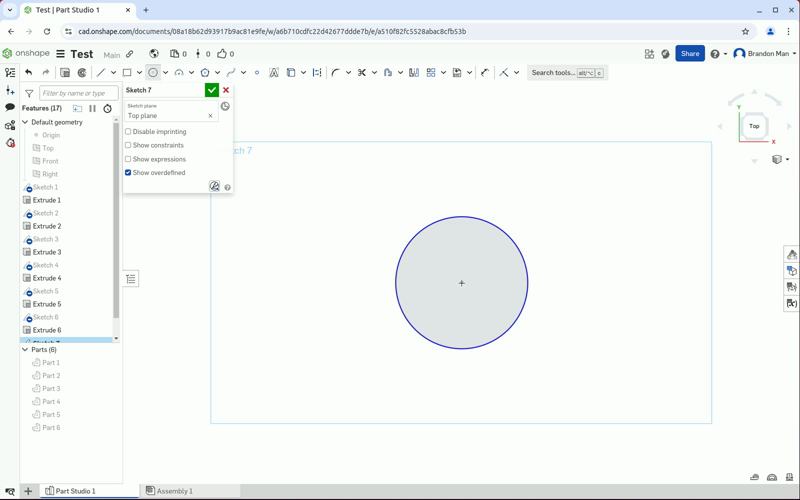
click(461, 282)
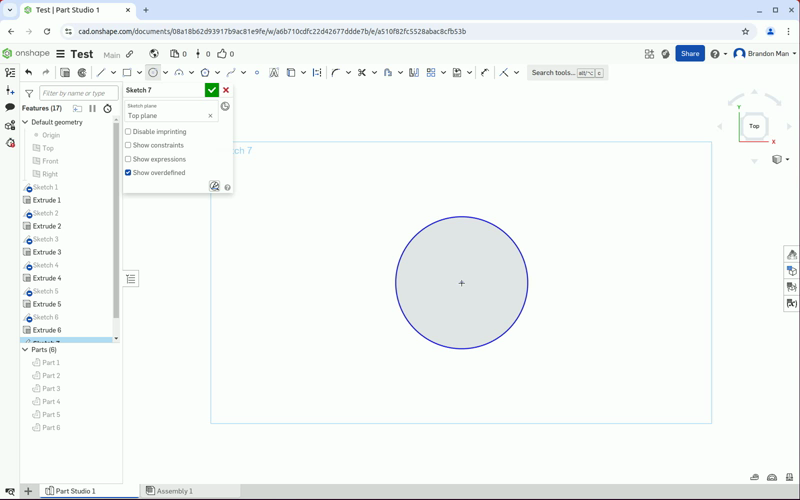
key_up(shift)
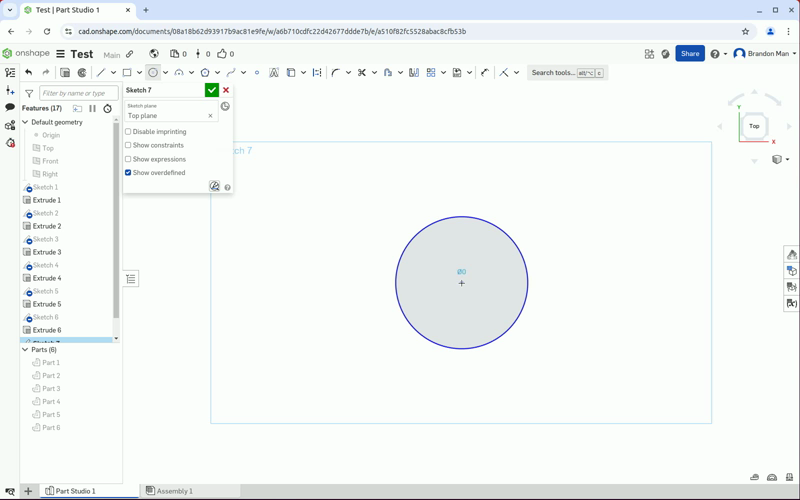
mouse_move(496, 282)
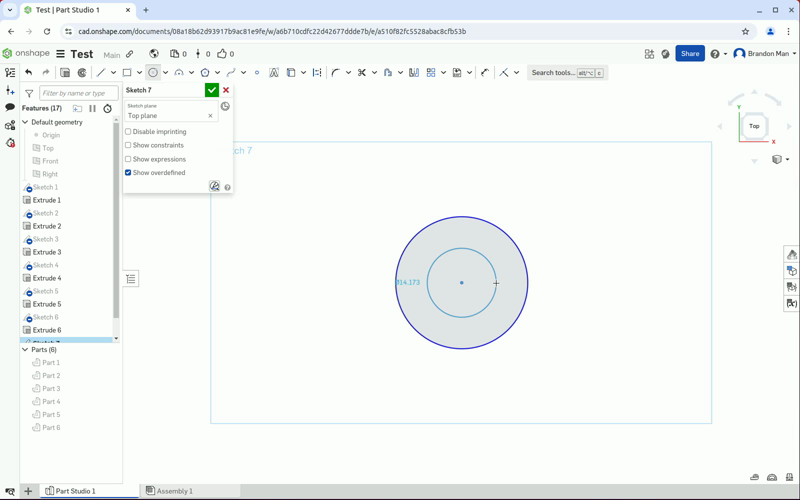
click(496, 282)
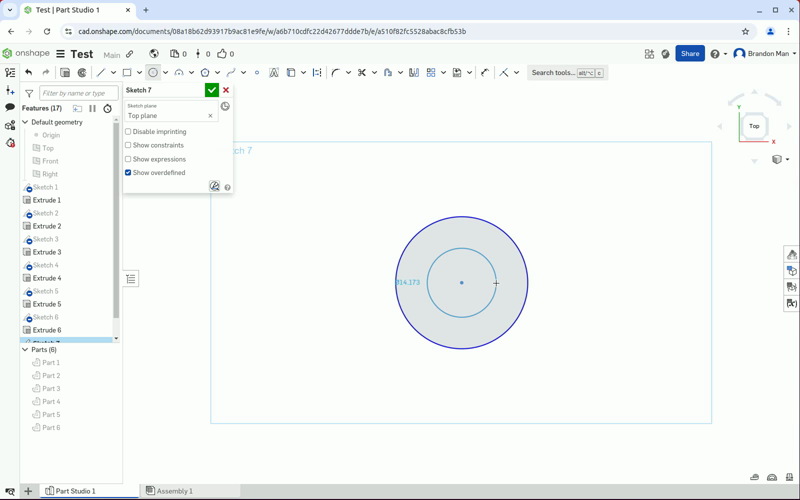
key(esc)
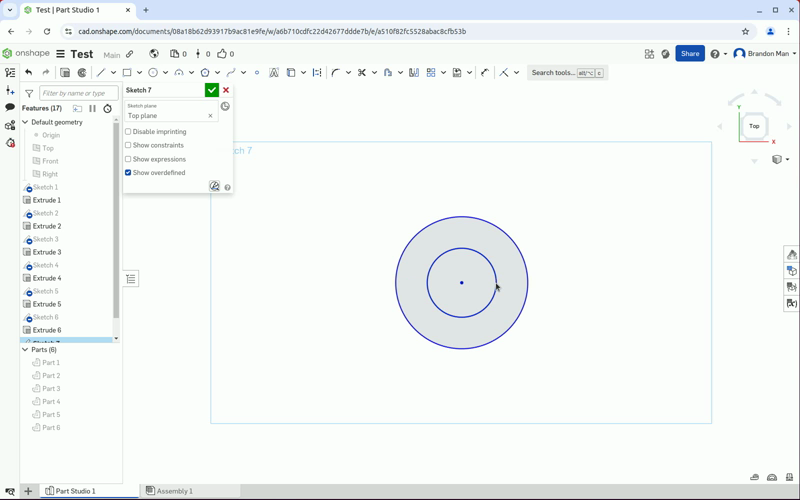
mouse_move(427, 255)
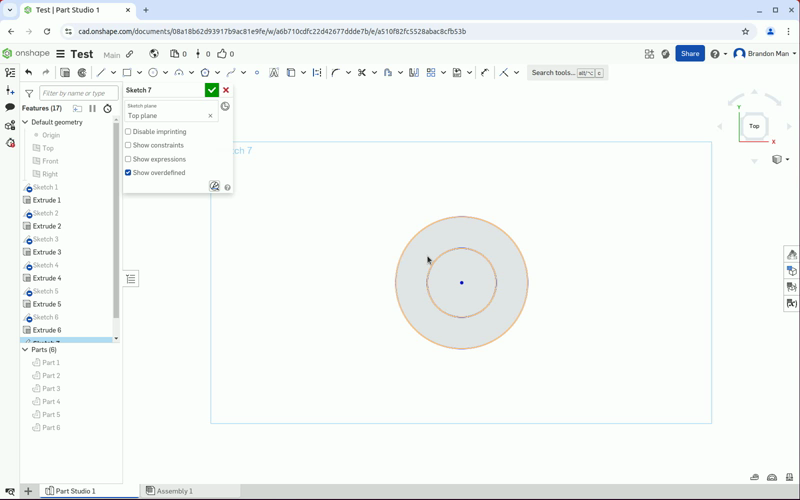
click(427, 255)
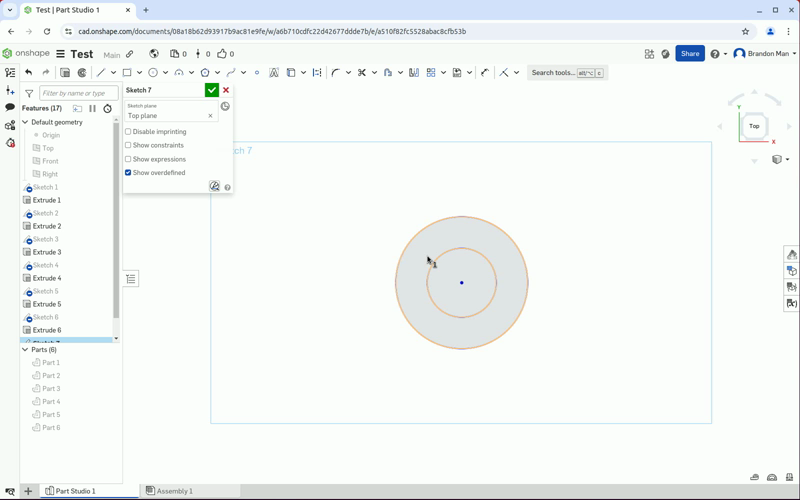
mouse_move(73, 352)
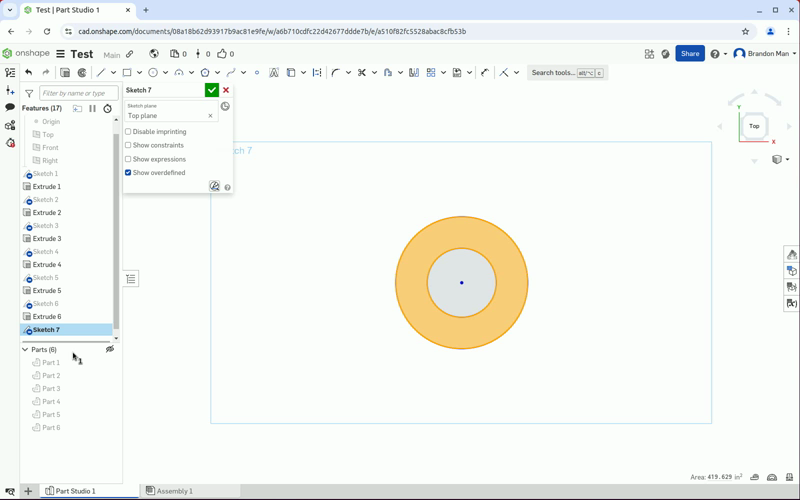
key(shift+y)
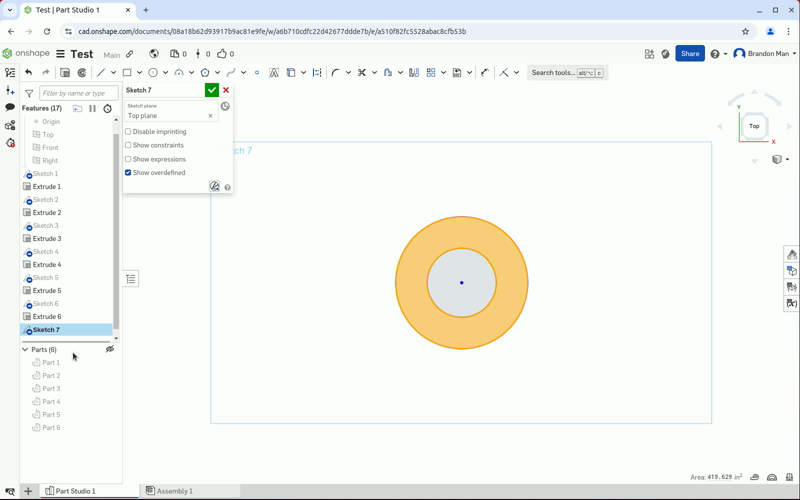
key(shift+e)
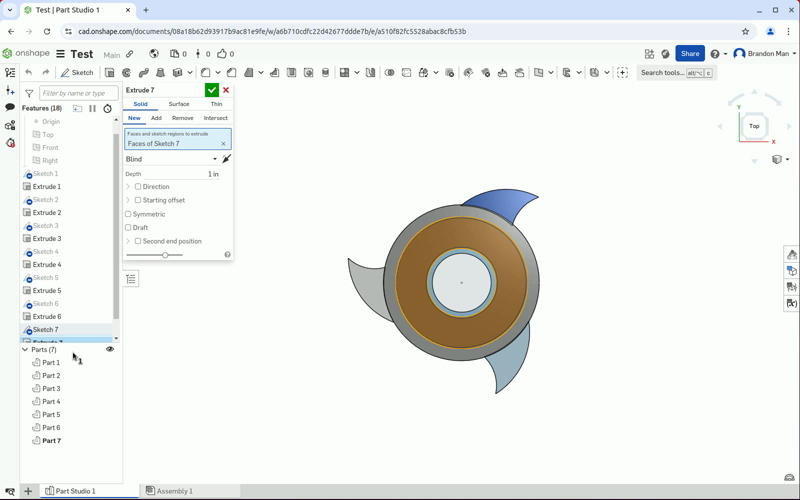
mouse_move(143, 106)
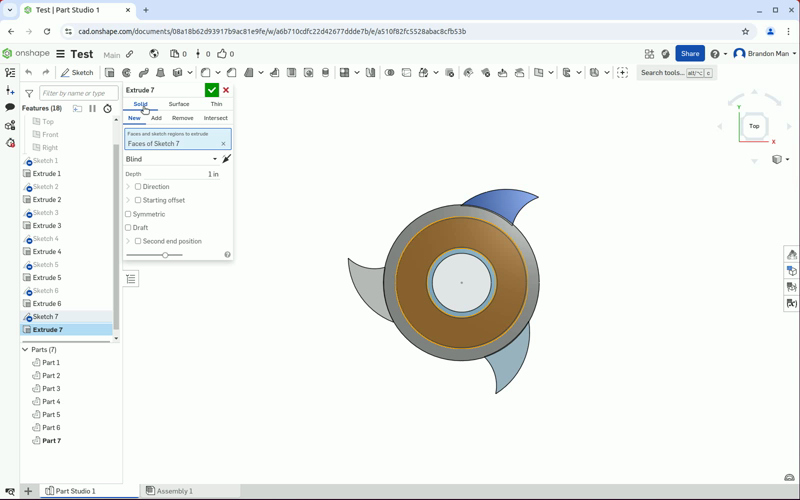
click(143, 106)
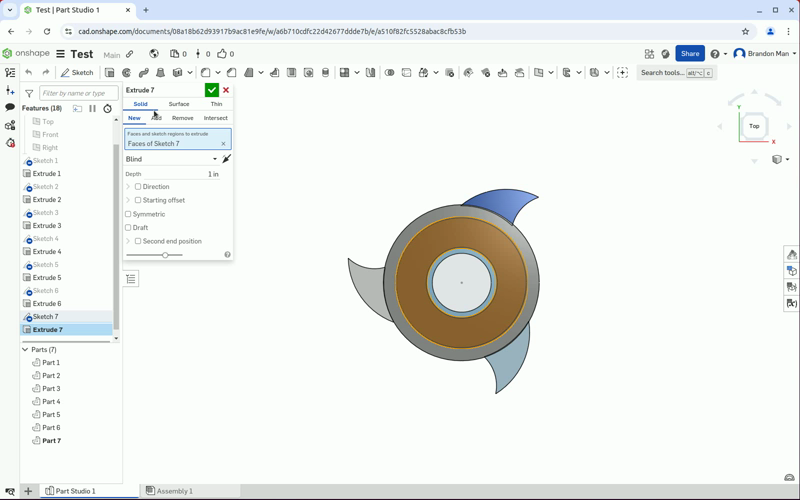
mouse_move(186, 120)
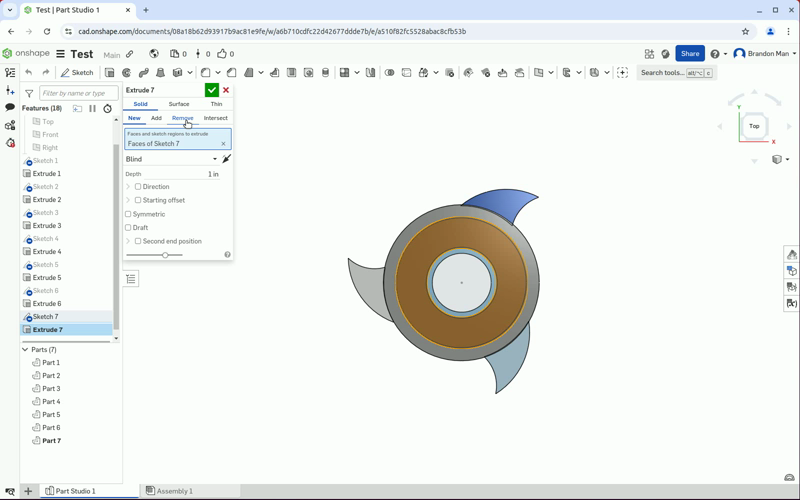
click(186, 120)
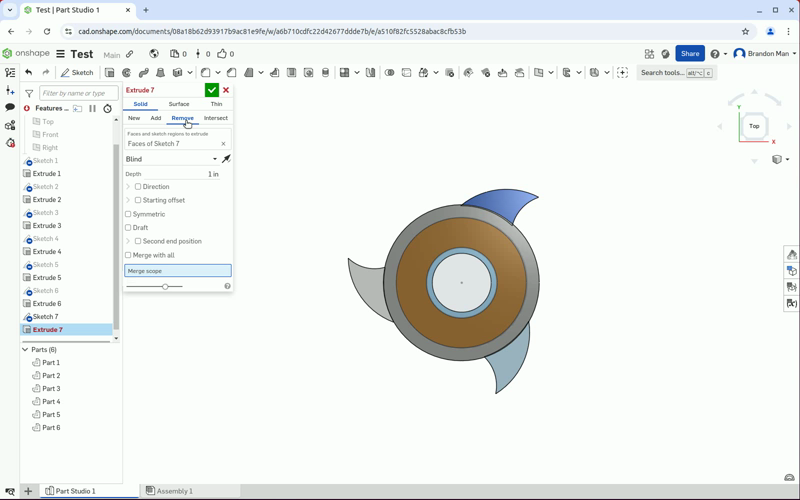
key(tab, 4)
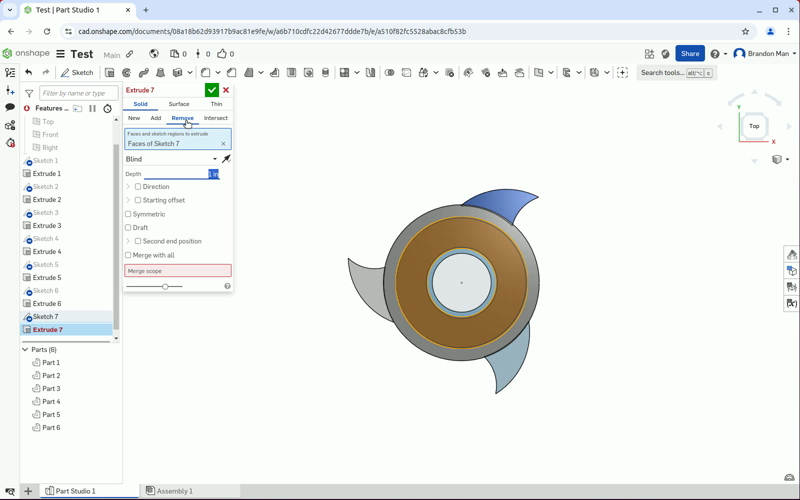
text(-0.963)
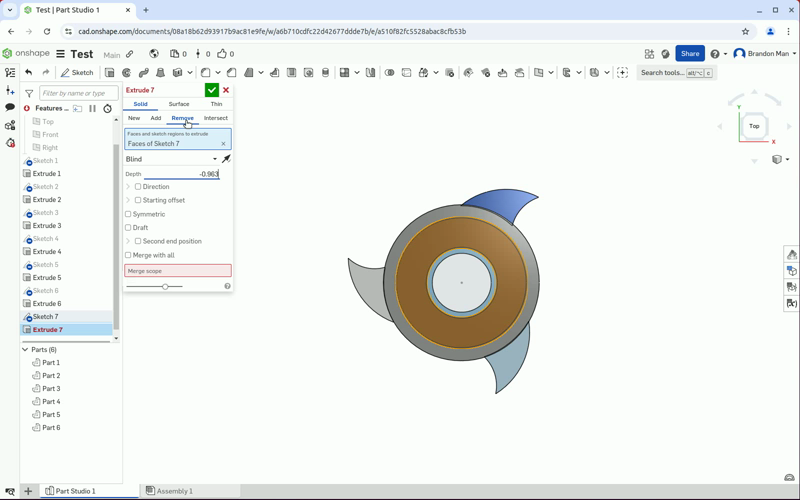
key(tab, 6)
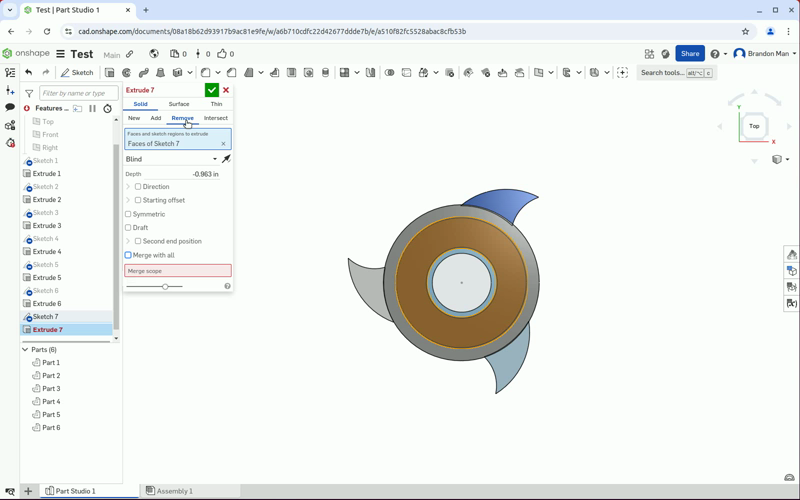
key(space)
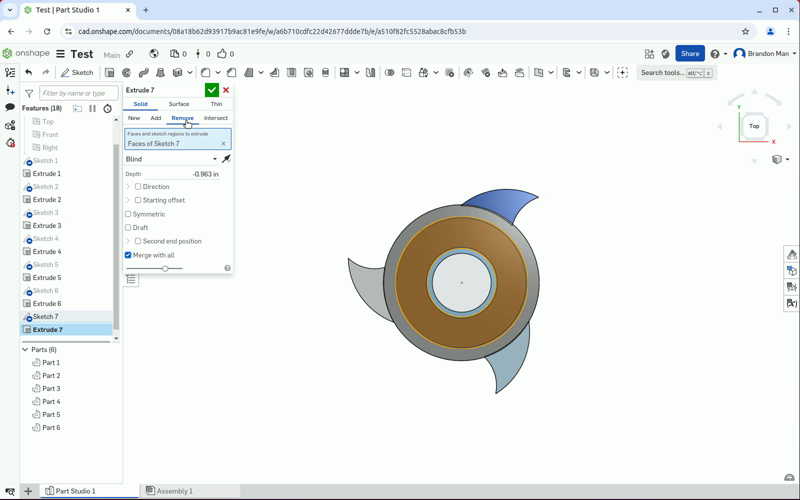
key(enter)
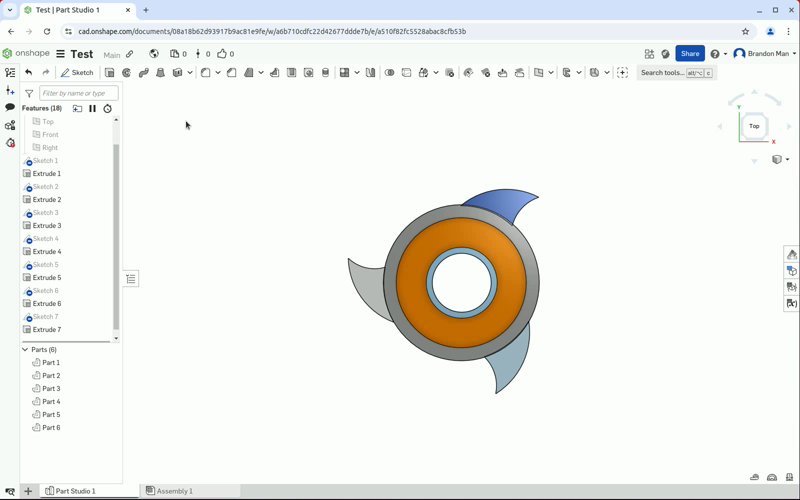
key(shift+h)
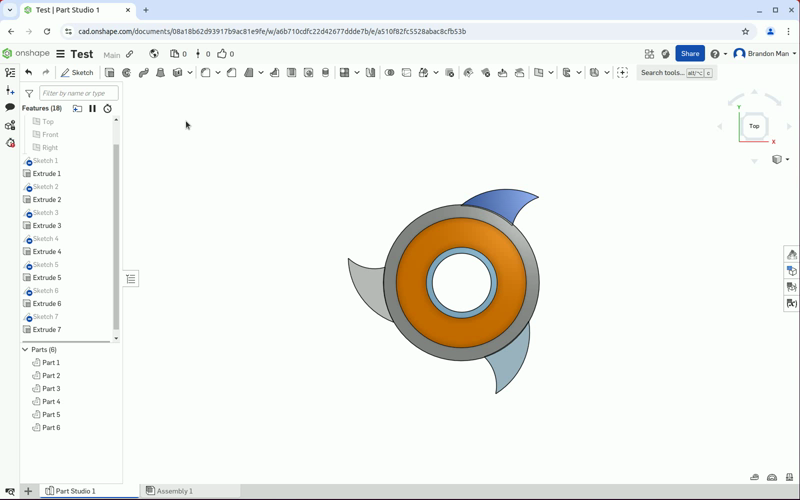
key(shift+h)
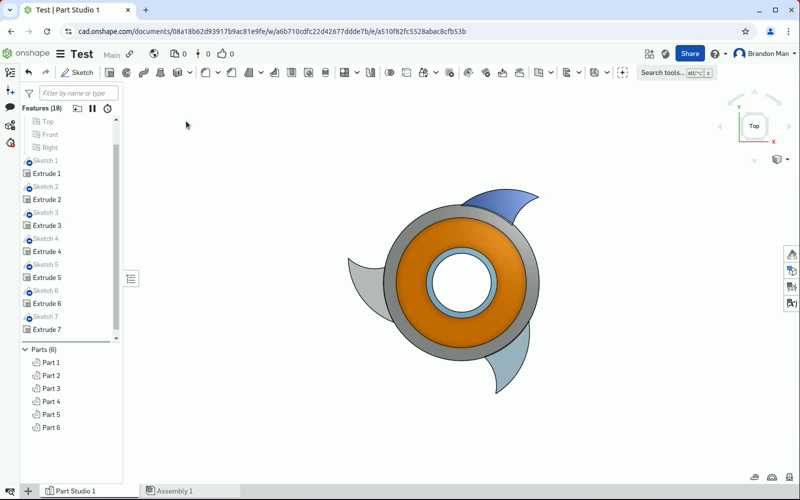
key(shift+7)
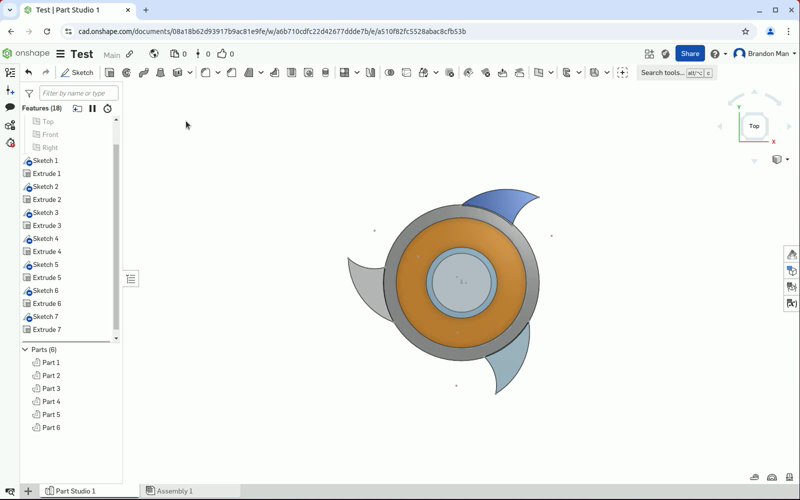
key(up, 3)
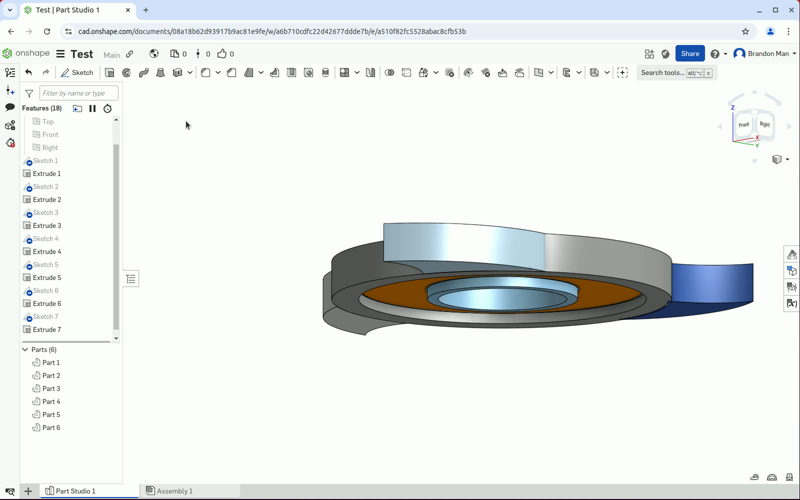
key(left, 3)
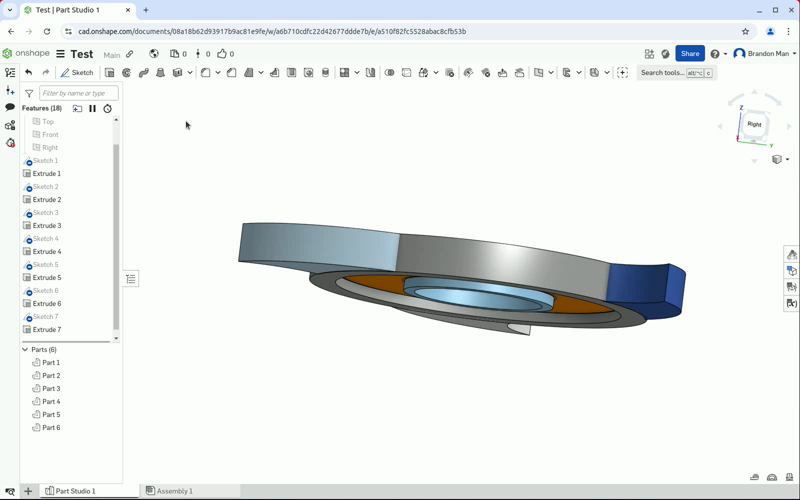
key(right, 3)
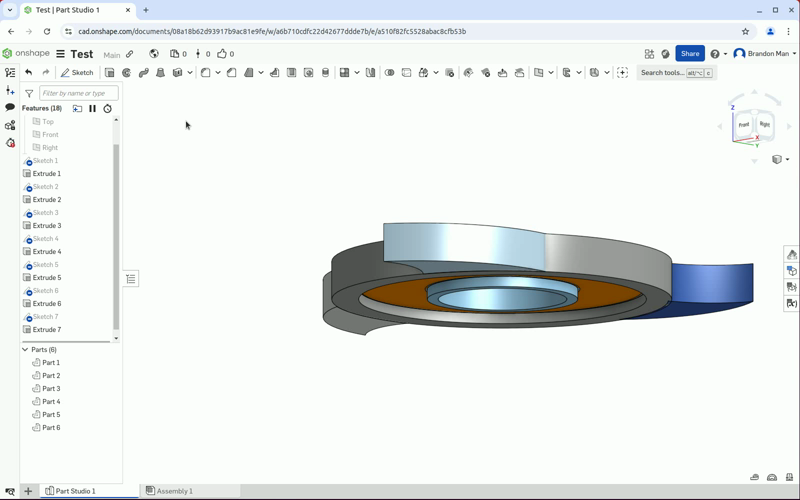
key(down, 3)
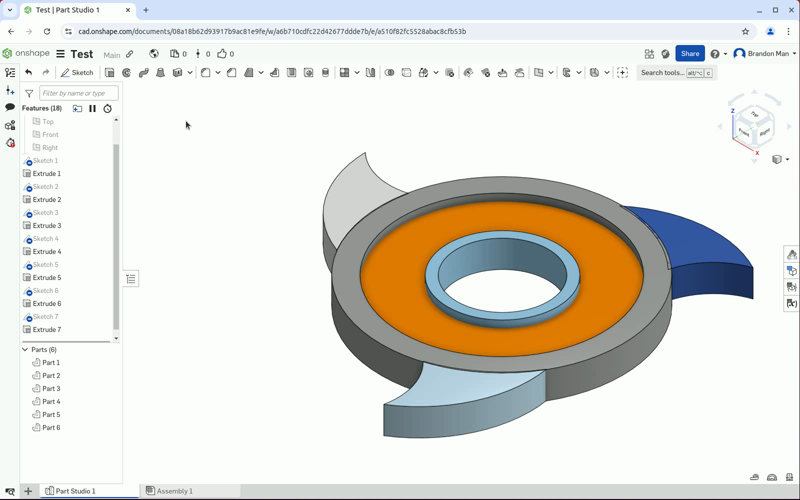
mouse_move(69, 163)
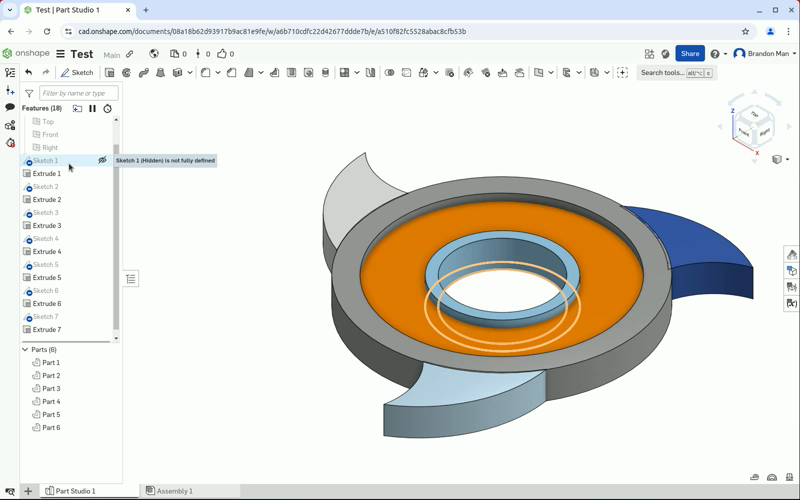
click(69, 163)